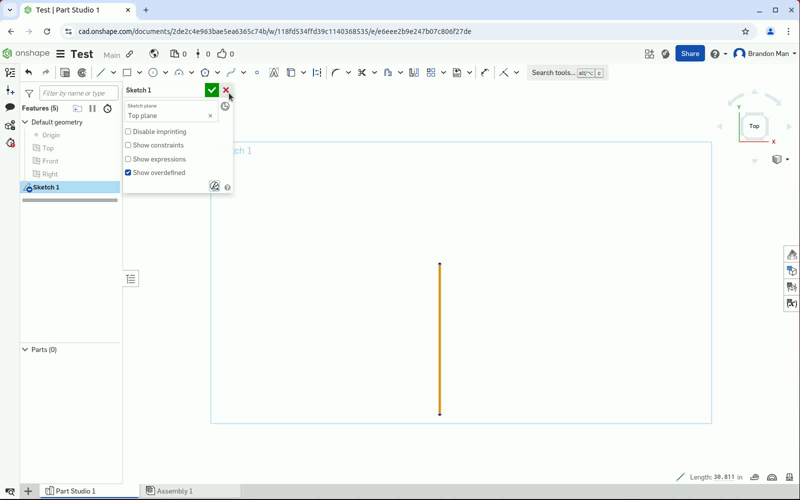
key(shift+h)
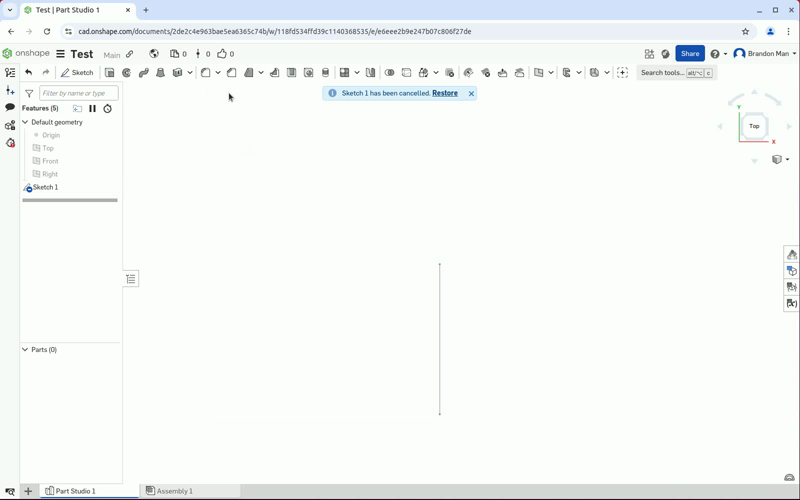
mouse_move(73, 352)
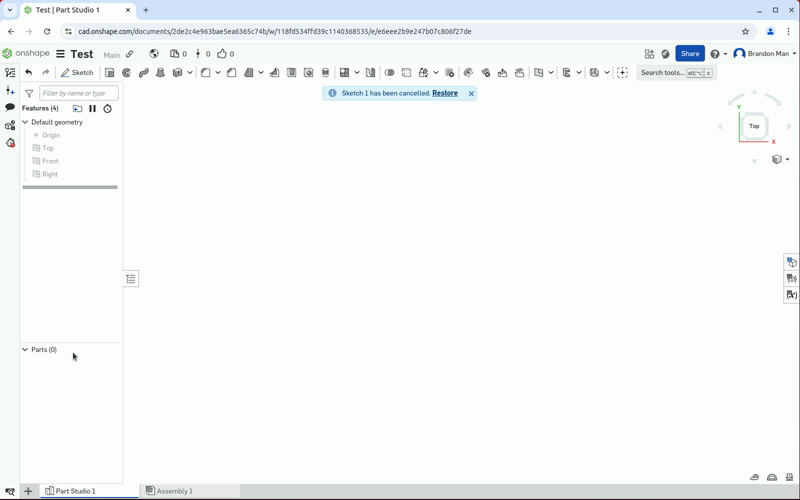
key(y)
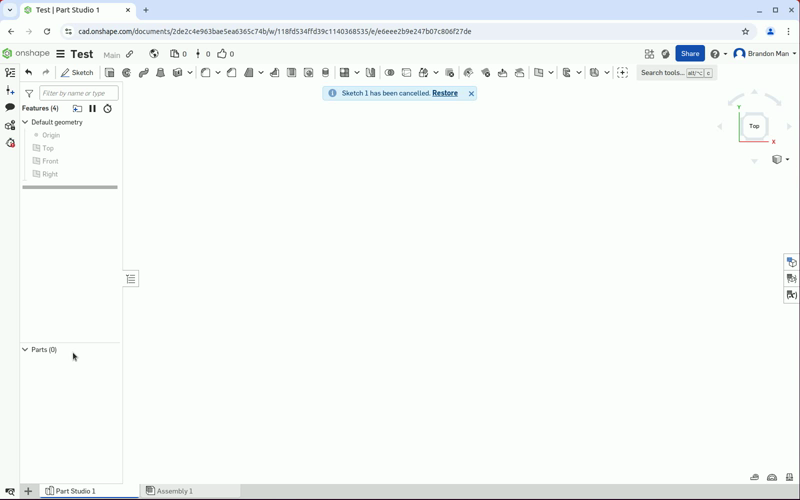
key(shift+p)
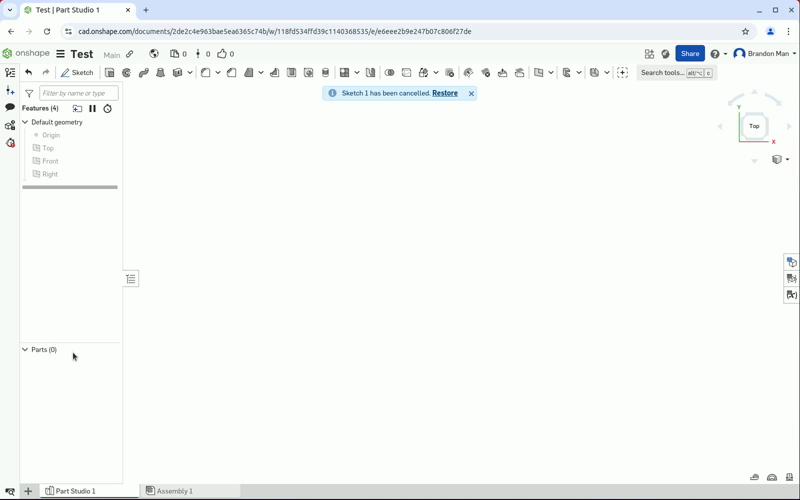
key(space)
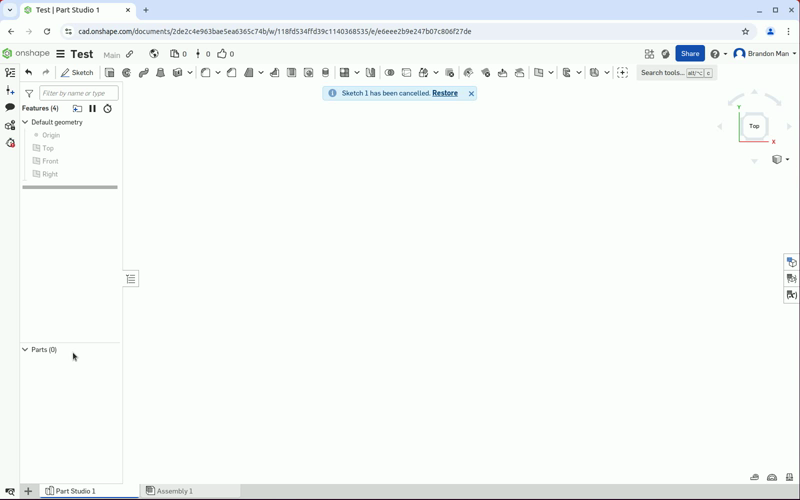
key_down(shift)
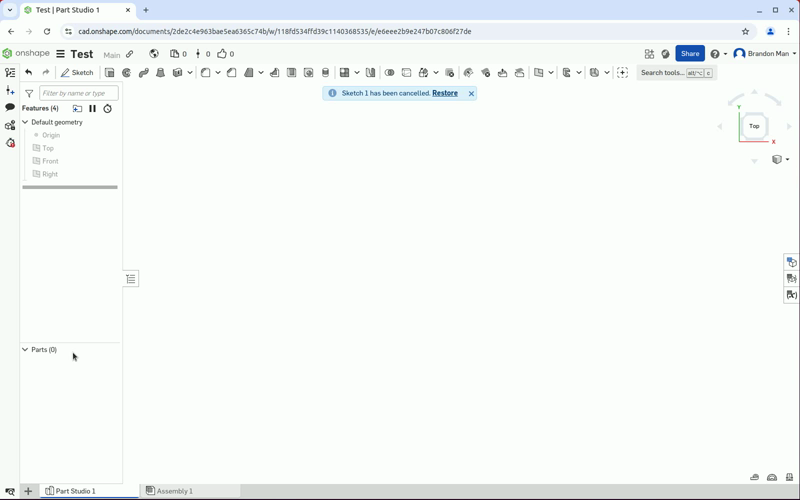
key(up)
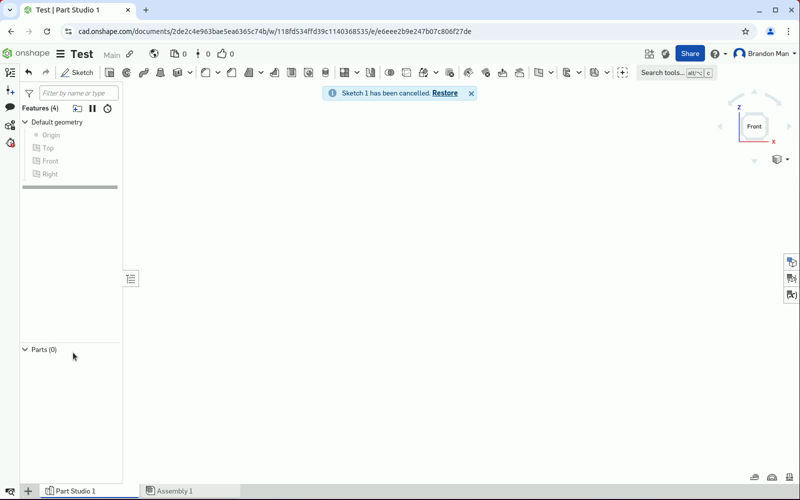
key_up(shift)
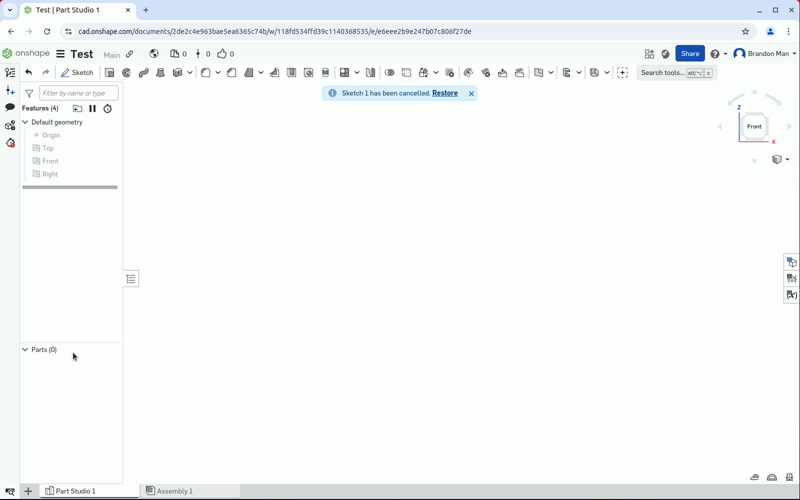
mouse_move(73, 352)
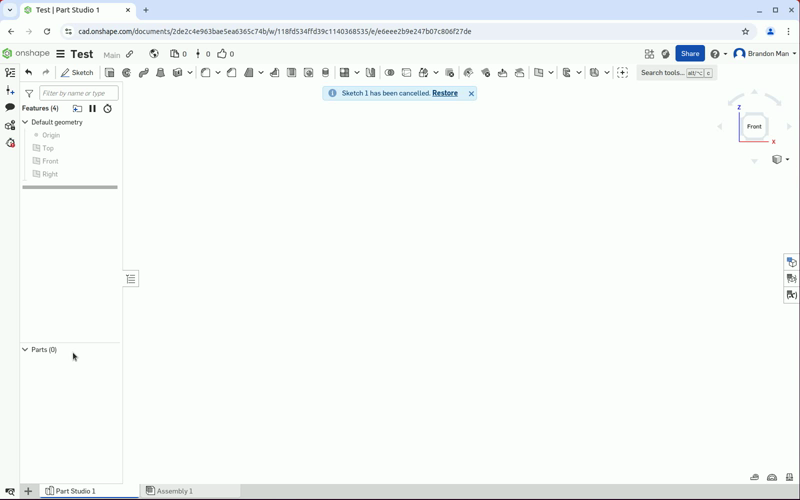
key(shift+y)
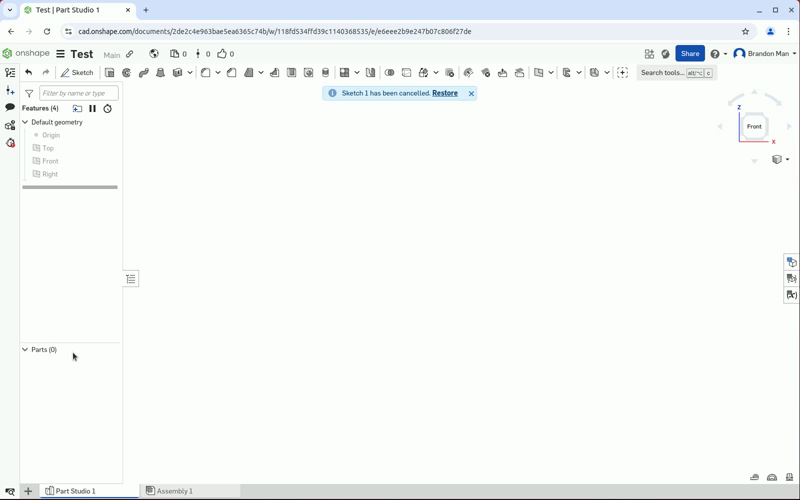
key(shift+s)
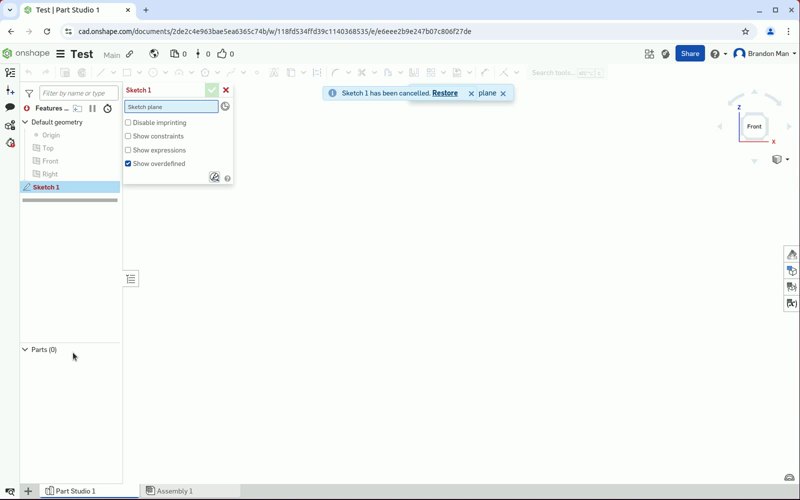
mouse_move(73, 163)
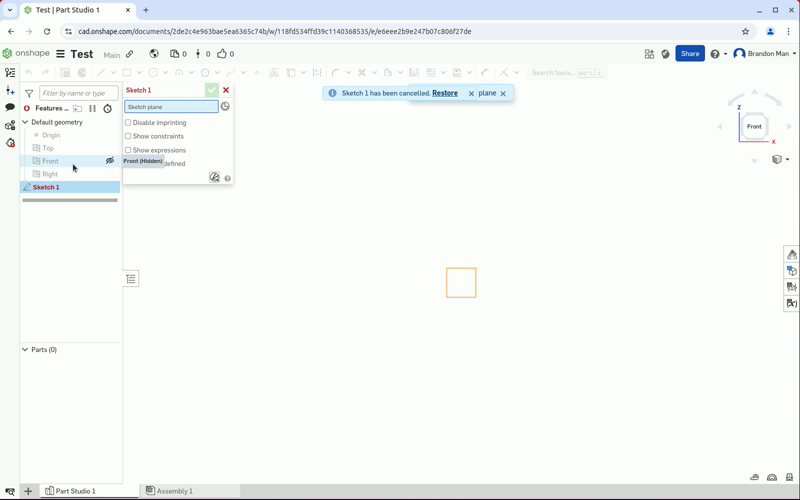
click(73, 163)
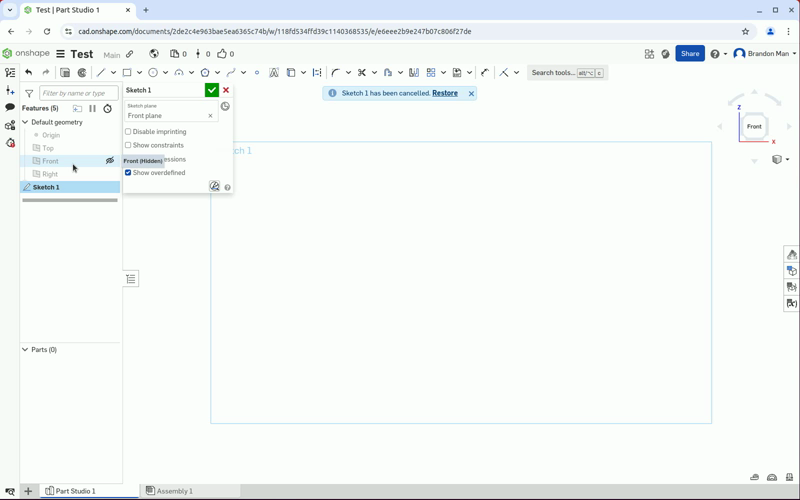
mouse_move(73, 352)
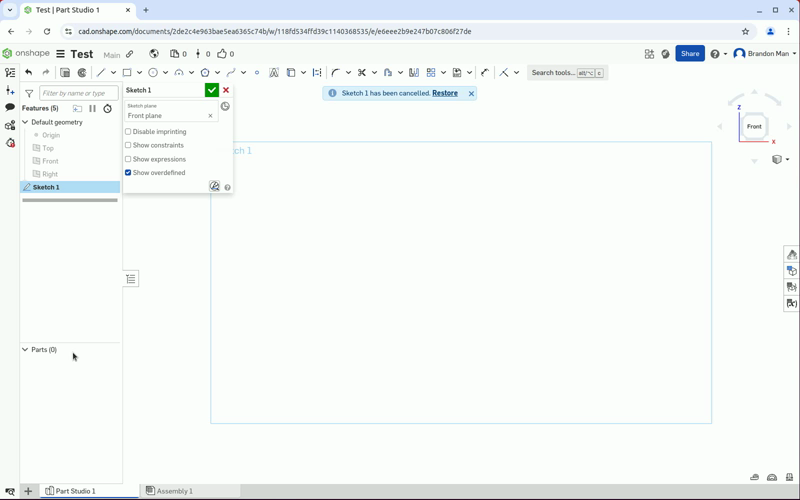
key(y)
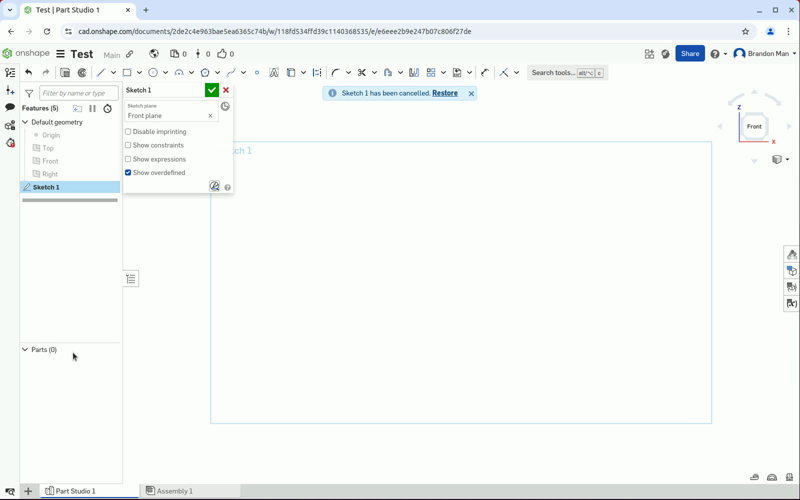
key(c)
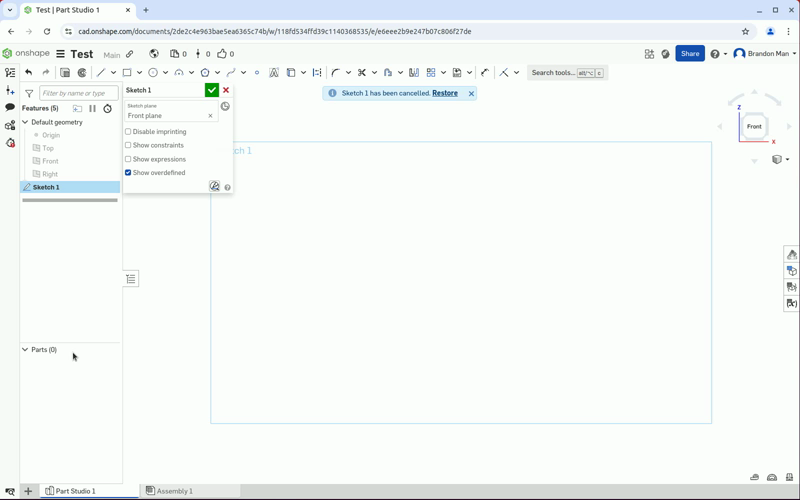
key_down(shift)
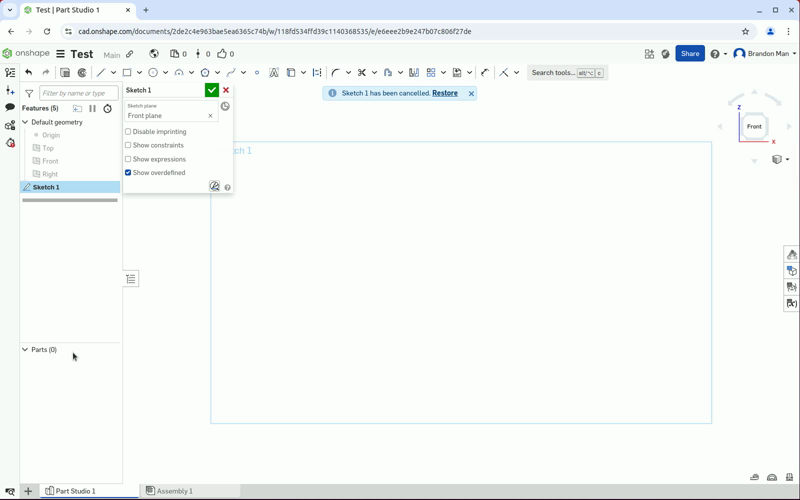
mouse_move(461, 282)
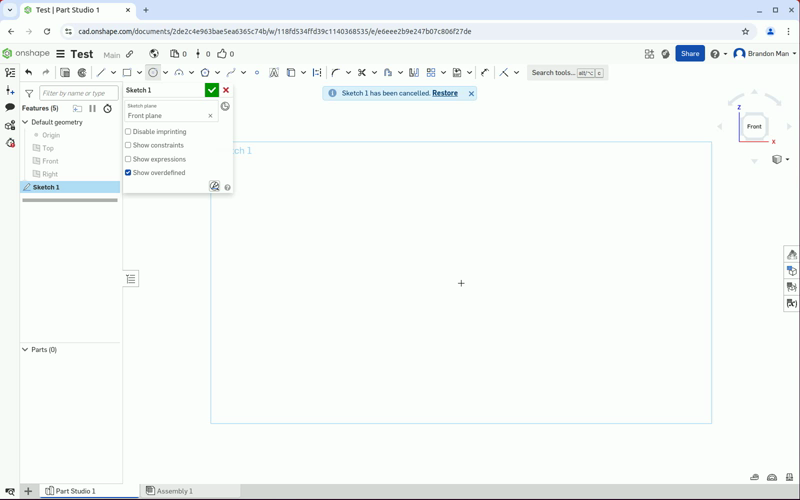
click(461, 282)
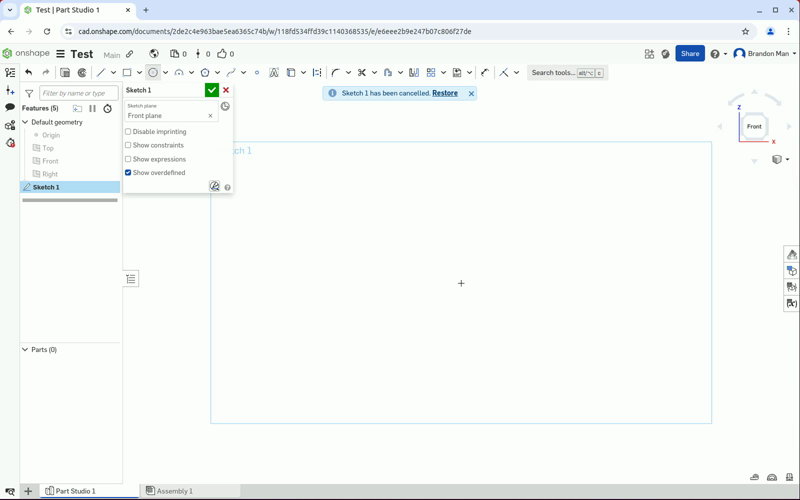
key_up(shift)
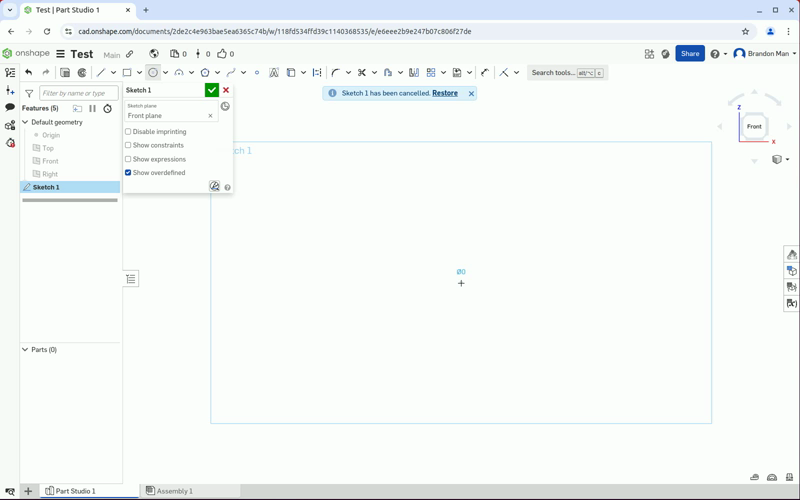
mouse_move(574, 282)
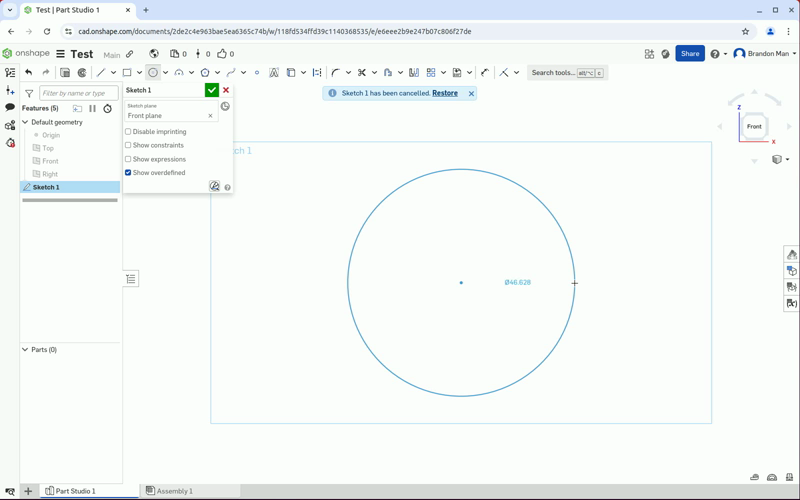
click(574, 282)
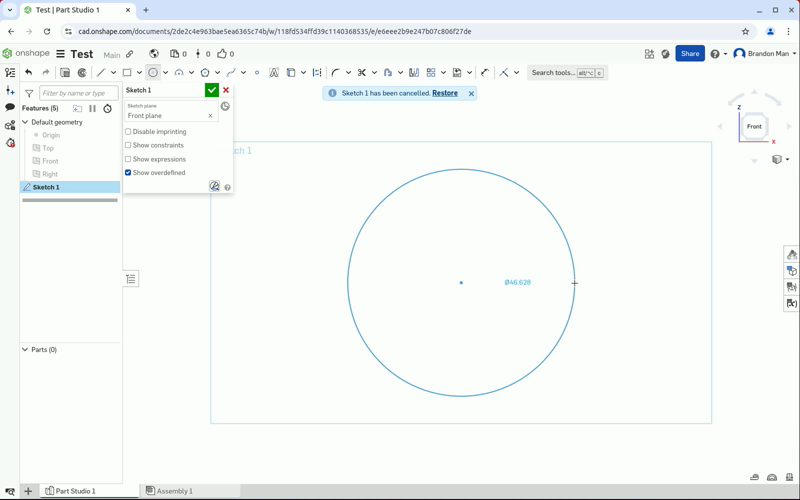
key(esc)
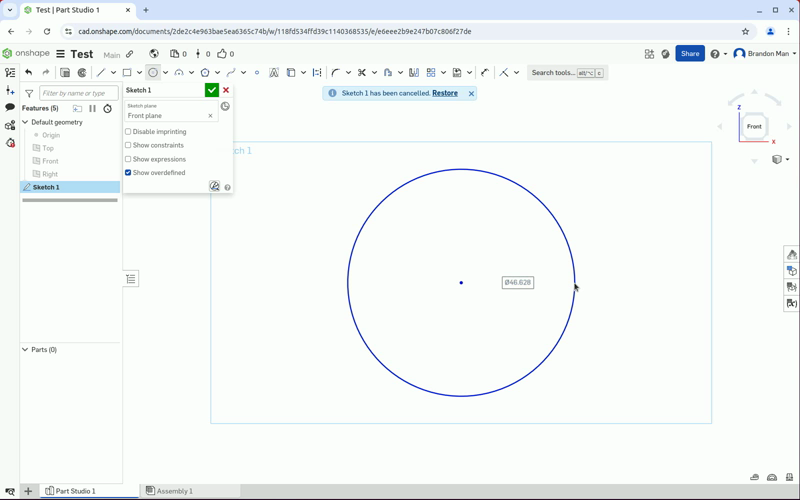
key(l)
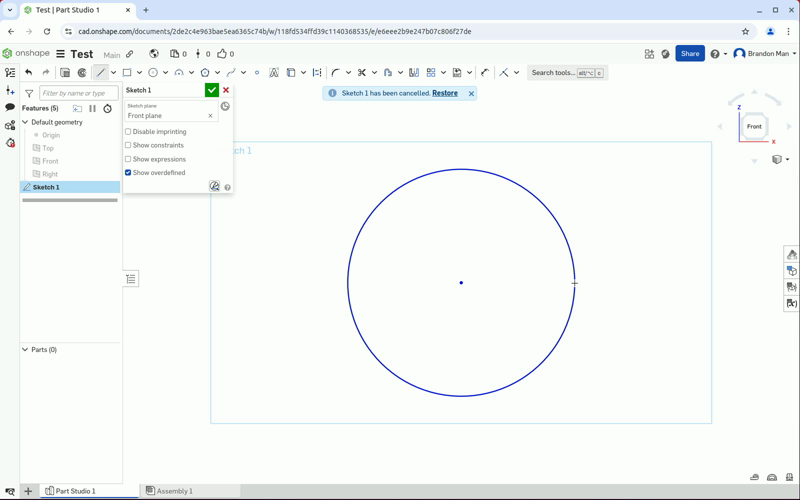
key_down(shift)
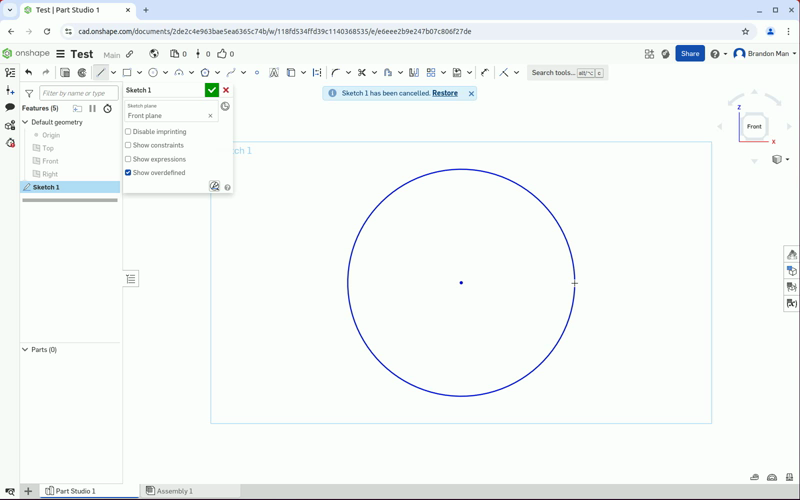
mouse_move(357, 282)
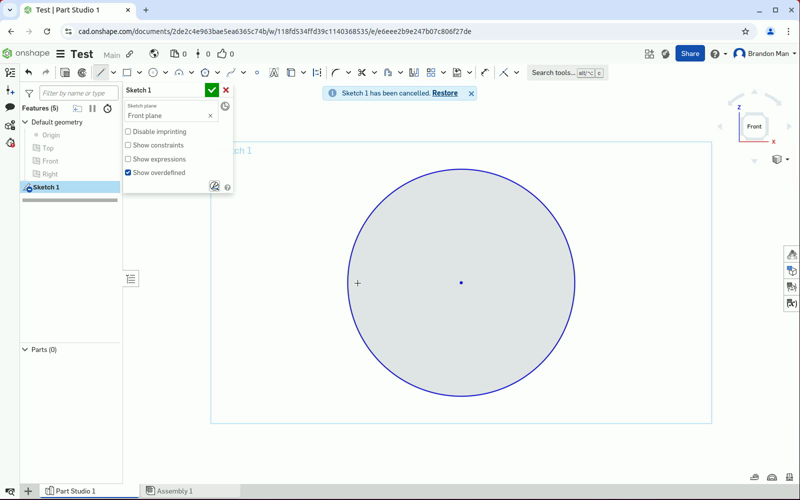
click(357, 282)
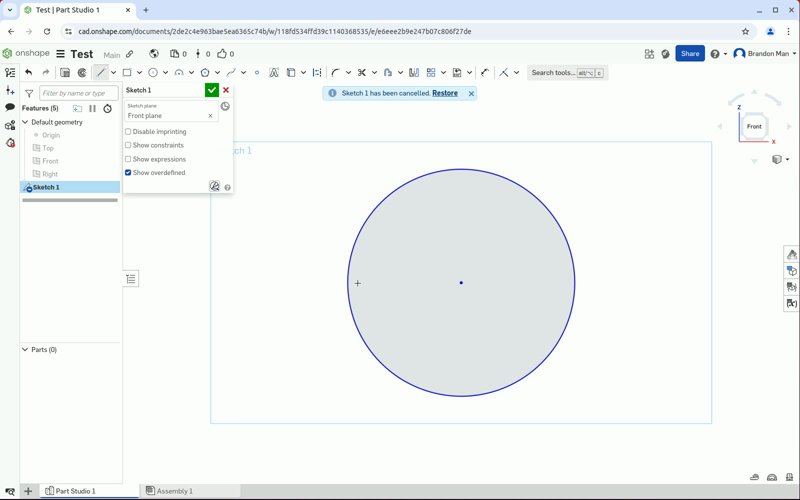
key_up(shift)
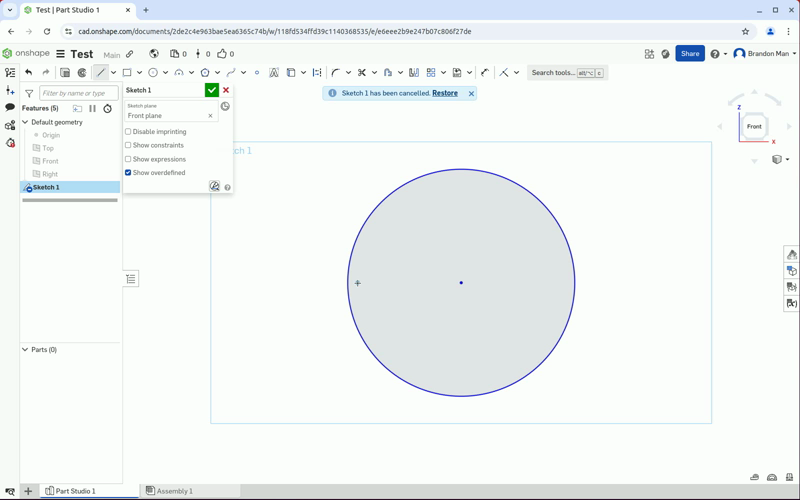
key_down(shift)
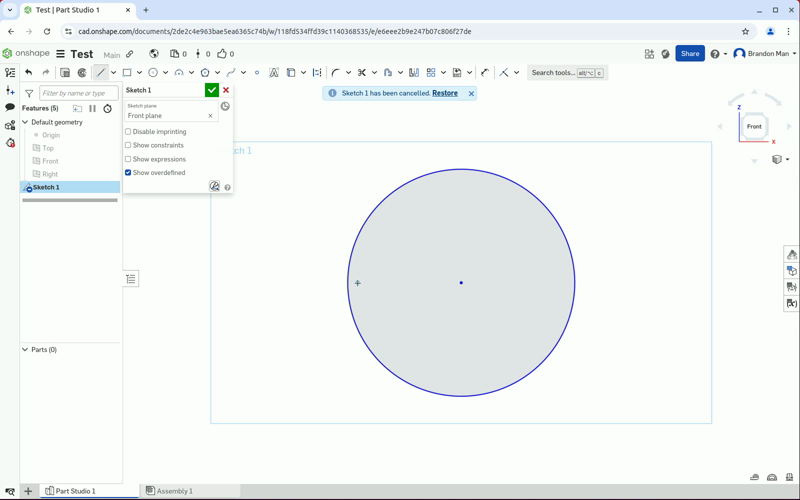
mouse_move(419, 282)
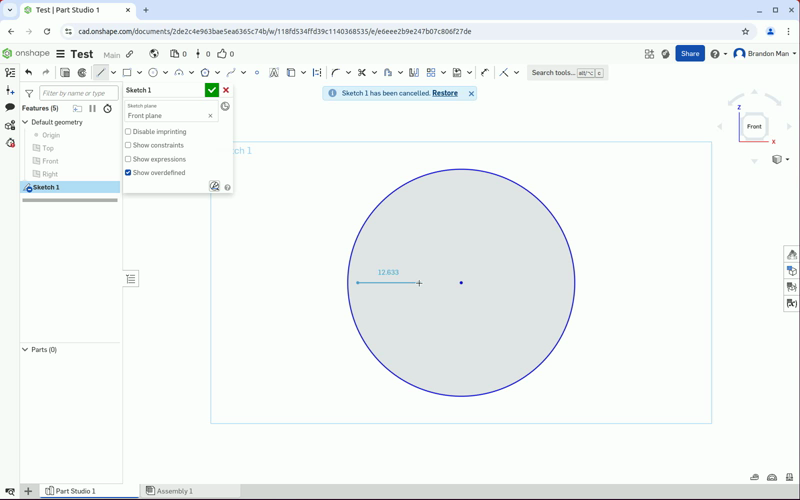
click(419, 282)
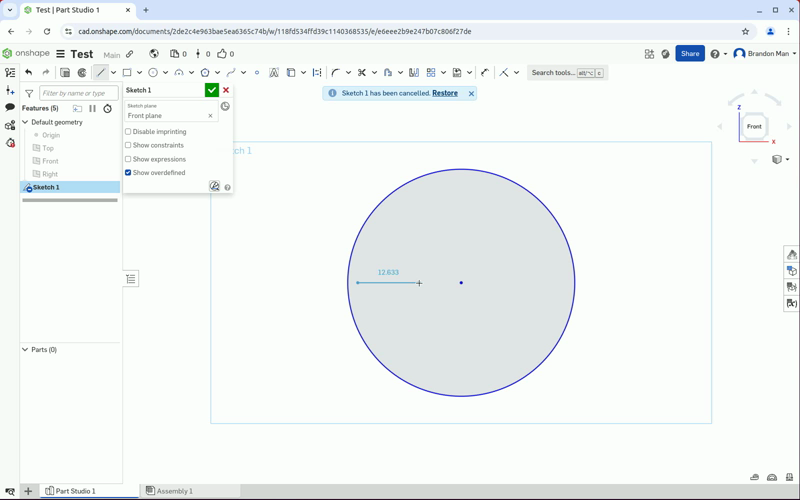
key_up(shift)
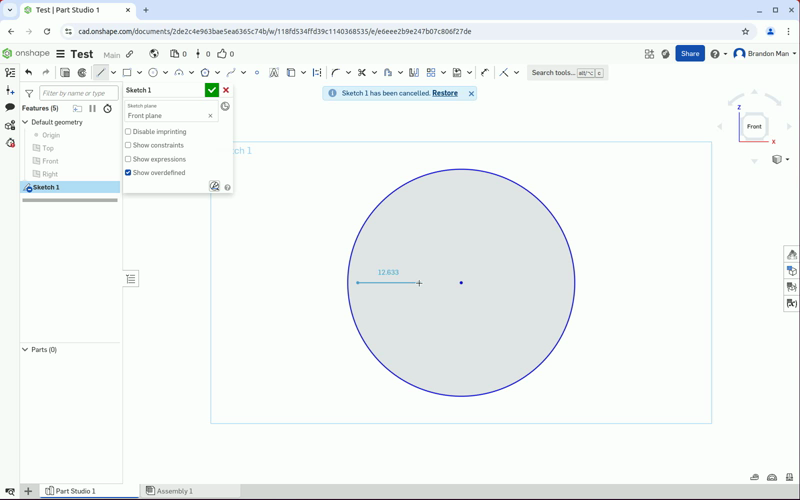
key(esc)
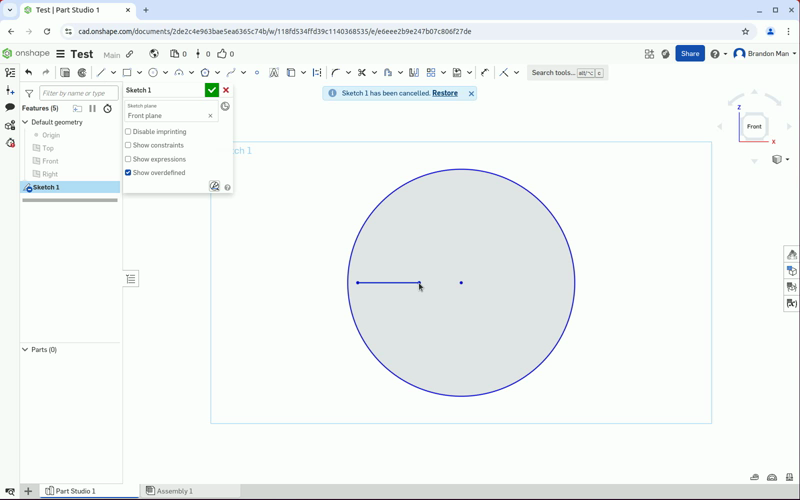
key(a)
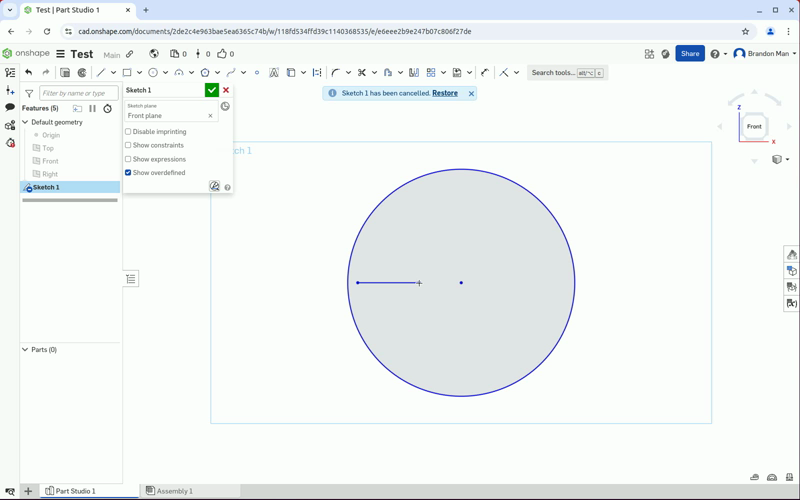
mouse_move(419, 282)
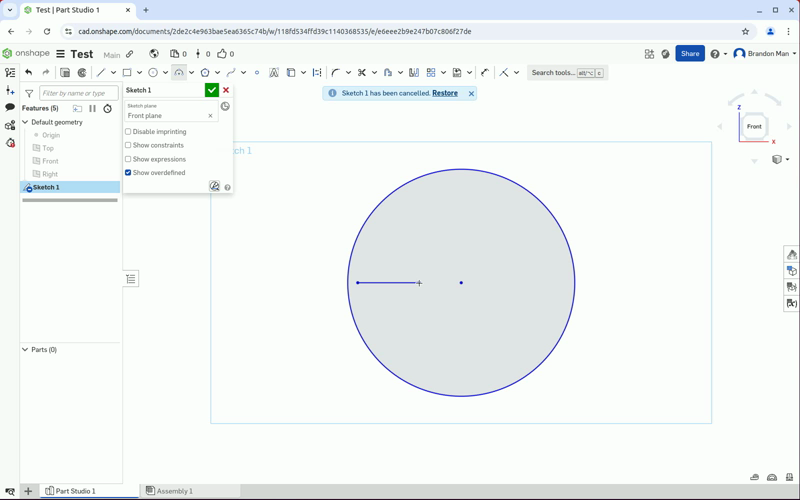
click(419, 282)
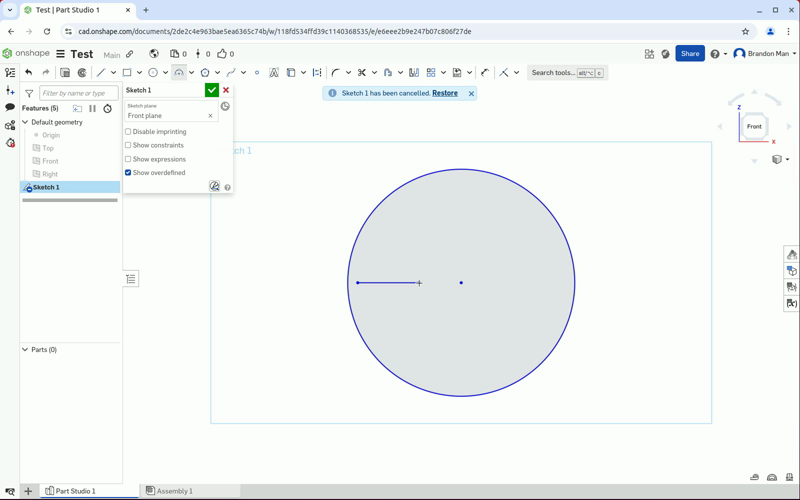
key_down(shift)
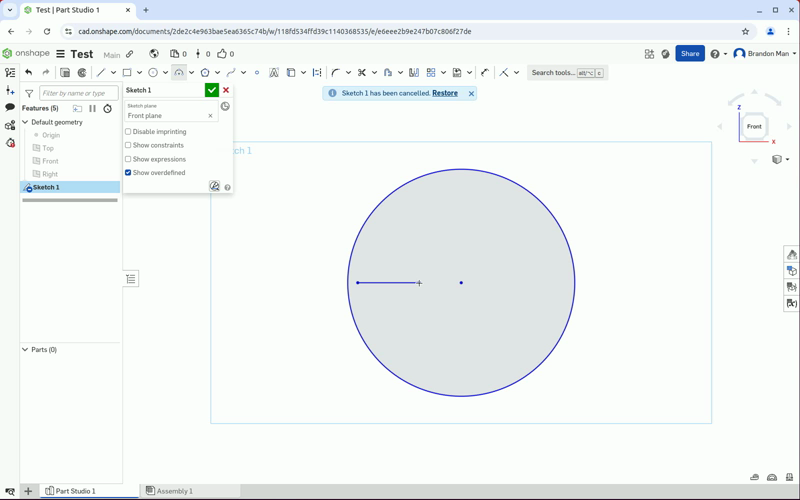
mouse_move(440, 247)
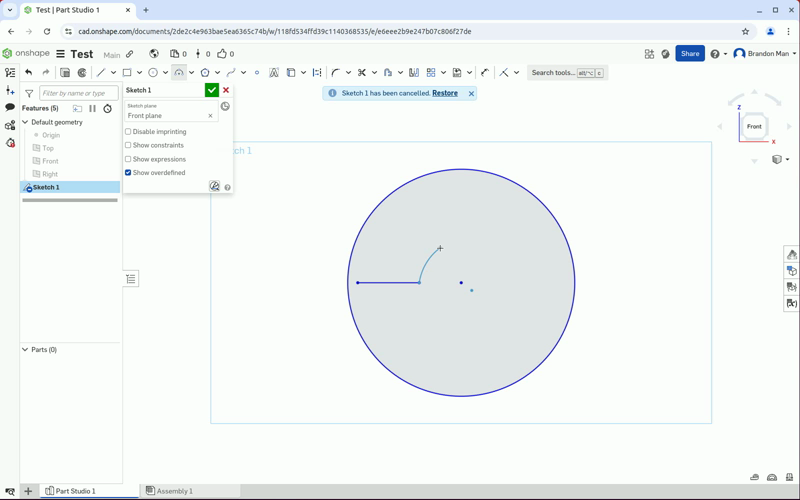
click(440, 247)
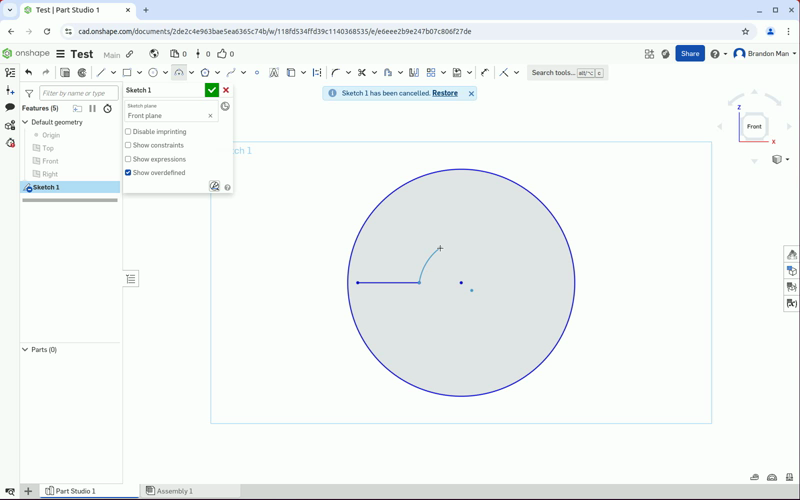
mouse_move(424, 262)
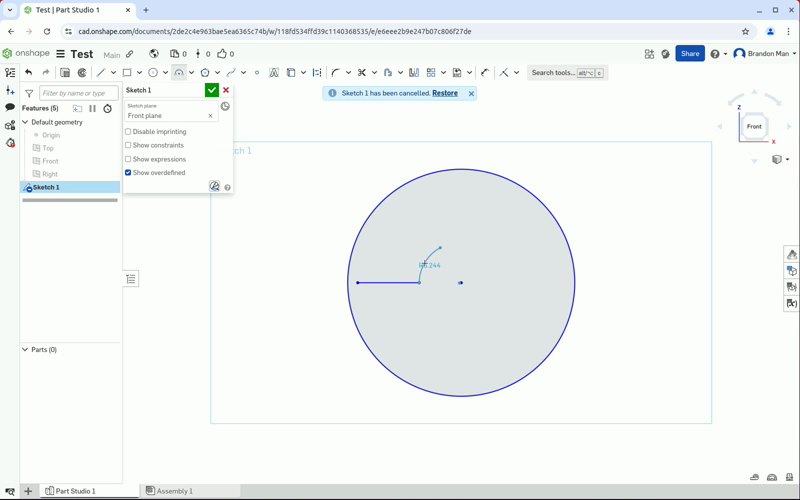
click(424, 262)
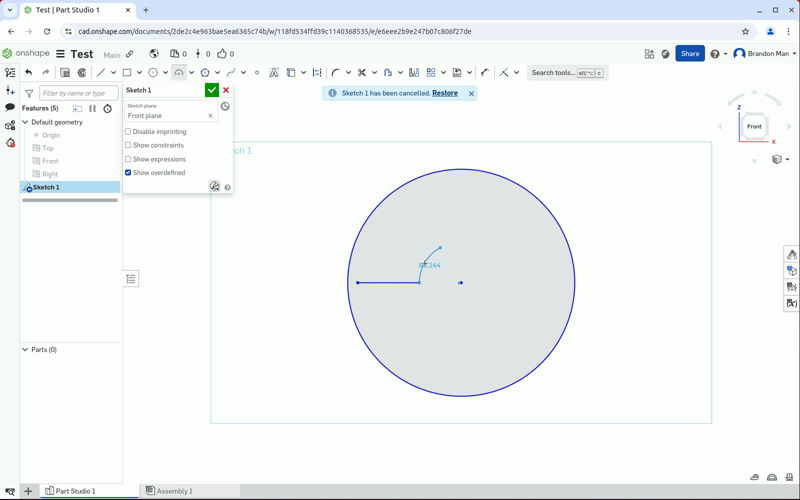
key_up(shift)
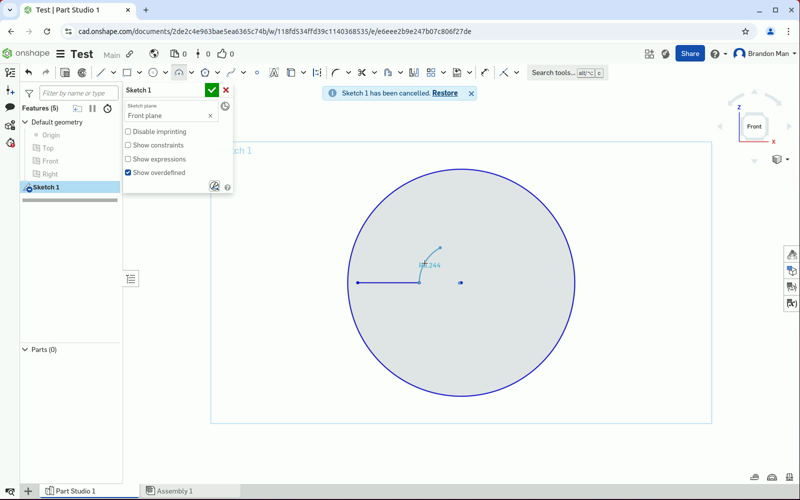
key(esc)
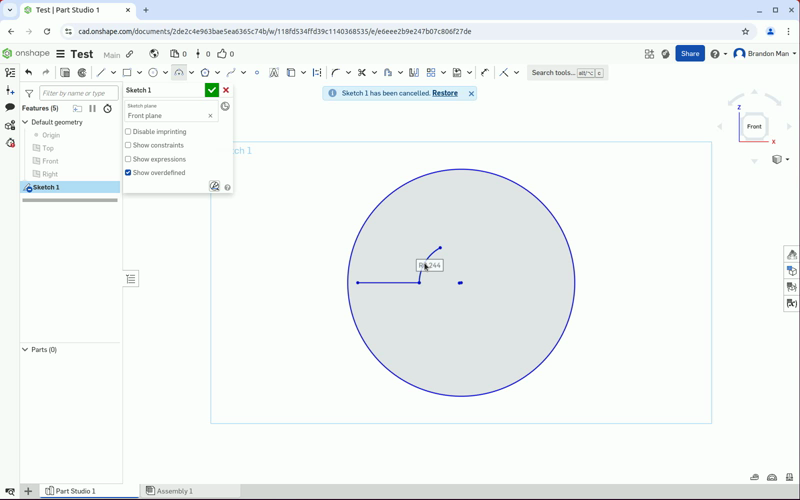
key(l)
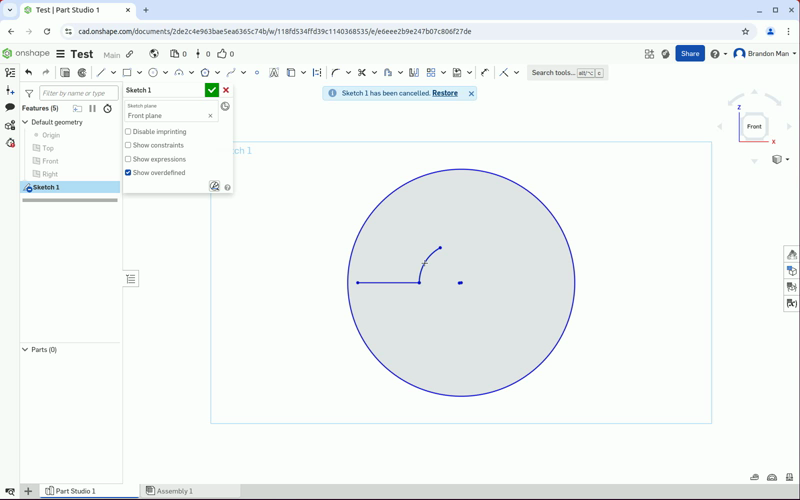
mouse_move(440, 247)
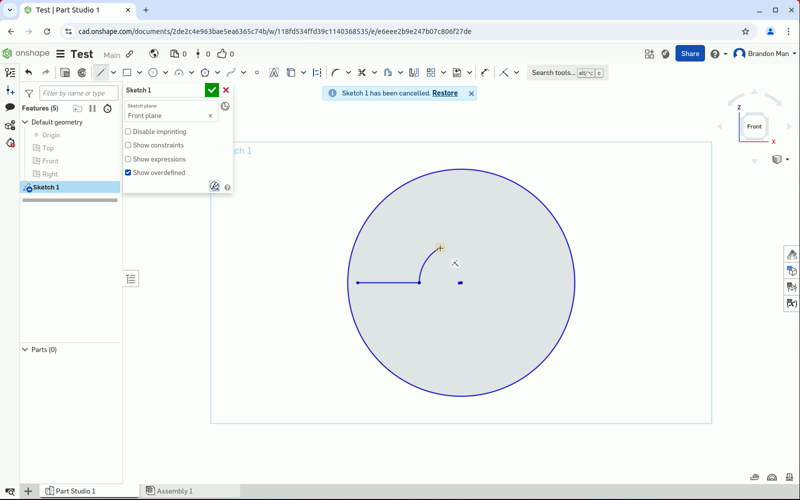
click(440, 247)
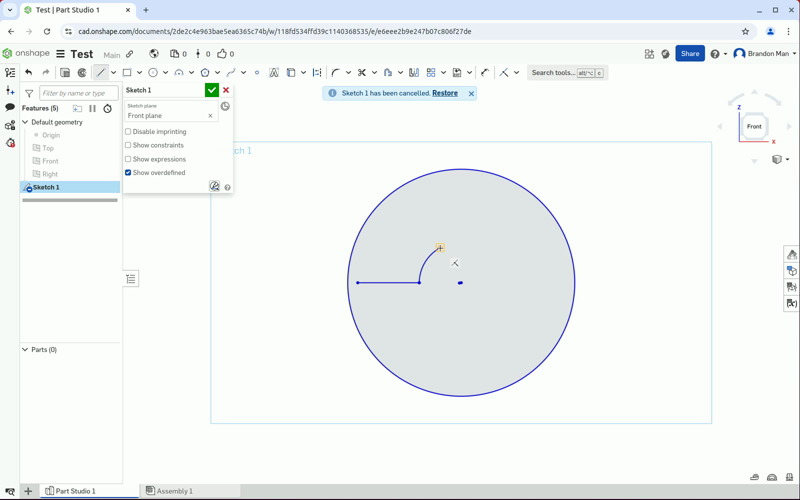
key_down(shift)
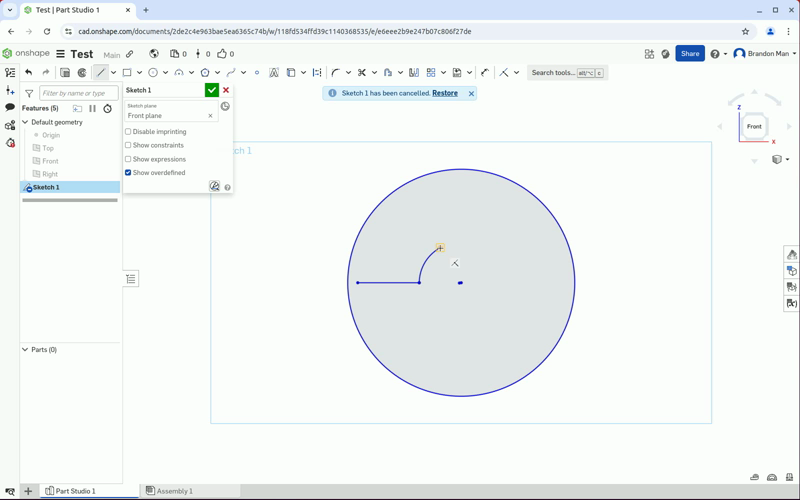
mouse_move(409, 193)
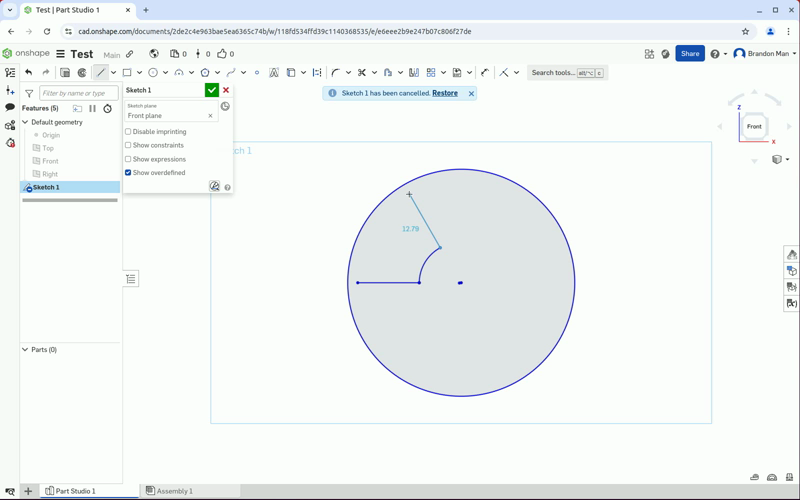
click(409, 193)
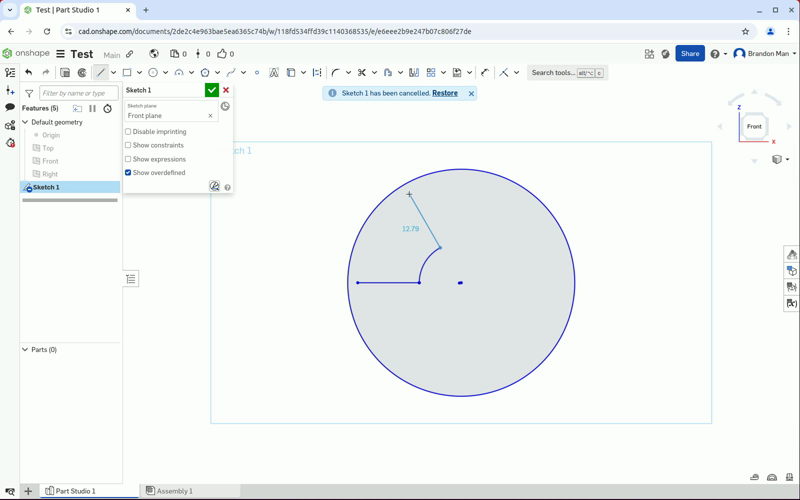
key_up(shift)
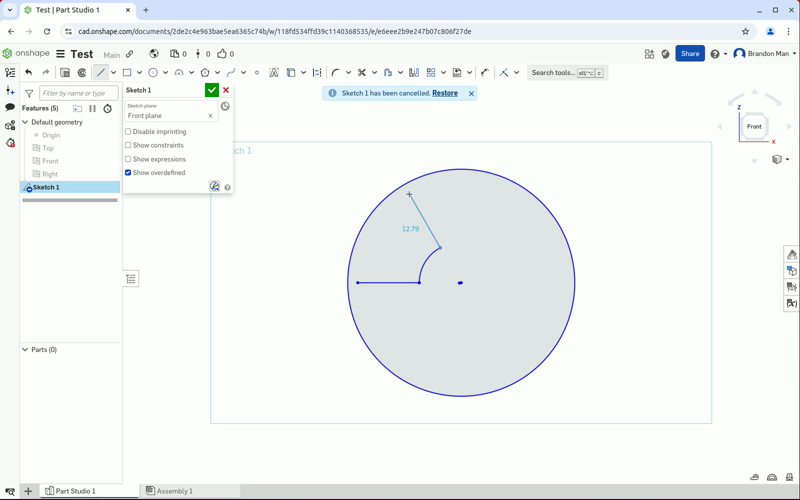
key(esc)
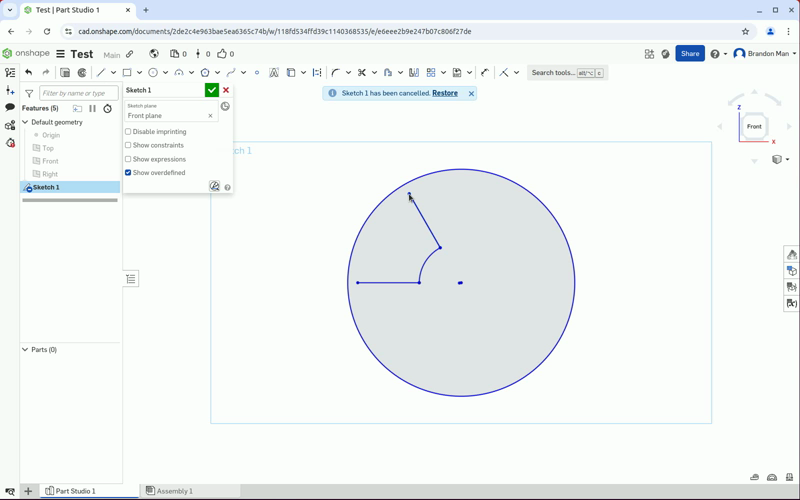
key(a)
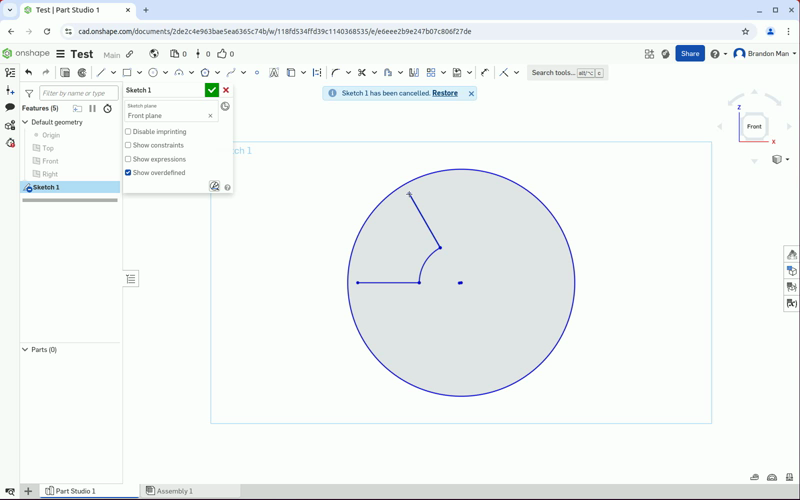
mouse_move(409, 193)
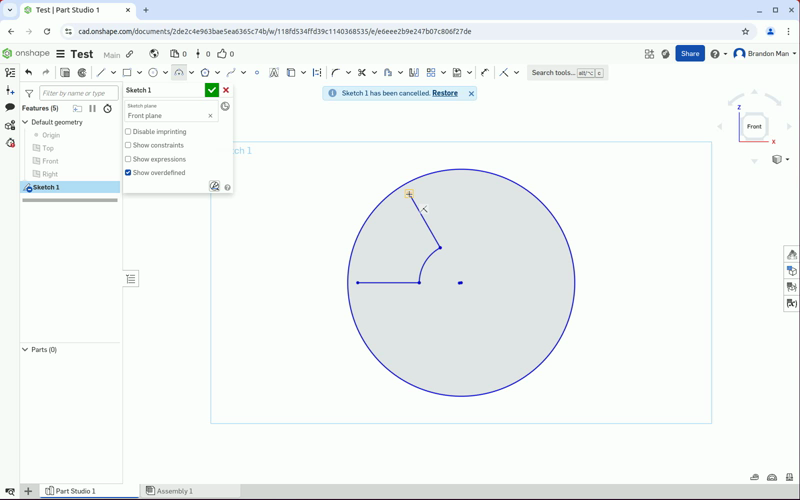
click(409, 193)
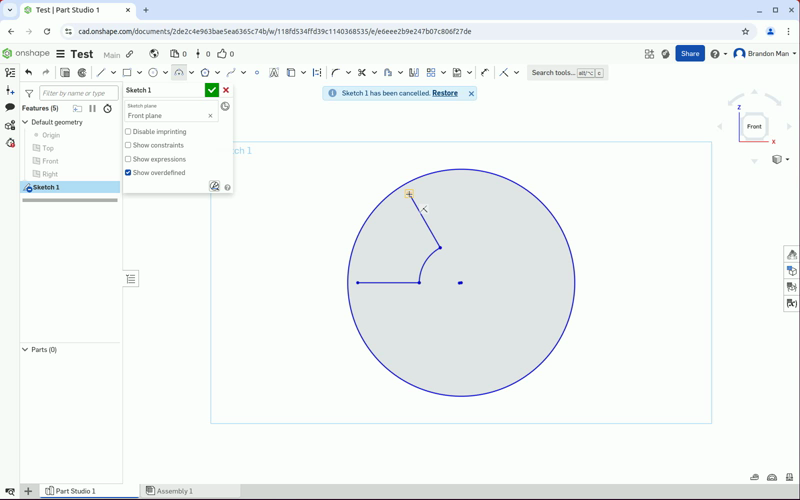
mouse_move(357, 282)
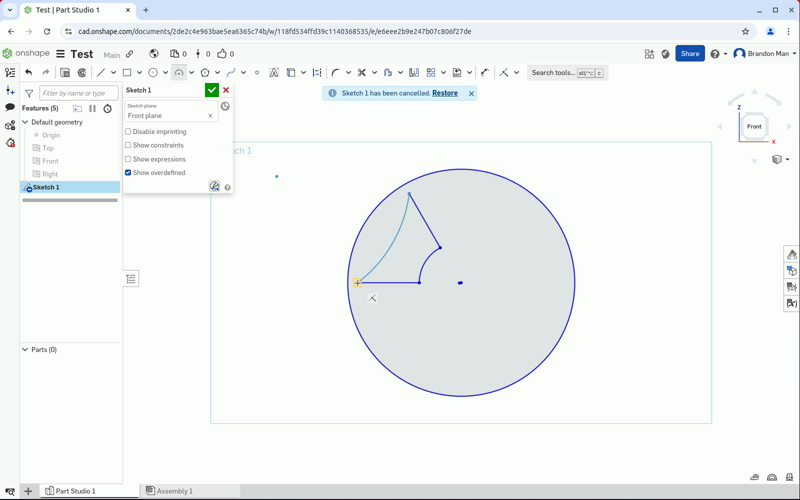
click(357, 282)
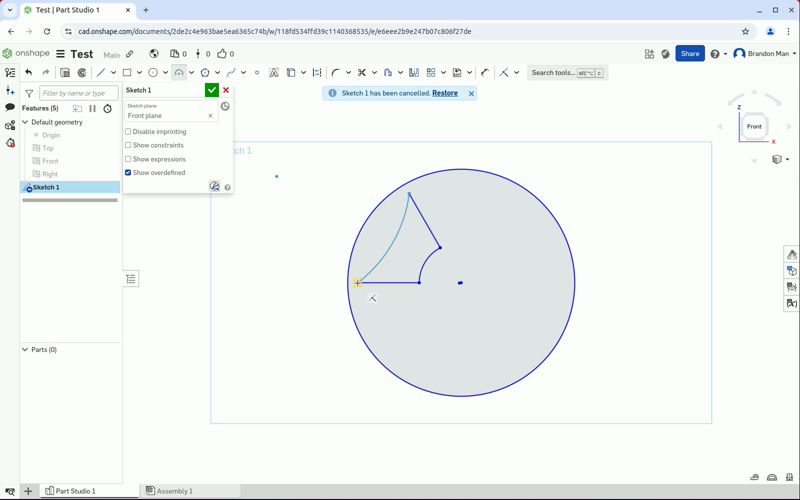
key_down(shift)
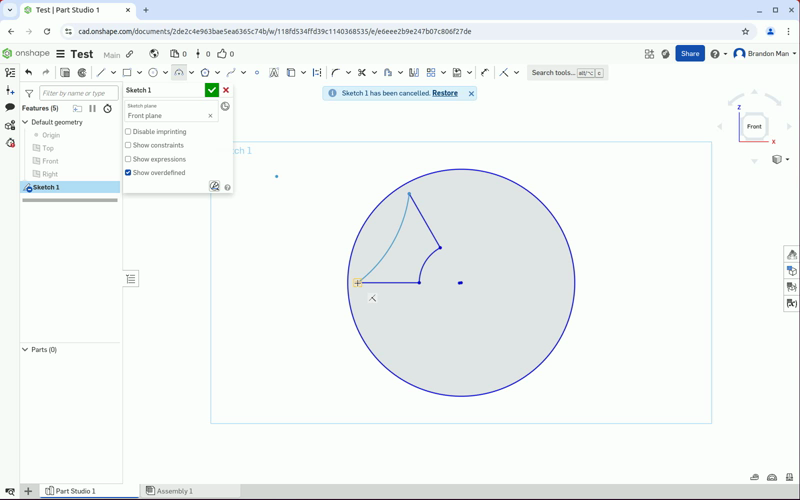
mouse_move(371, 231)
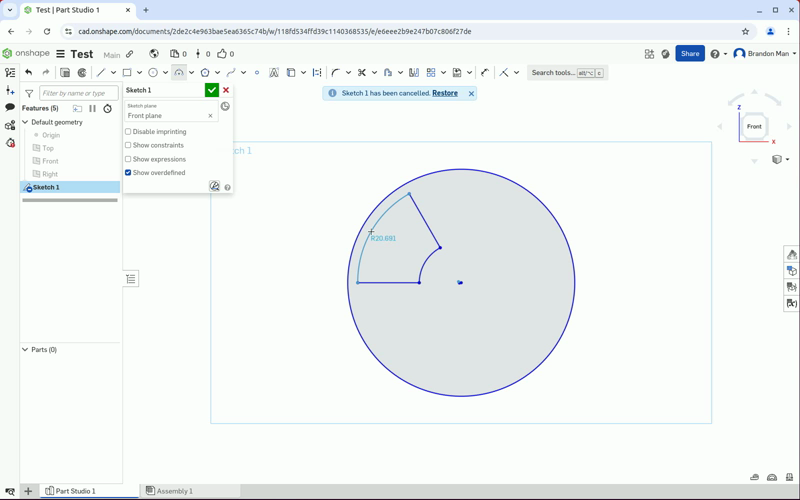
click(371, 231)
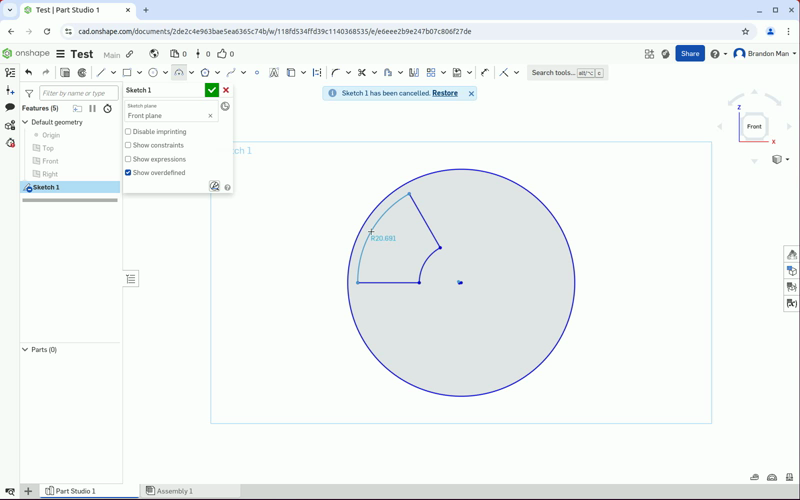
key_up(shift)
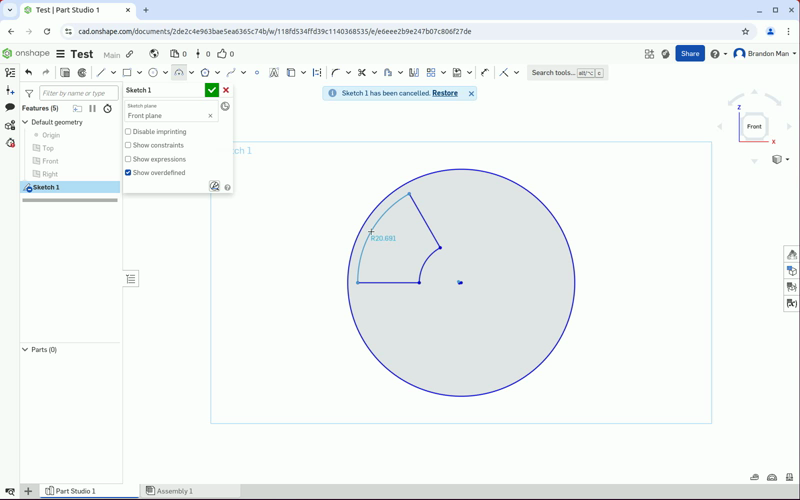
key(esc)
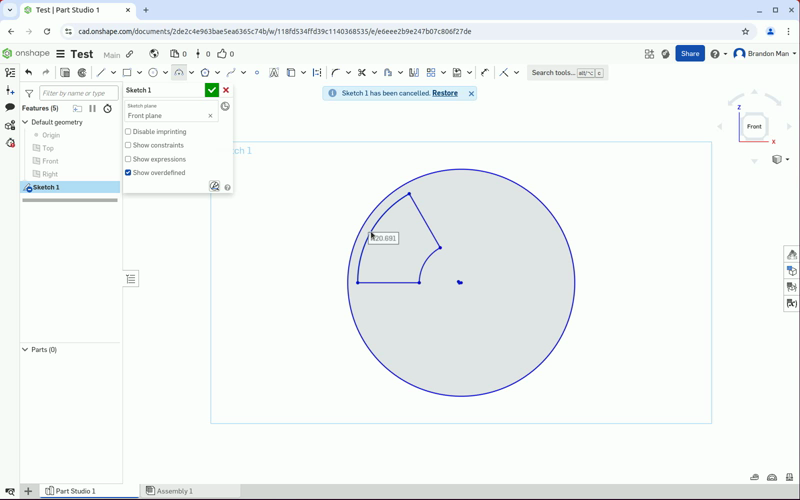
key(a)
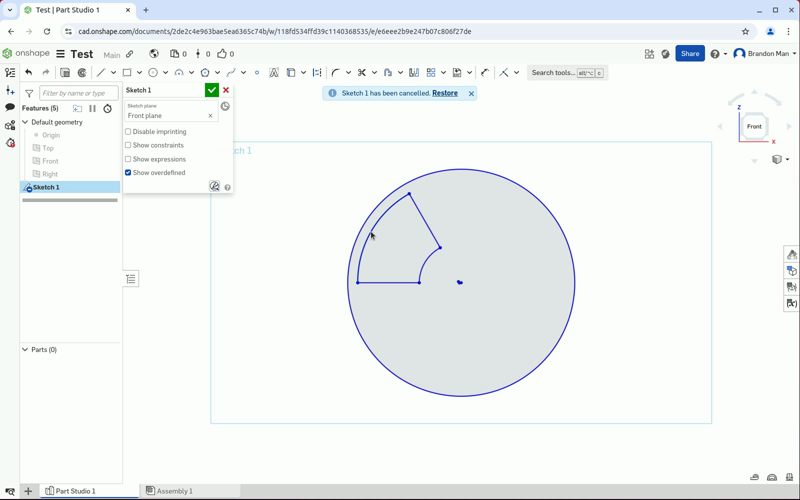
key_down(shift)
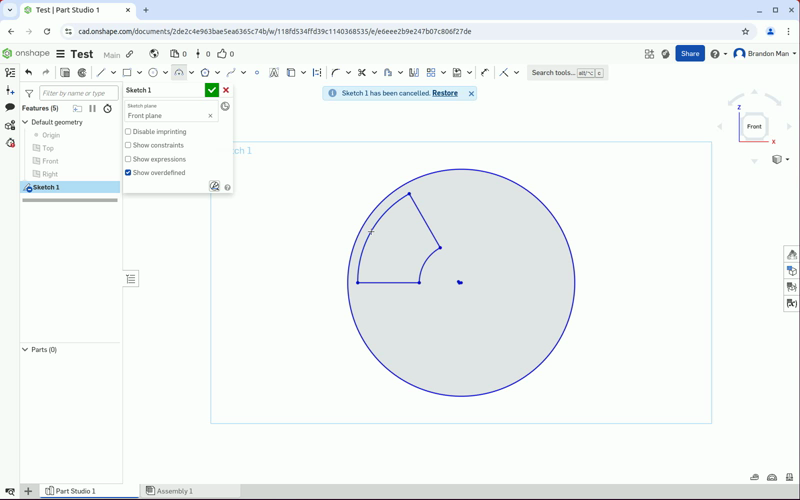
mouse_move(409, 372)
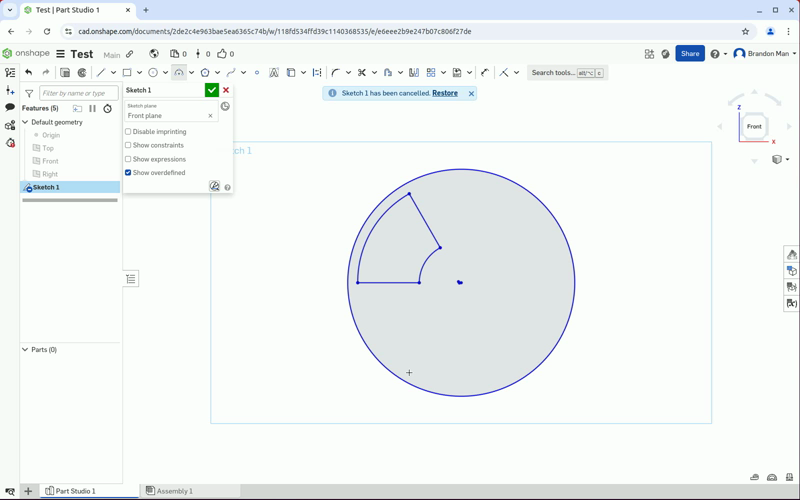
click(409, 372)
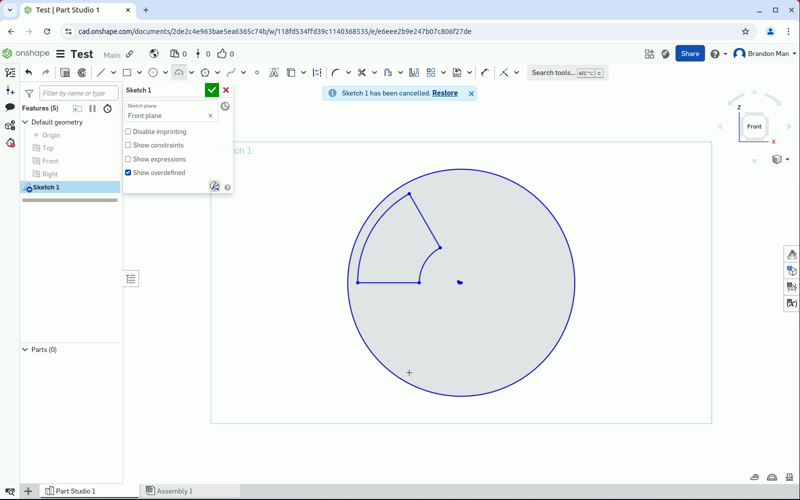
key_up(shift)
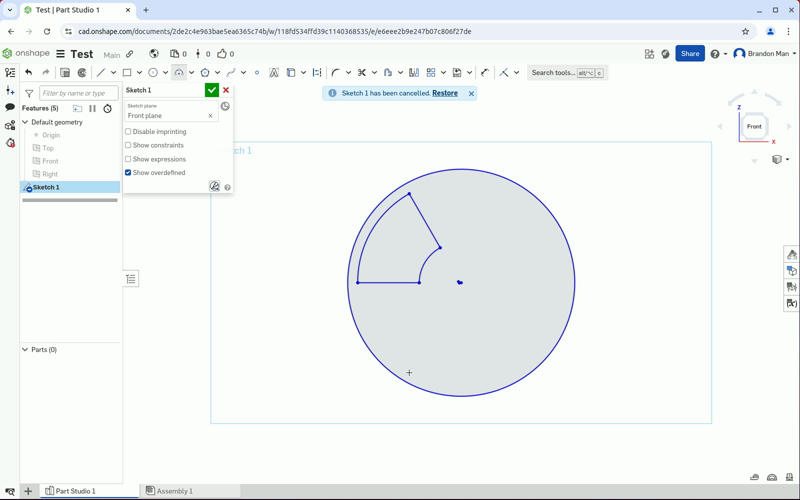
key_down(shift)
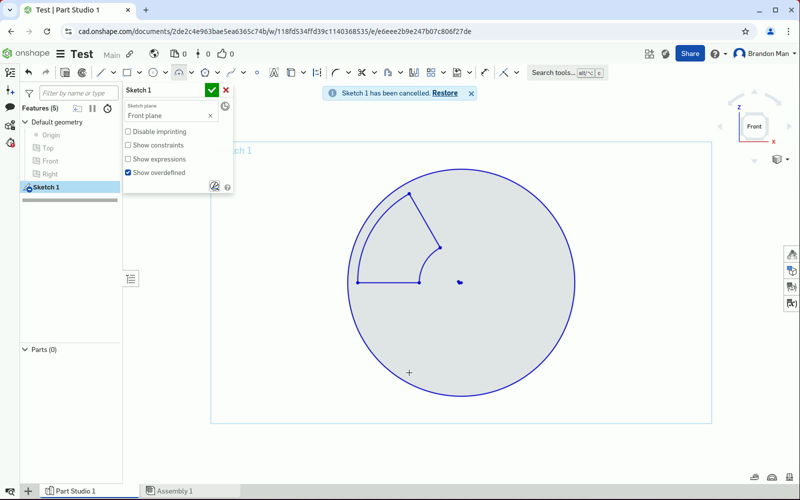
mouse_move(510, 372)
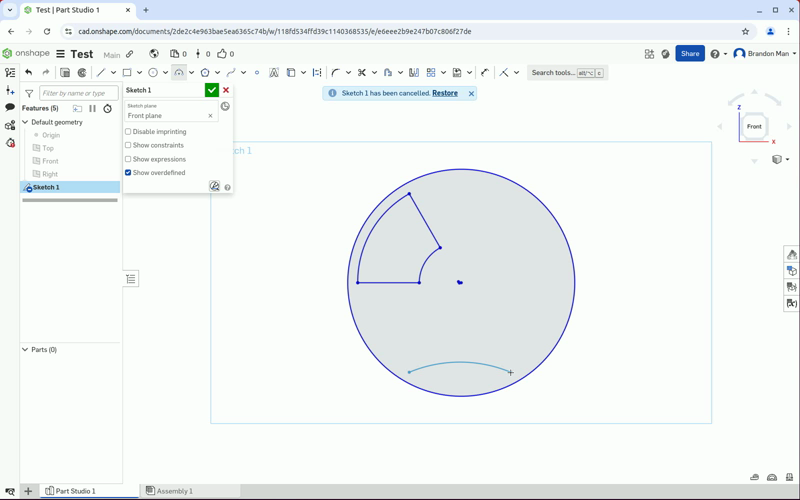
click(510, 372)
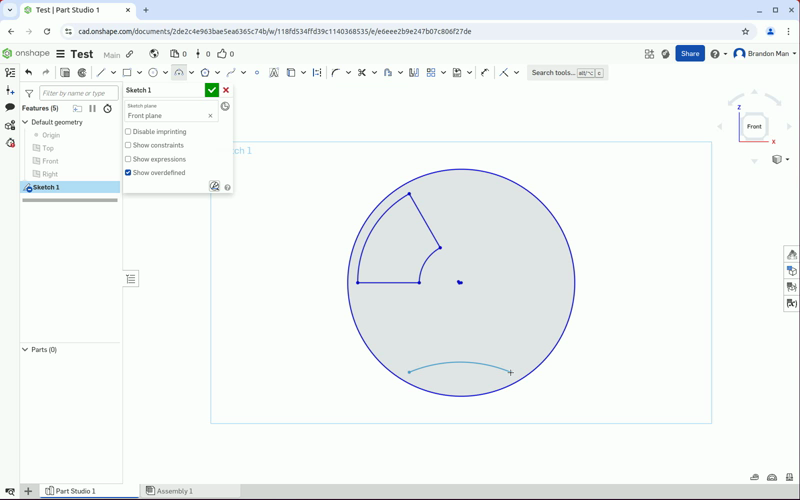
mouse_move(460, 386)
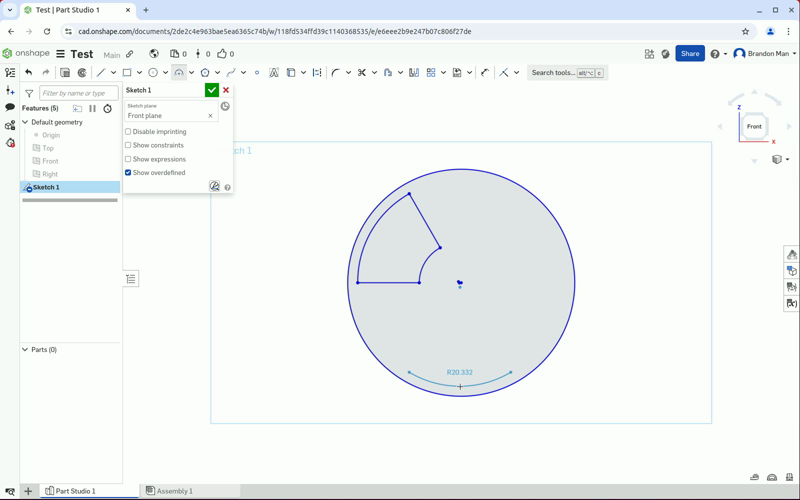
click(460, 386)
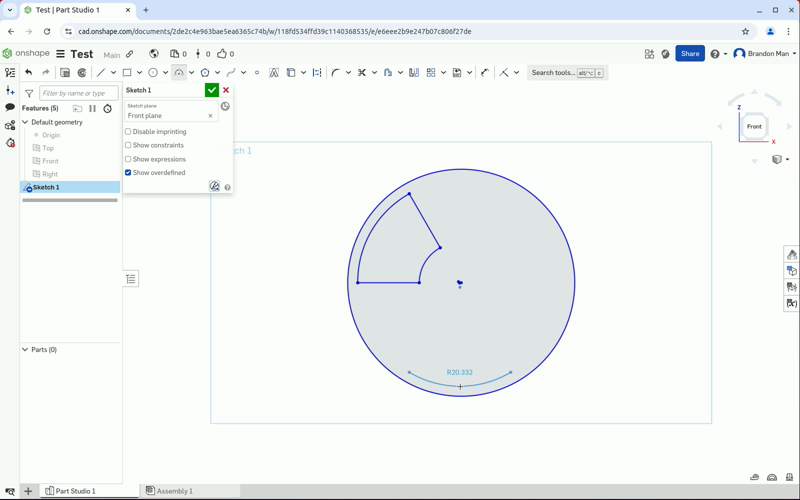
key_up(shift)
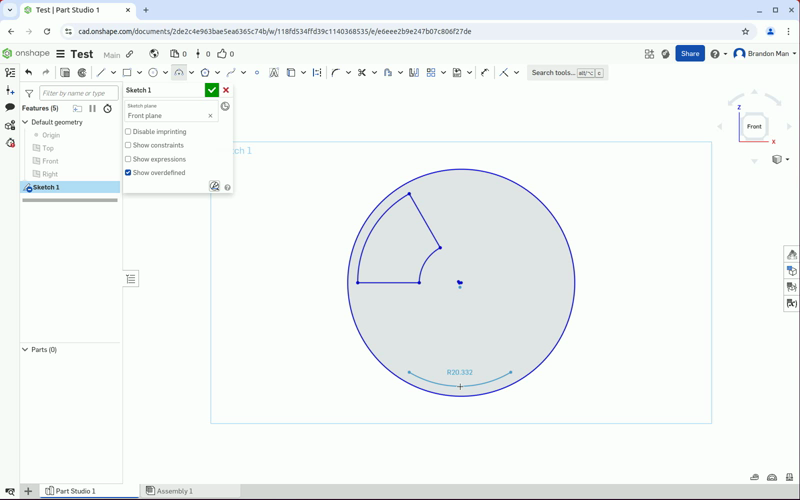
key(esc)
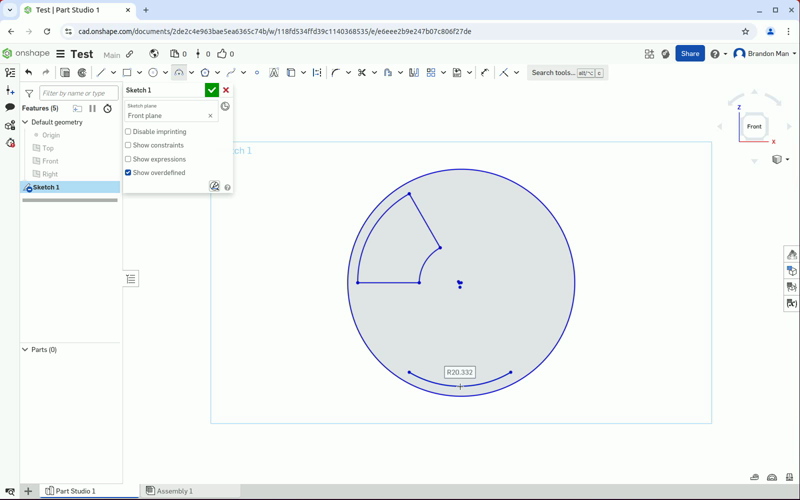
key(l)
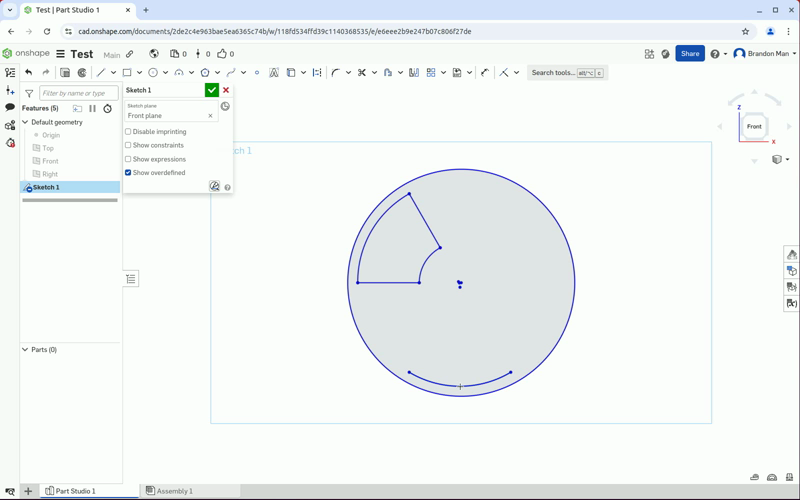
mouse_move(510, 372)
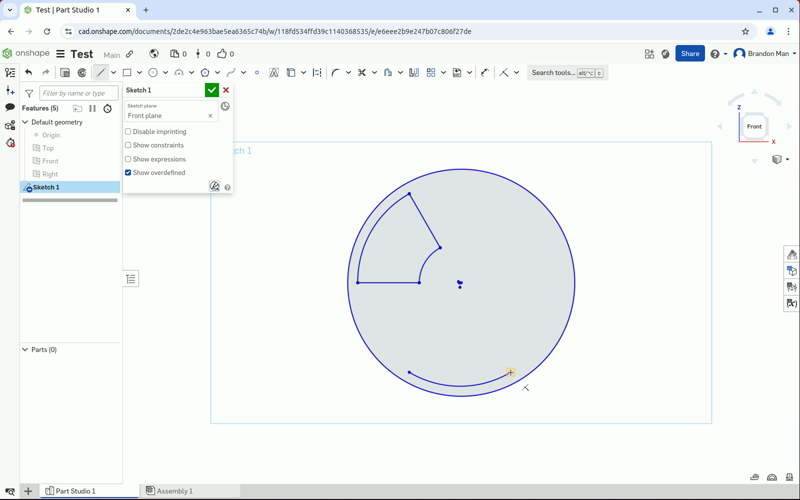
click(510, 372)
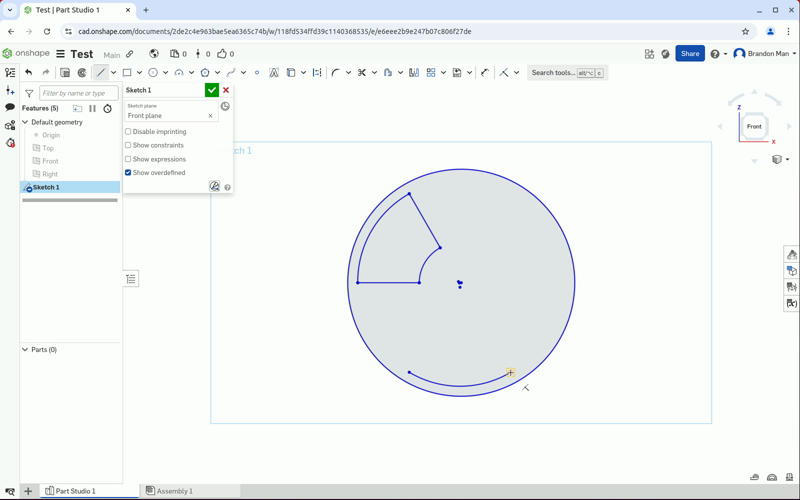
key_down(shift)
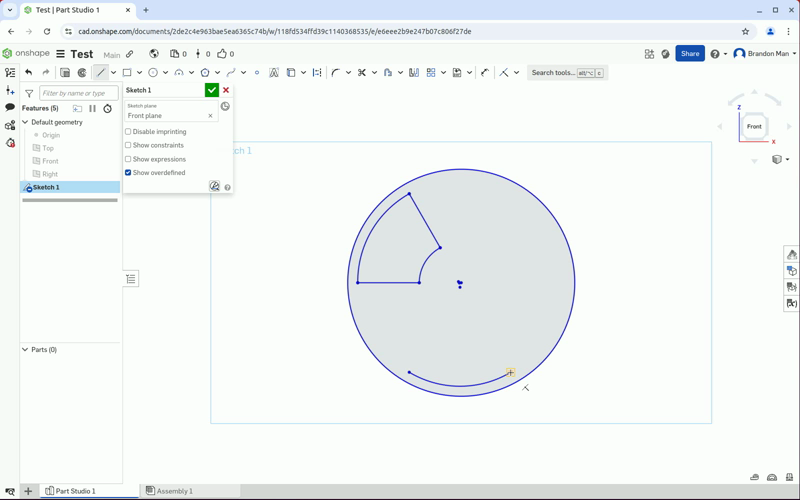
mouse_move(480, 318)
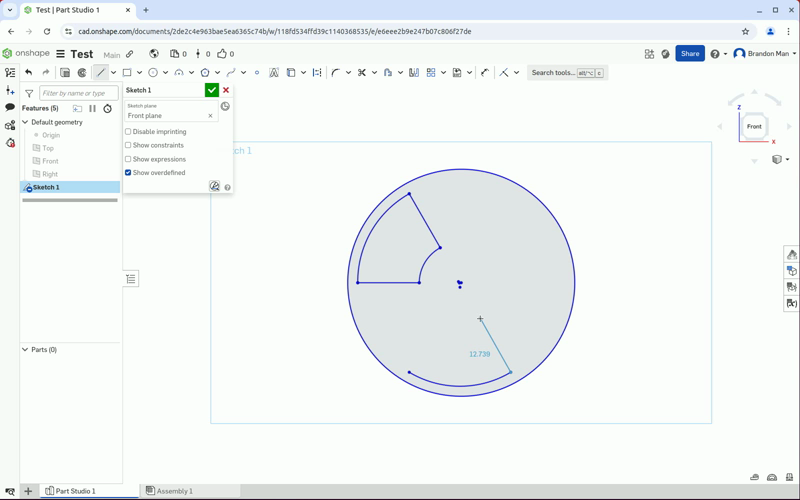
click(480, 318)
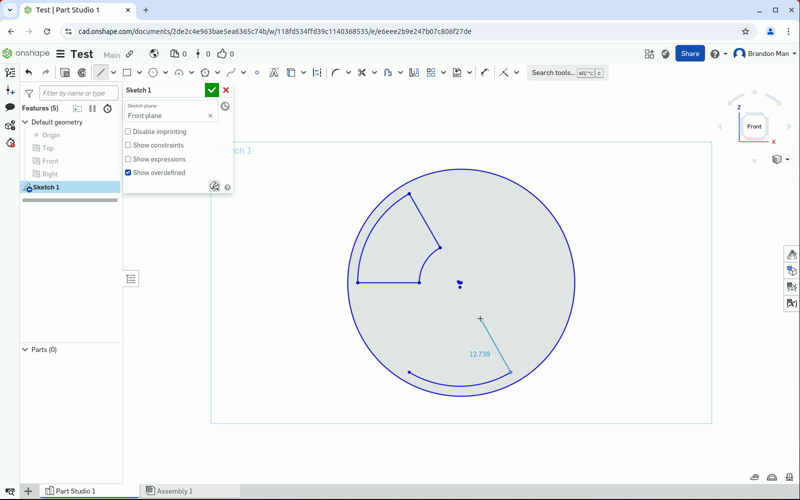
key_up(shift)
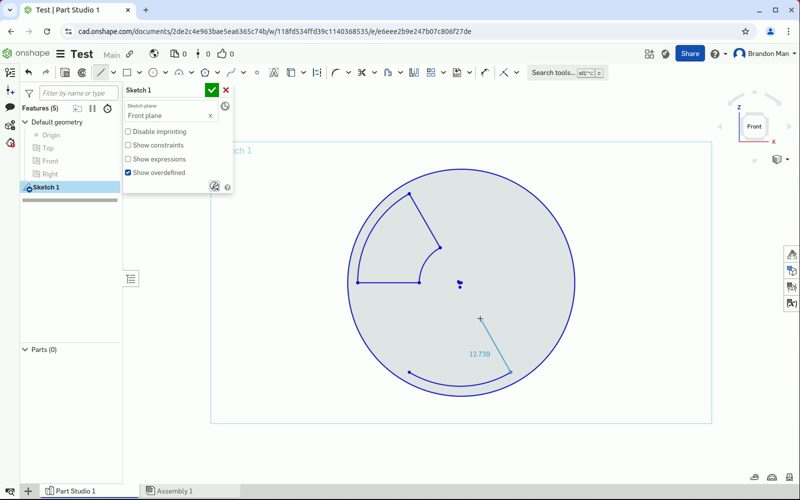
key(esc)
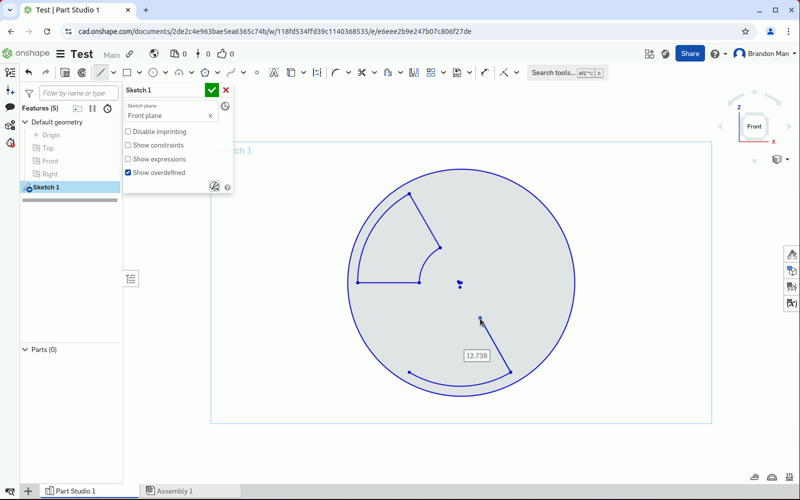
key(a)
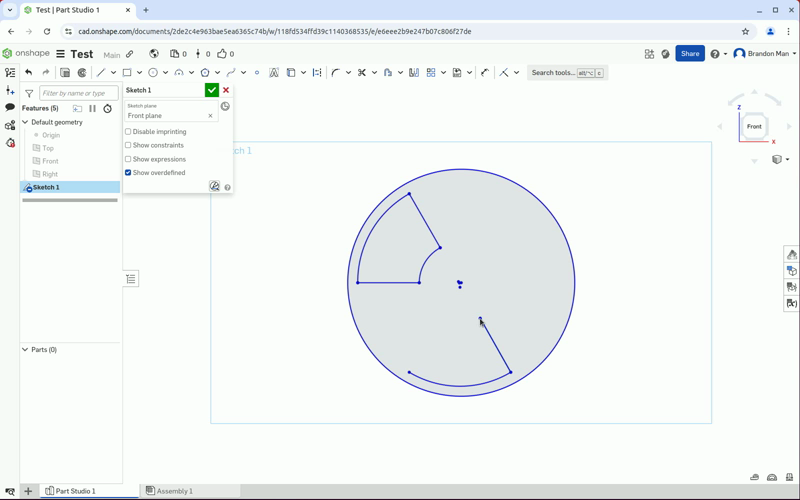
mouse_move(480, 318)
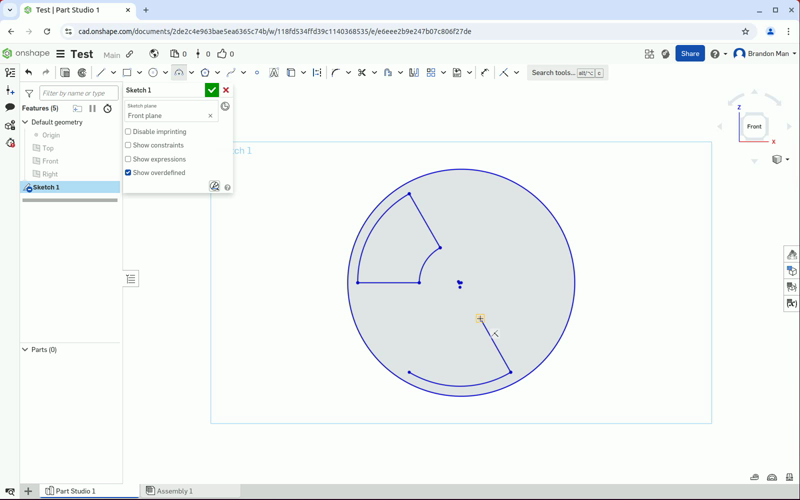
click(480, 318)
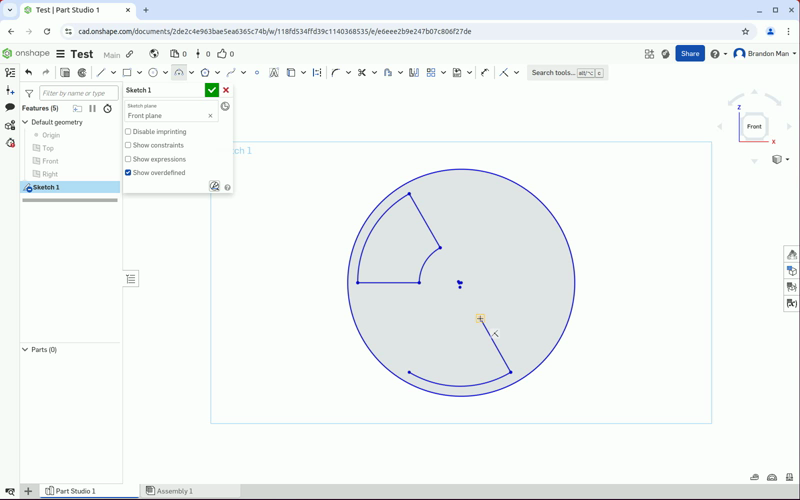
key_down(shift)
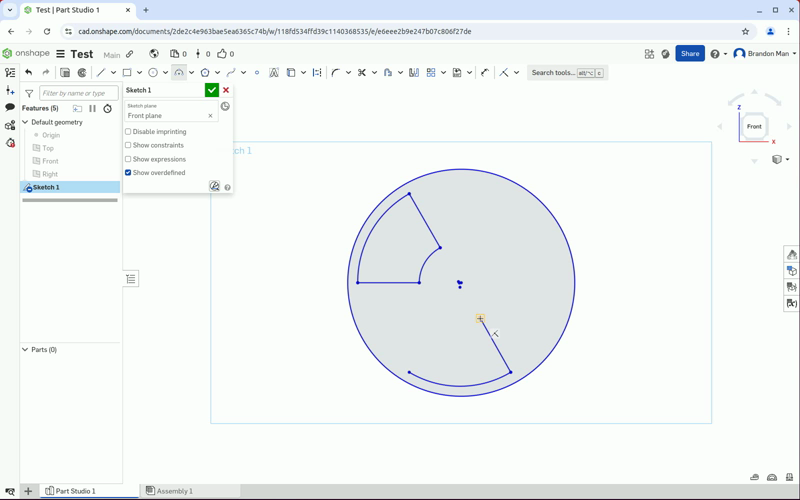
mouse_move(440, 318)
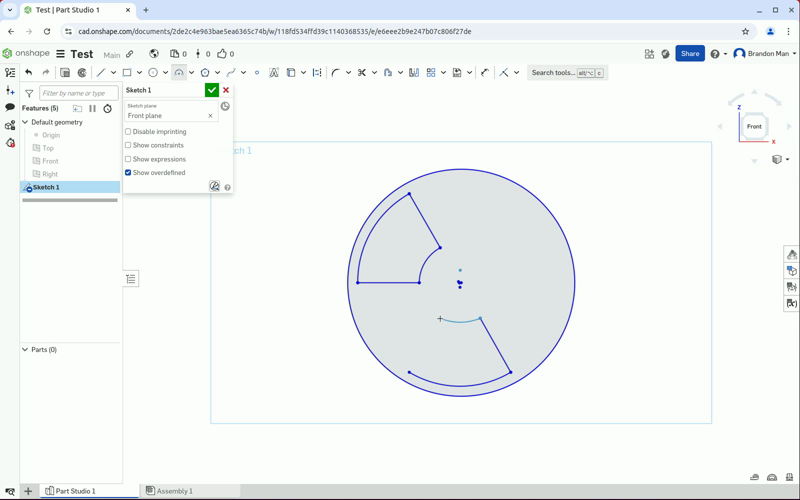
click(440, 318)
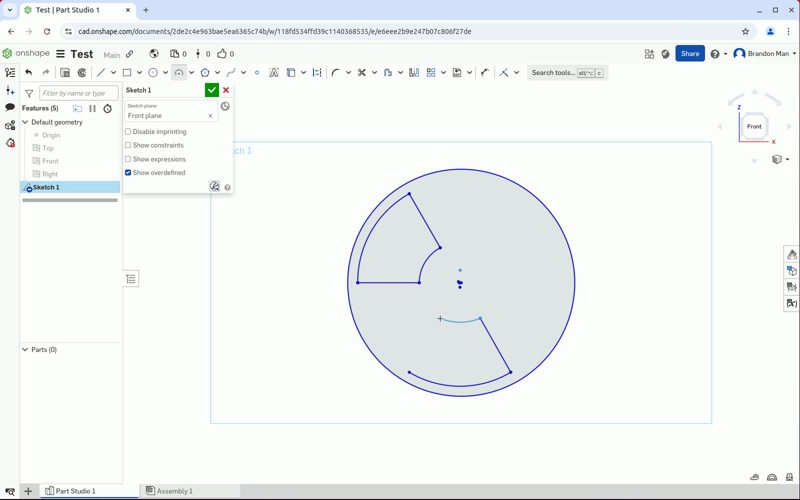
mouse_move(460, 323)
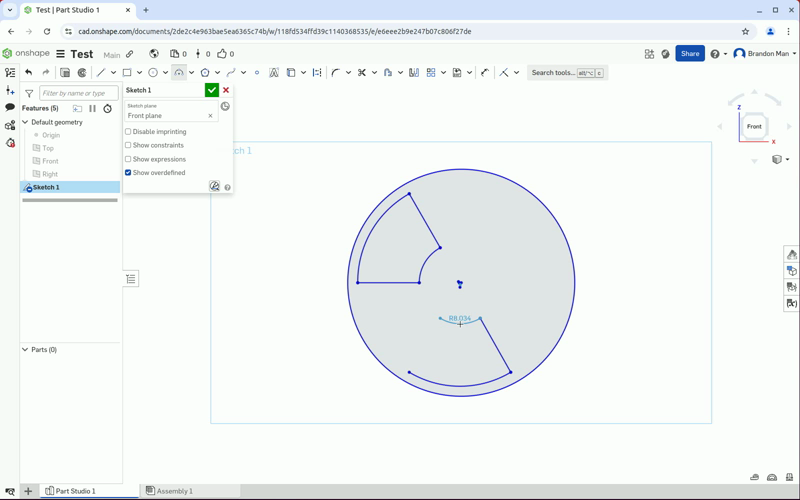
click(460, 323)
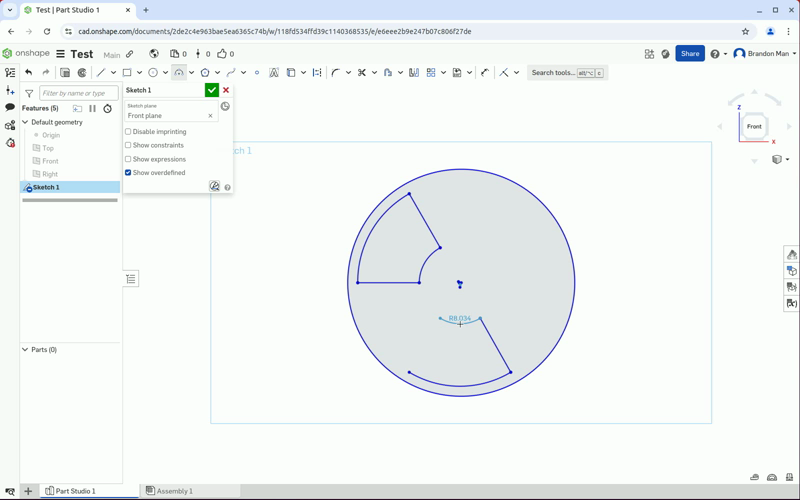
key_up(shift)
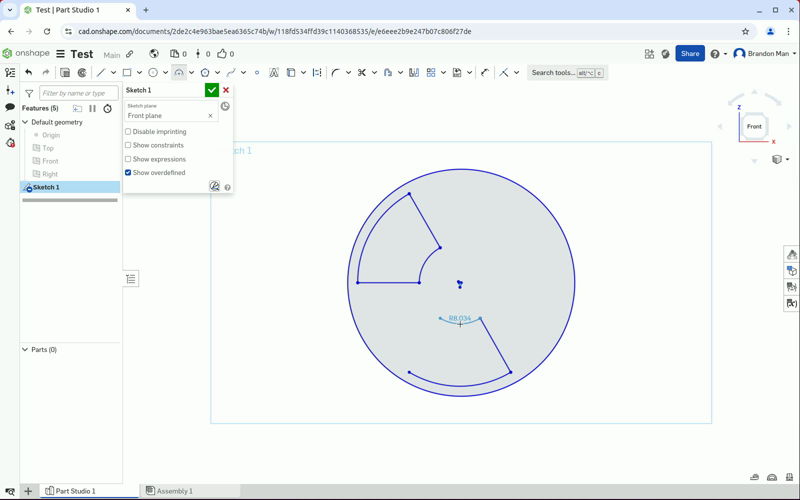
key(esc)
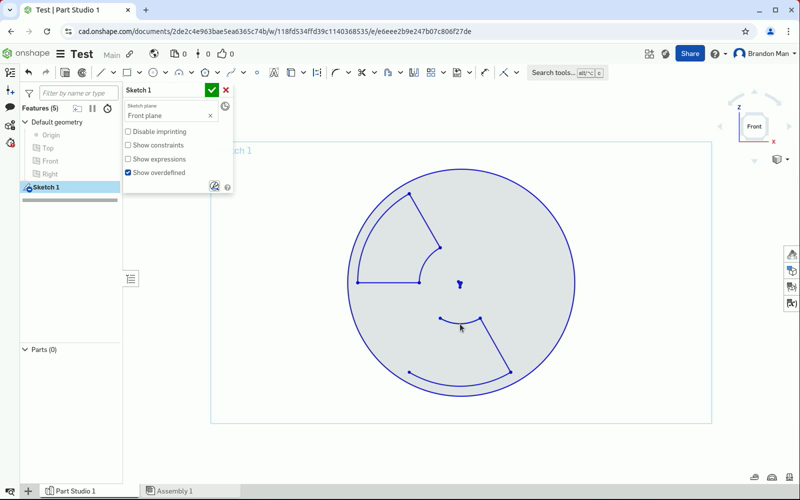
key(l)
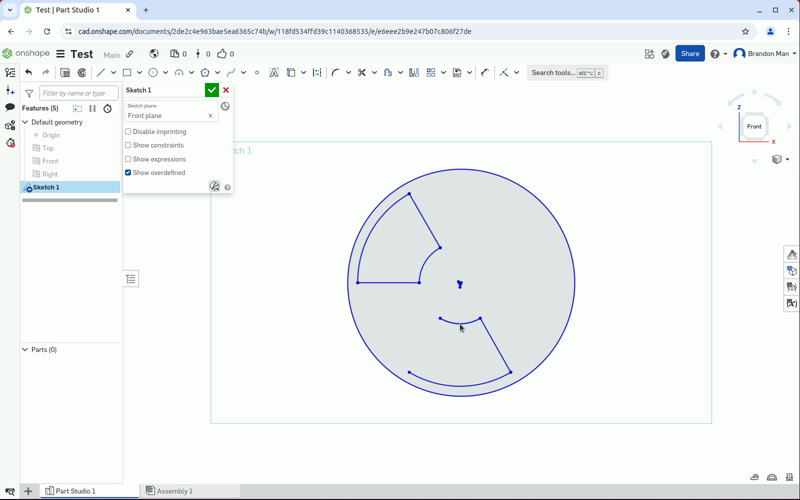
mouse_move(440, 318)
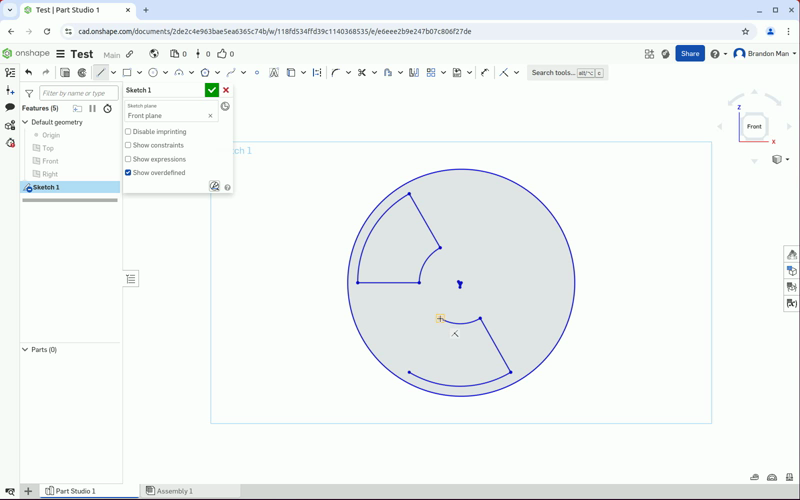
click(440, 318)
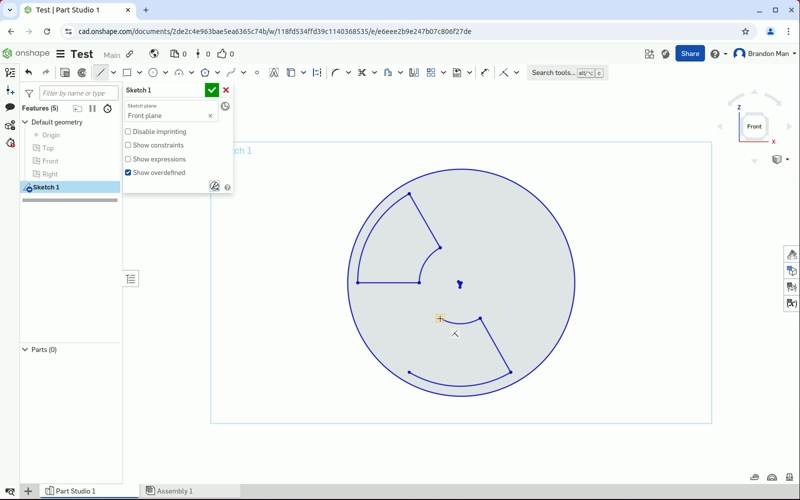
key_down(shift)
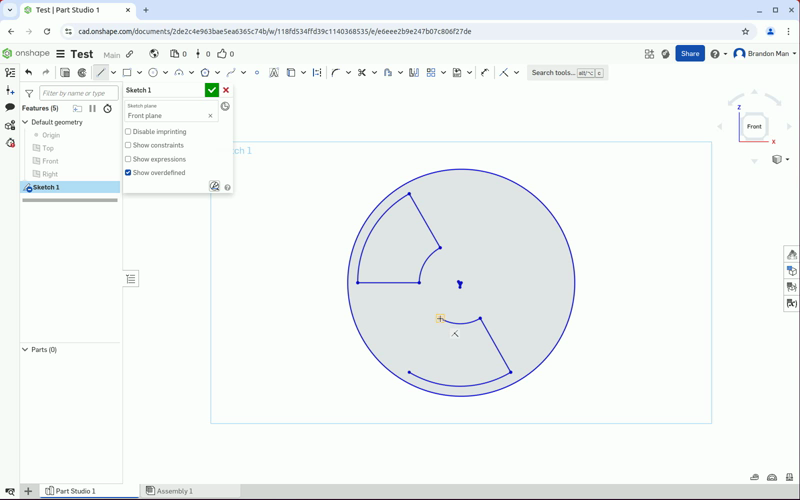
mouse_move(409, 372)
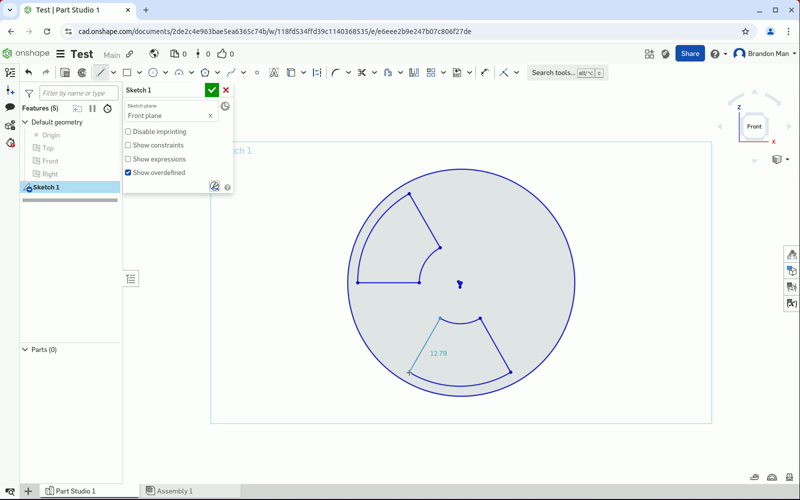
key_up(shift)
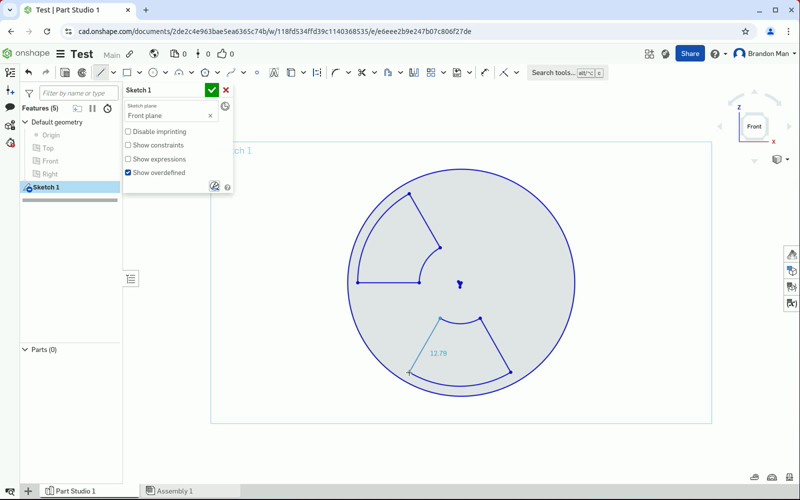
click(409, 372)
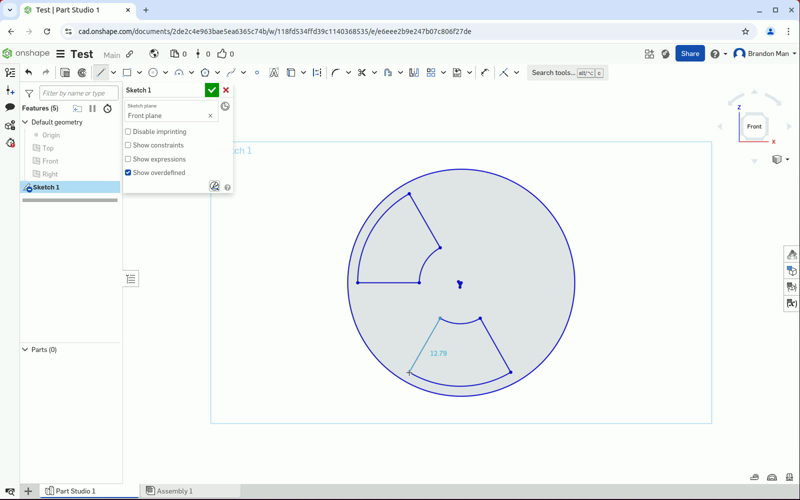
key(esc)
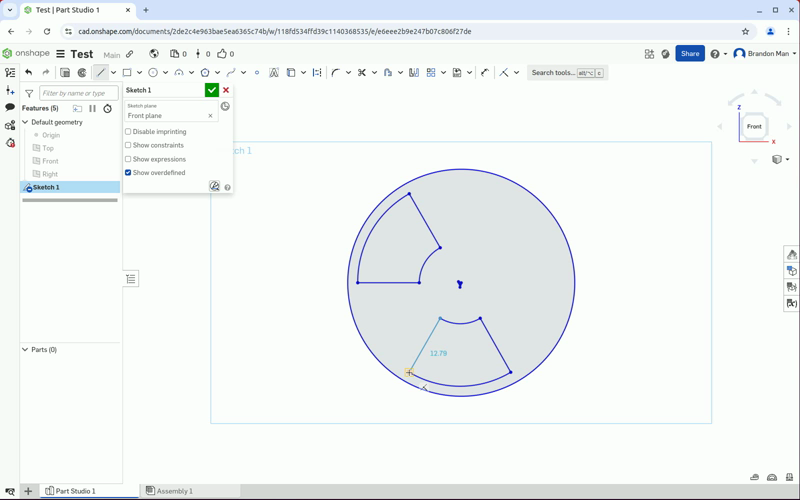
key(c)
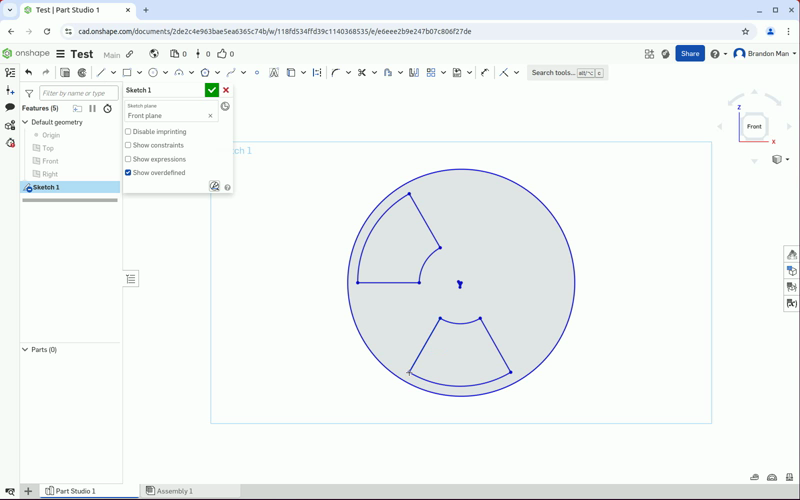
key_down(shift)
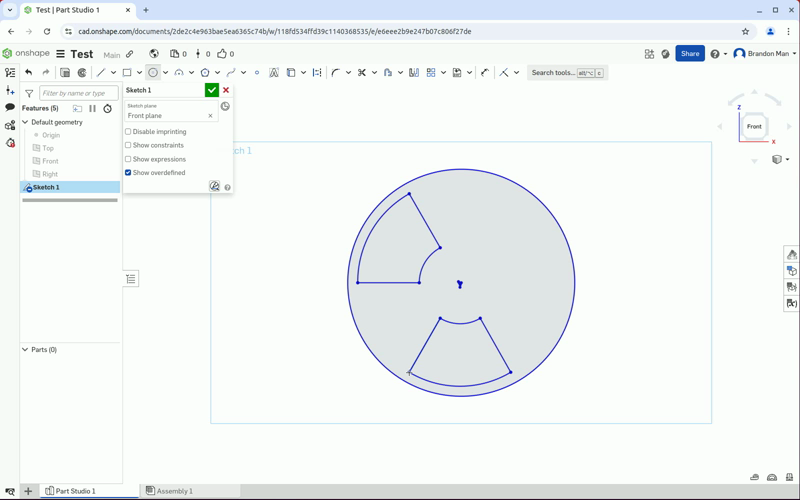
mouse_move(461, 282)
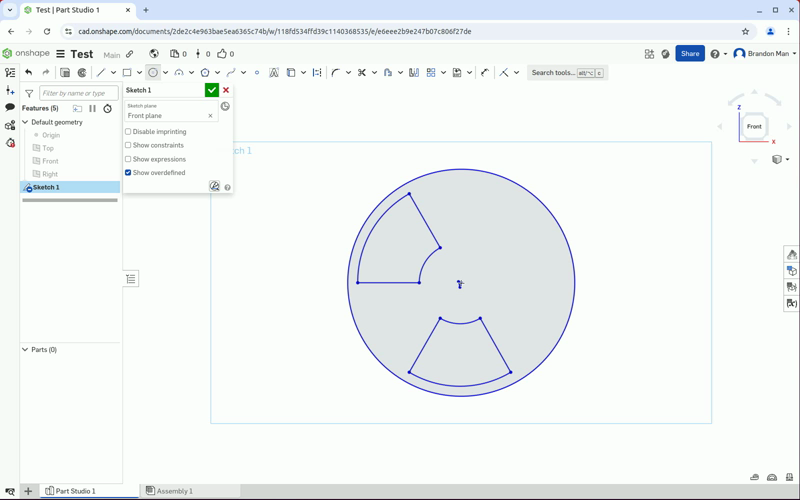
scroll(6)
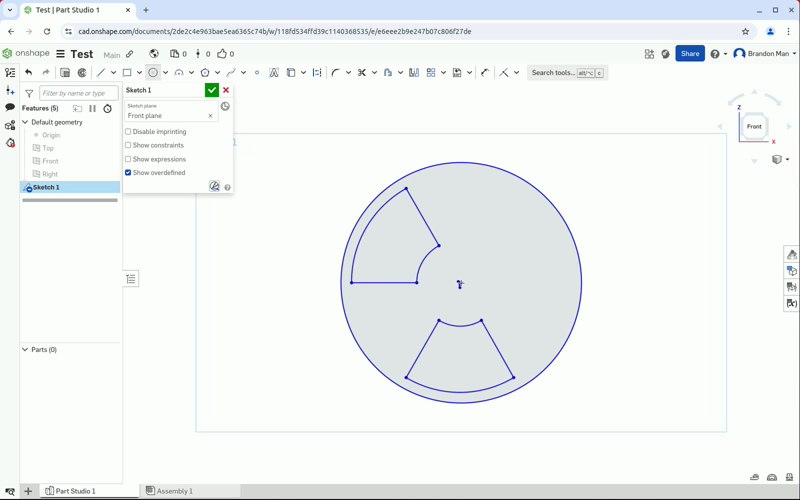
scroll(6)
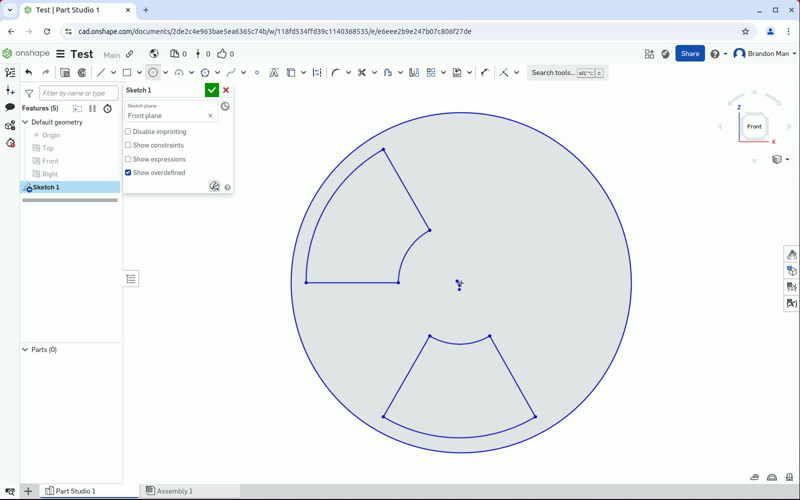
scroll(6)
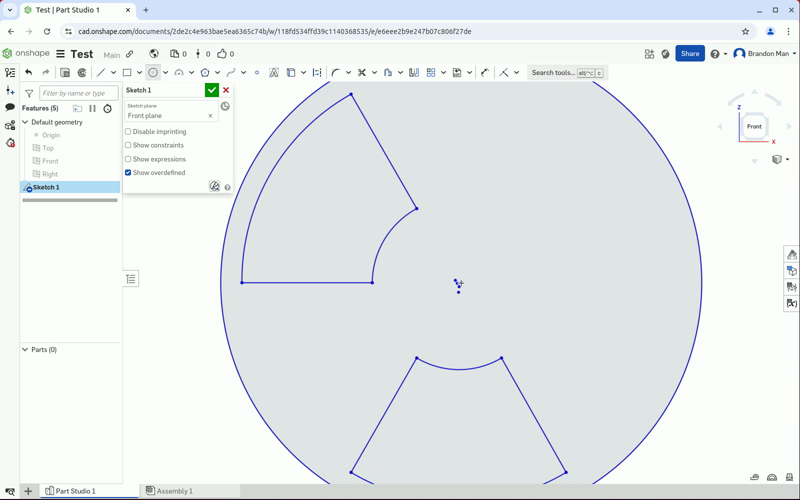
scroll(6)
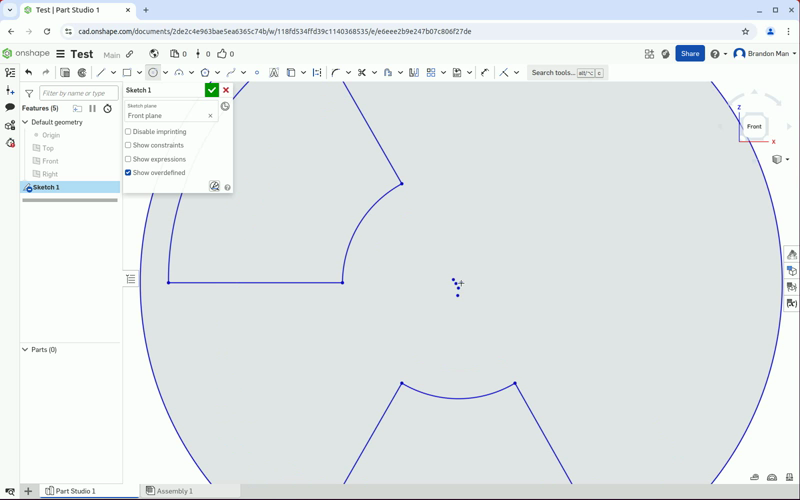
scroll(6)
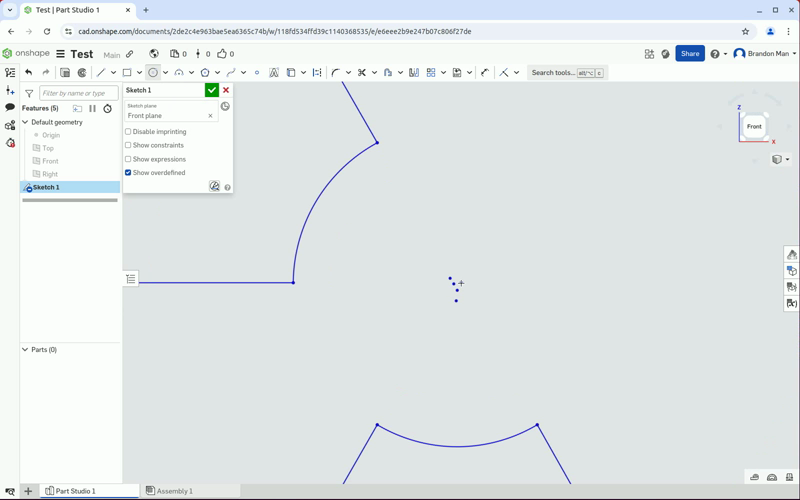
scroll(6)
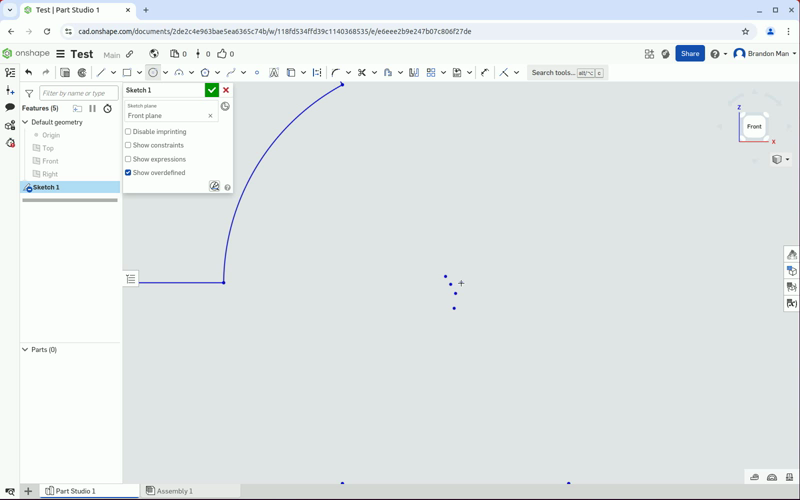
scroll(6)
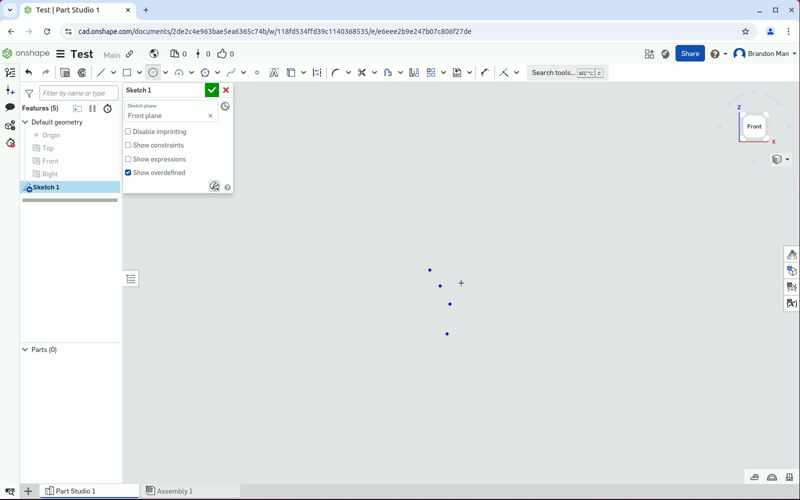
click(461, 282)
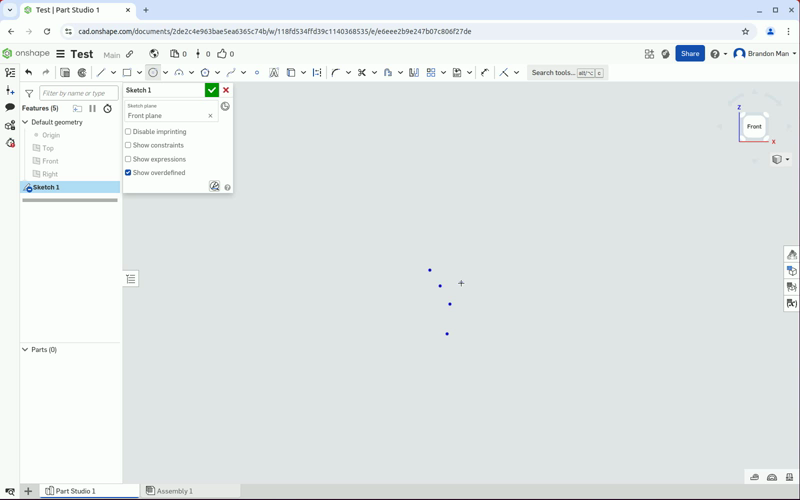
scroll(-6)
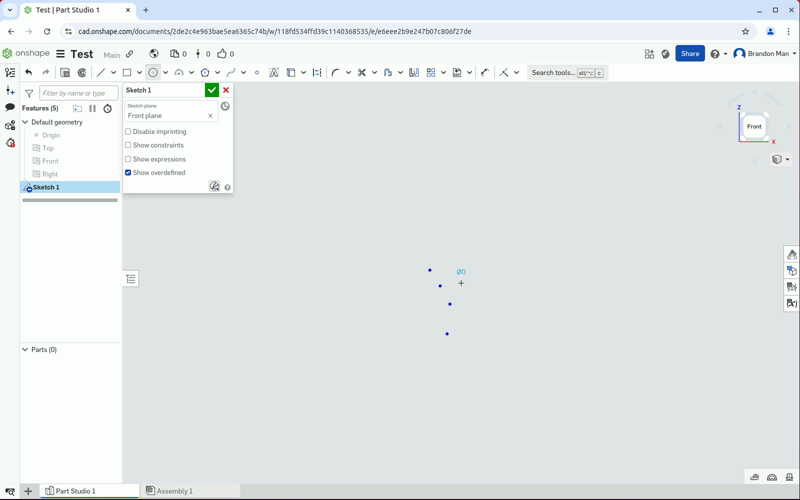
scroll(-6)
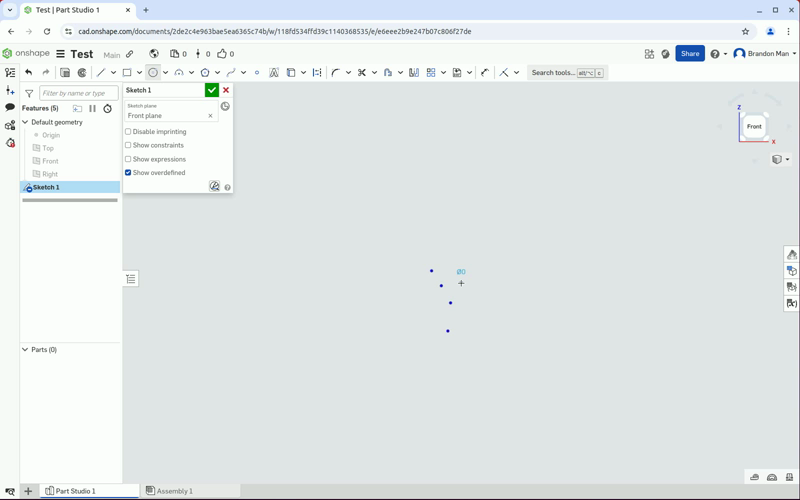
scroll(-6)
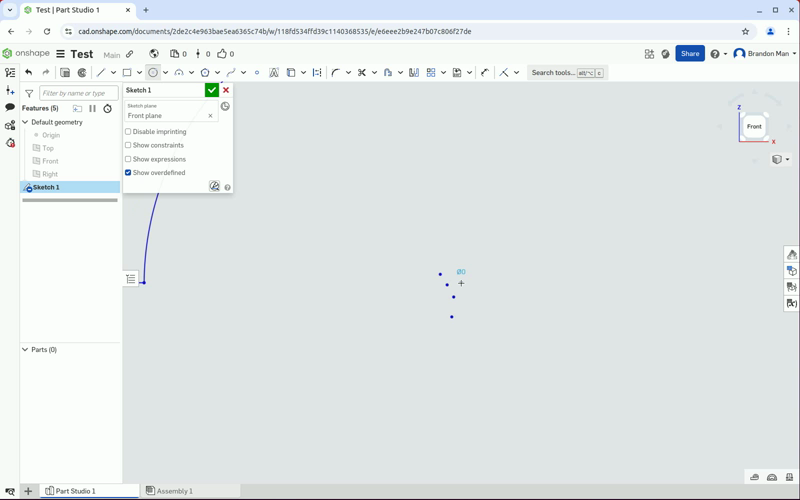
scroll(-6)
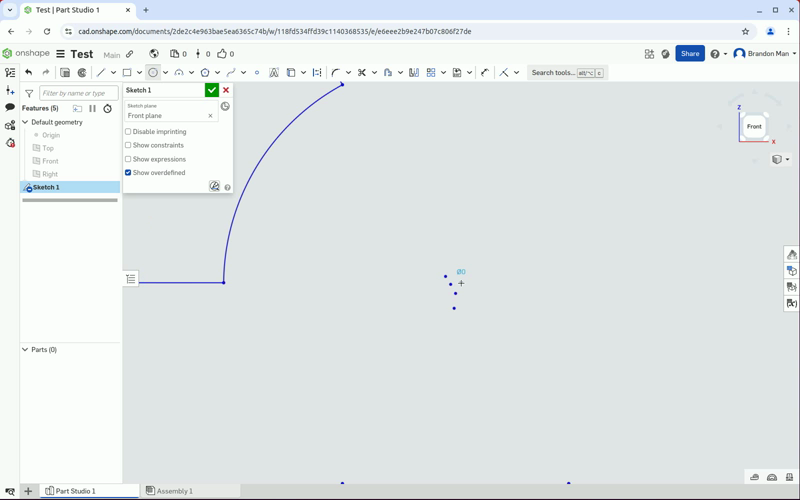
scroll(-6)
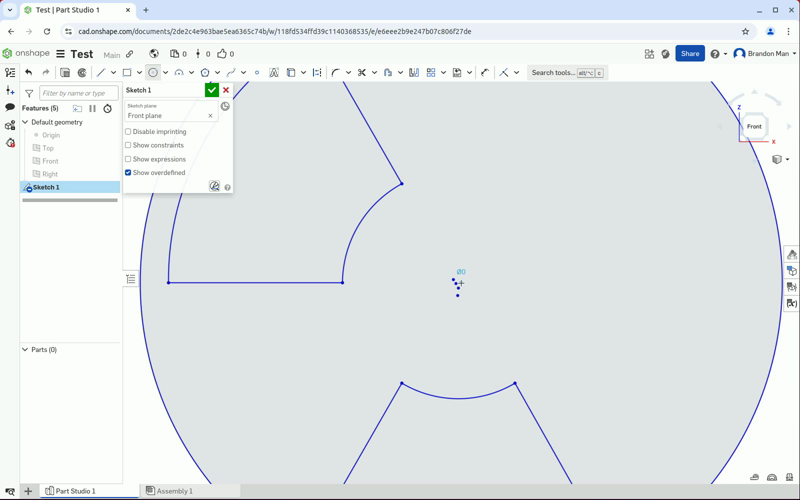
scroll(-6)
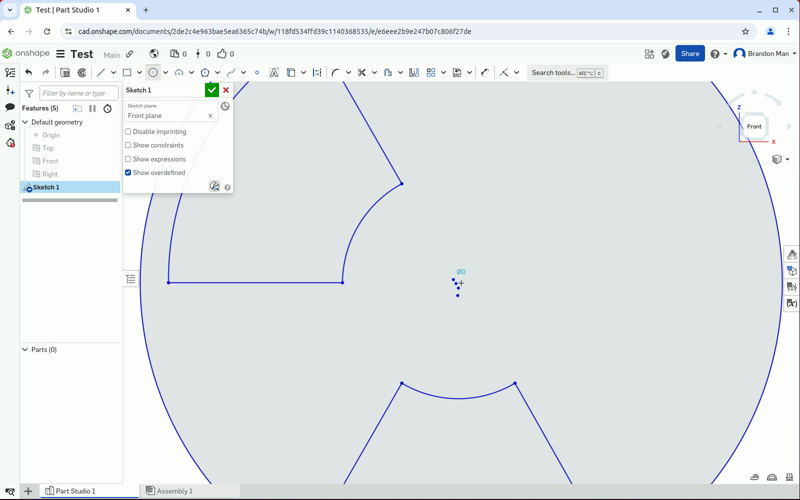
scroll(-6)
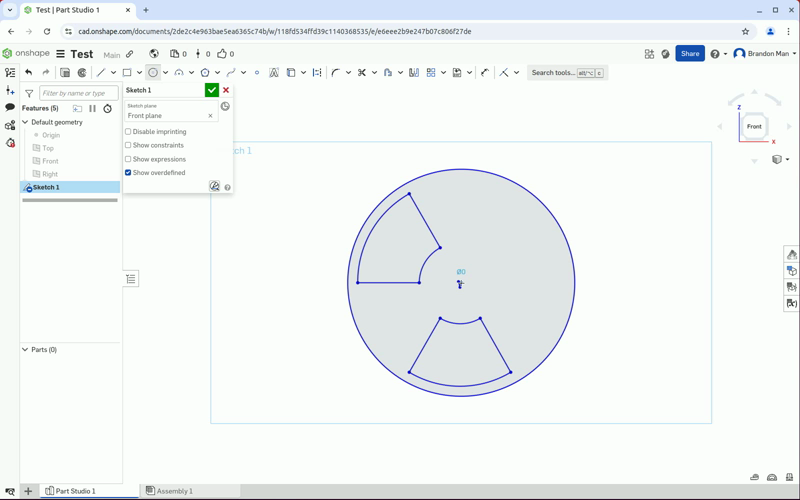
key_up(shift)
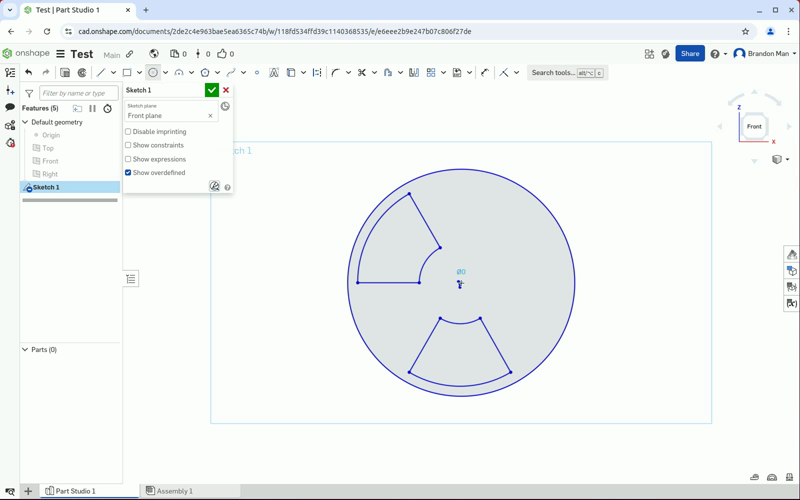
mouse_move(492, 282)
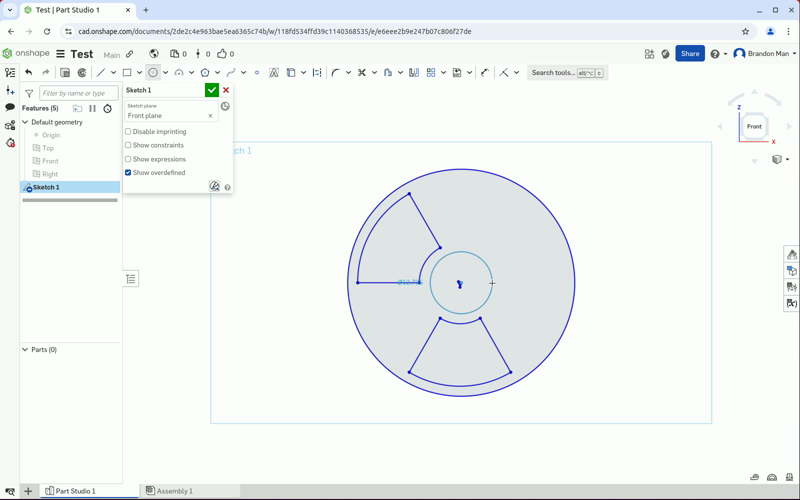
click(492, 282)
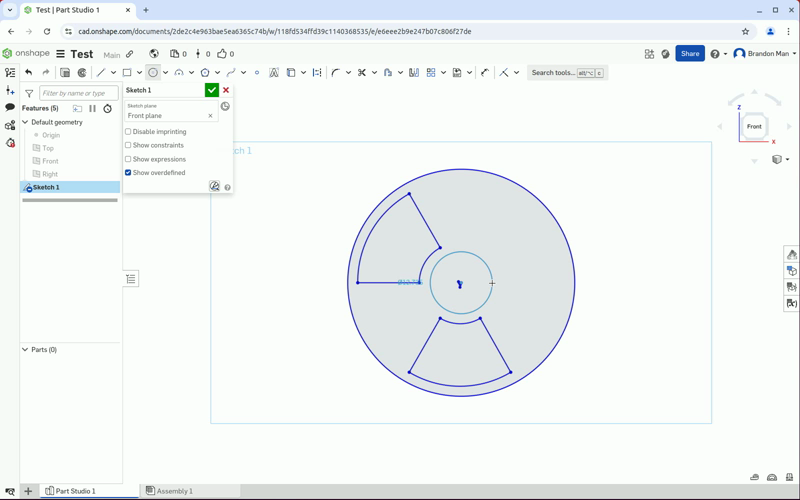
key(esc)
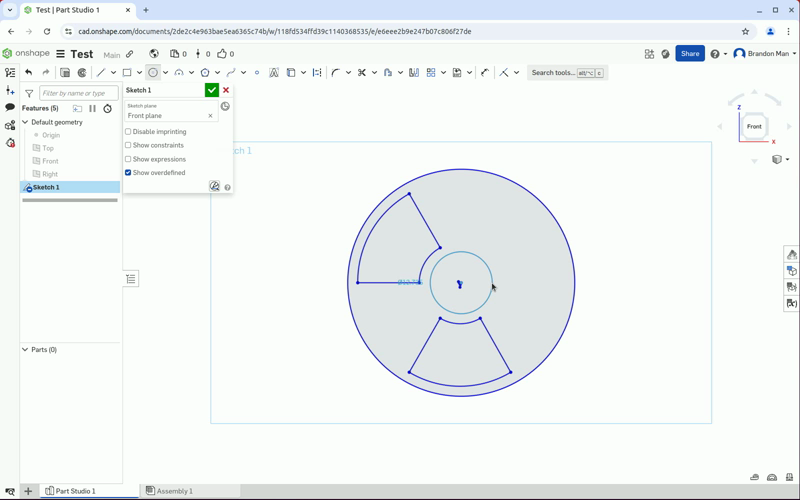
key(a)
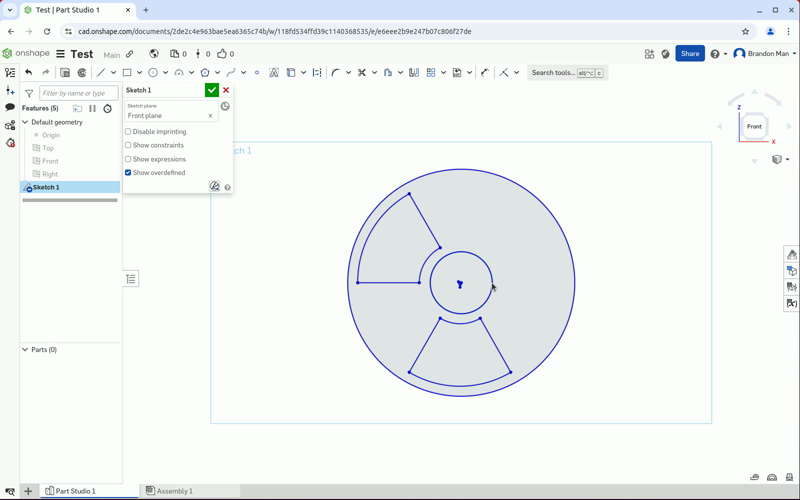
key_down(shift)
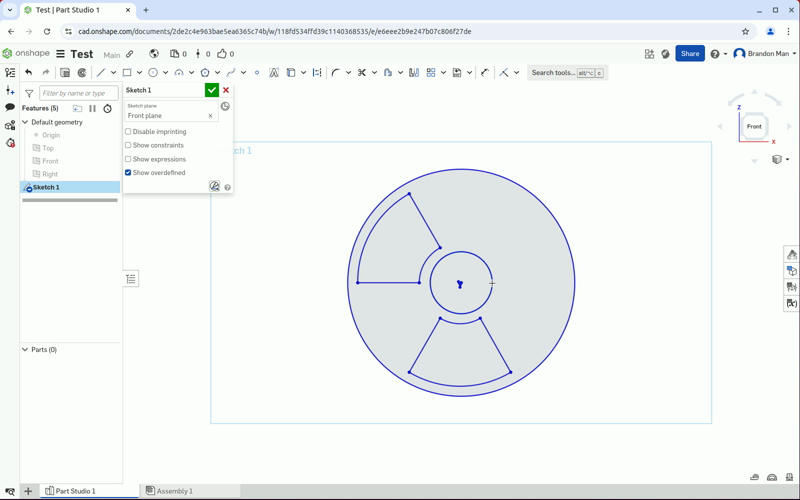
mouse_move(480, 247)
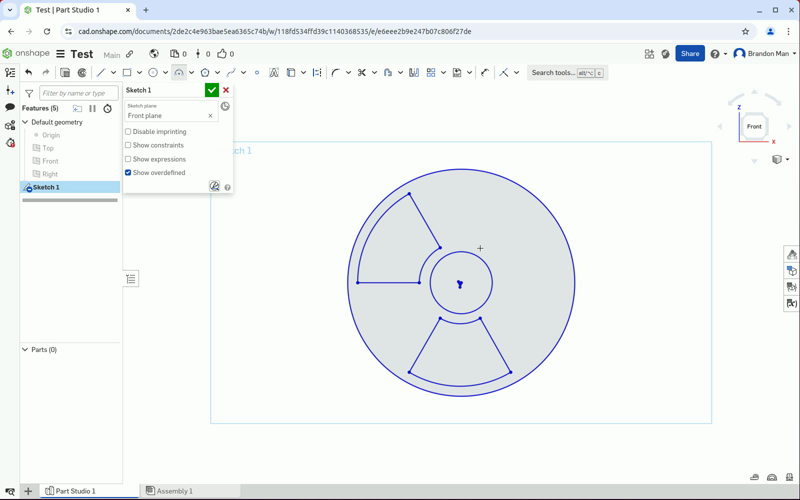
click(480, 247)
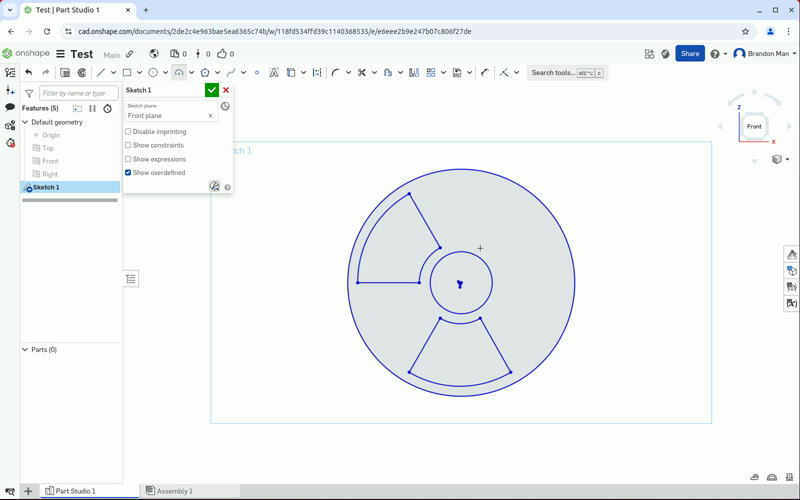
key_up(shift)
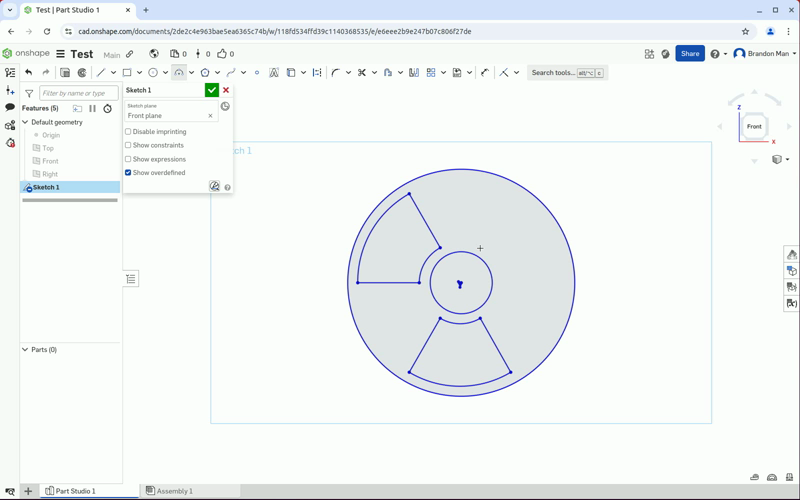
key_down(shift)
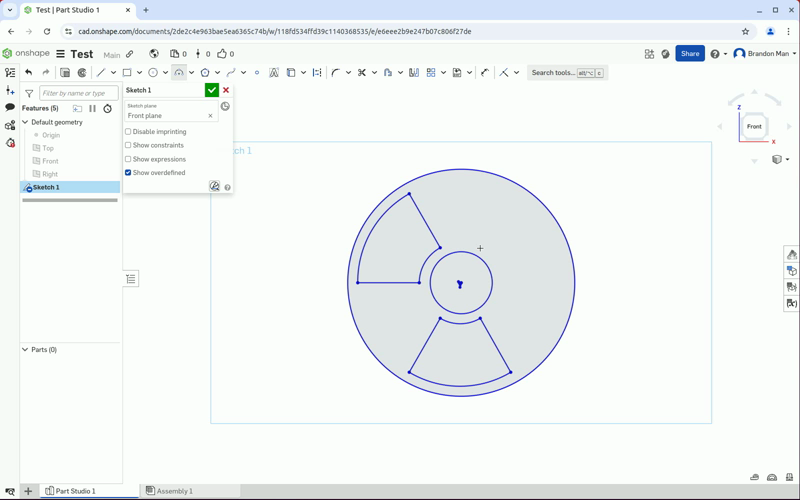
mouse_move(501, 282)
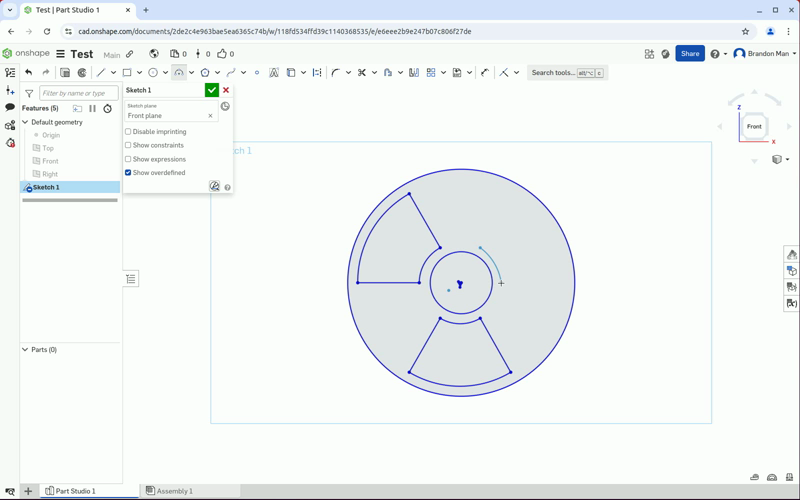
click(501, 282)
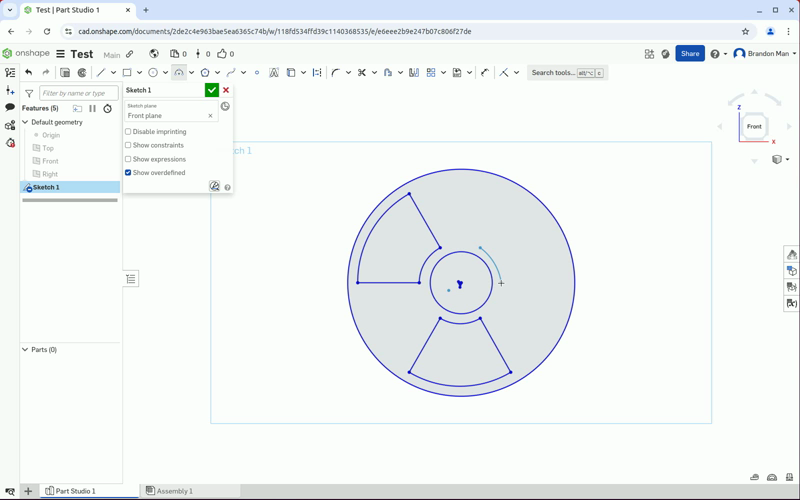
mouse_move(495, 262)
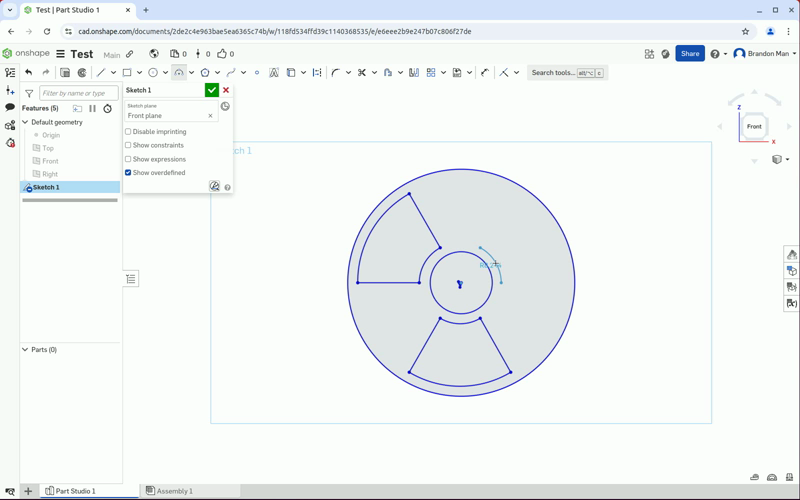
click(495, 262)
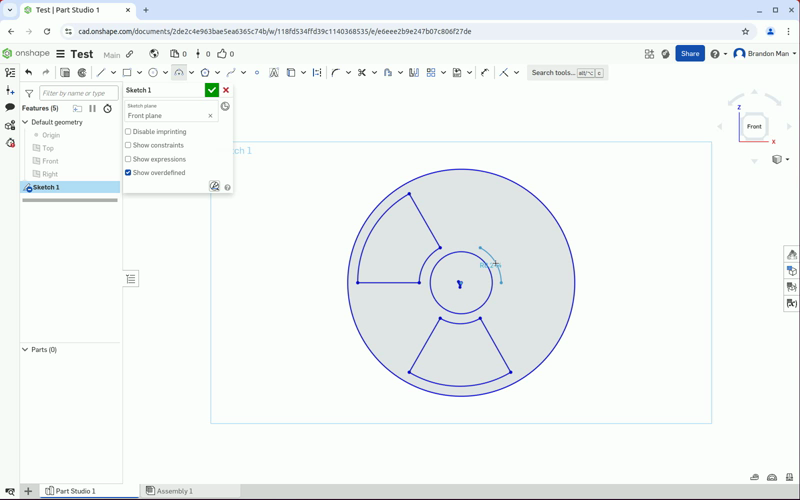
key_up(shift)
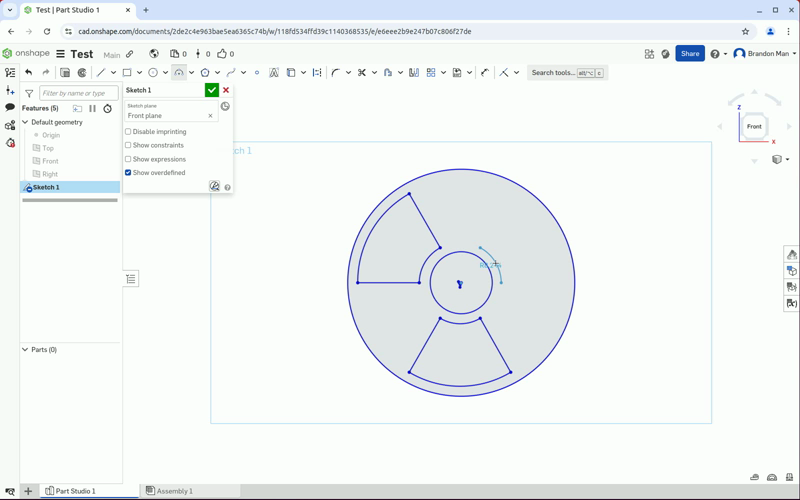
key(esc)
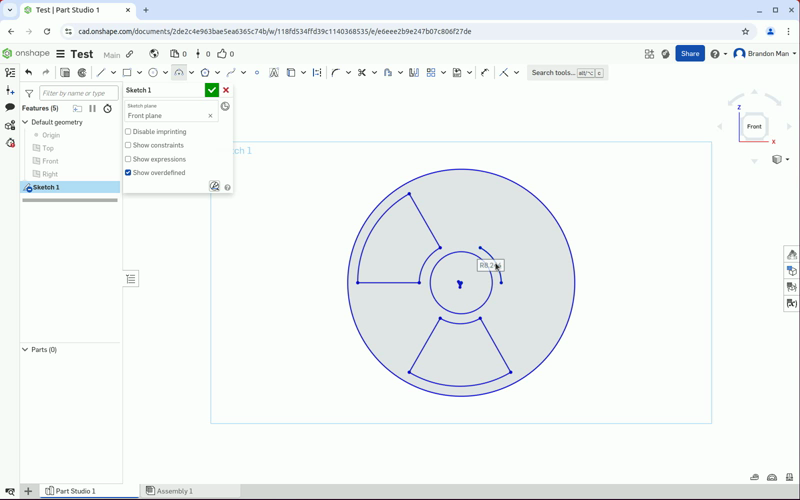
key(l)
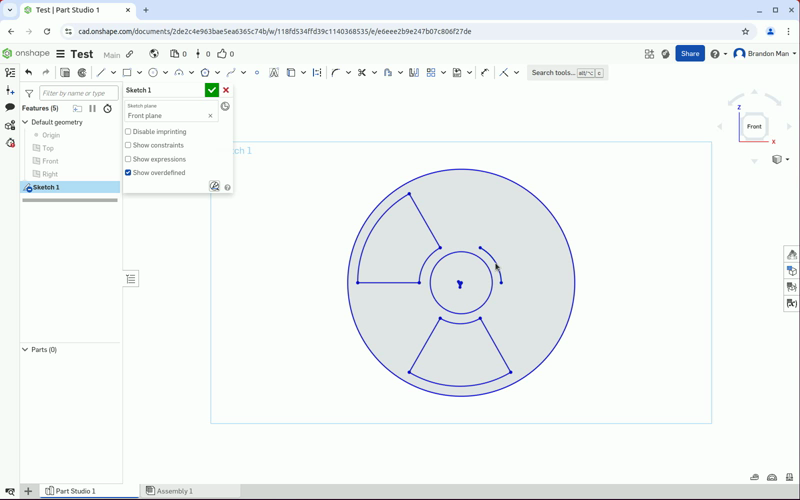
mouse_move(501, 282)
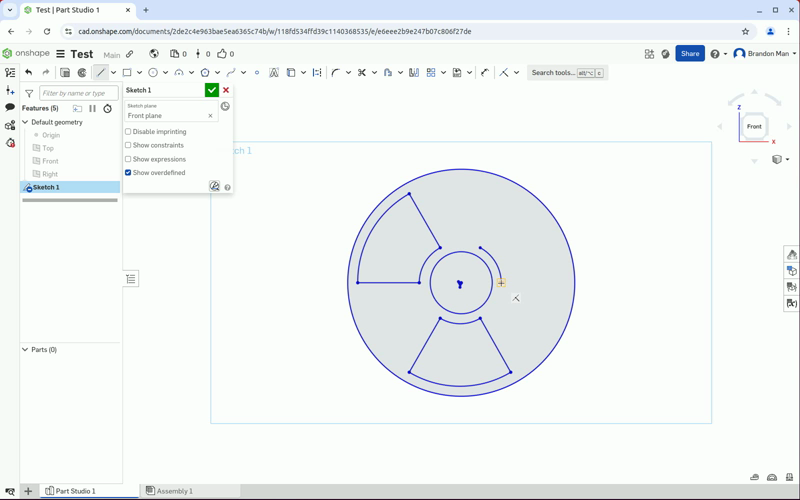
click(501, 282)
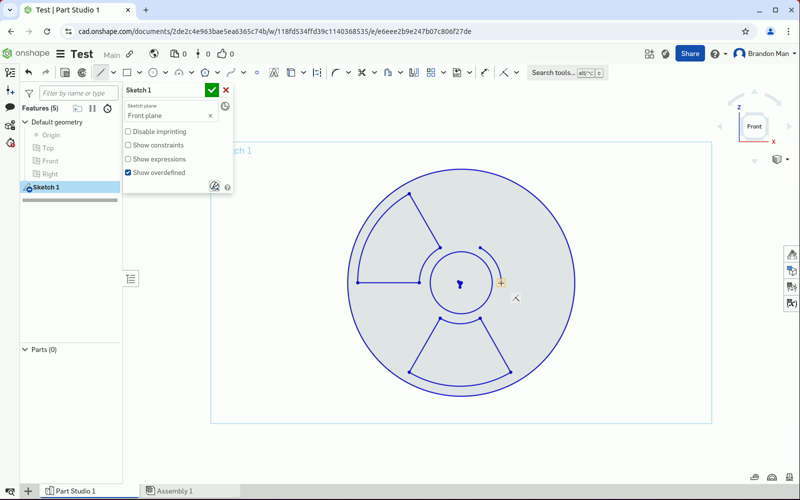
key_down(shift)
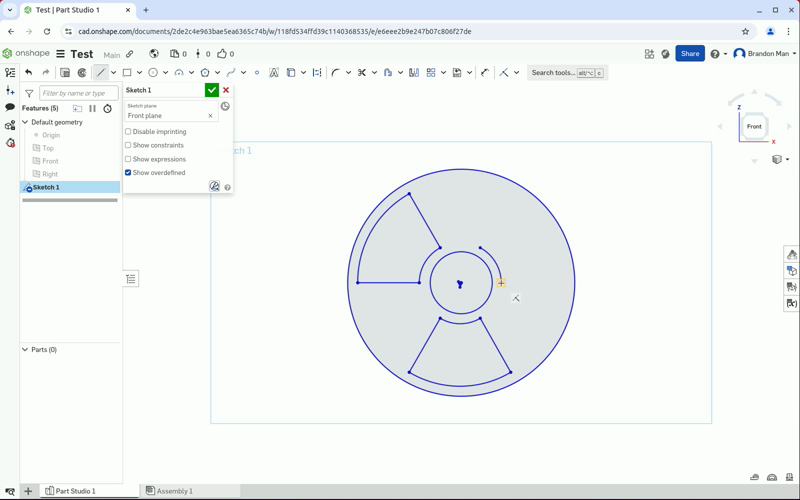
mouse_move(562, 282)
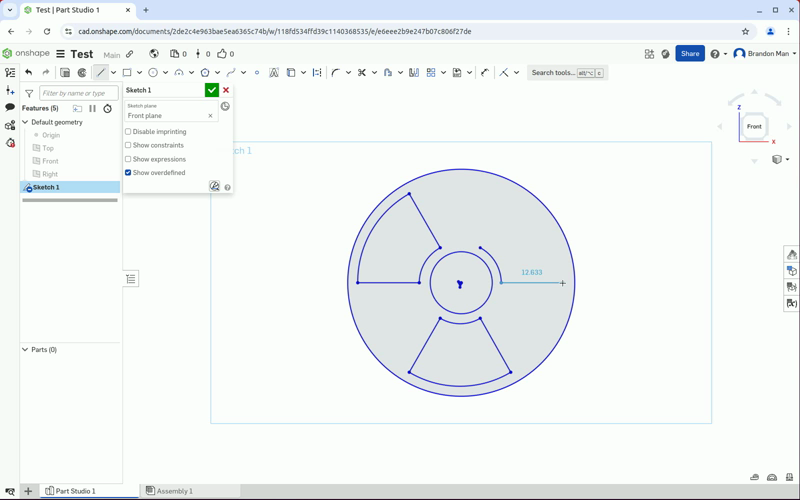
click(562, 282)
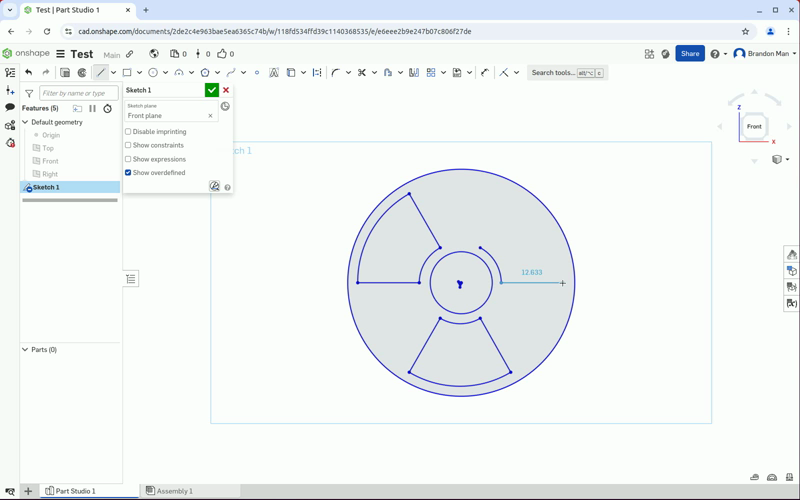
key_up(shift)
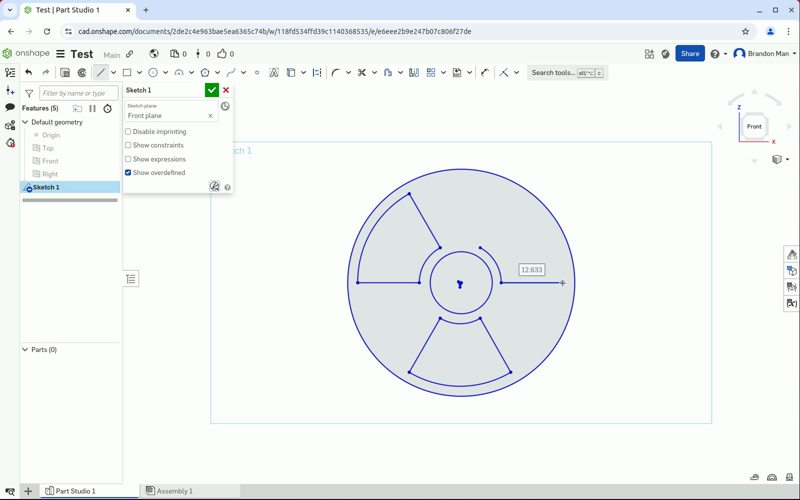
key(esc)
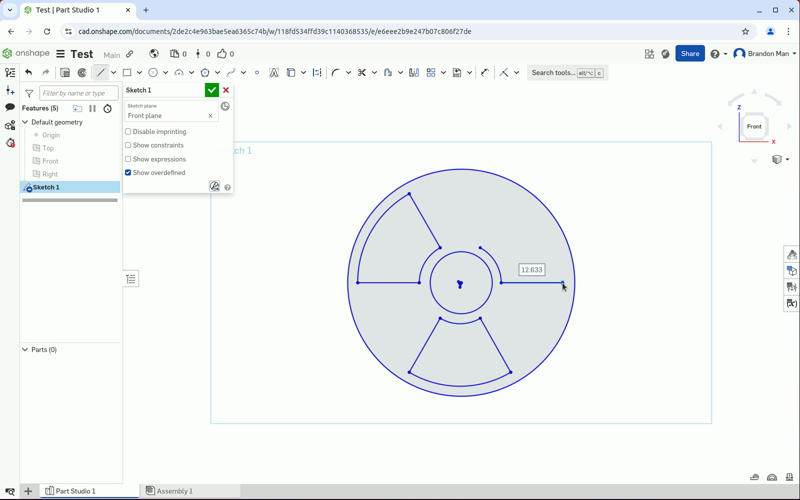
key(a)
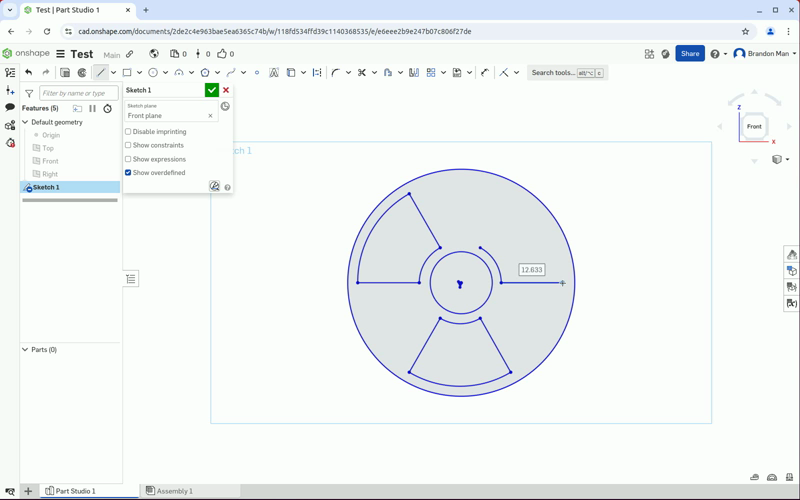
mouse_move(562, 282)
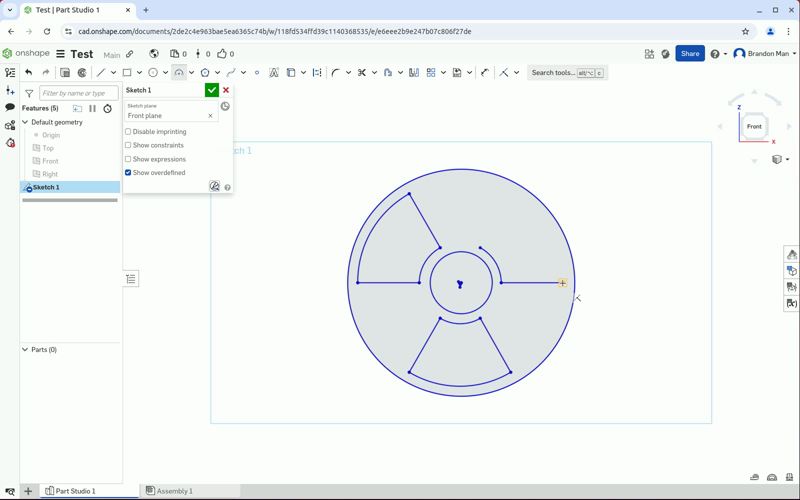
click(562, 282)
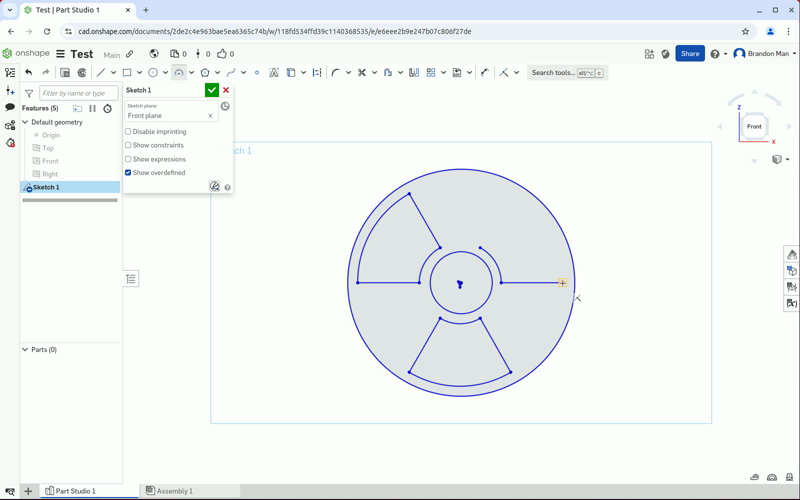
key_down(shift)
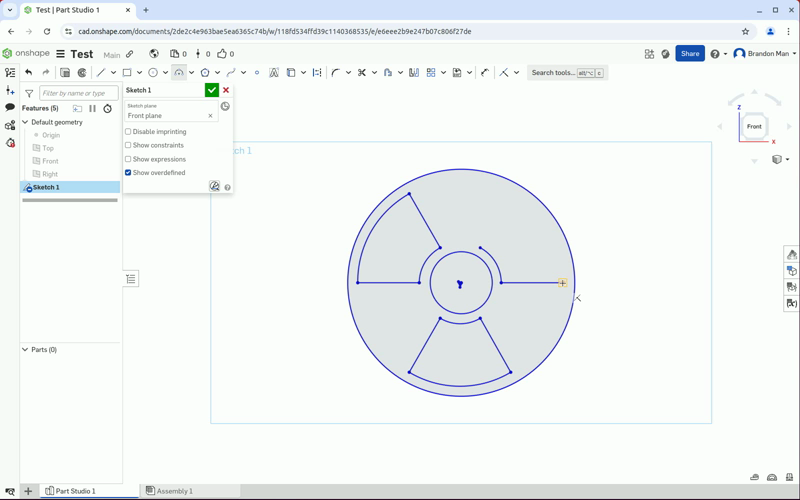
mouse_move(510, 193)
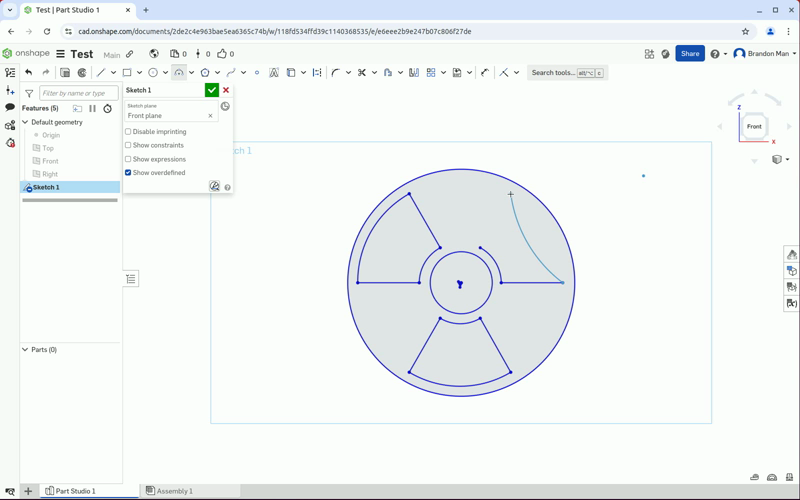
click(510, 193)
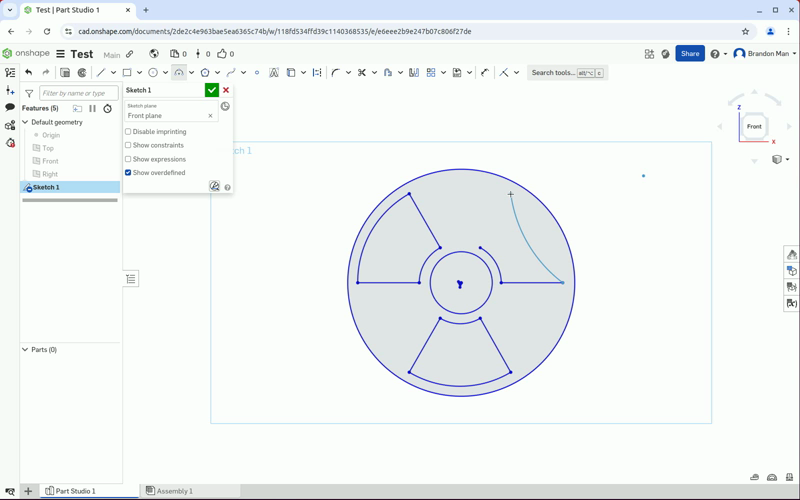
mouse_move(549, 231)
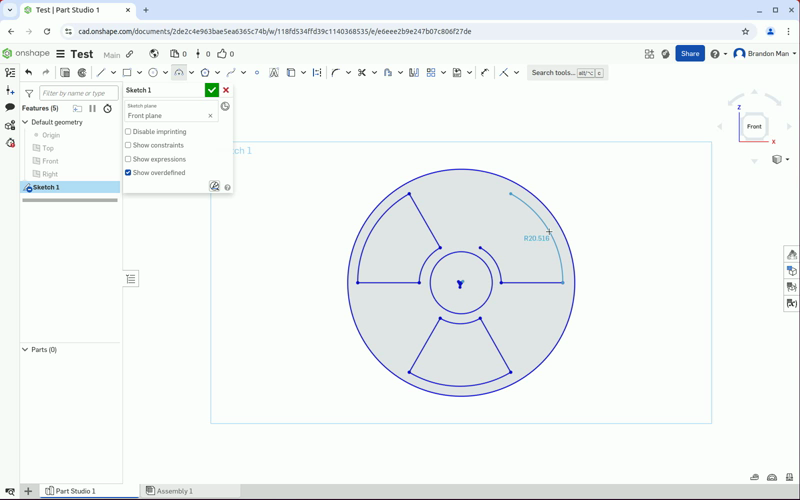
click(549, 231)
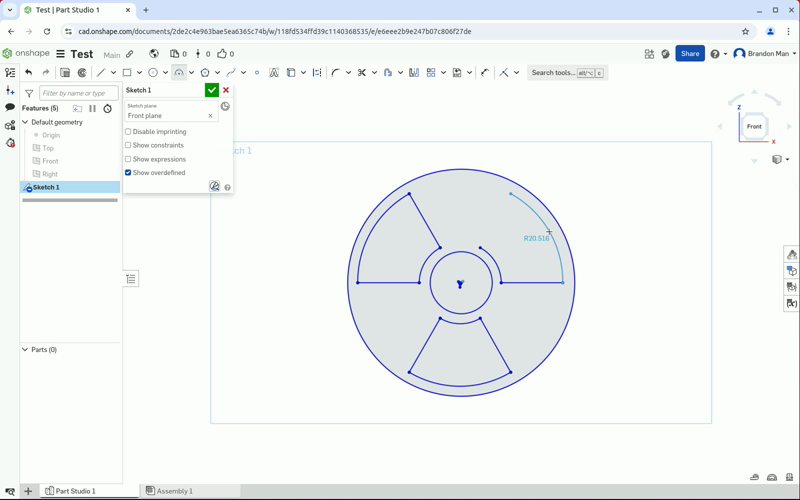
key_up(shift)
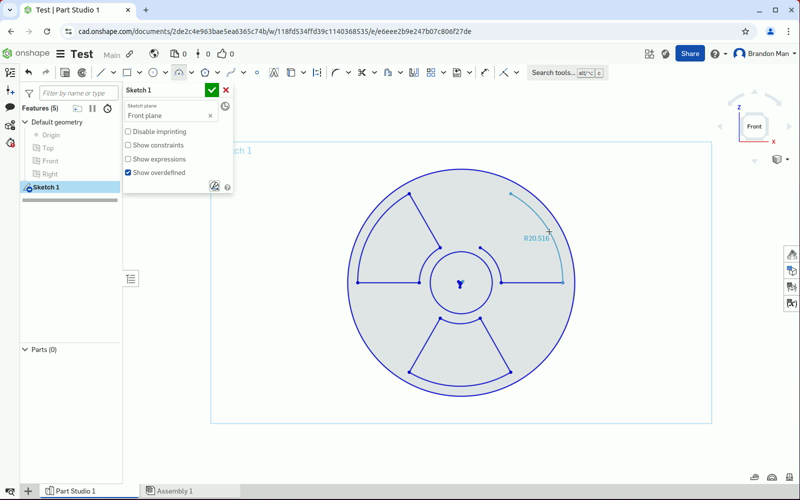
key(esc)
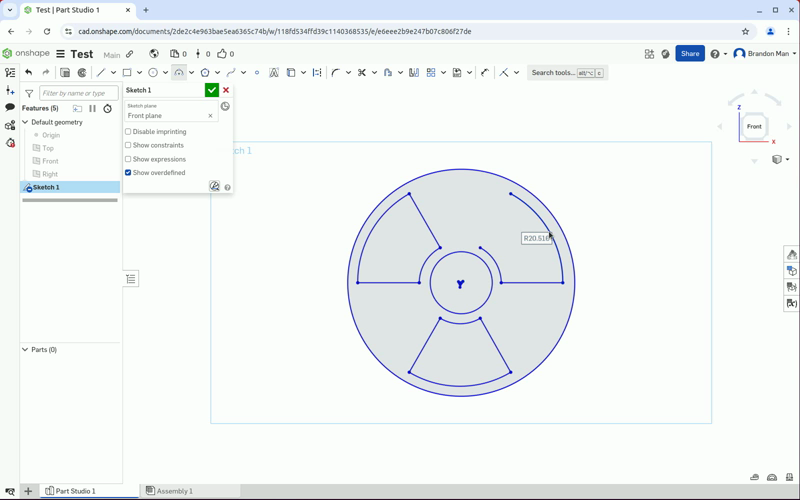
key(l)
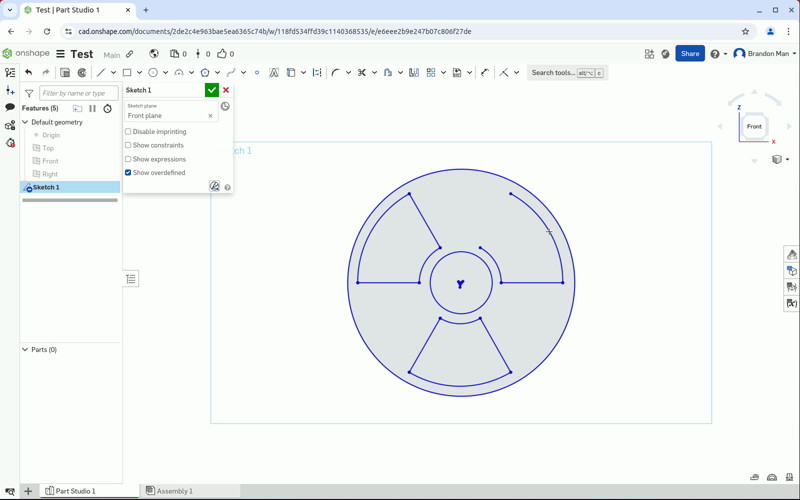
mouse_move(510, 193)
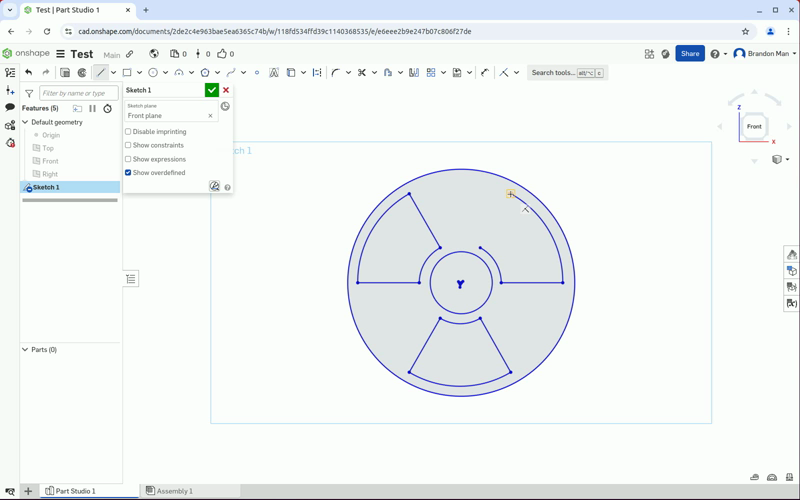
click(510, 193)
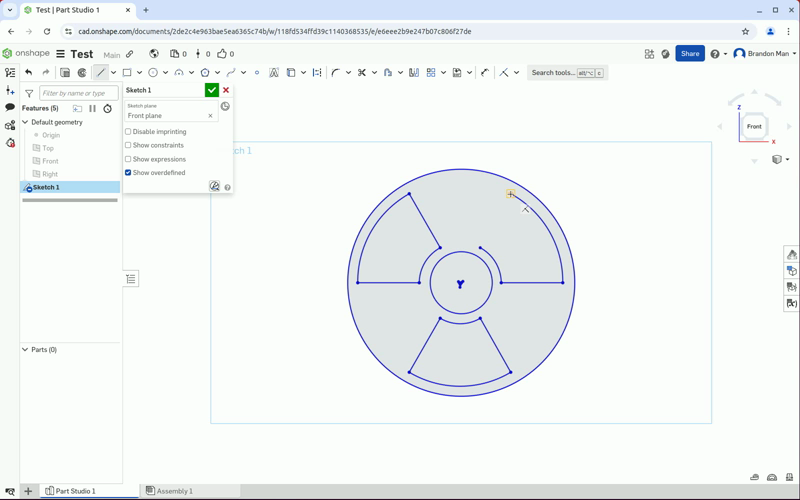
key_down(shift)
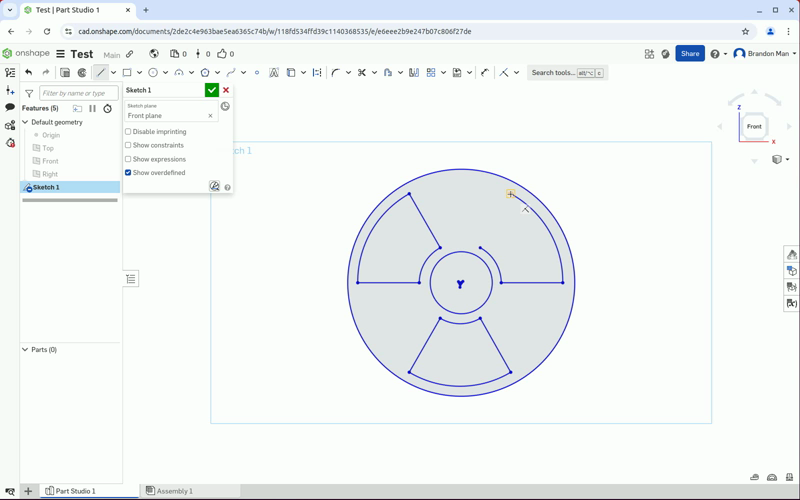
mouse_move(480, 247)
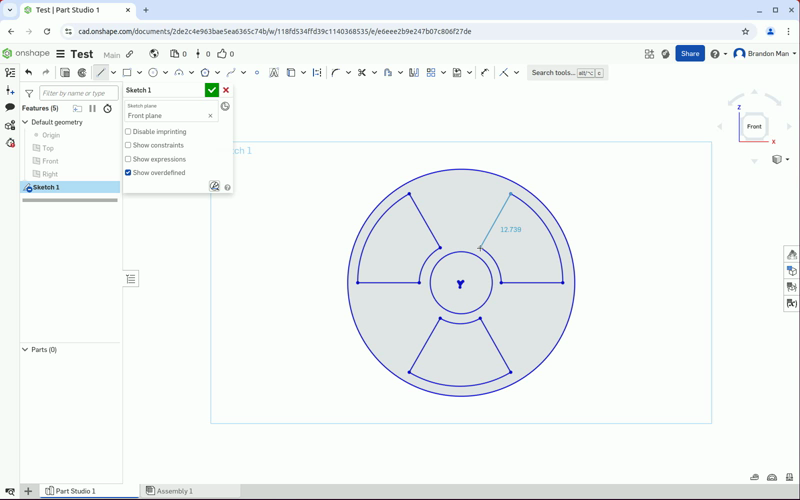
key_up(shift)
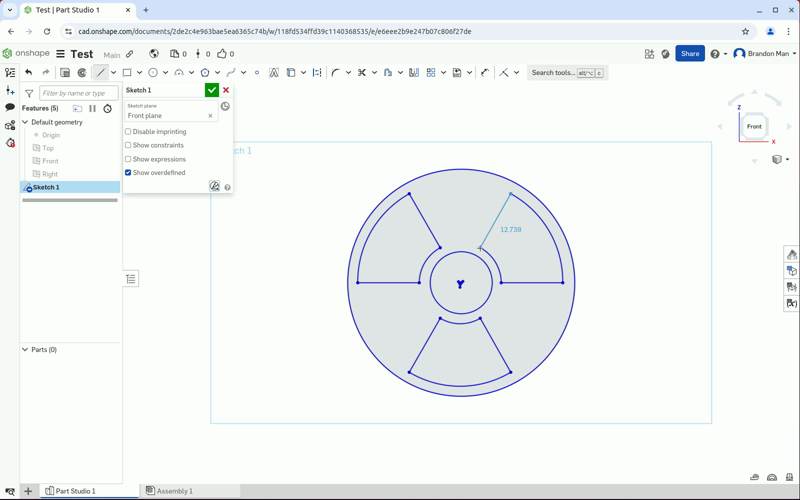
click(480, 247)
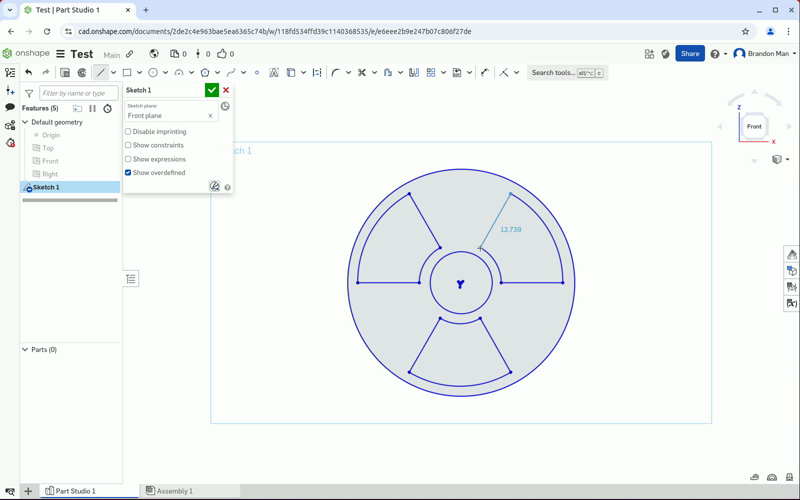
key(esc)
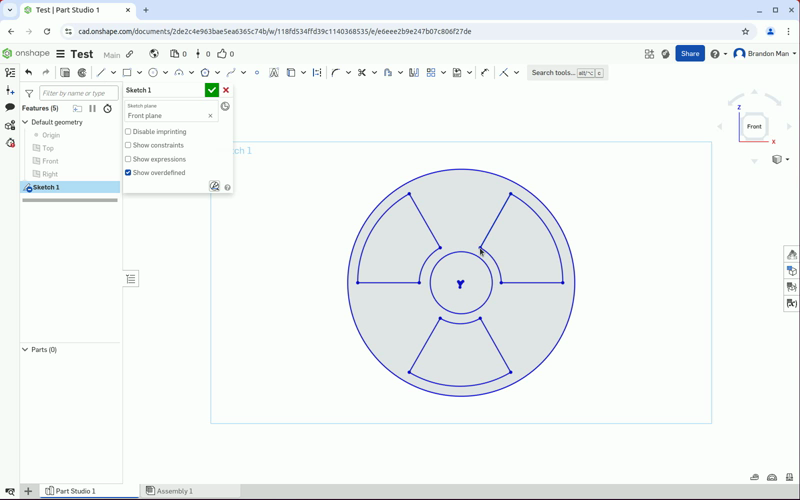
mouse_move(526, 355)
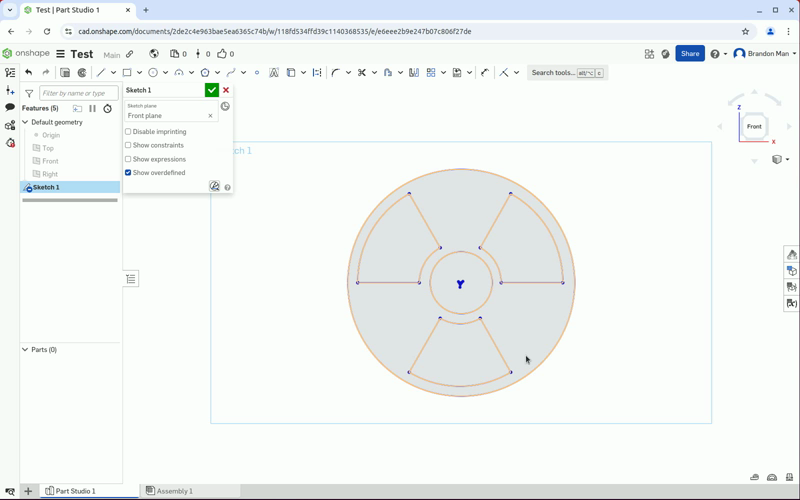
click(526, 355)
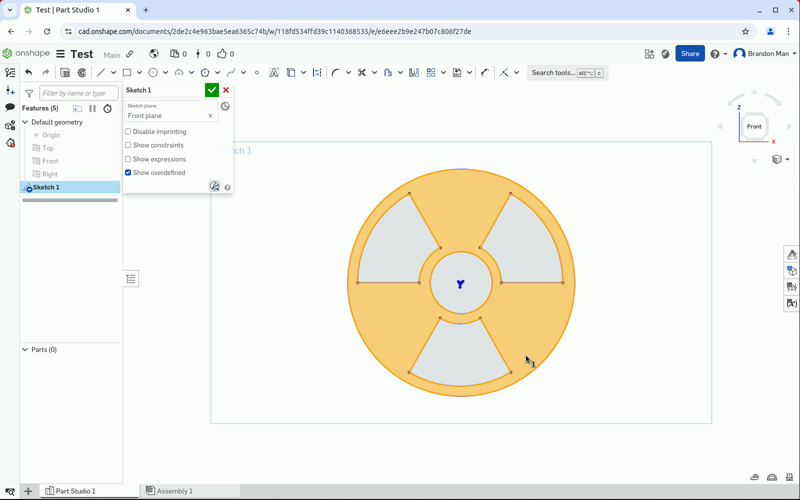
mouse_move(73, 352)
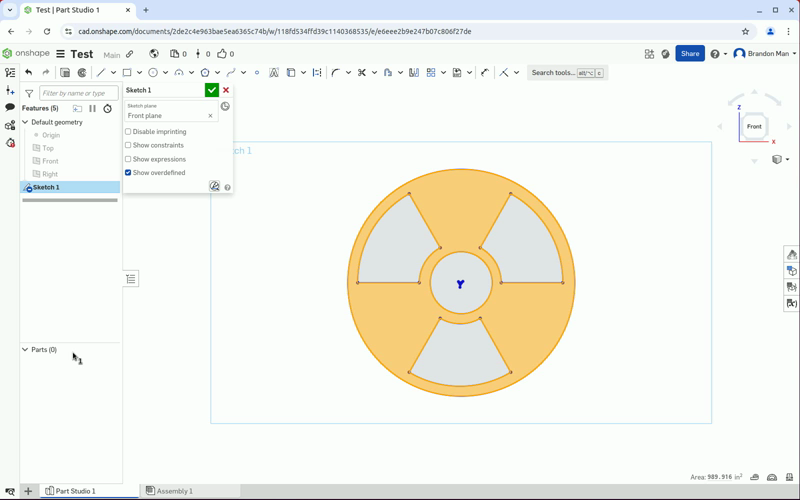
key(shift+y)
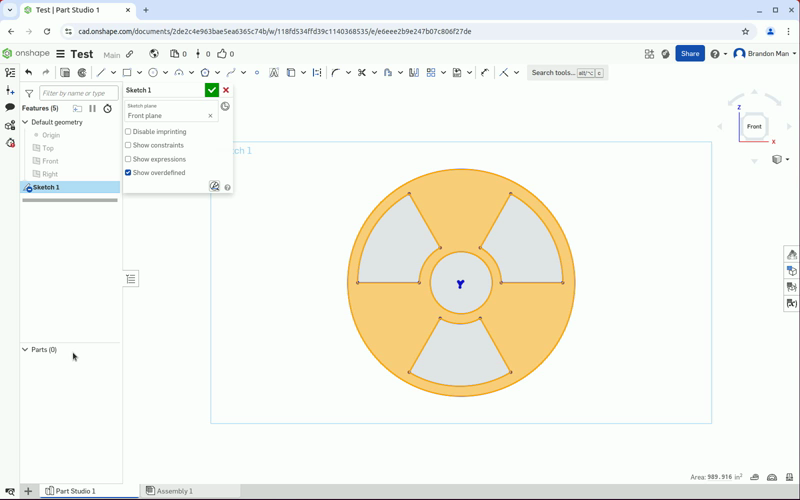
key(shift+e)
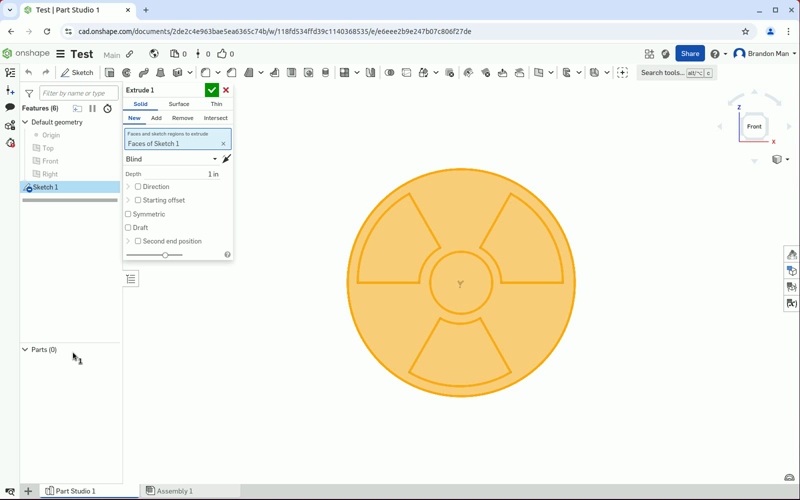
mouse_move(143, 106)
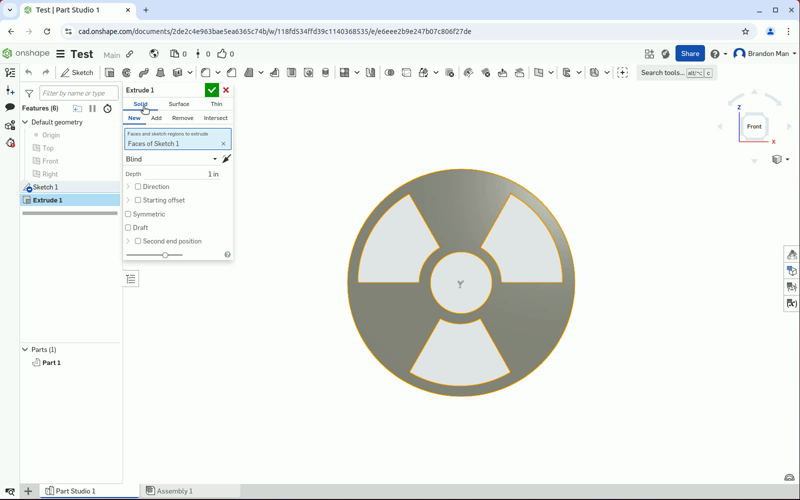
click(143, 106)
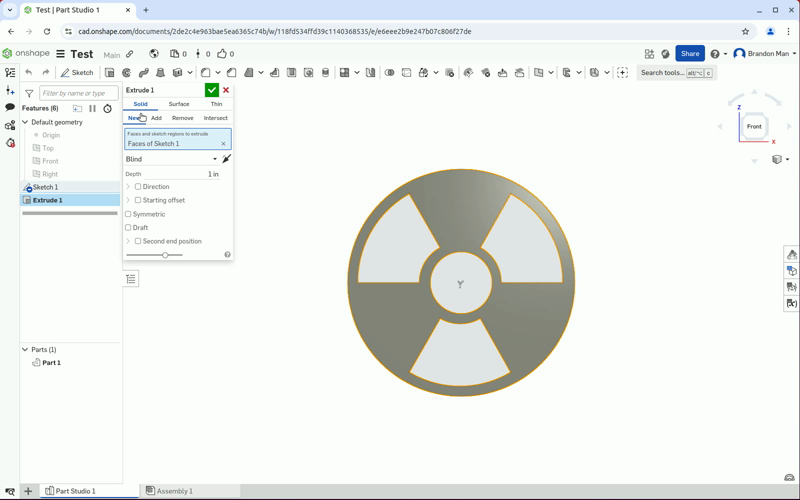
mouse_move(137, 120)
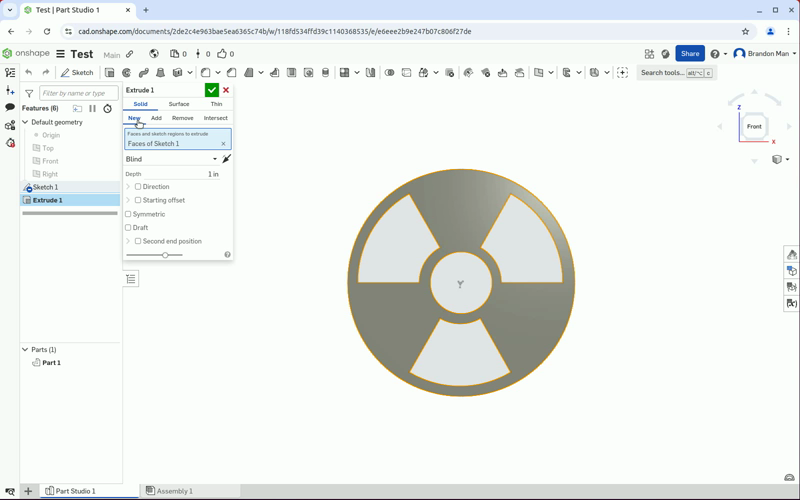
click(137, 120)
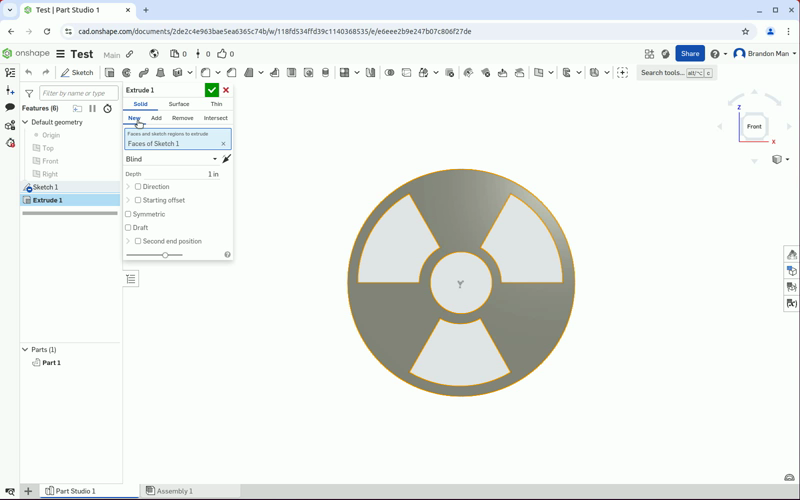
key(tab, 4)
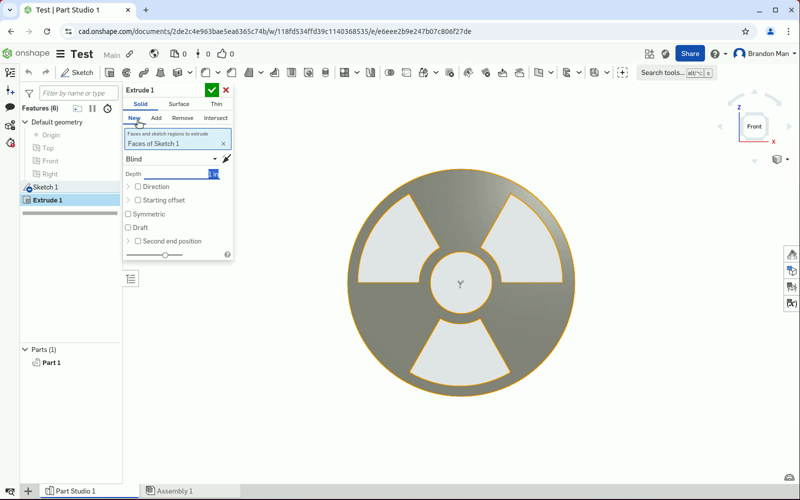
text(3.611)
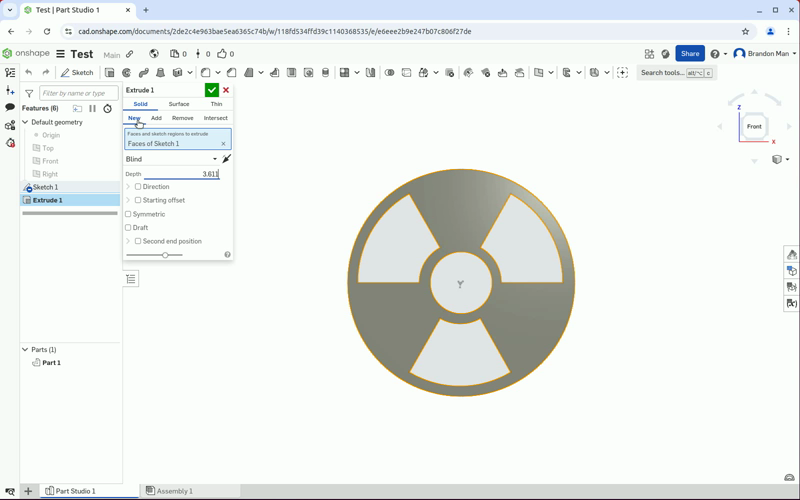
key(enter)
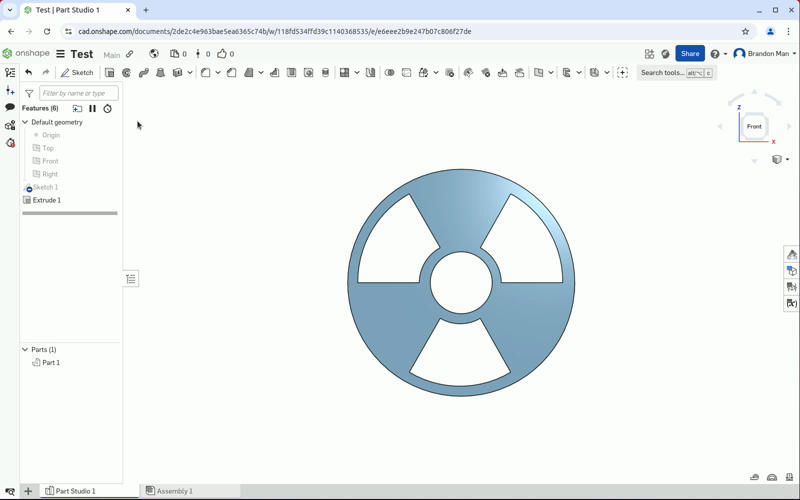
key(shift+h)
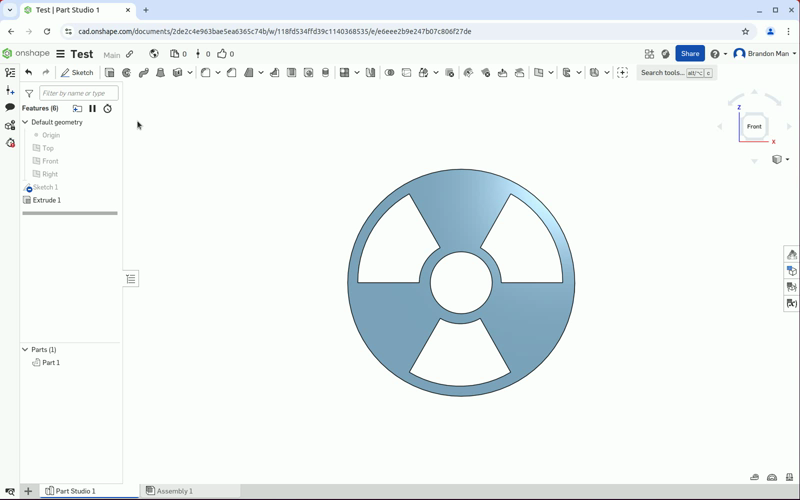
key(shift+h)
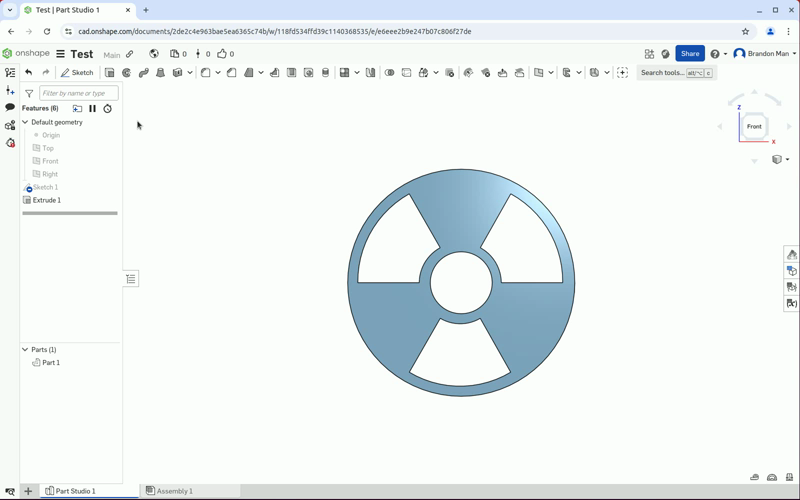
mouse_move(73, 189)
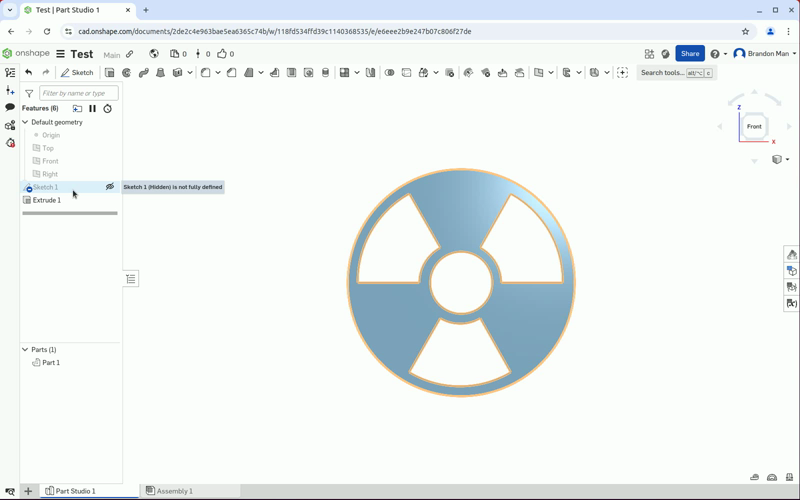
click(73, 189)
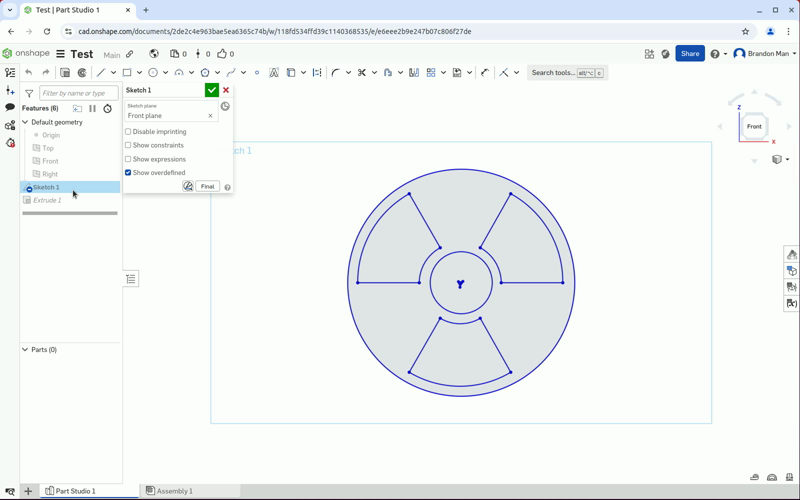
mouse_move(229, 92)
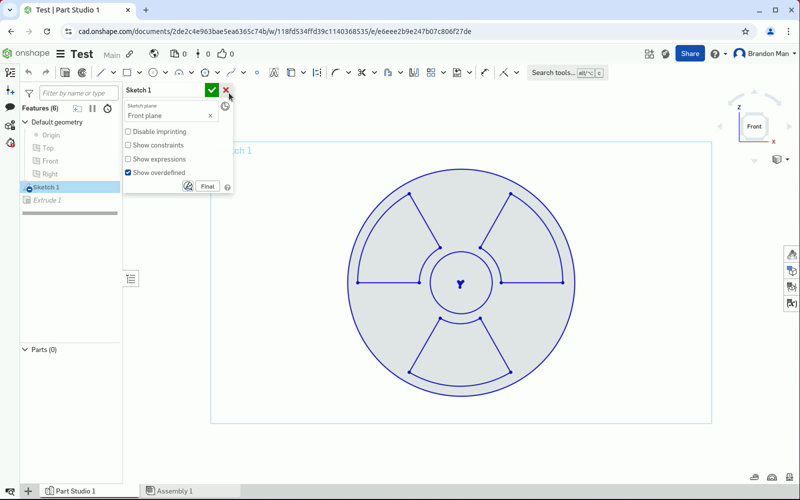
click(229, 92)
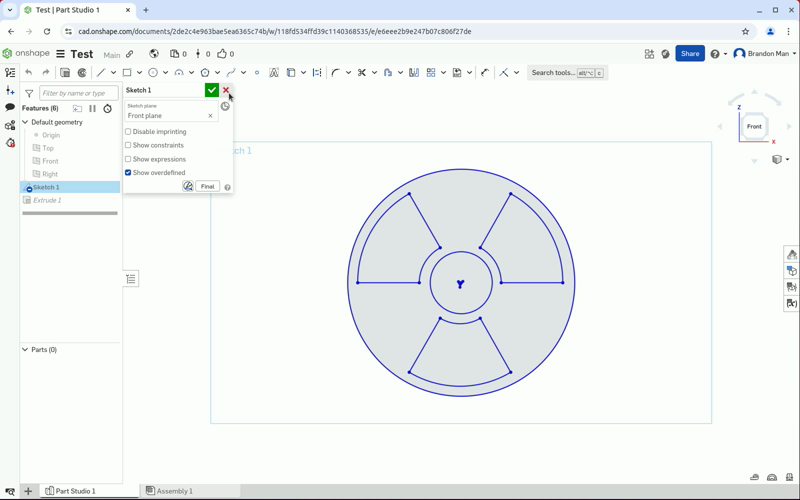
key(shift+s)
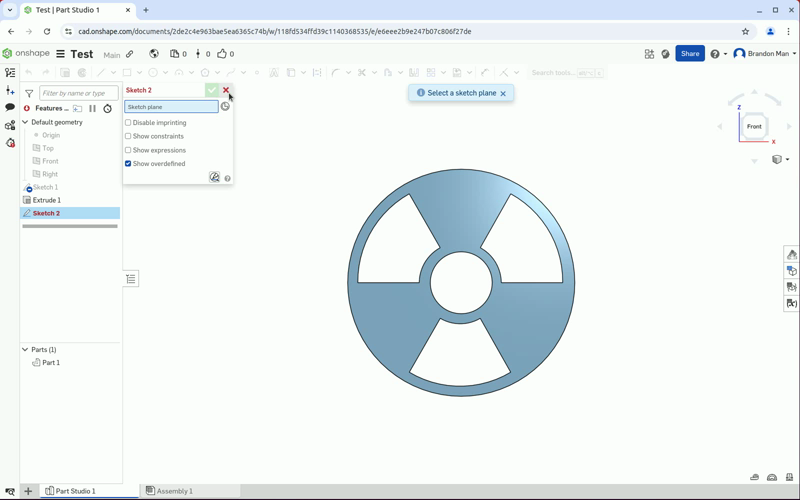
mouse_move(73, 163)
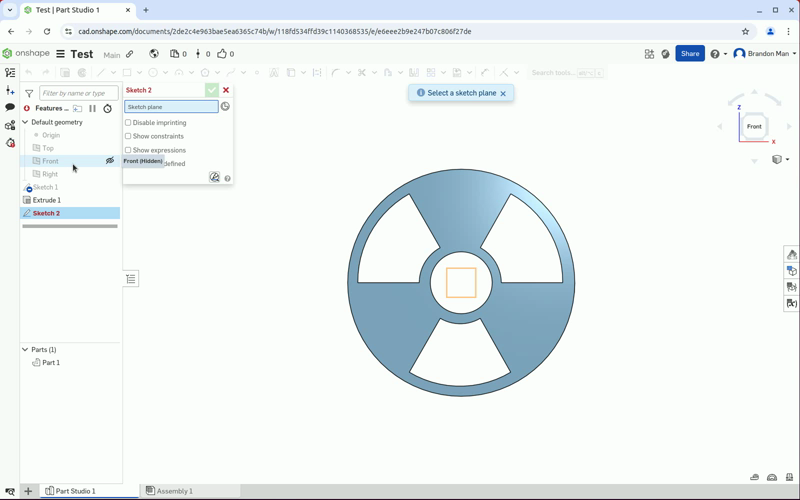
click(73, 163)
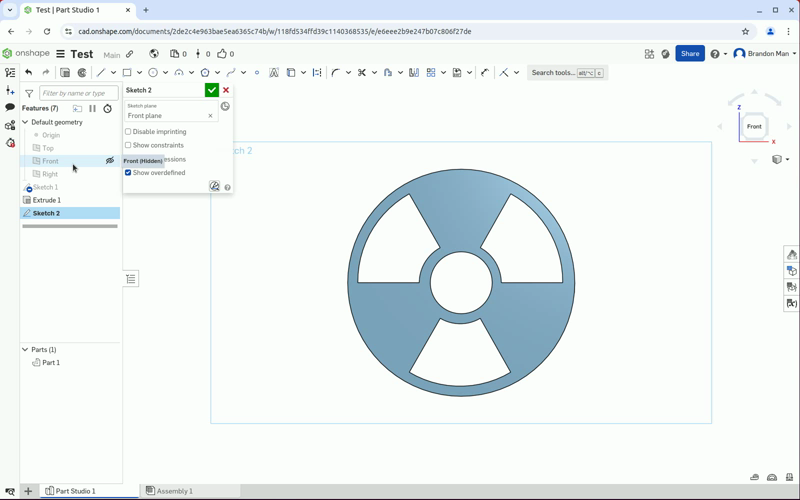
mouse_move(73, 352)
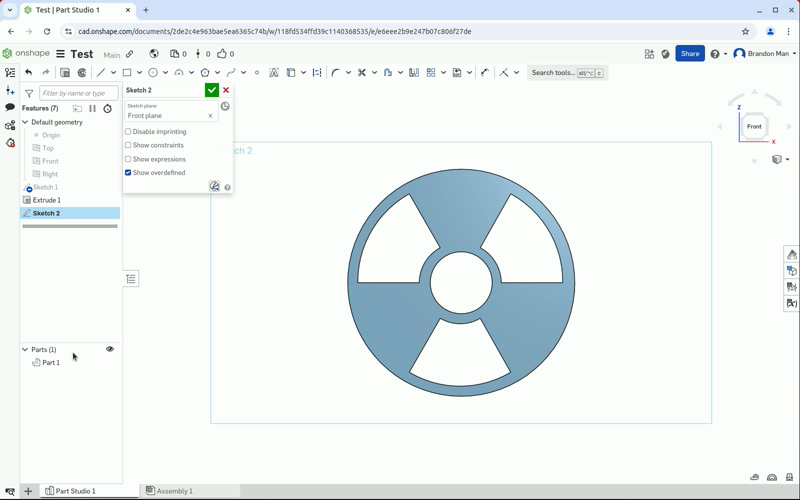
key(y)
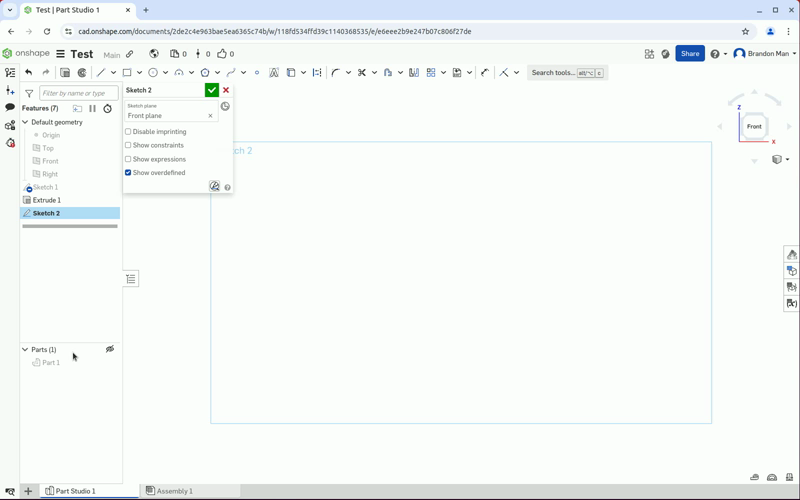
key(a)
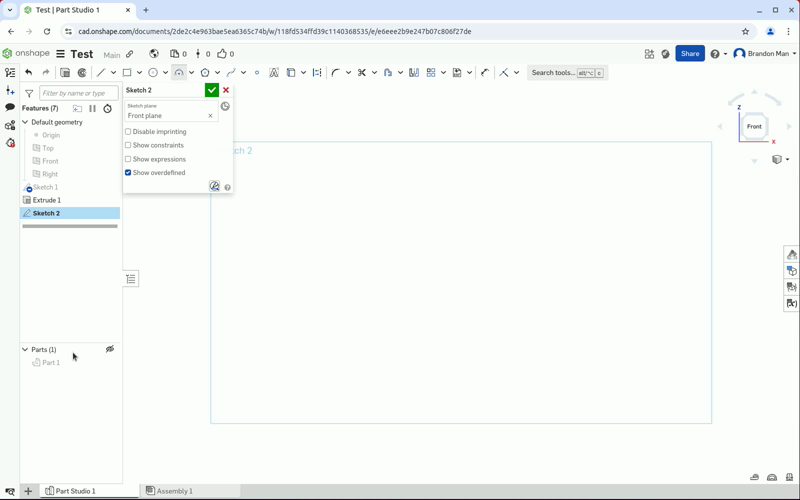
key_down(shift)
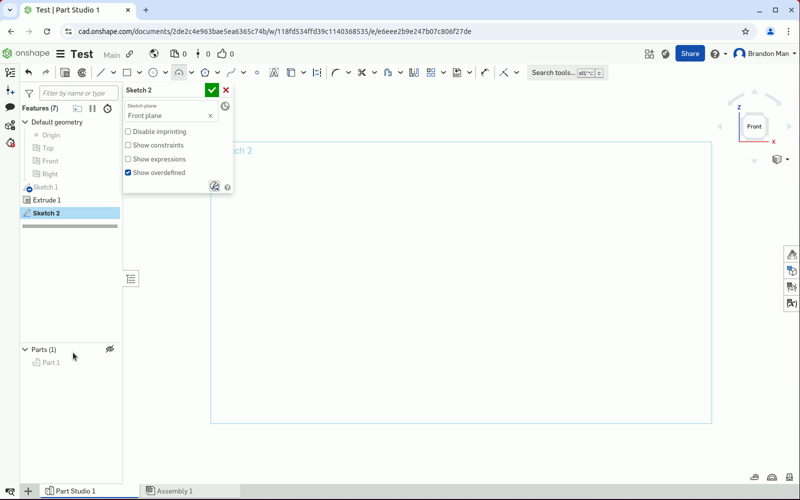
mouse_move(481, 246)
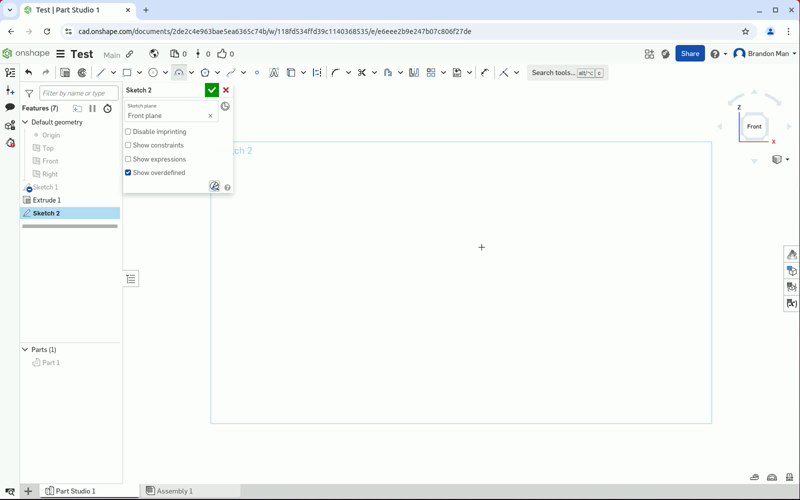
click(481, 246)
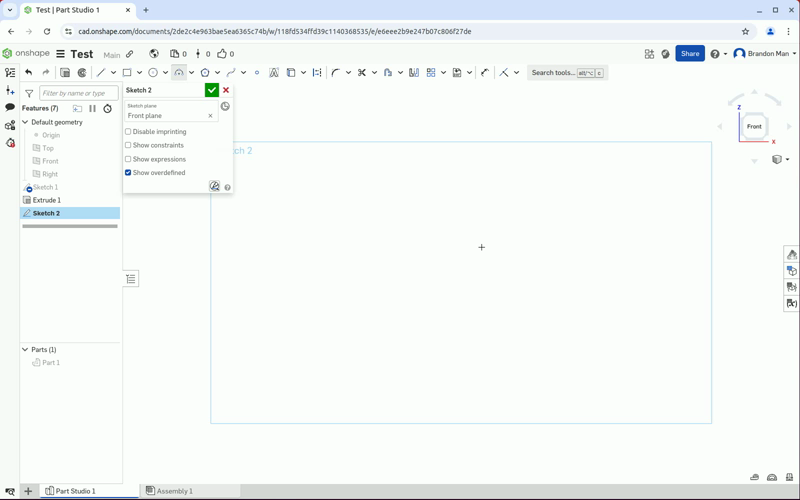
key_up(shift)
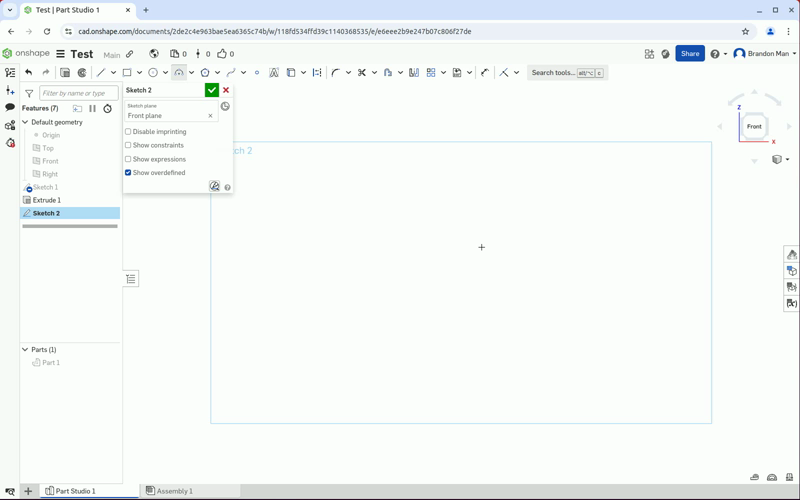
key_down(shift)
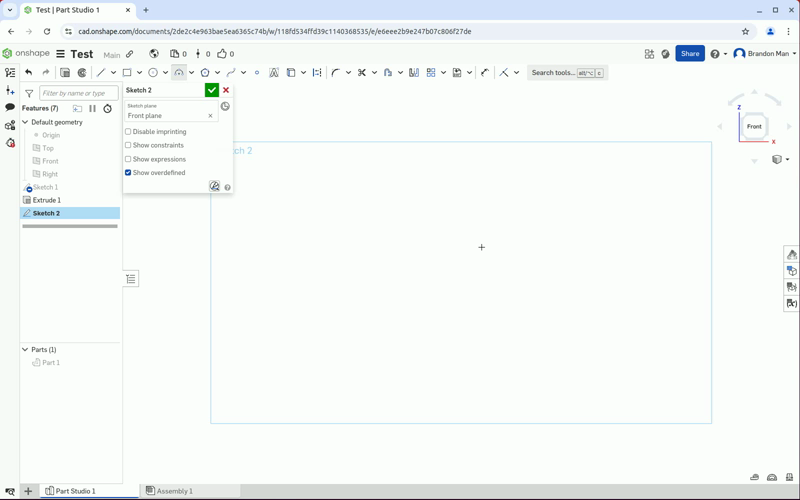
mouse_move(502, 282)
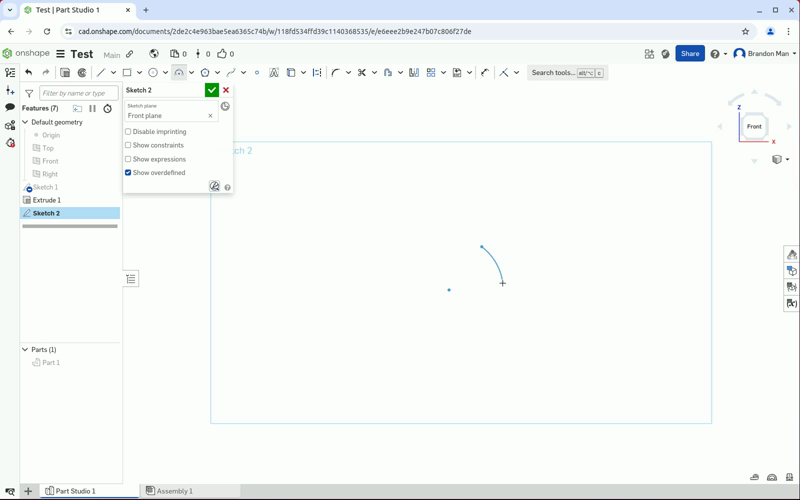
click(502, 282)
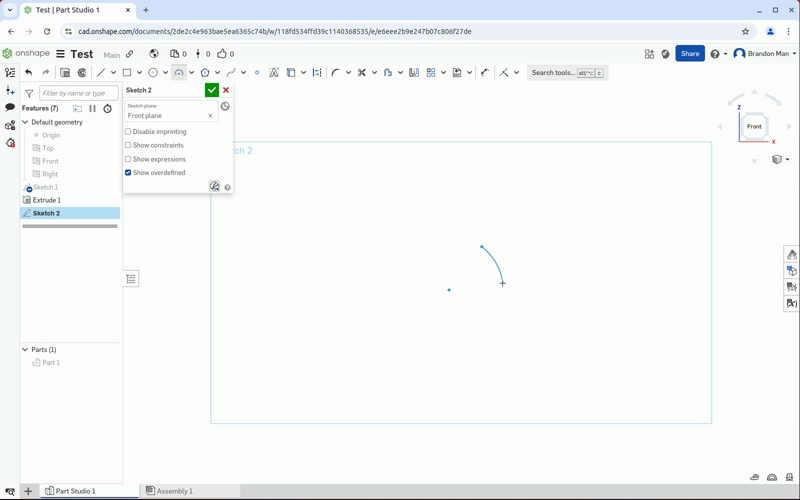
mouse_move(497, 261)
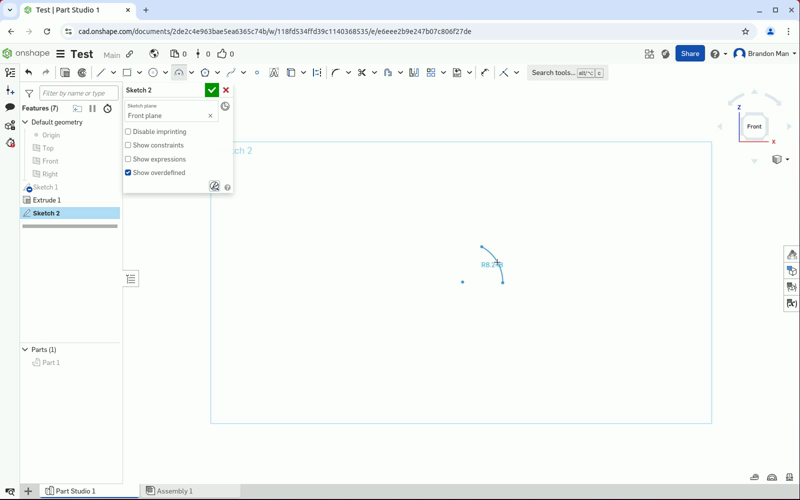
click(497, 261)
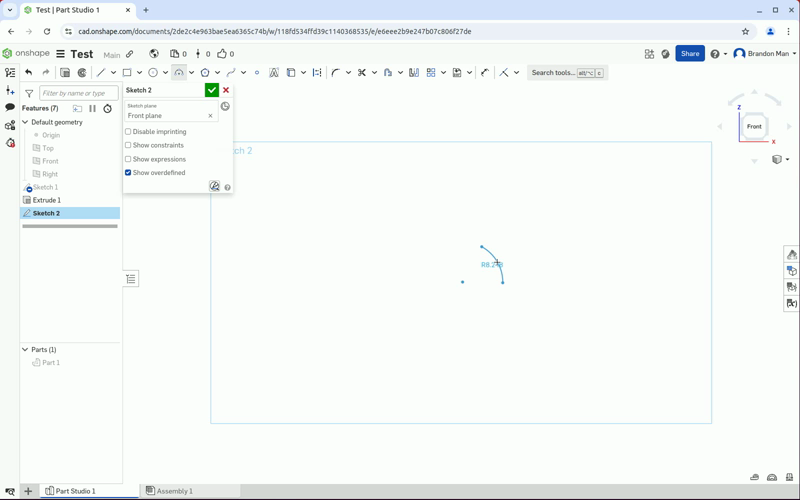
key_up(shift)
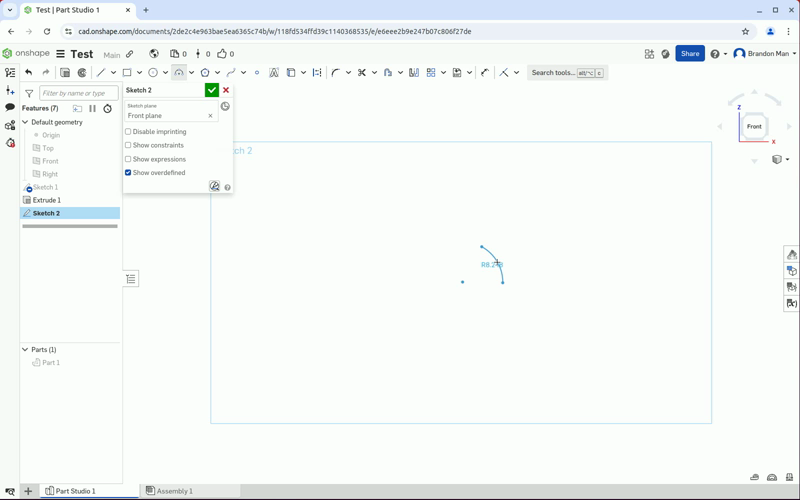
key(esc)
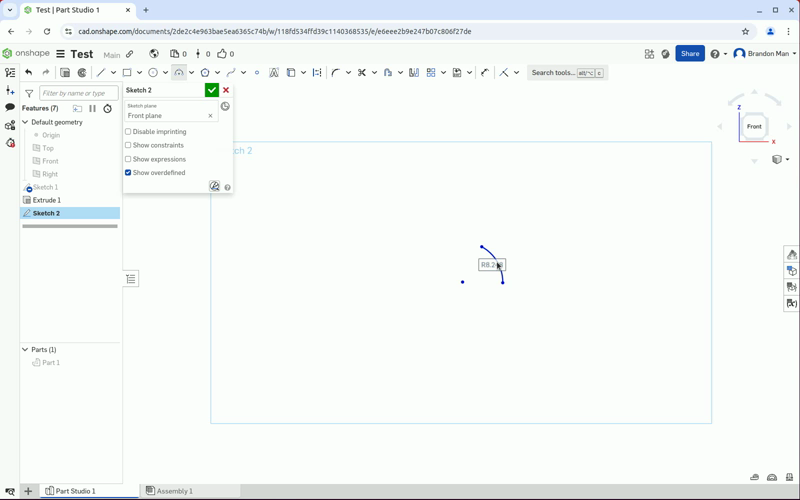
key(l)
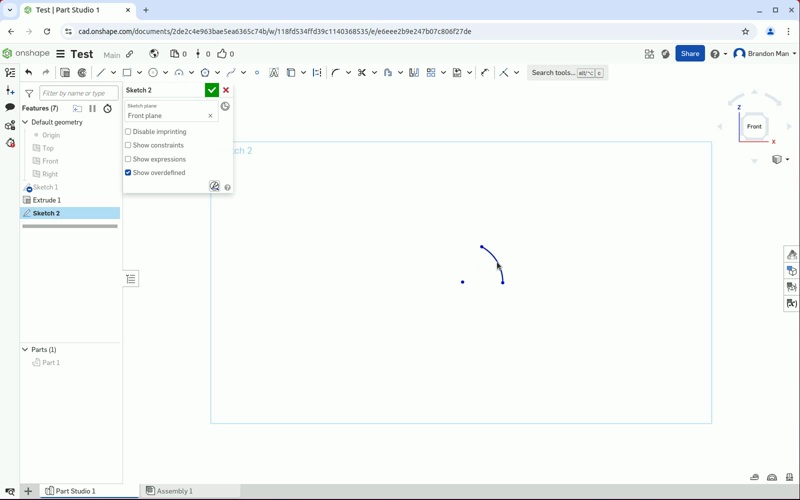
mouse_move(502, 282)
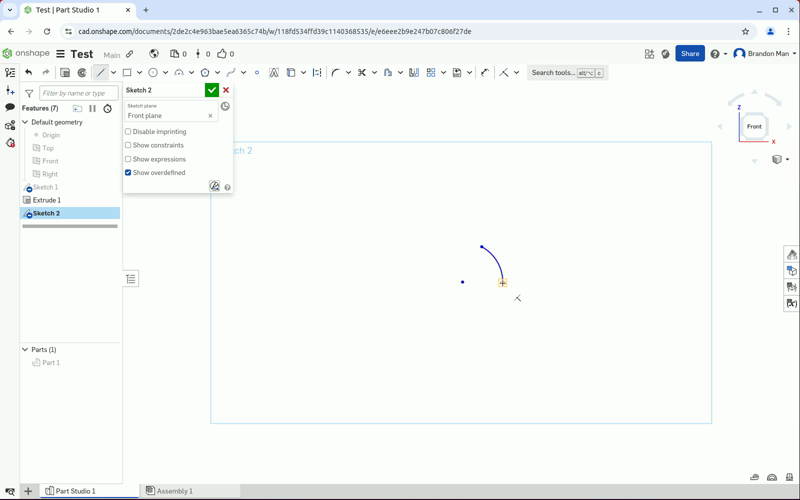
click(502, 282)
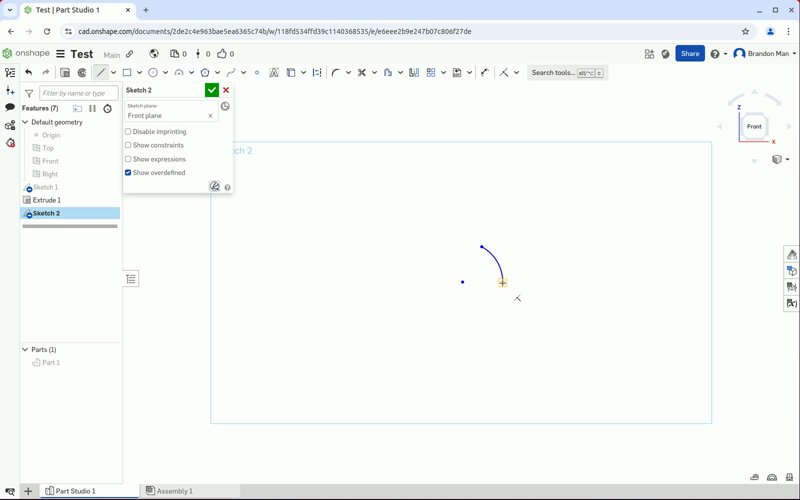
key_down(shift)
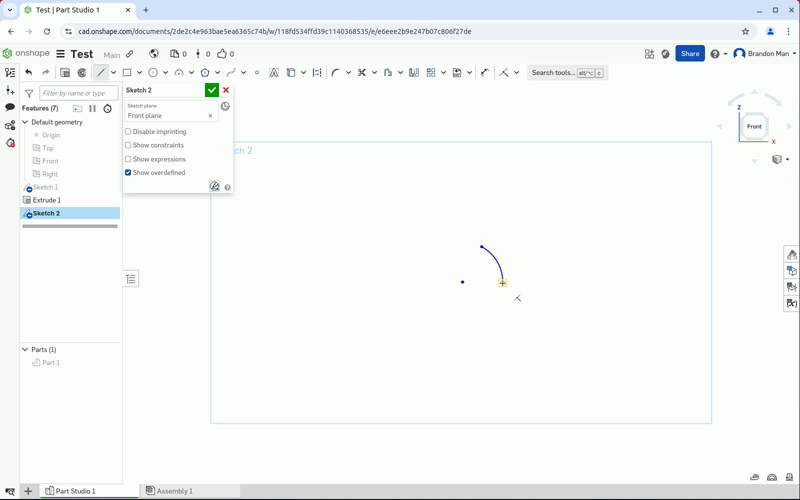
mouse_move(564, 282)
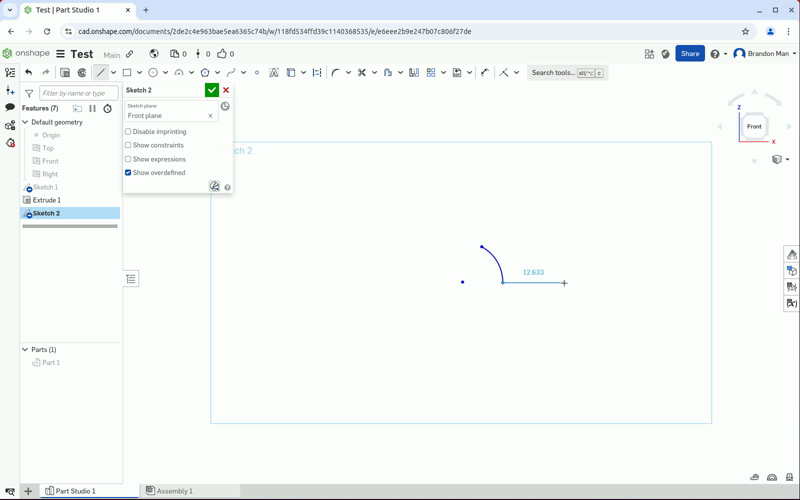
click(564, 282)
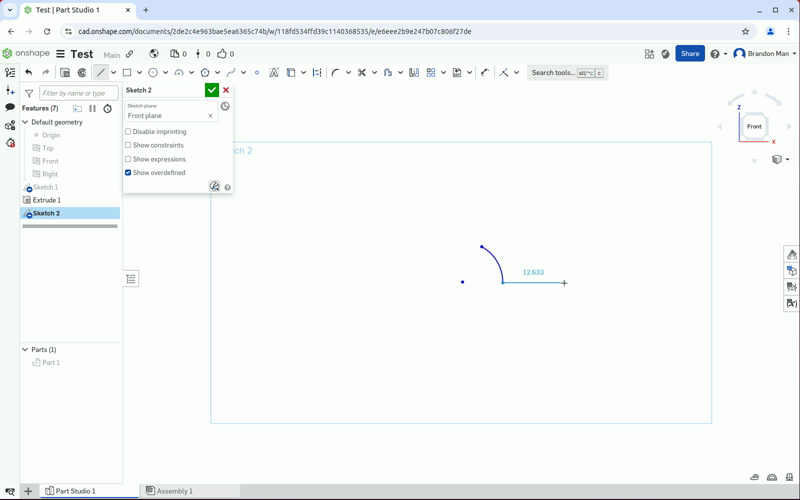
key_up(shift)
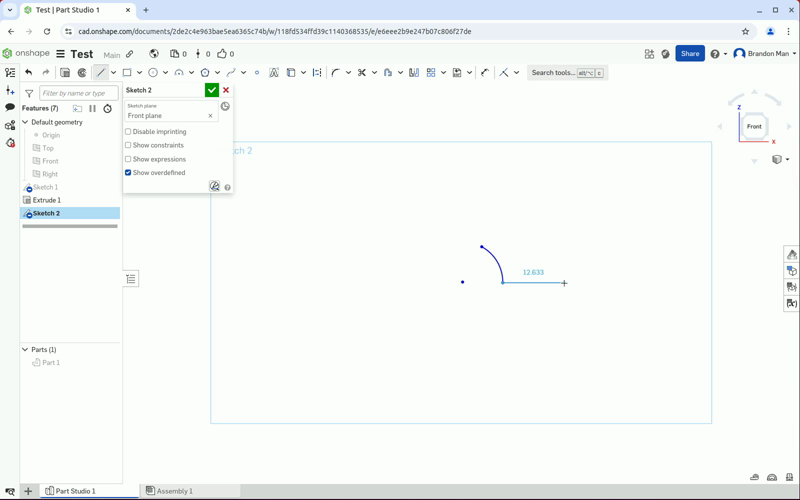
key(esc)
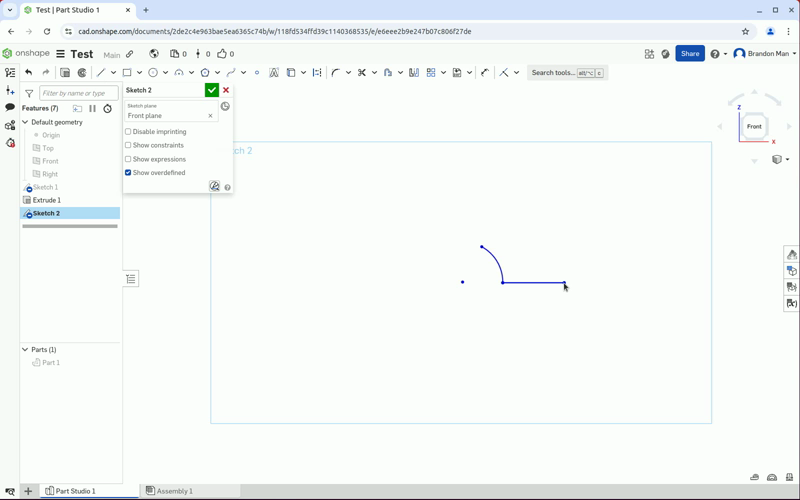
key(a)
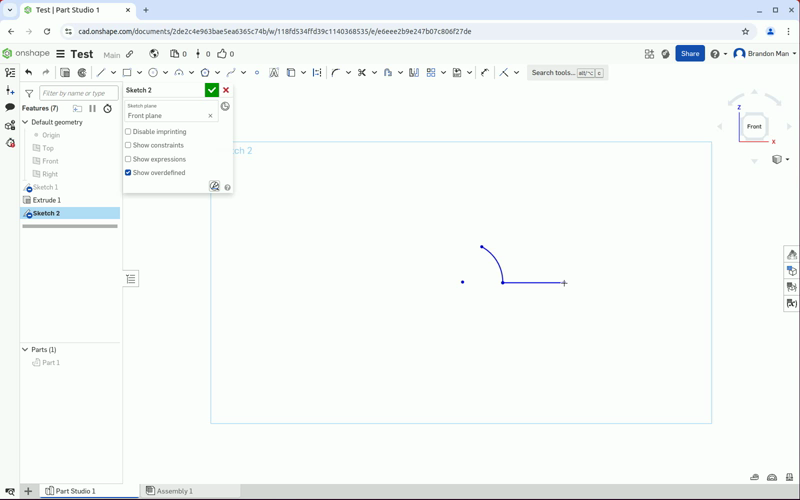
mouse_move(564, 282)
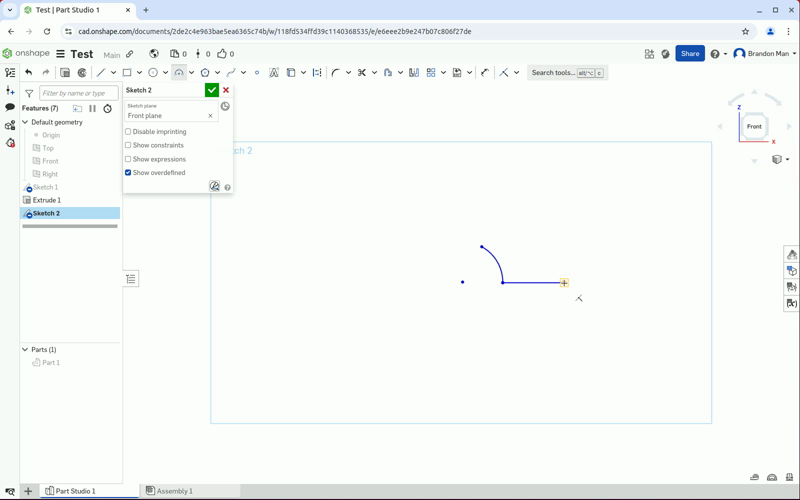
click(564, 282)
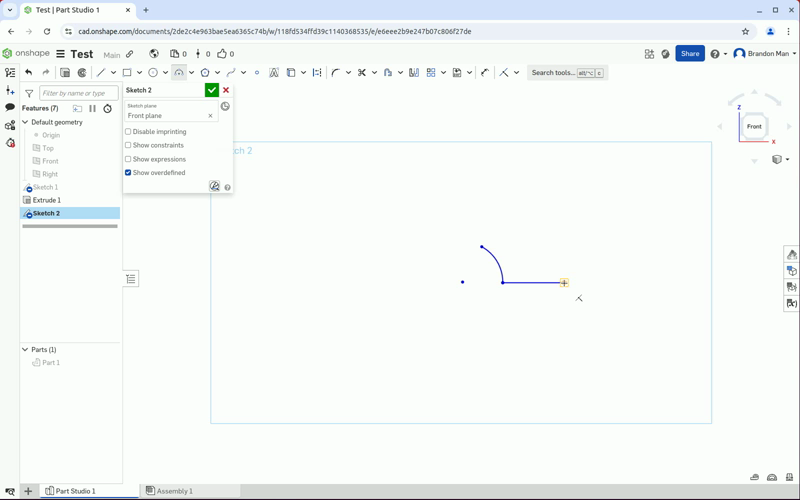
key_down(shift)
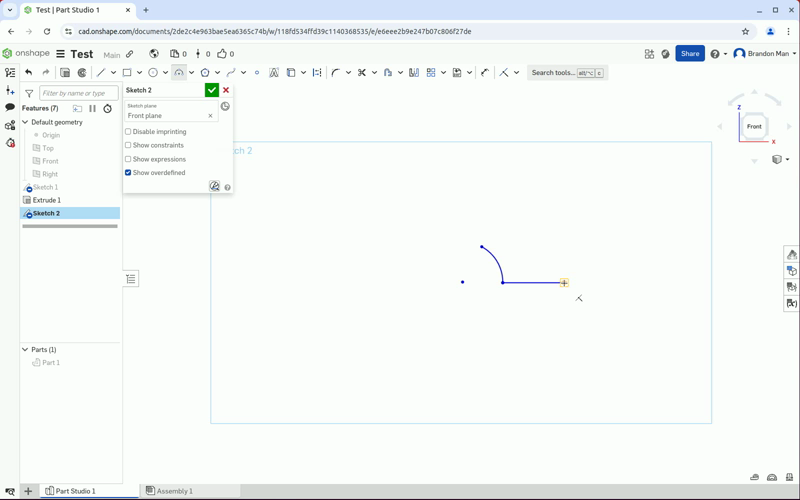
mouse_move(512, 193)
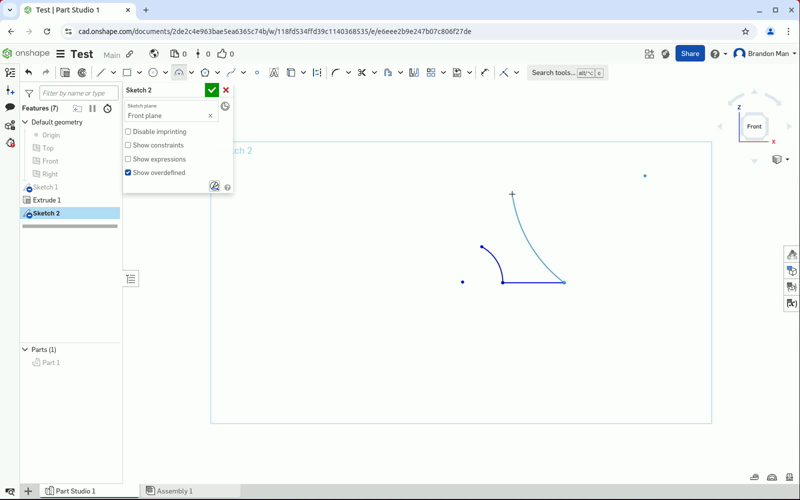
click(512, 193)
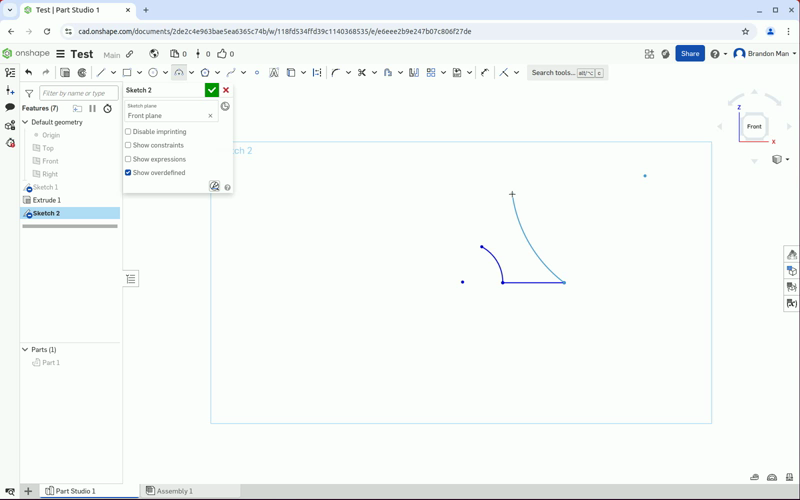
mouse_move(550, 231)
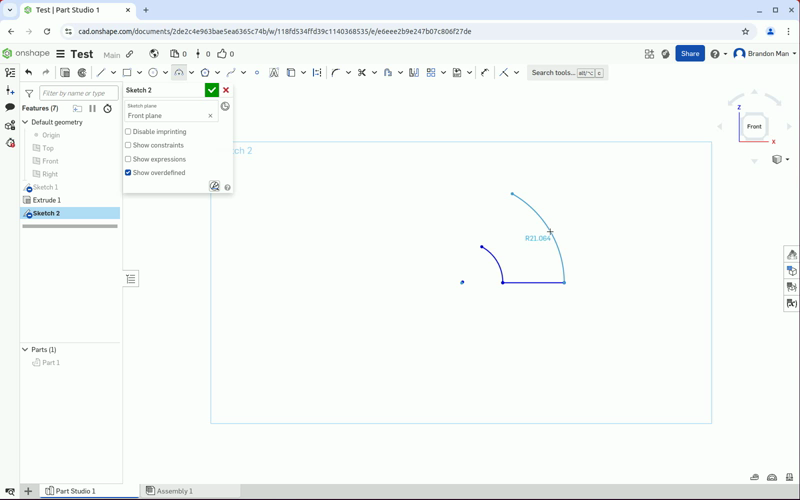
click(550, 231)
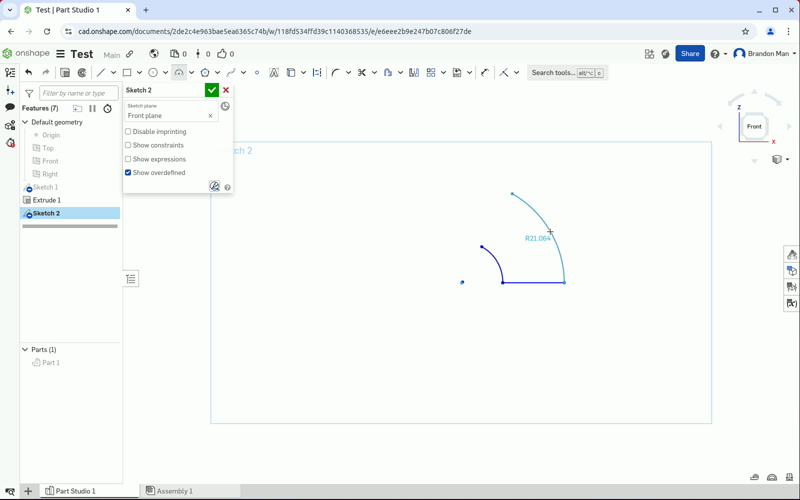
key_up(shift)
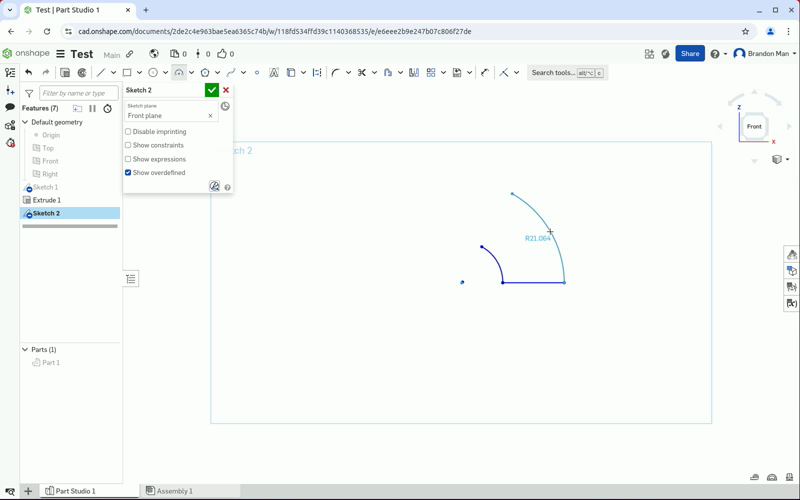
key(esc)
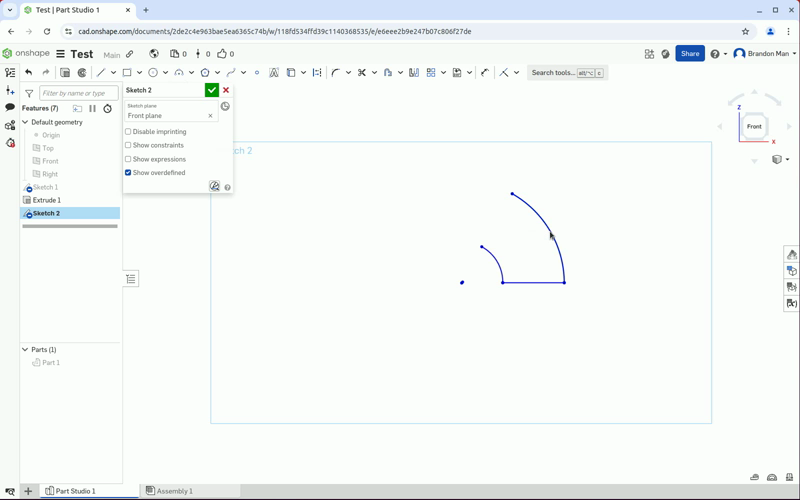
key(l)
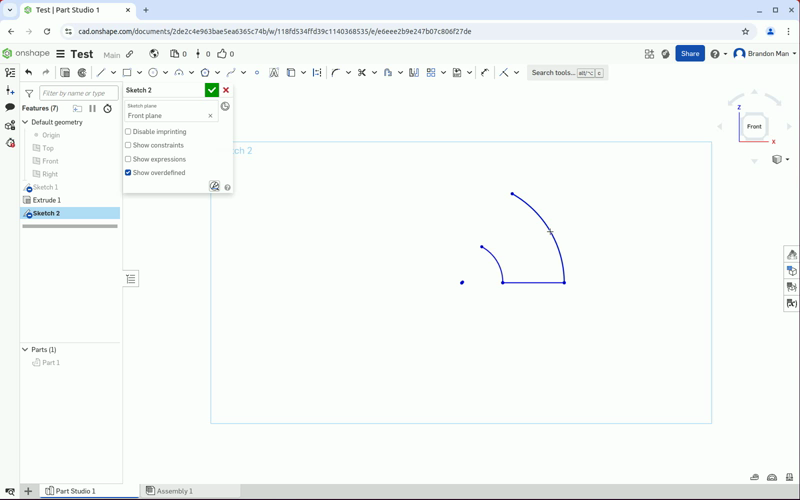
mouse_move(512, 193)
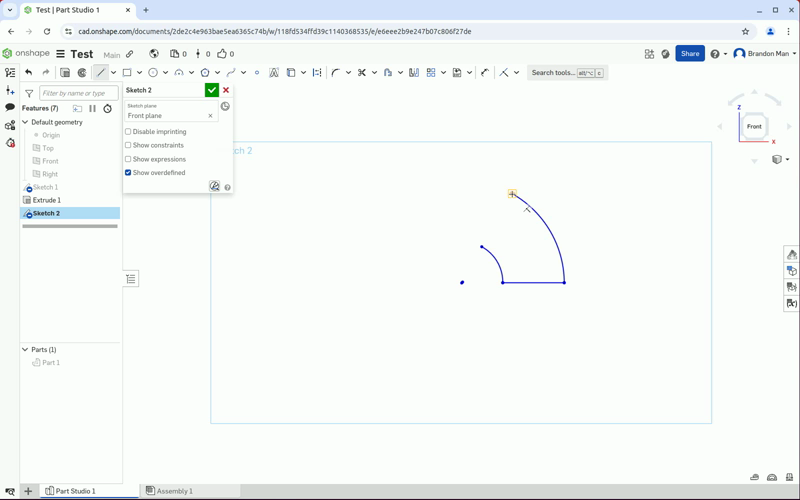
click(512, 193)
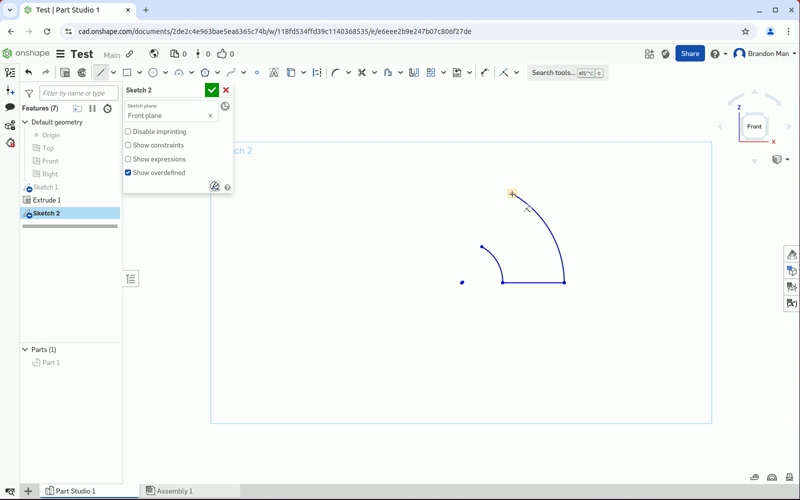
key_down(shift)
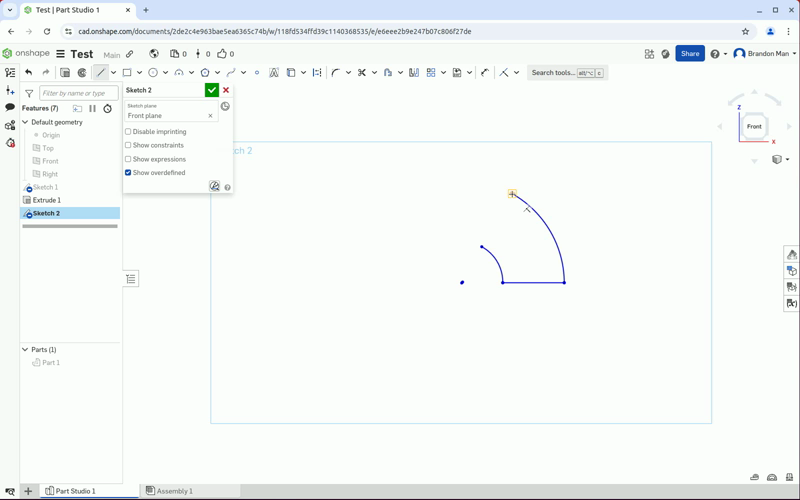
mouse_move(481, 246)
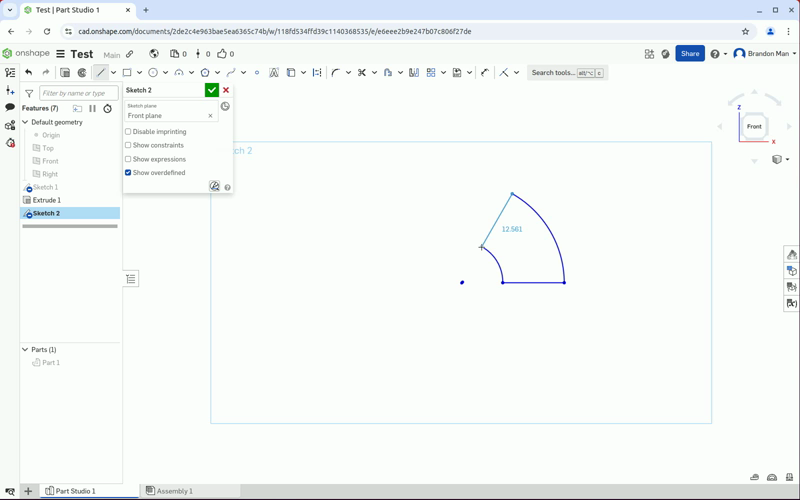
key_up(shift)
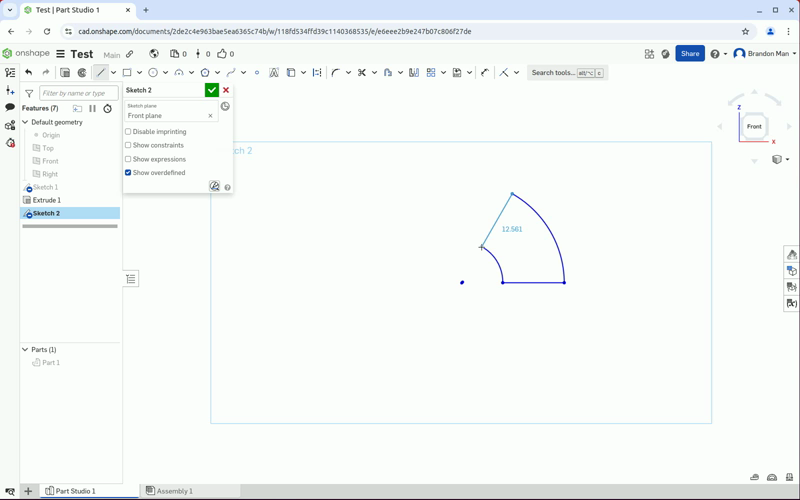
click(481, 246)
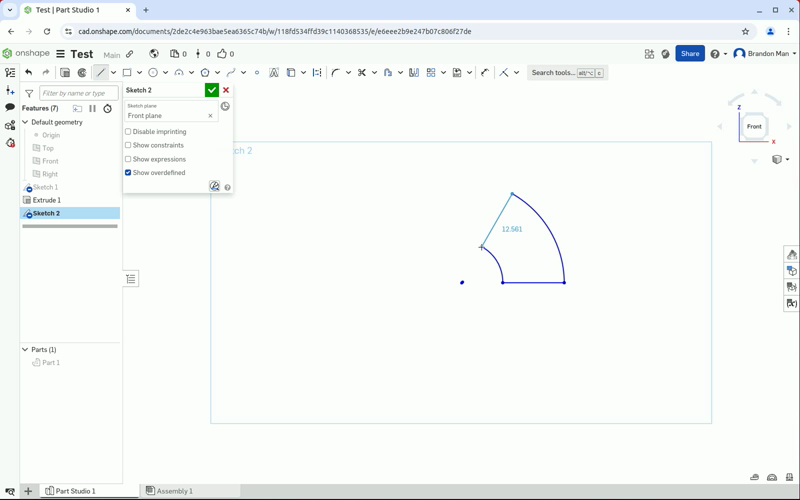
key(esc)
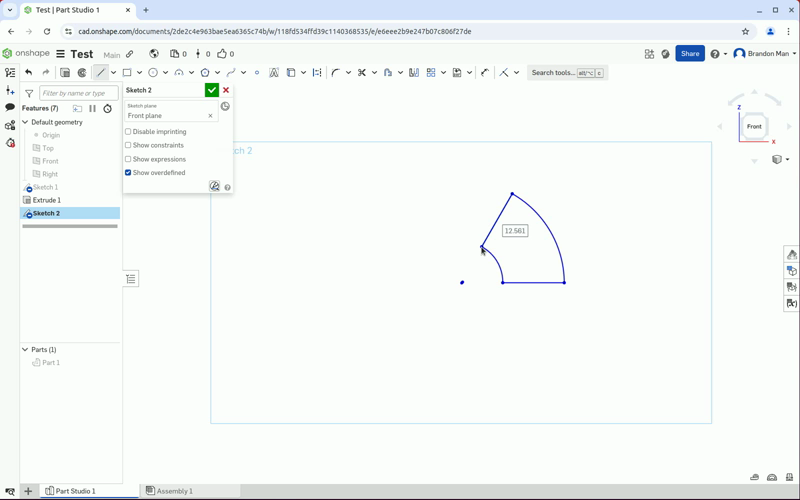
mouse_move(542, 267)
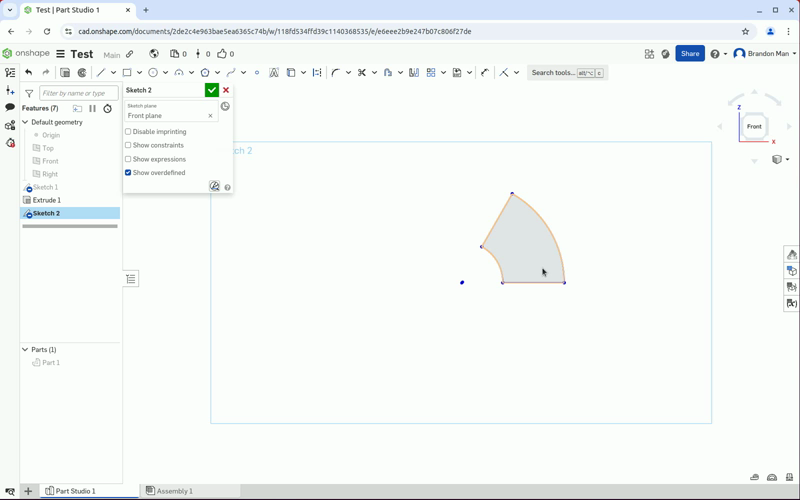
scroll(6)
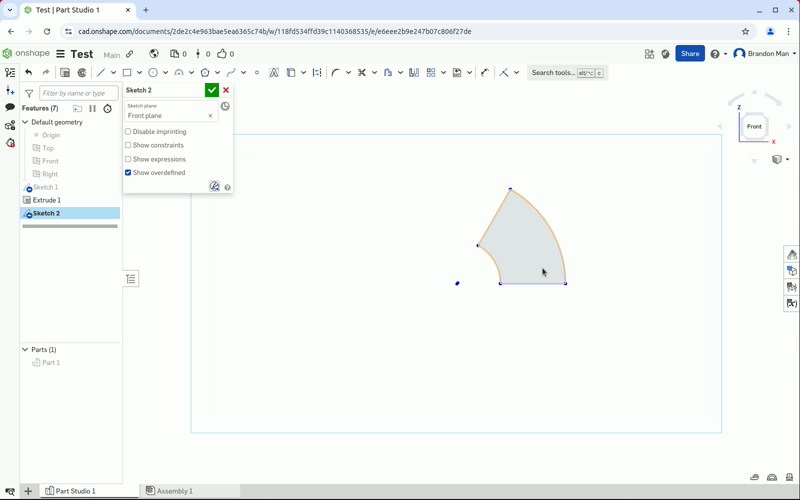
scroll(6)
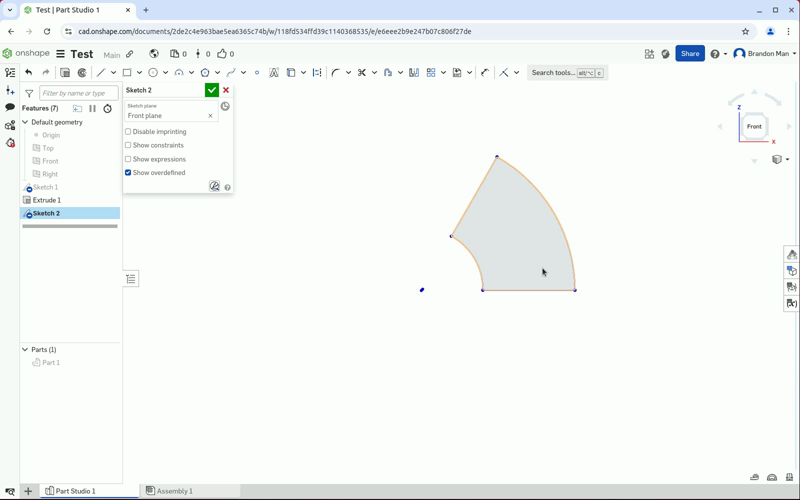
scroll(6)
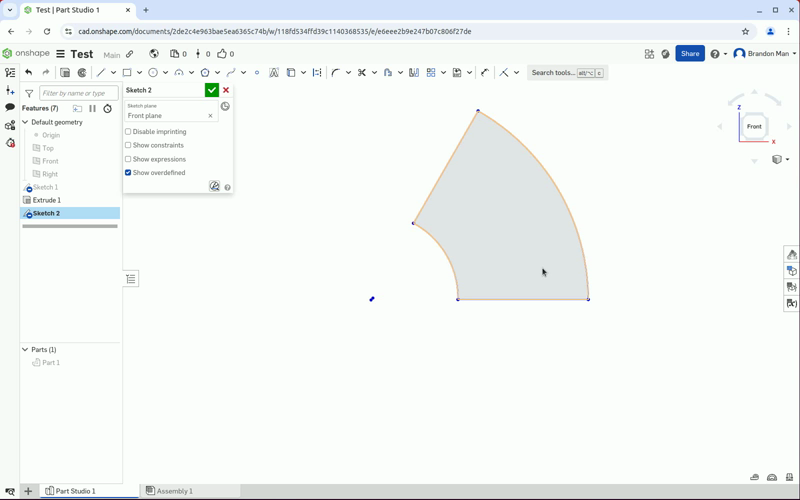
scroll(6)
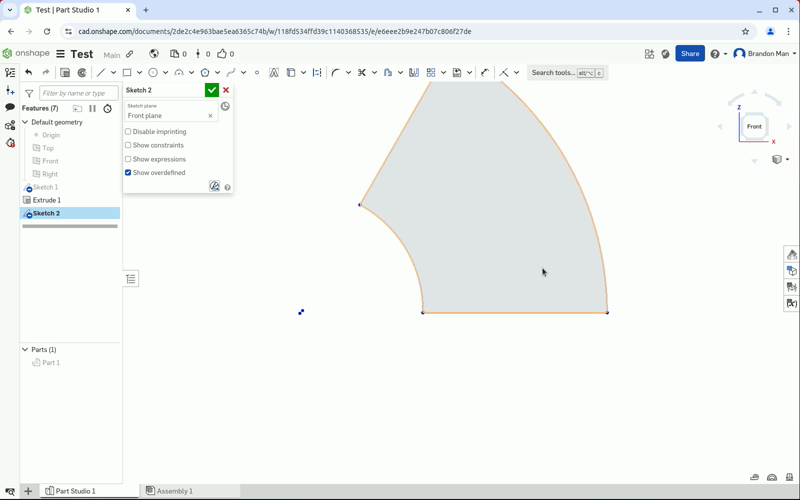
scroll(6)
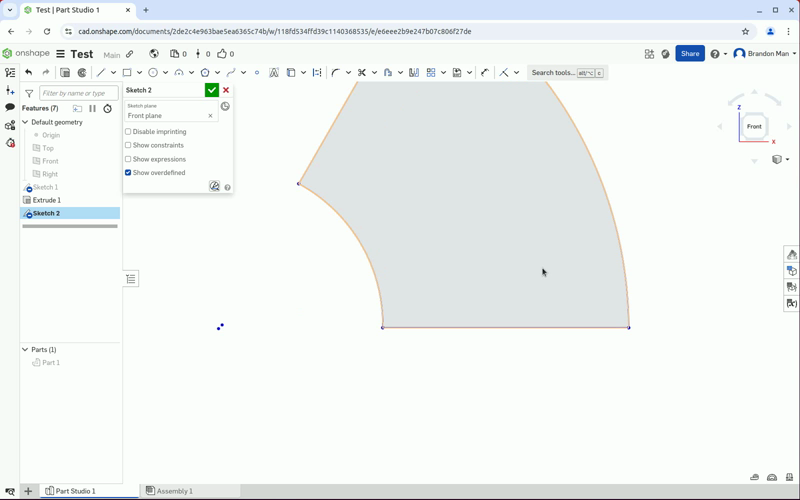
scroll(6)
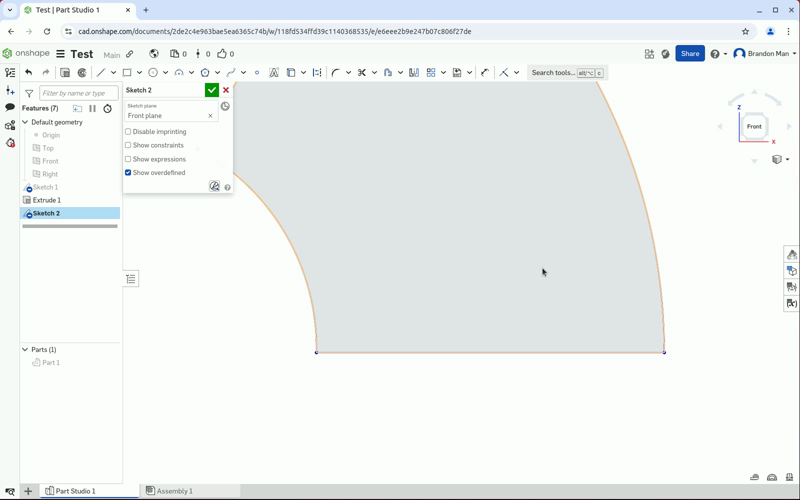
scroll(6)
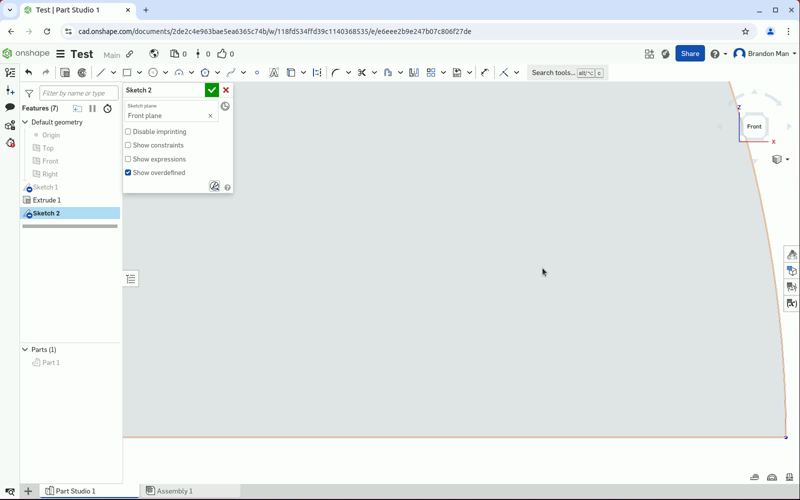
click(542, 267)
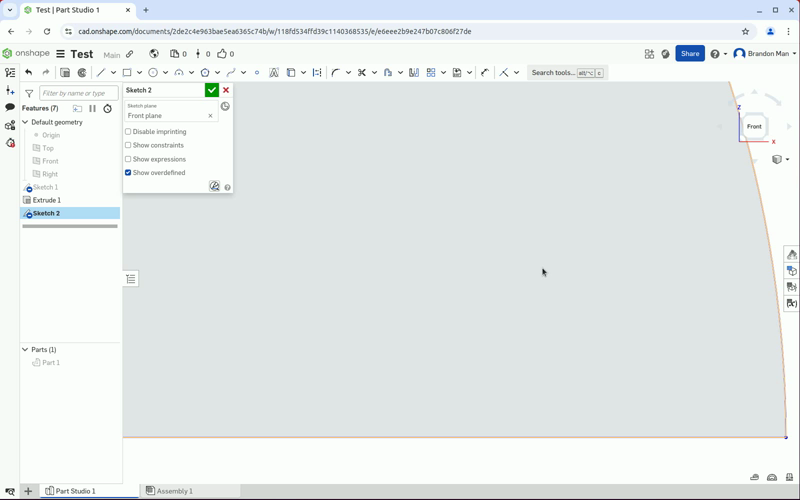
scroll(-6)
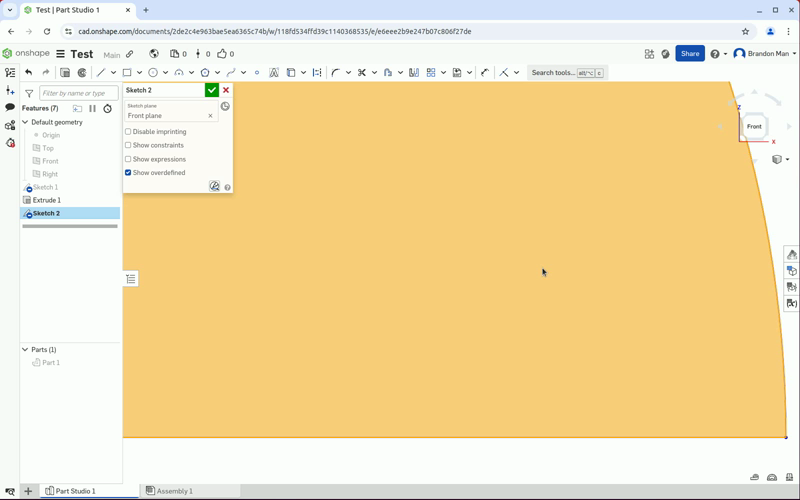
scroll(-6)
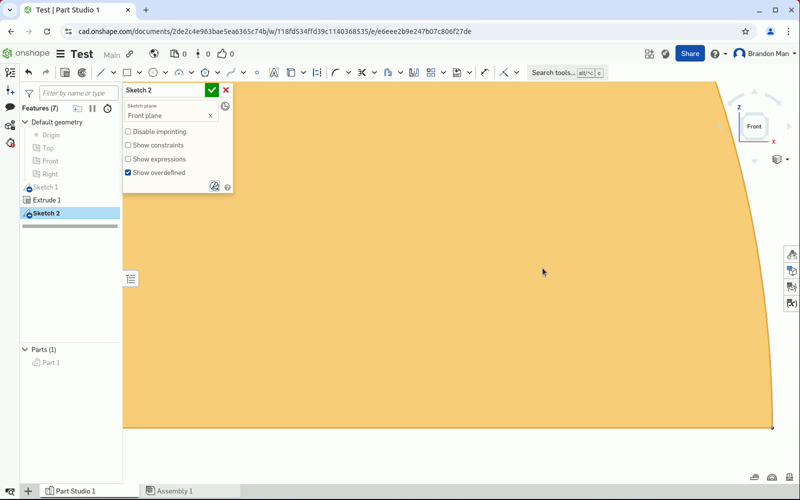
scroll(-6)
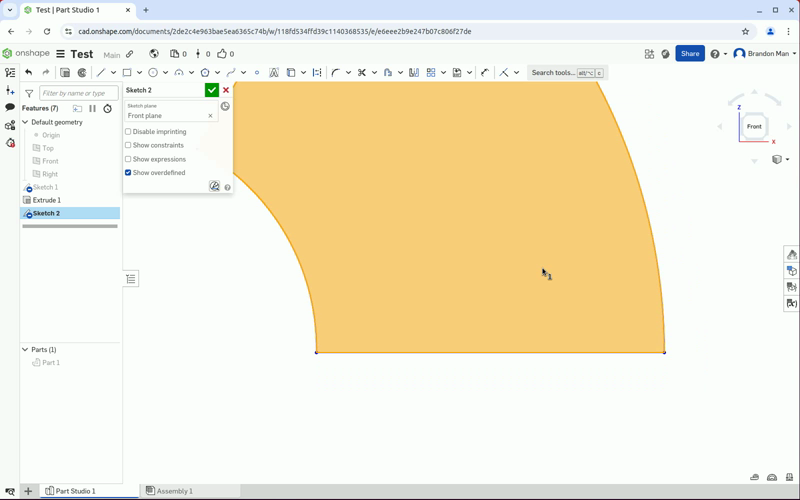
scroll(-6)
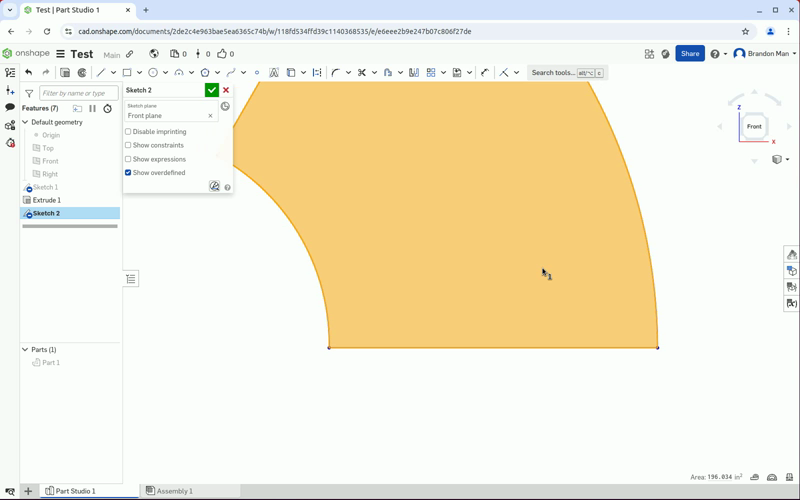
scroll(-6)
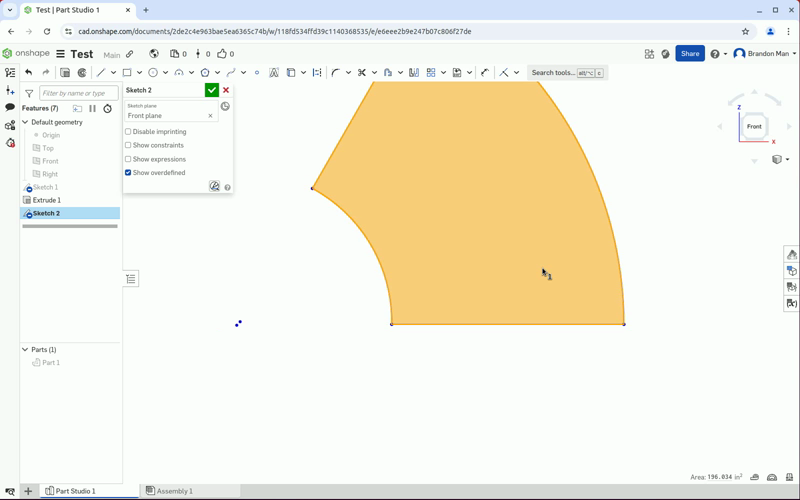
scroll(-6)
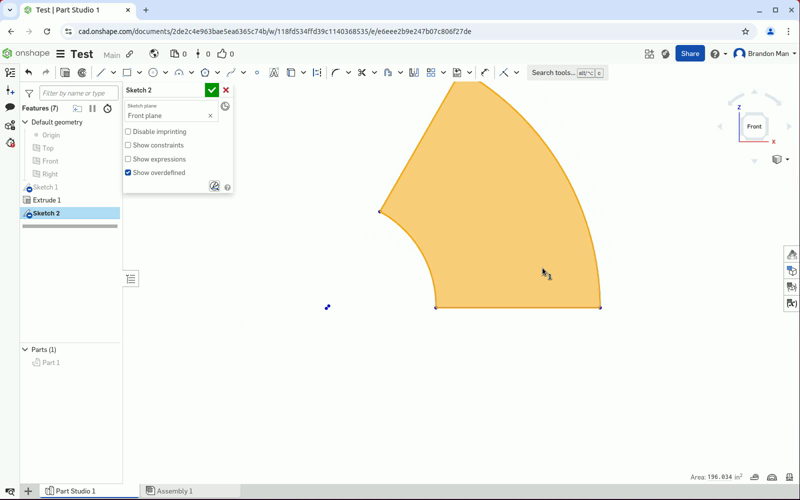
scroll(-6)
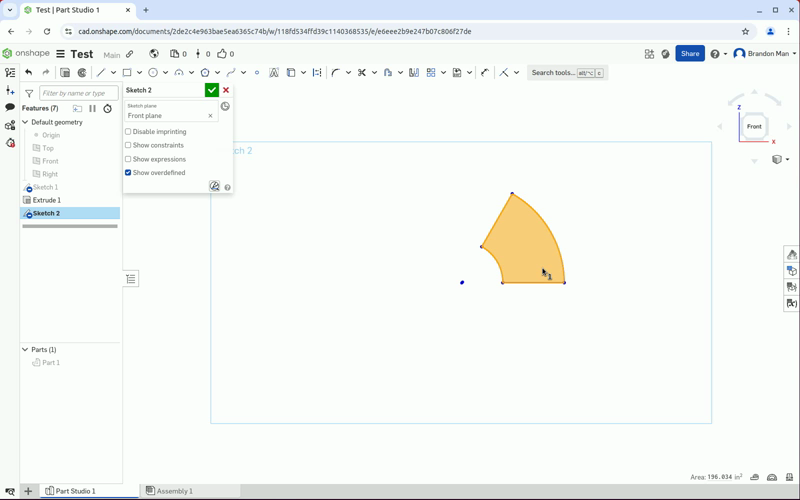
mouse_move(73, 352)
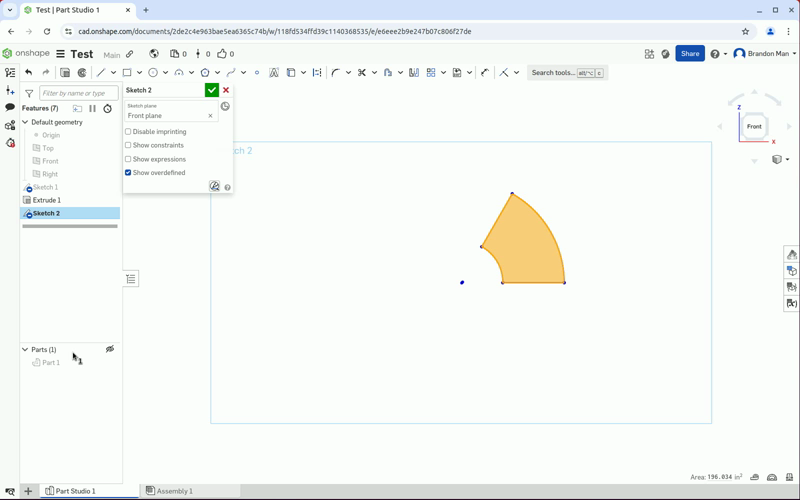
key(shift+y)
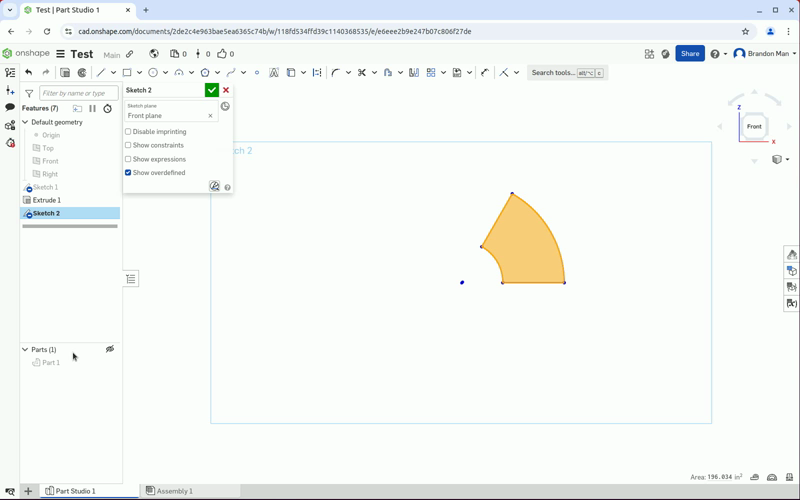
key(shift+e)
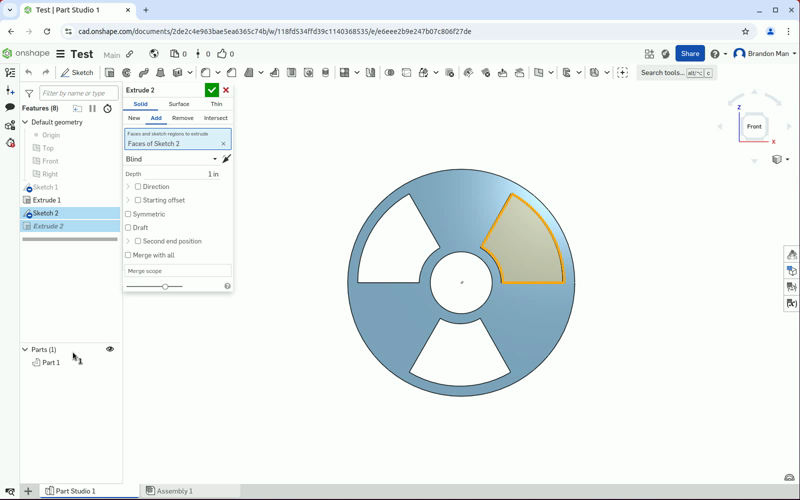
mouse_move(143, 106)
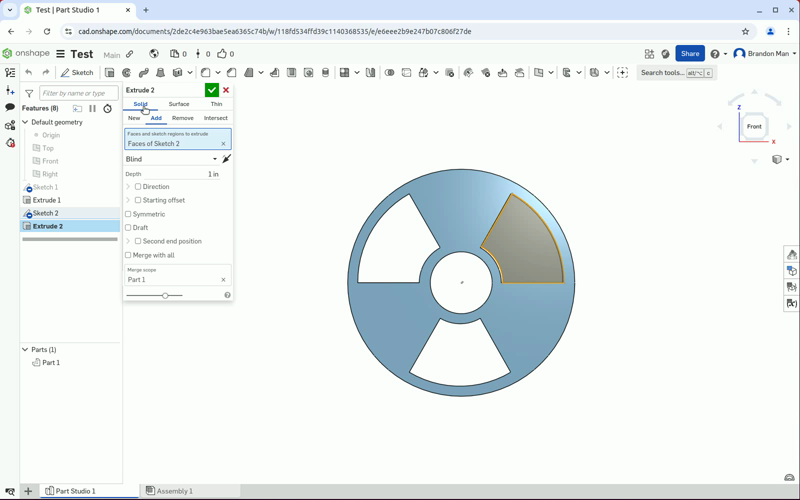
click(143, 106)
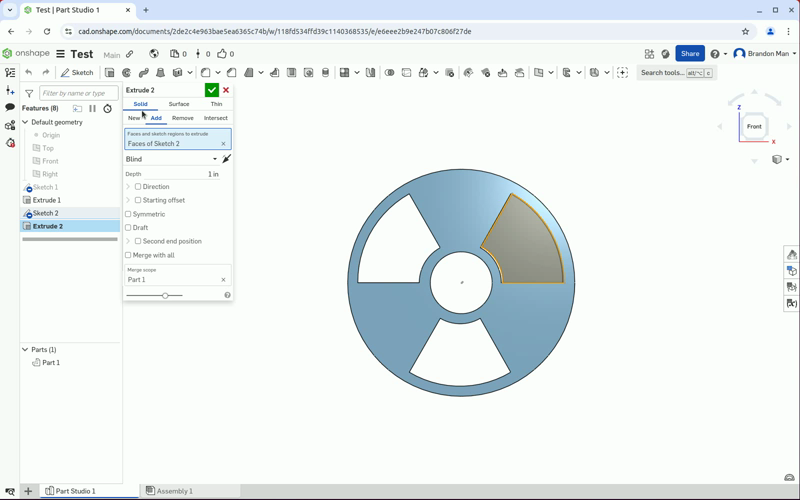
mouse_move(137, 120)
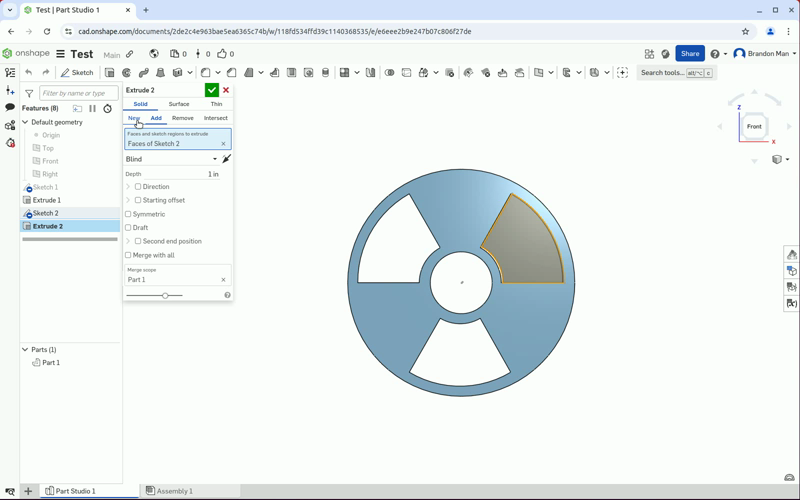
click(137, 120)
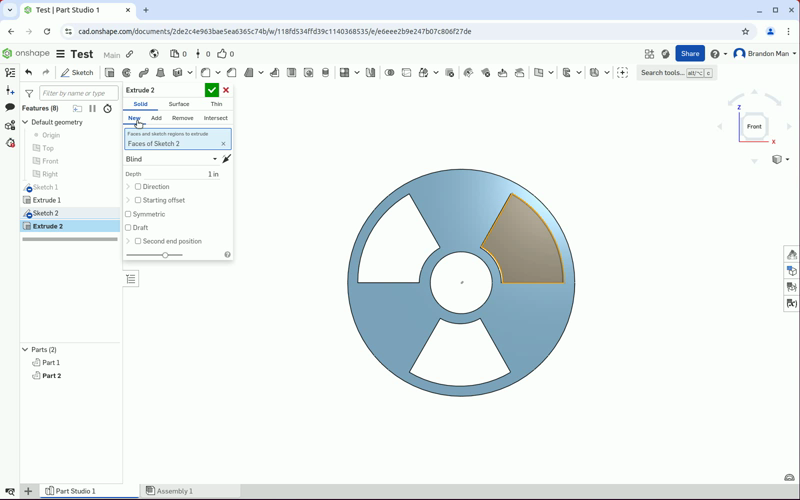
key(tab, 4)
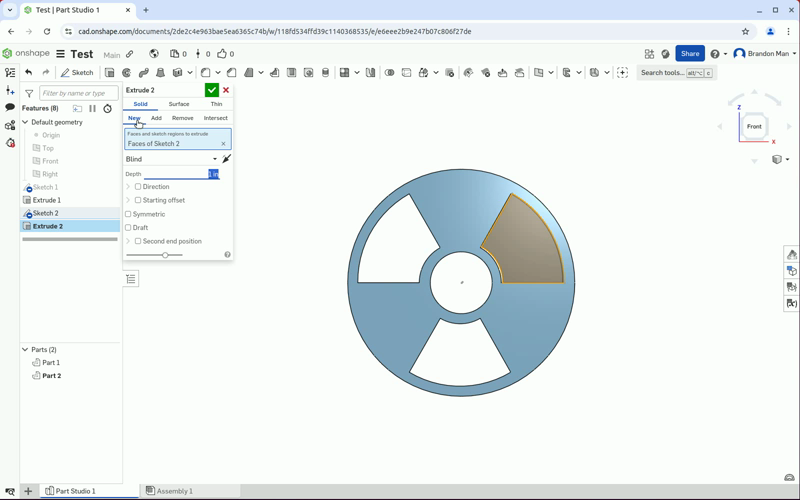
text(3.611)
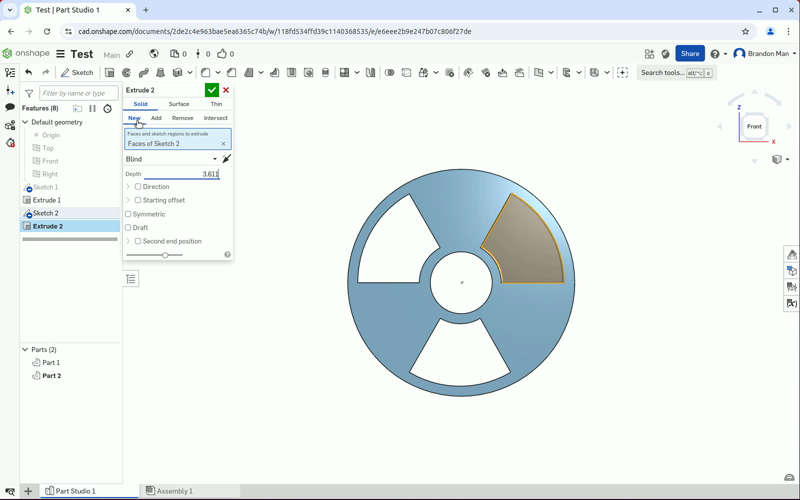
key(enter)
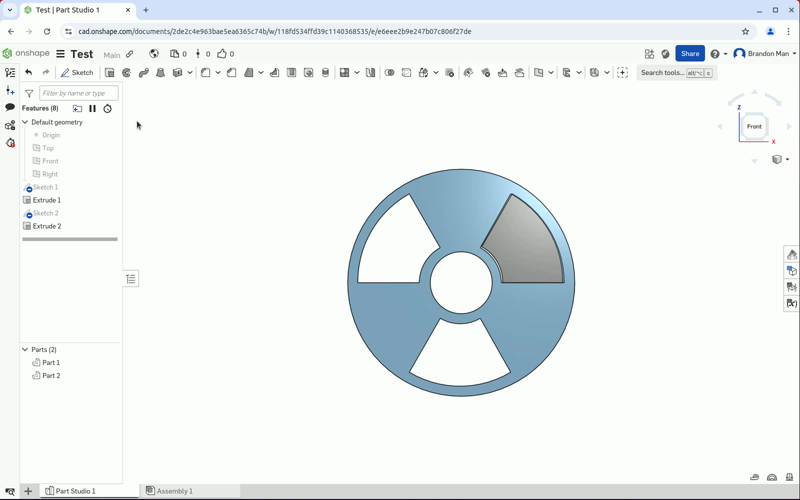
key(shift+h)
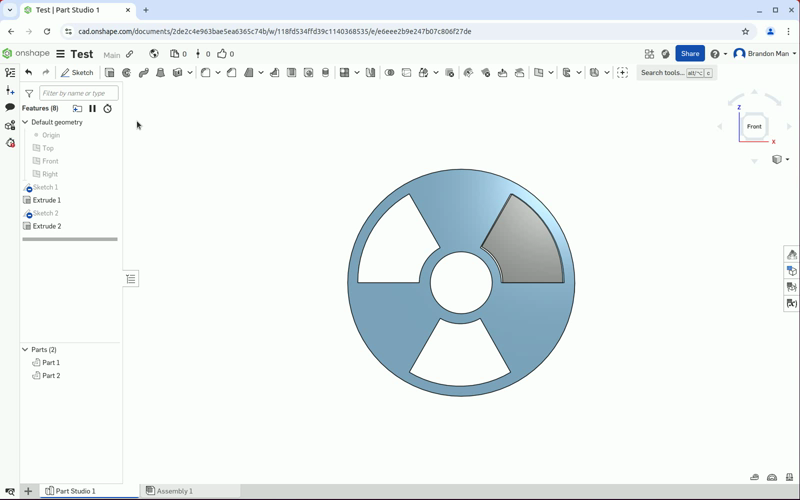
key(shift+h)
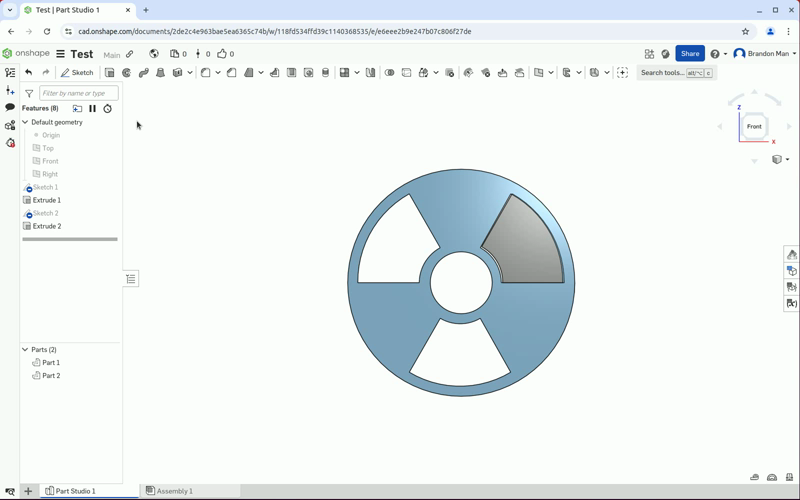
mouse_move(73, 189)
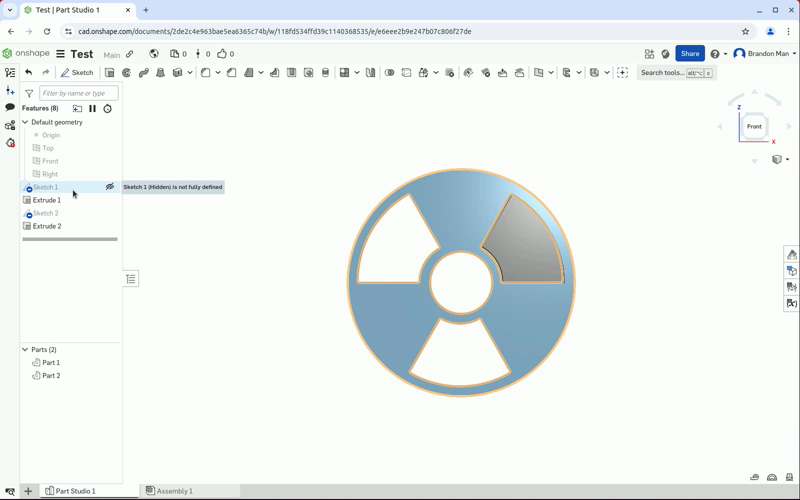
click(73, 189)
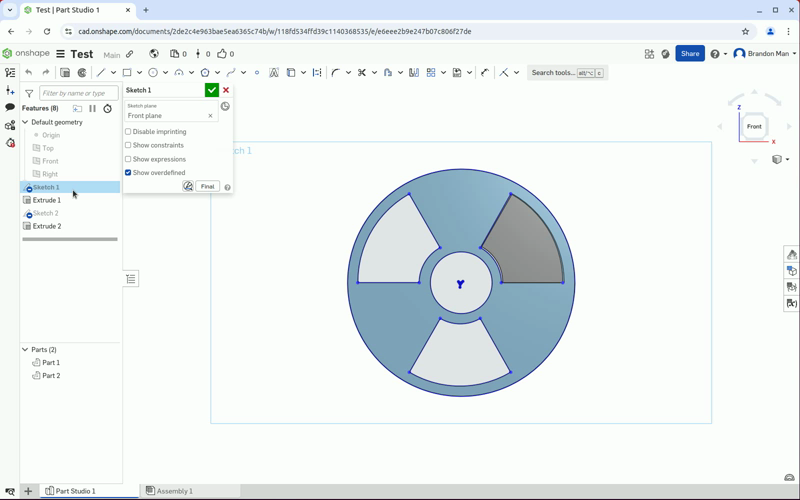
mouse_move(229, 92)
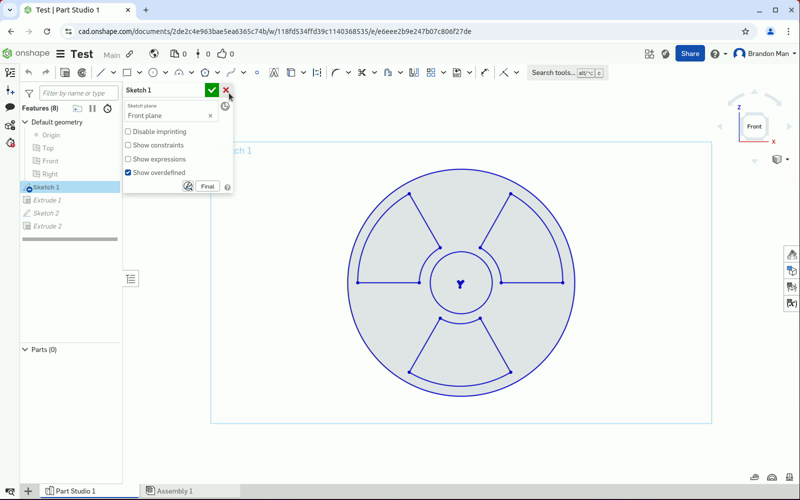
click(229, 92)
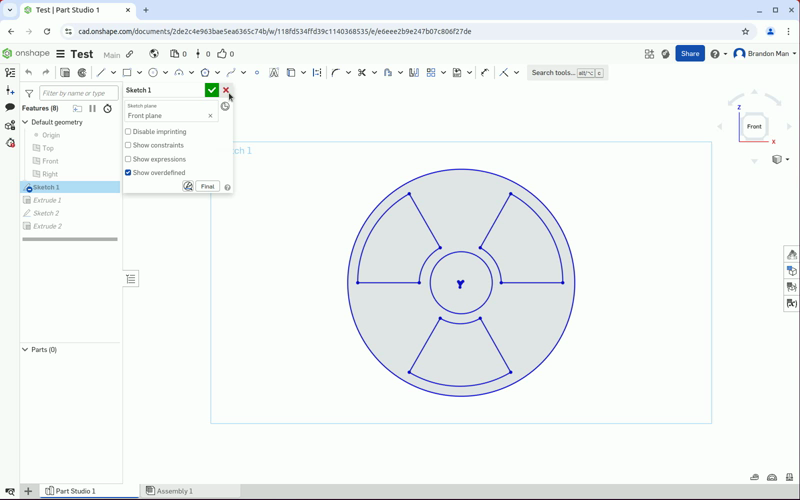
key(shift+s)
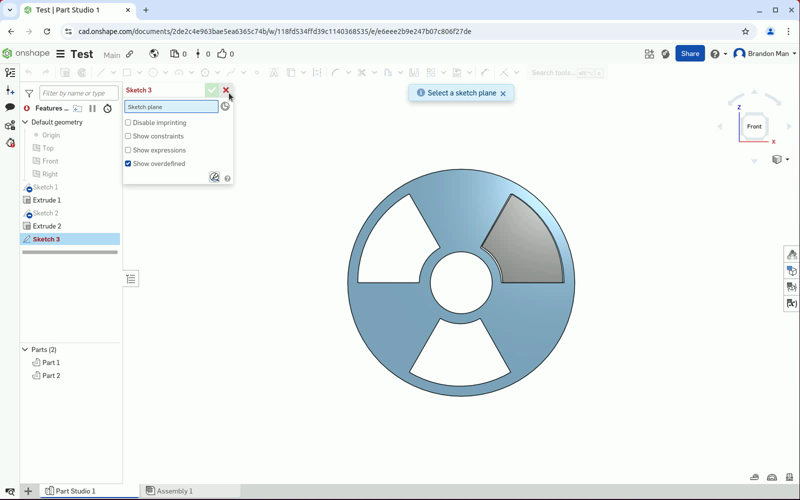
mouse_move(73, 163)
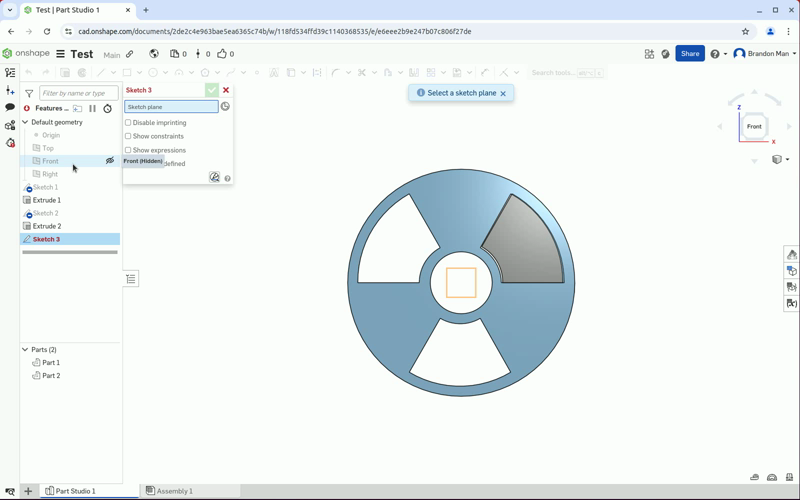
click(73, 163)
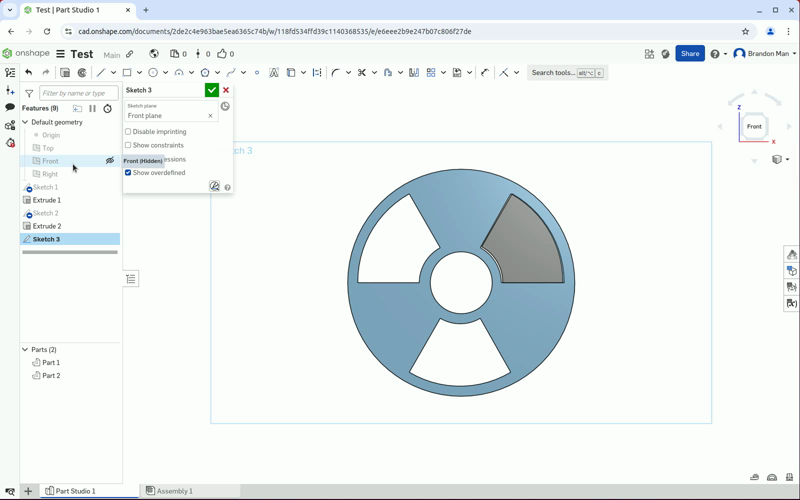
mouse_move(73, 352)
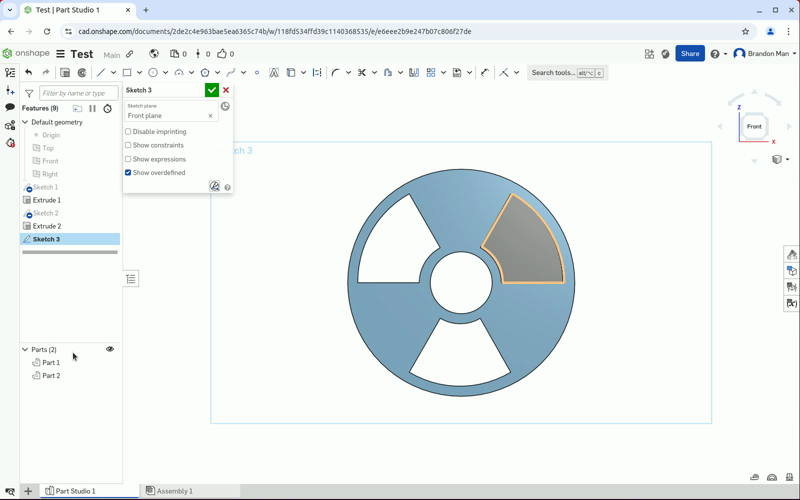
key(y)
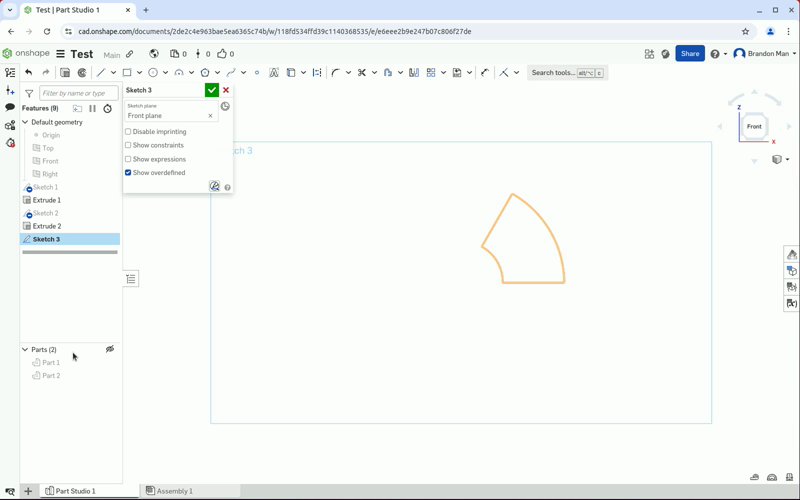
key(a)
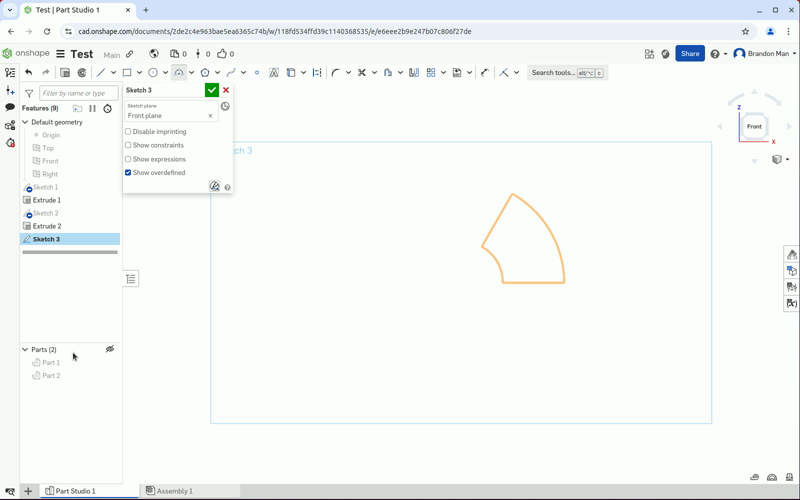
key_down(shift)
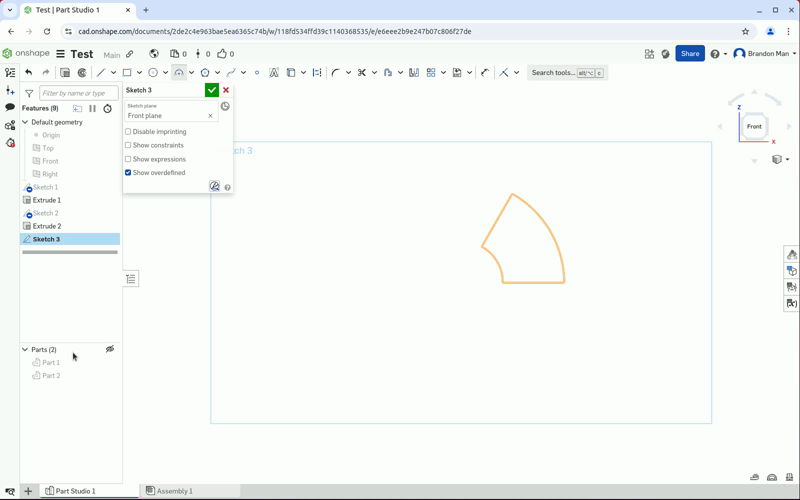
mouse_move(409, 372)
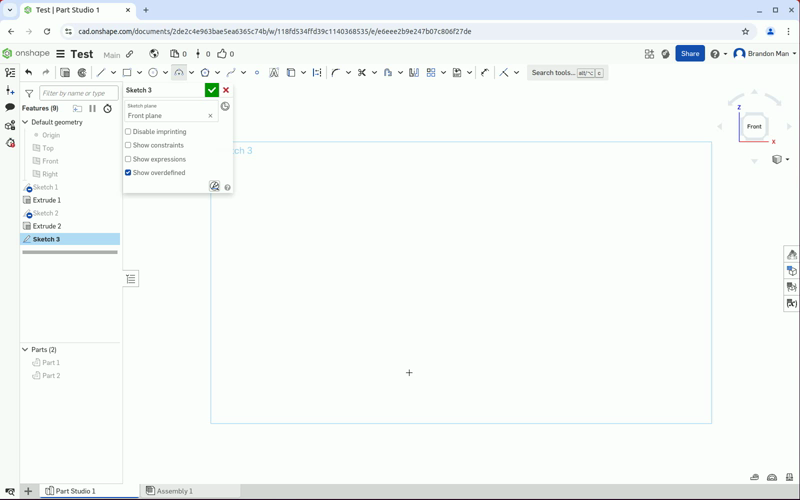
click(409, 372)
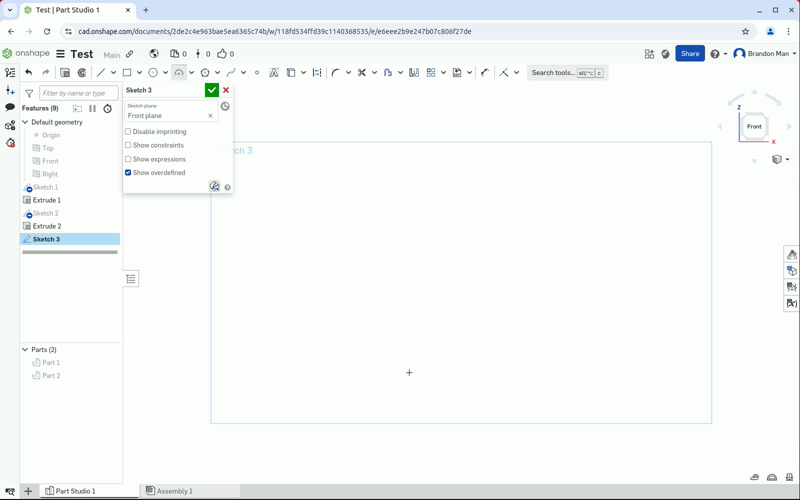
key_up(shift)
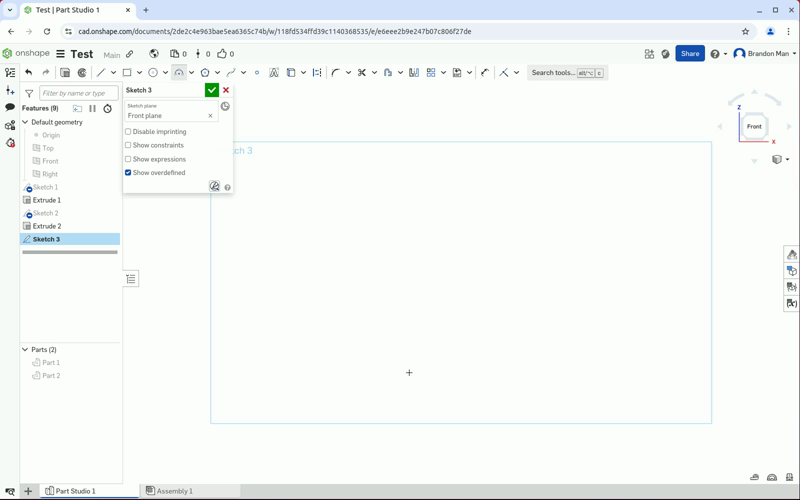
key_down(shift)
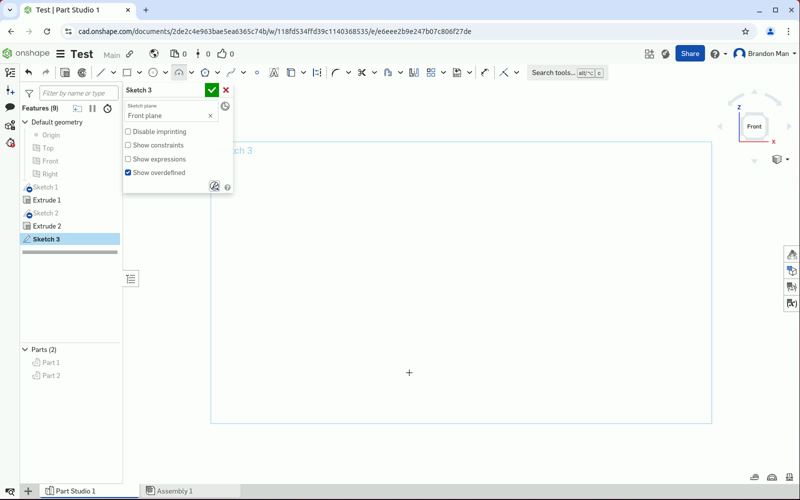
mouse_move(512, 372)
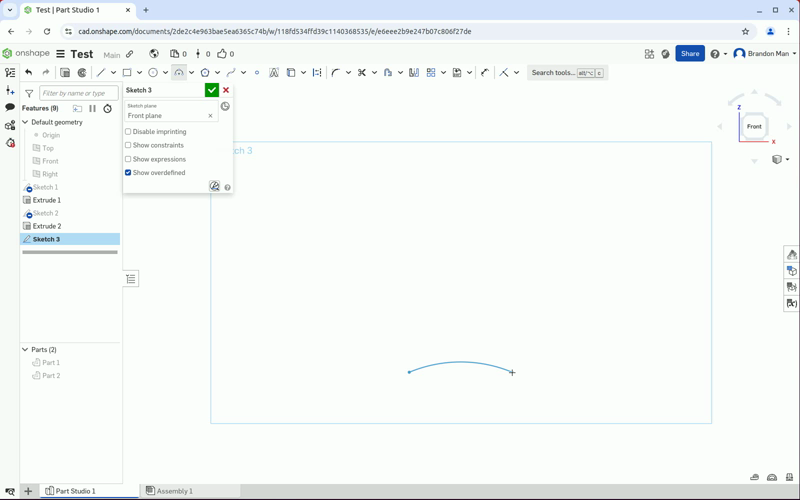
click(512, 372)
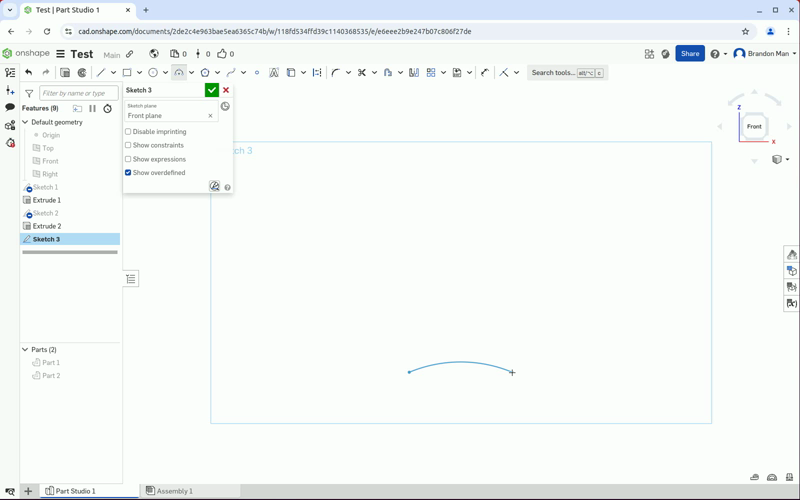
mouse_move(460, 385)
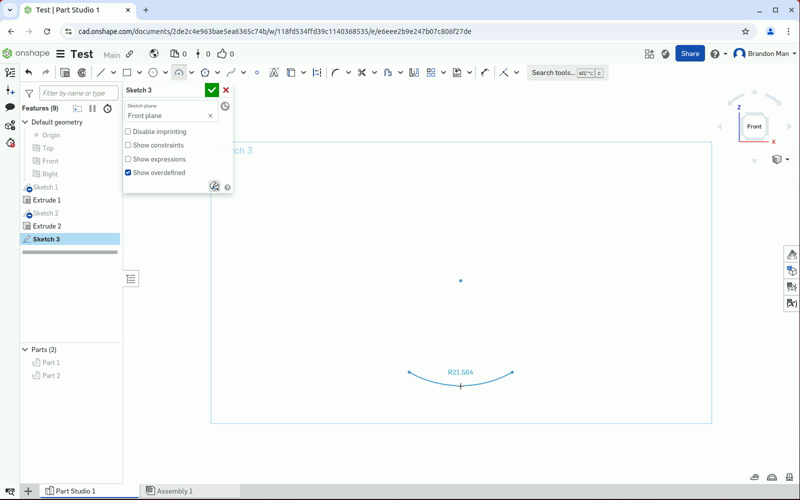
click(460, 385)
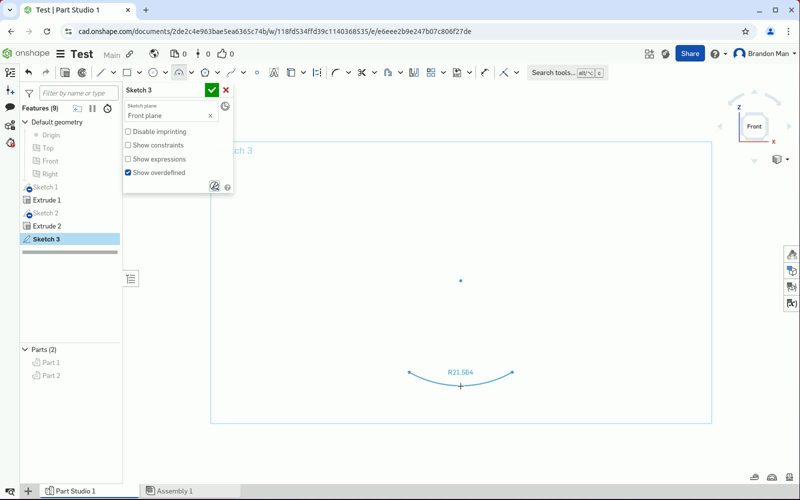
key_up(shift)
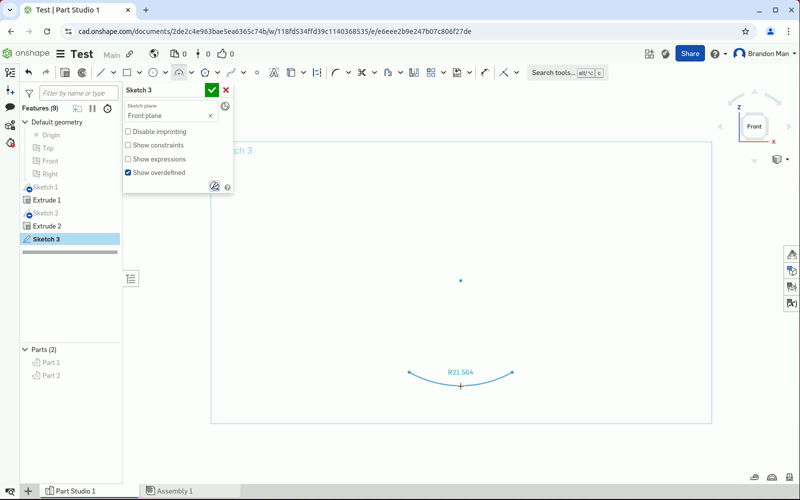
key(esc)
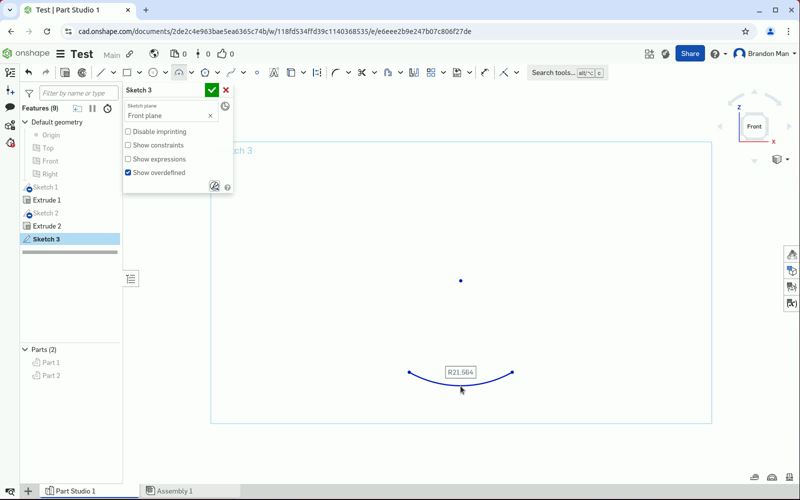
key(l)
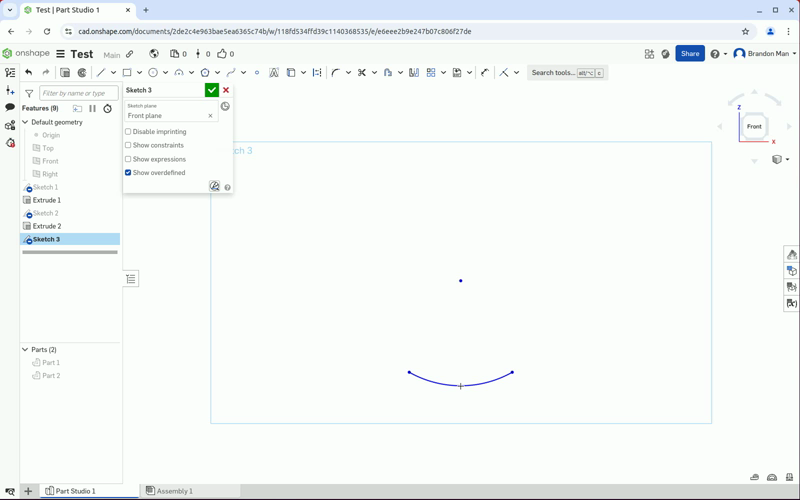
mouse_move(512, 372)
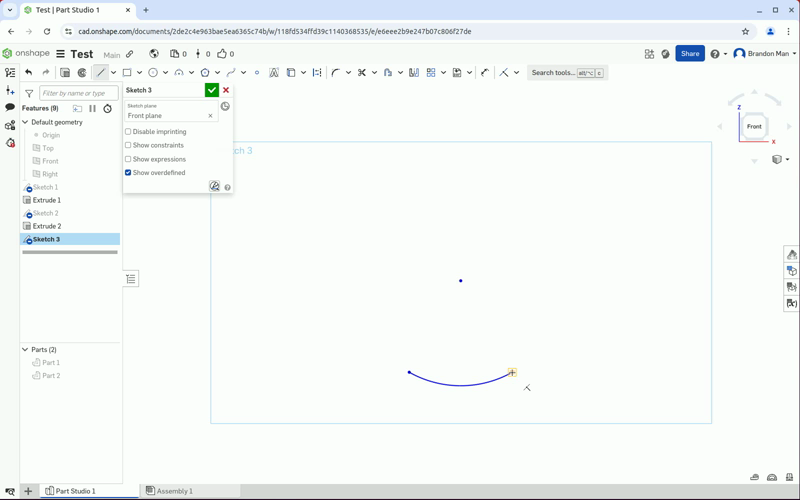
click(512, 372)
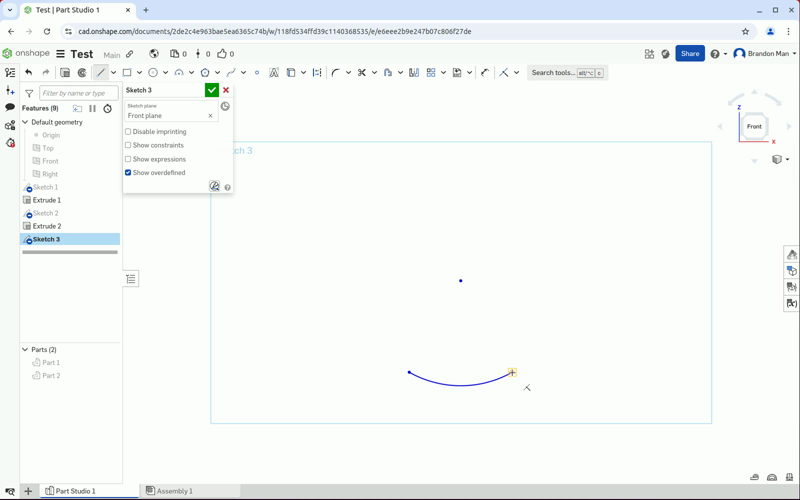
key_down(shift)
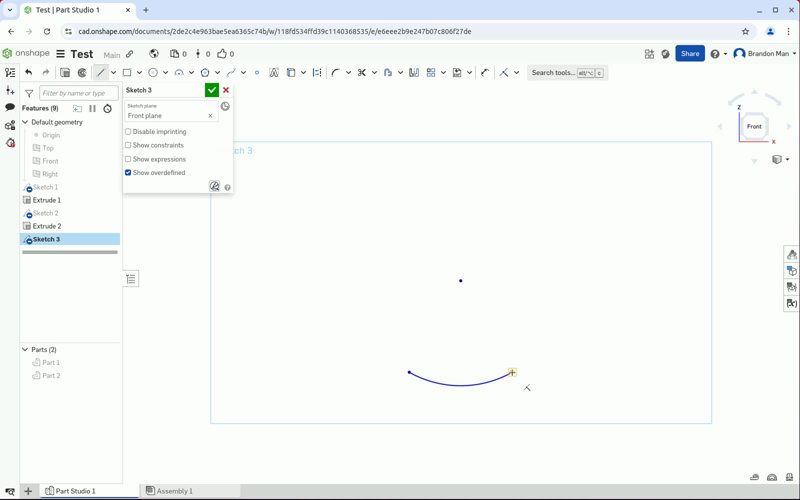
mouse_move(482, 318)
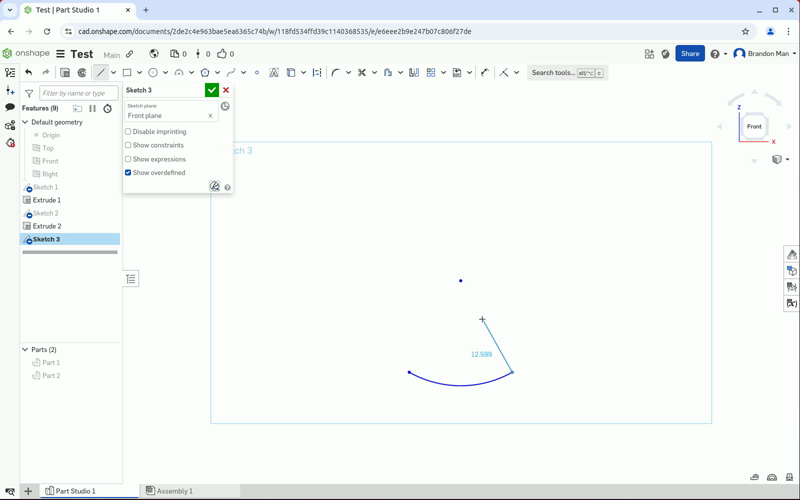
click(482, 318)
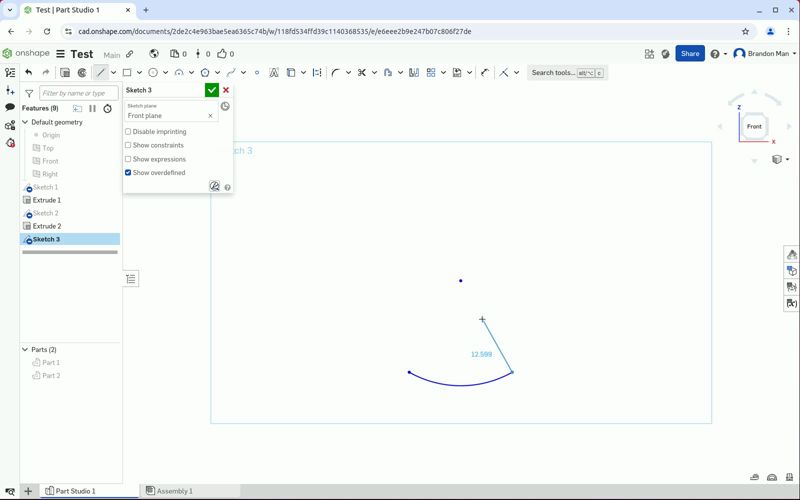
key_up(shift)
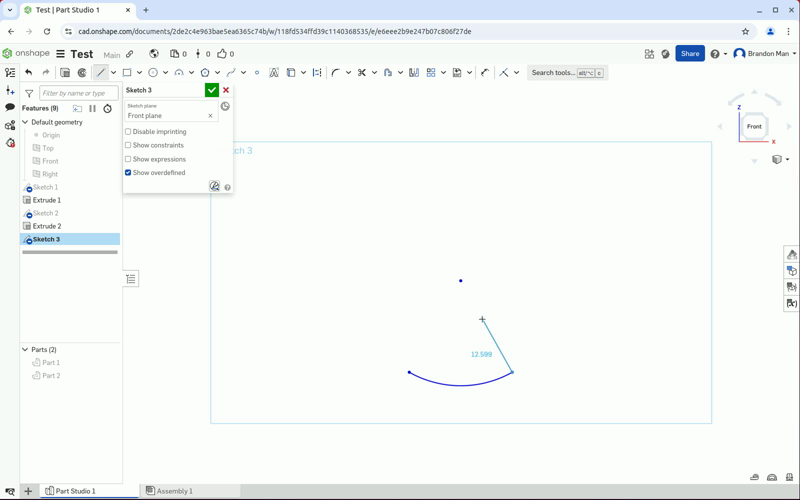
key(esc)
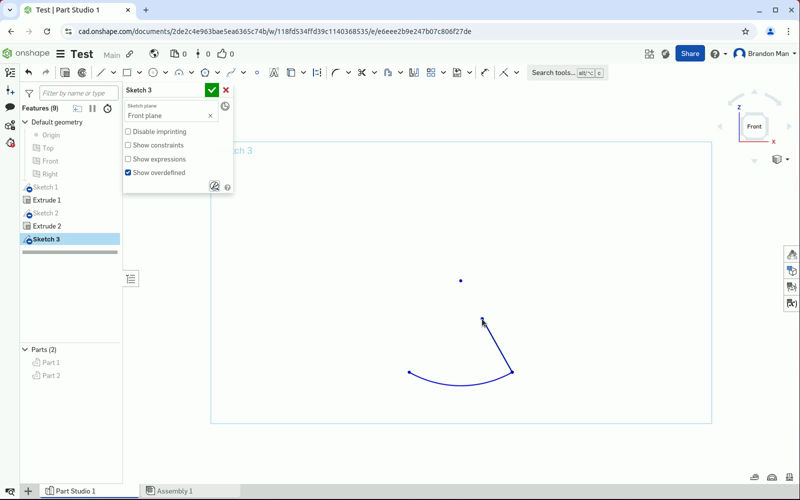
key(a)
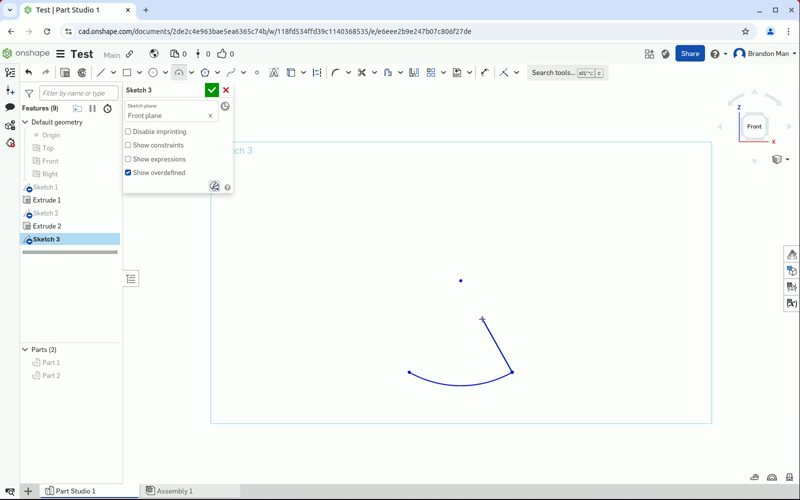
mouse_move(482, 318)
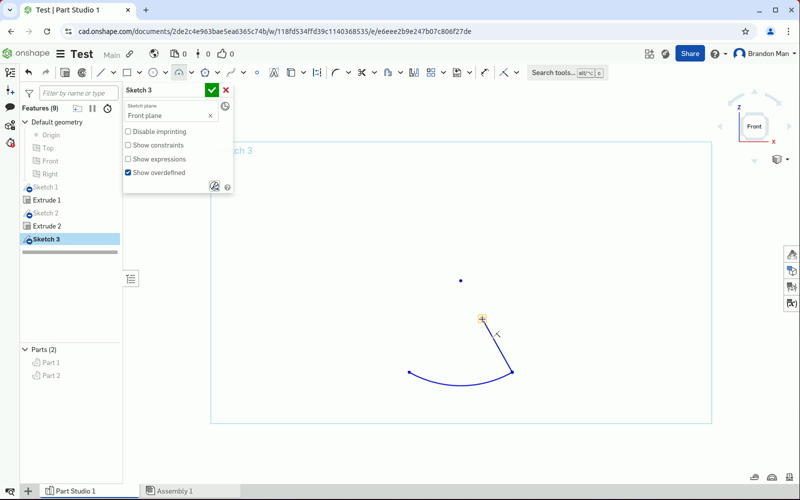
click(482, 318)
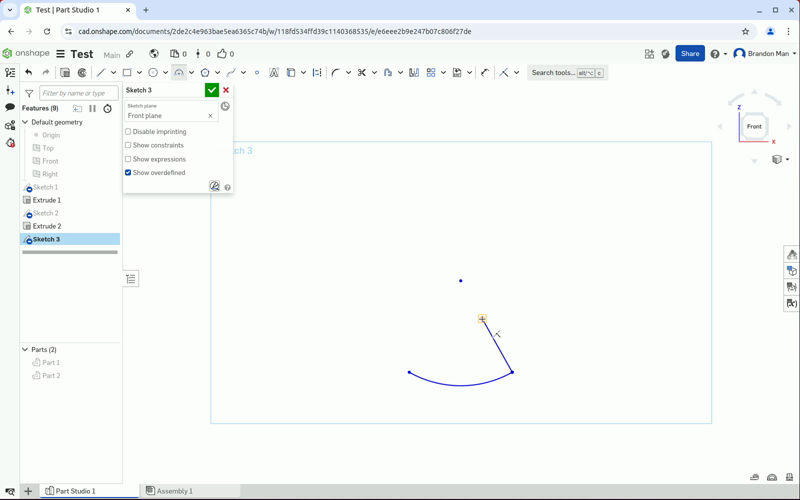
key_down(shift)
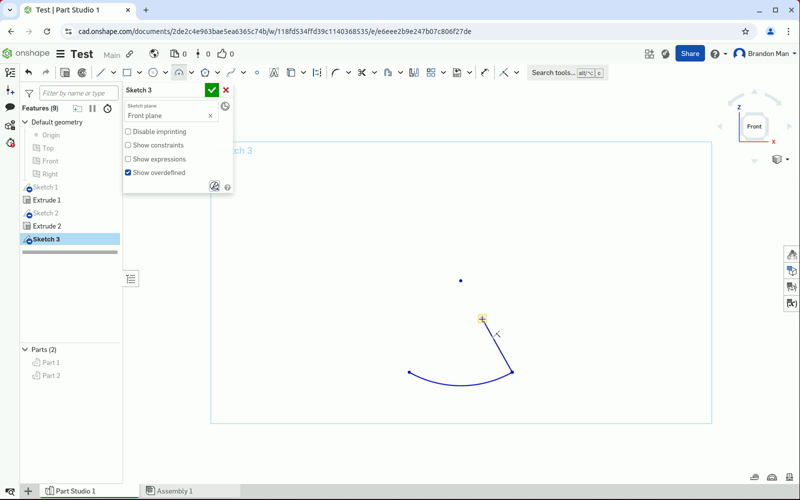
mouse_move(439, 318)
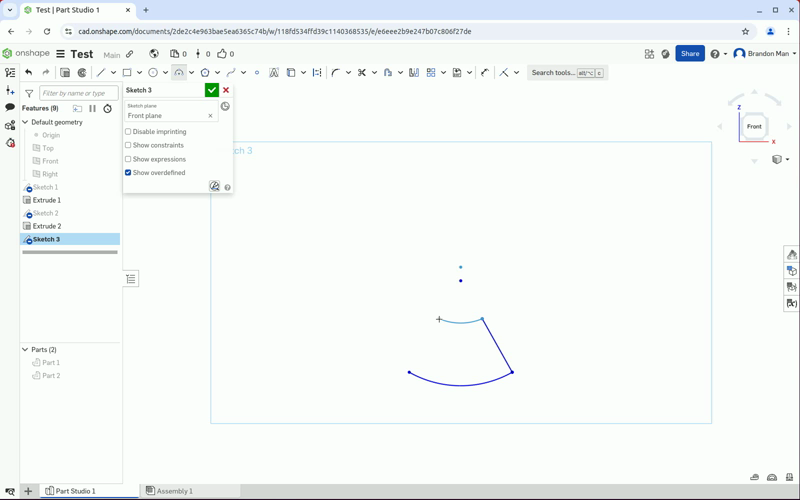
click(439, 318)
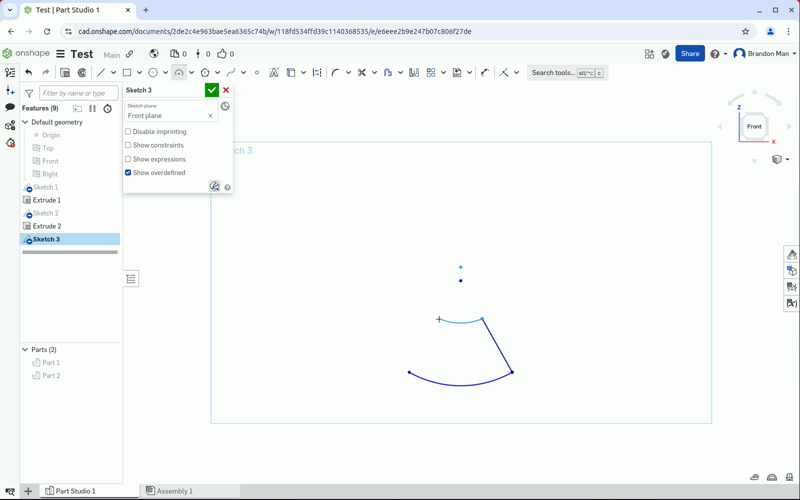
mouse_move(460, 324)
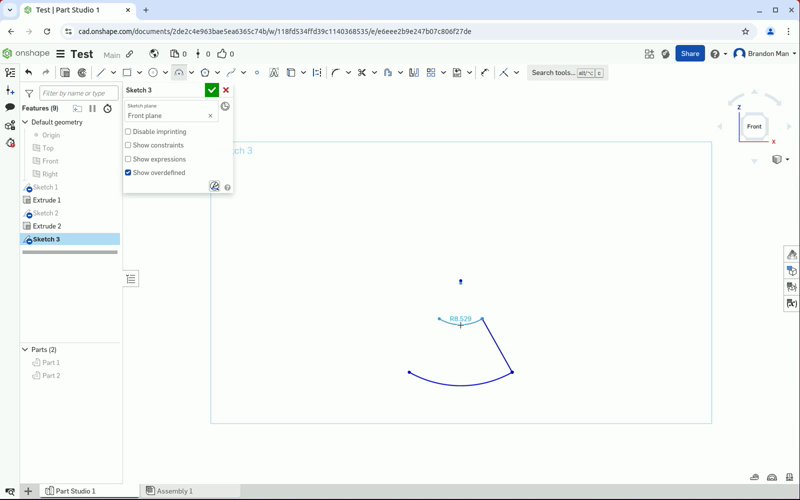
click(460, 324)
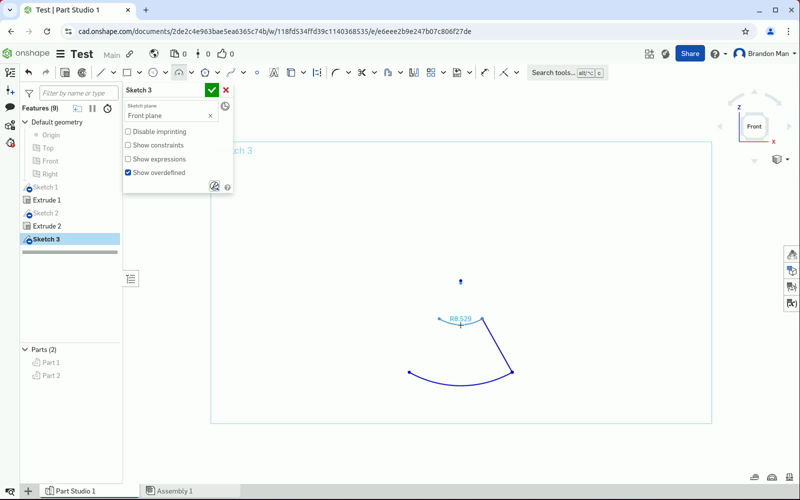
key_up(shift)
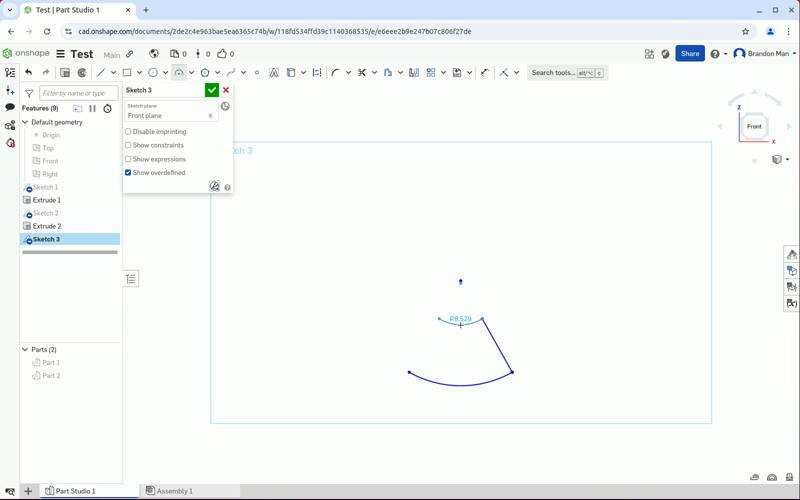
key(esc)
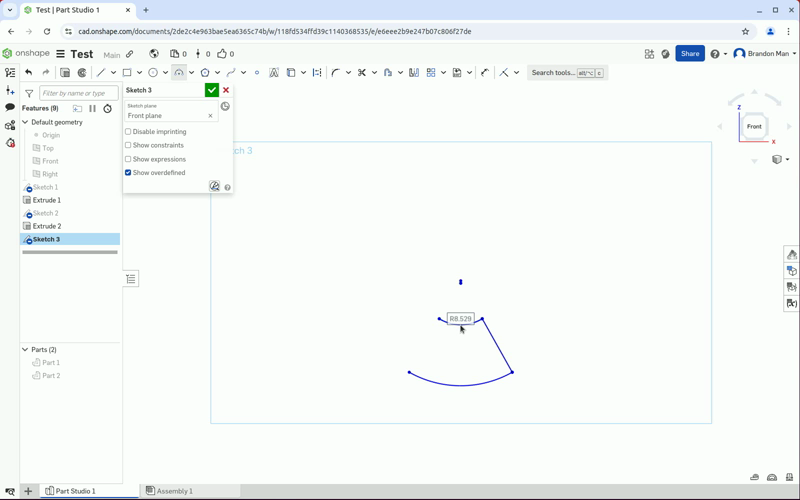
key(l)
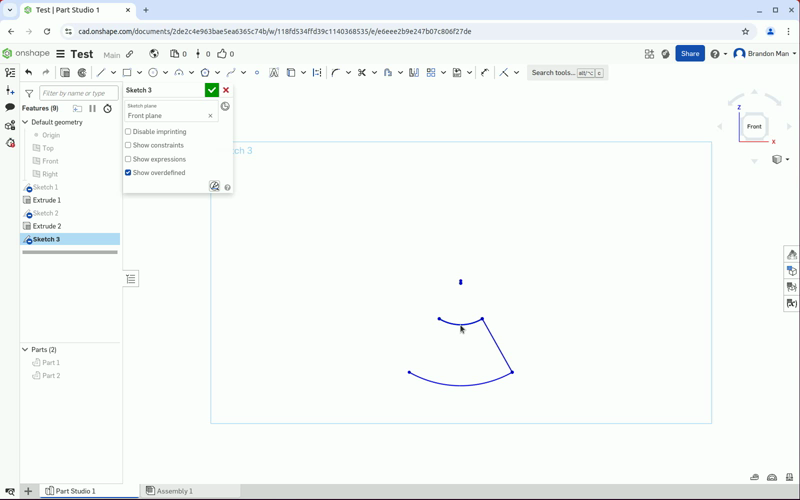
mouse_move(439, 318)
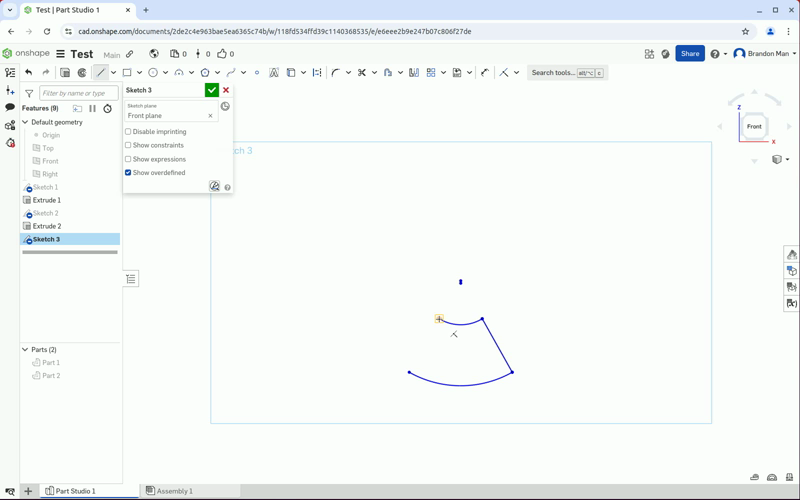
click(439, 318)
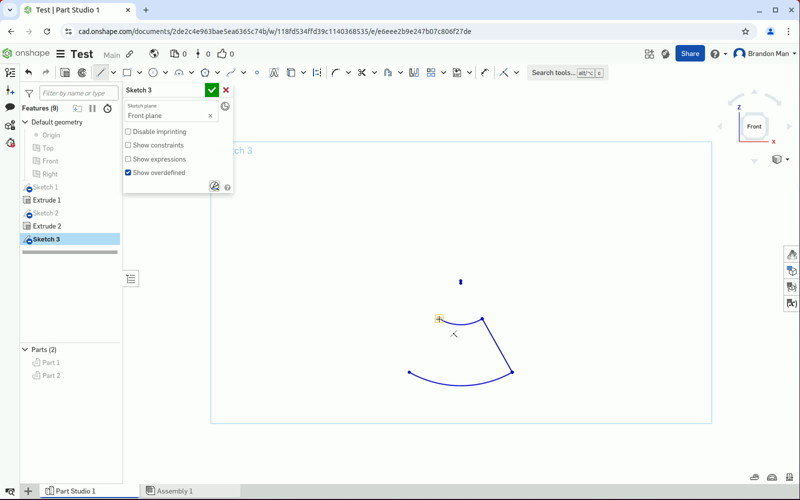
key_down(shift)
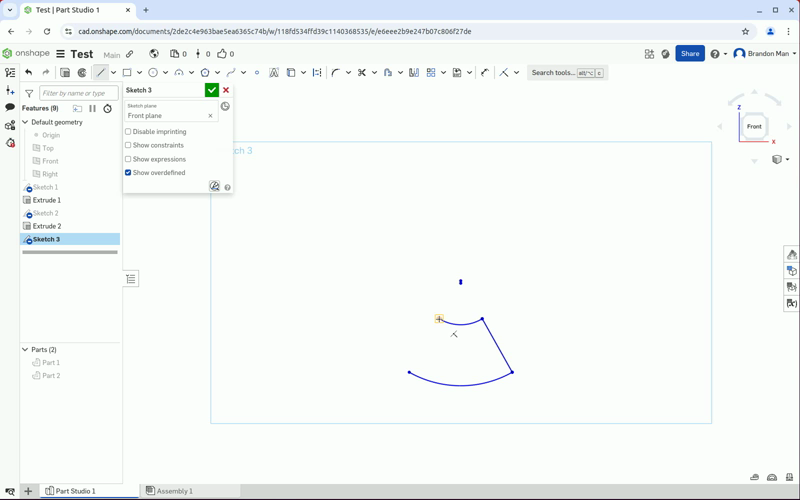
mouse_move(409, 372)
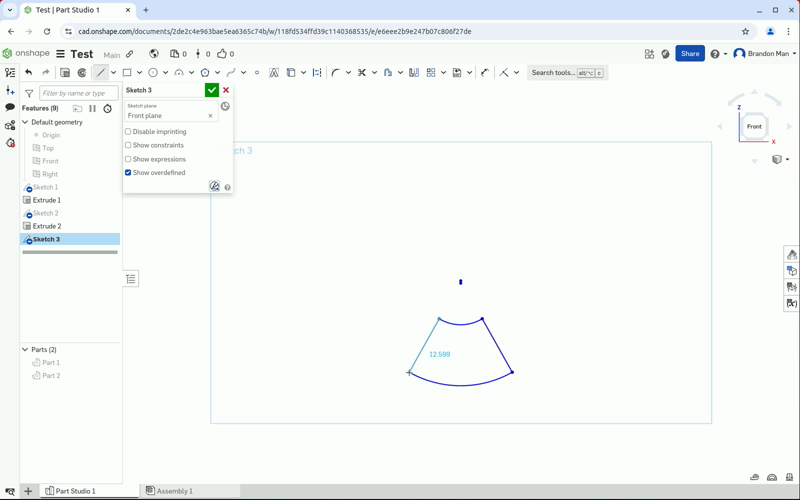
key_up(shift)
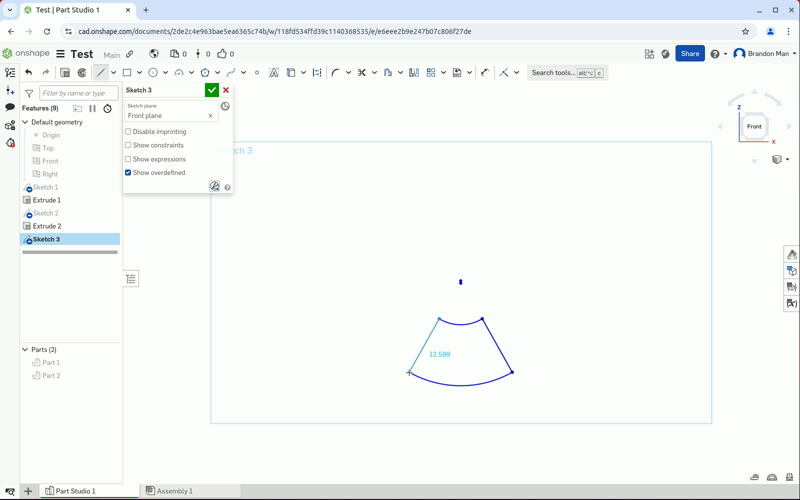
click(409, 372)
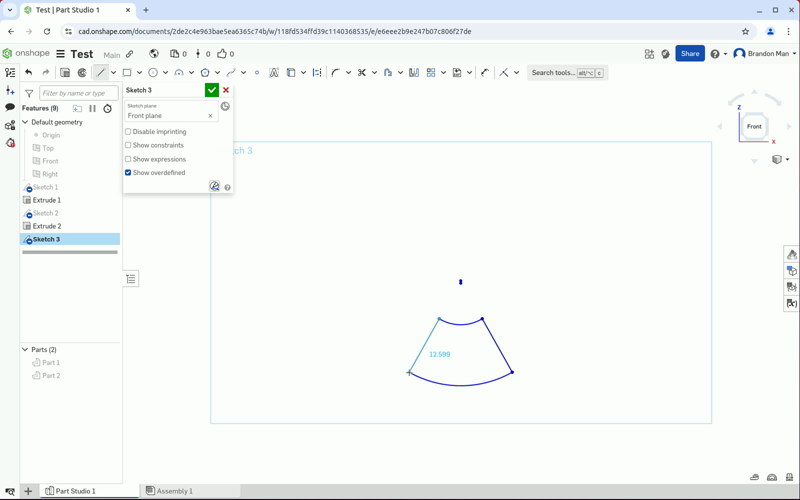
key(esc)
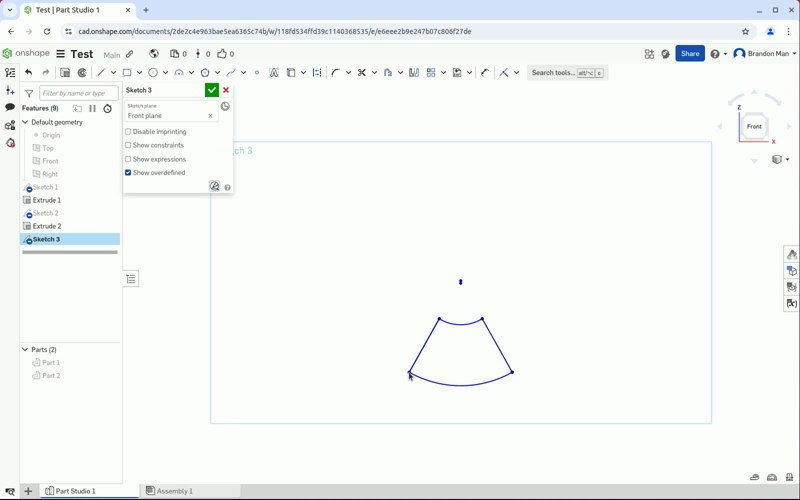
mouse_move(463, 364)
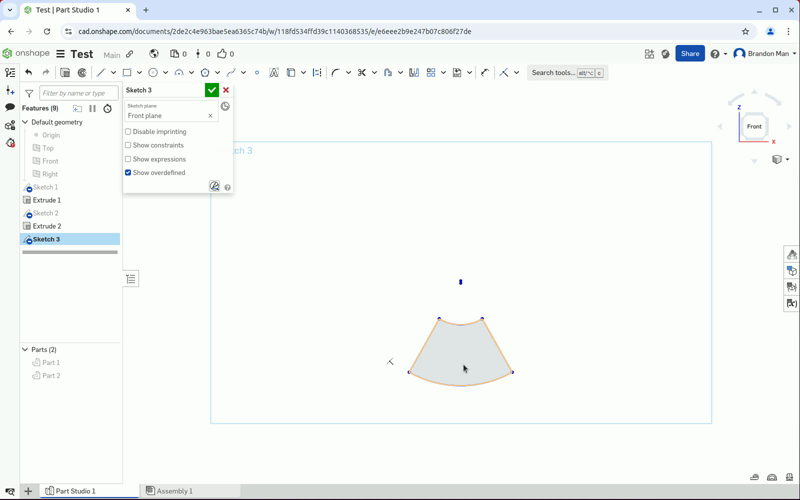
click(463, 364)
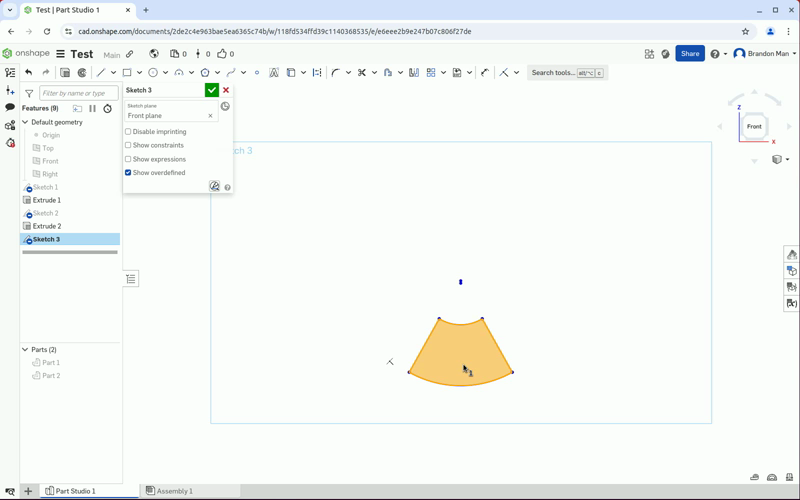
mouse_move(73, 352)
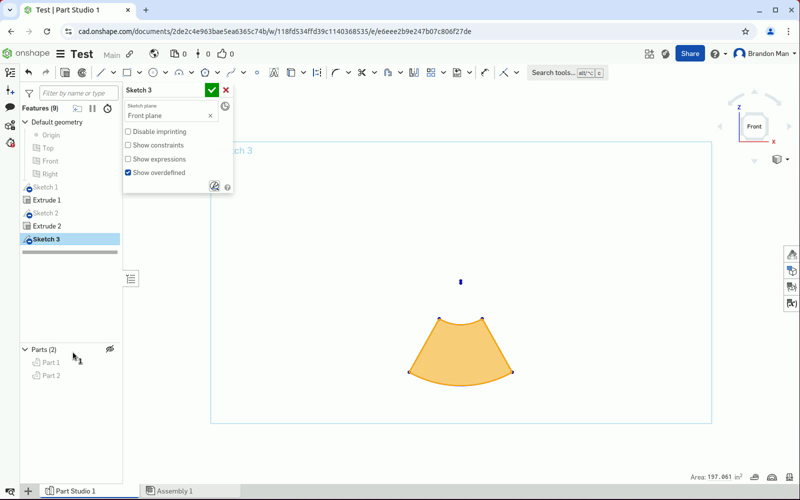
key(shift+y)
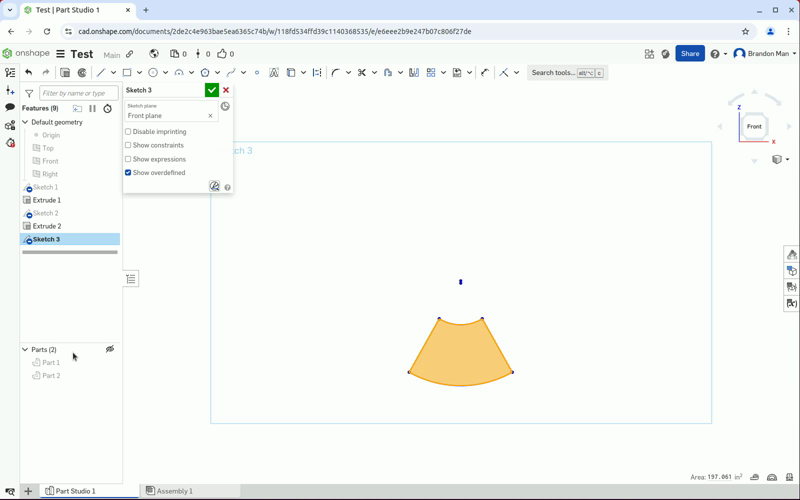
key(shift+e)
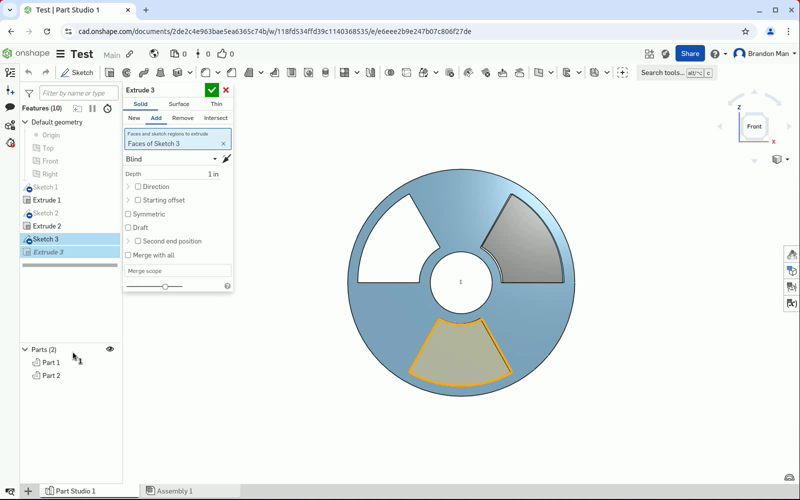
mouse_move(143, 106)
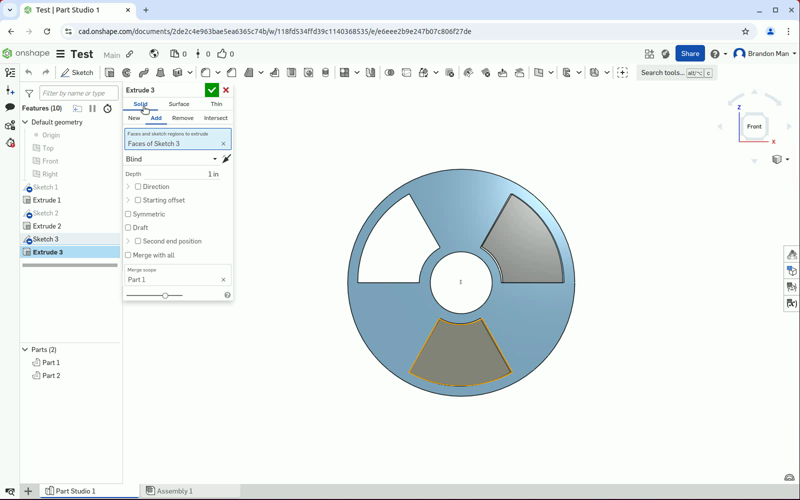
click(143, 106)
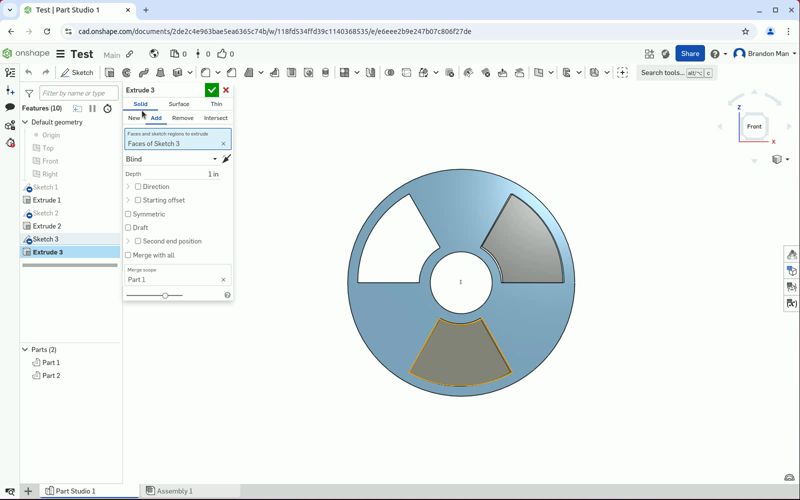
mouse_move(137, 120)
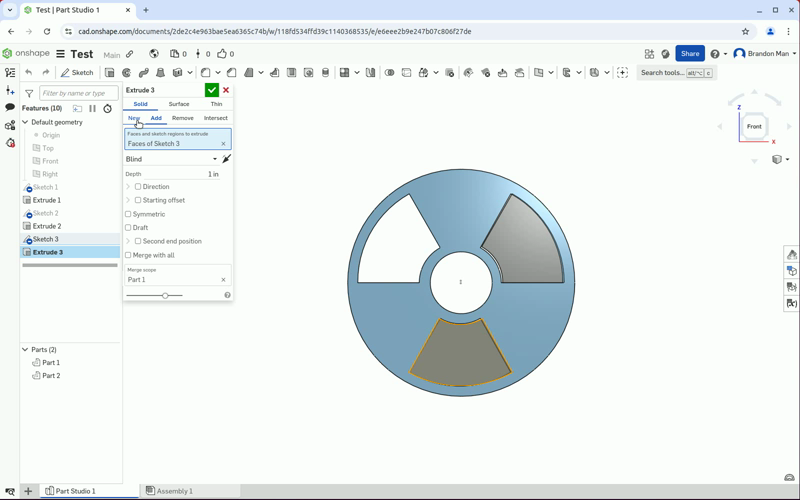
click(137, 120)
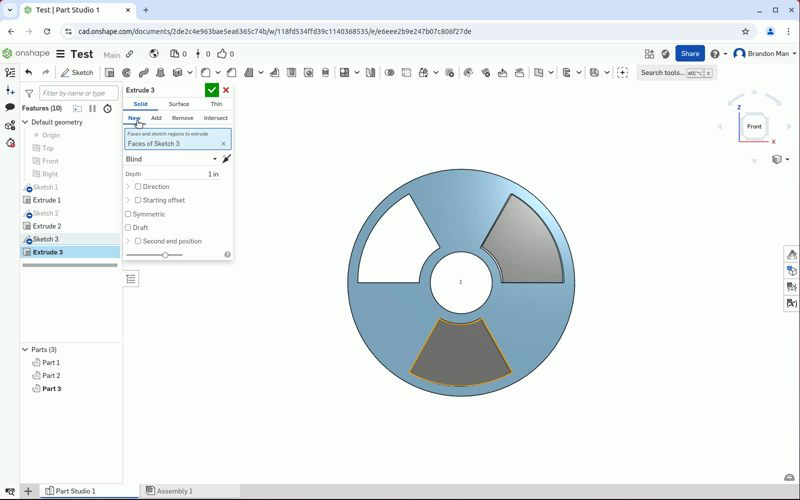
key(tab, 4)
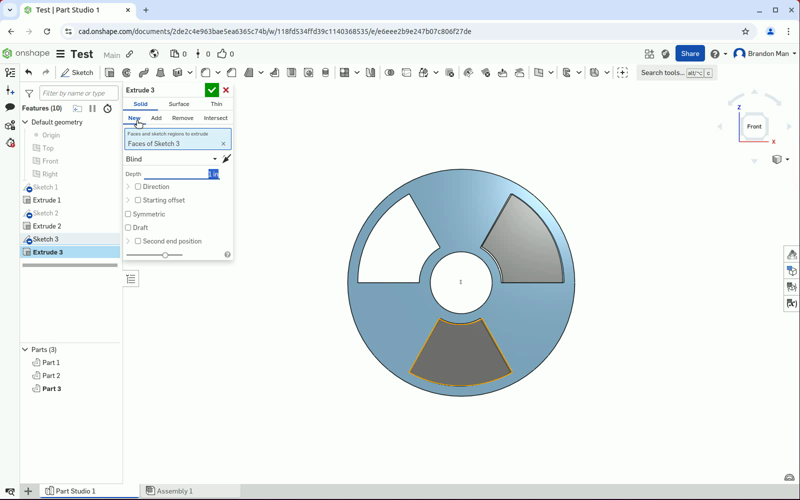
text(3.611)
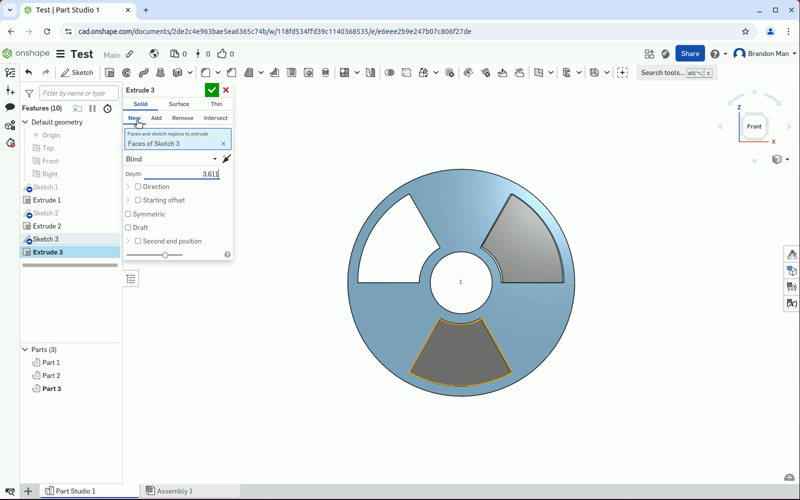
key(enter)
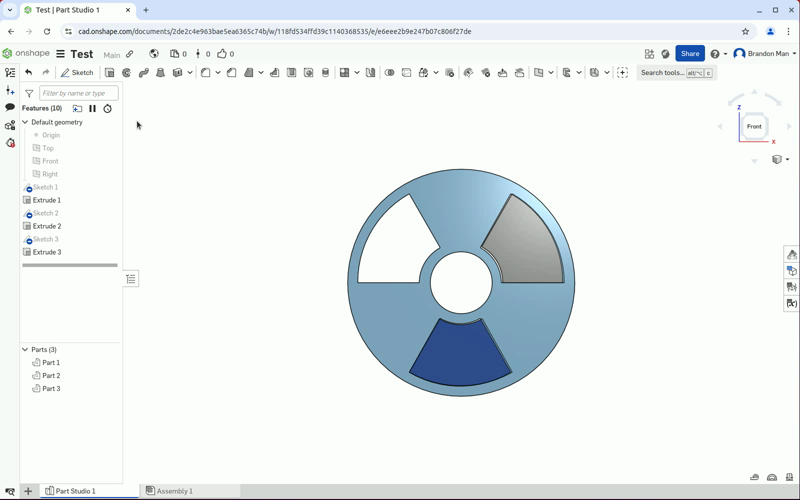
key(shift+h)
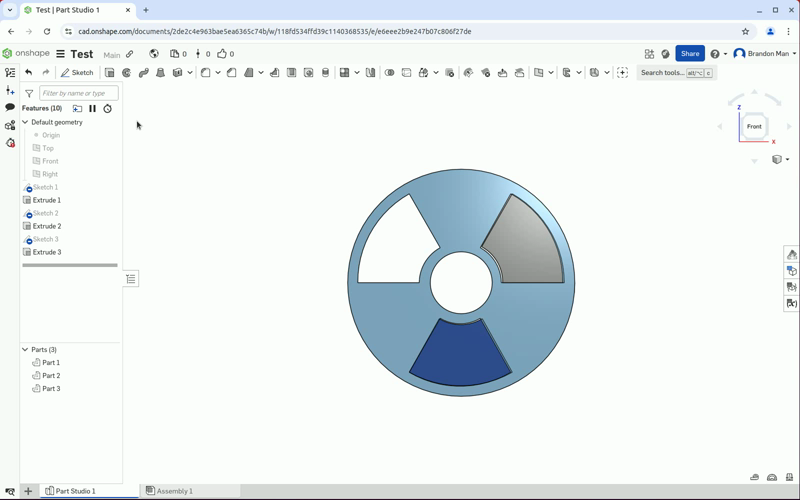
key(shift+h)
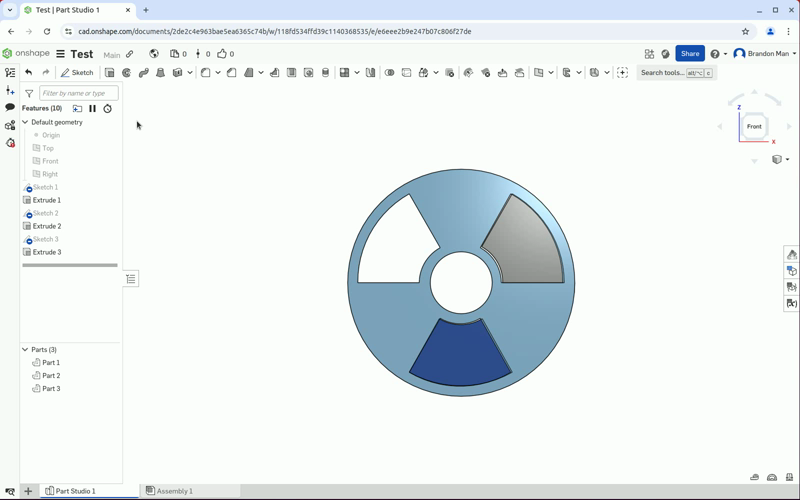
mouse_move(73, 189)
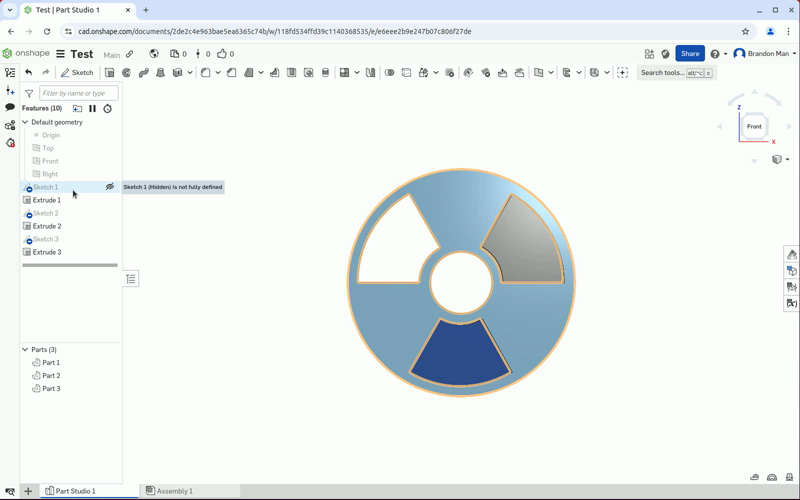
click(73, 189)
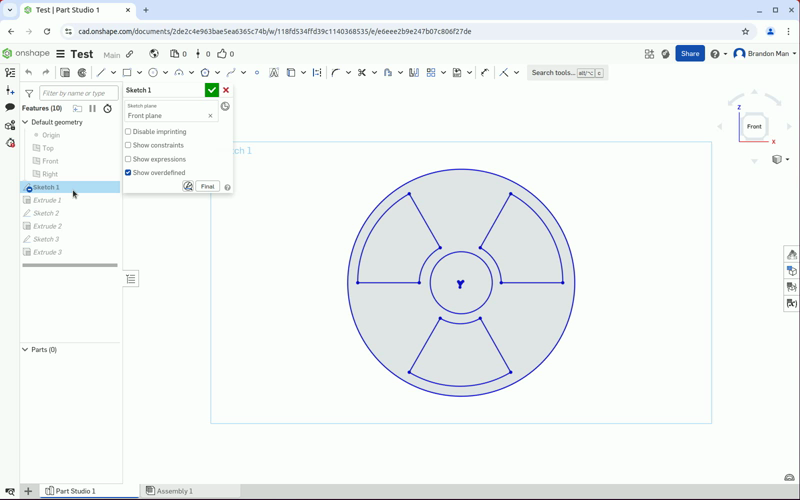
mouse_move(229, 92)
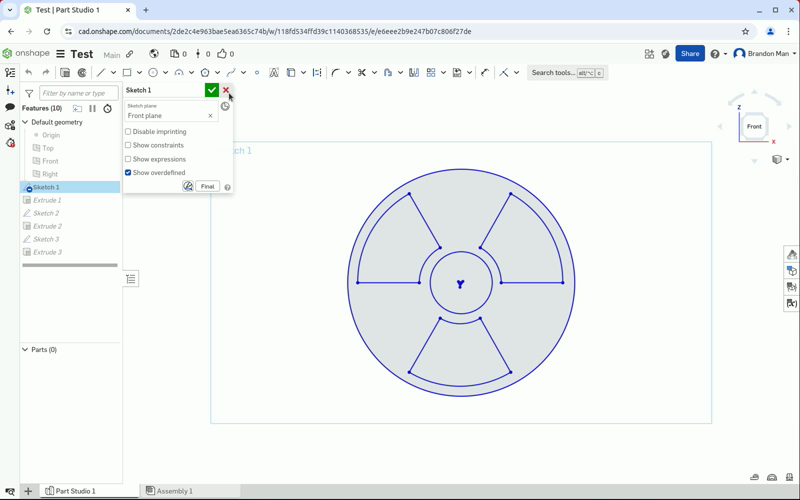
click(229, 92)
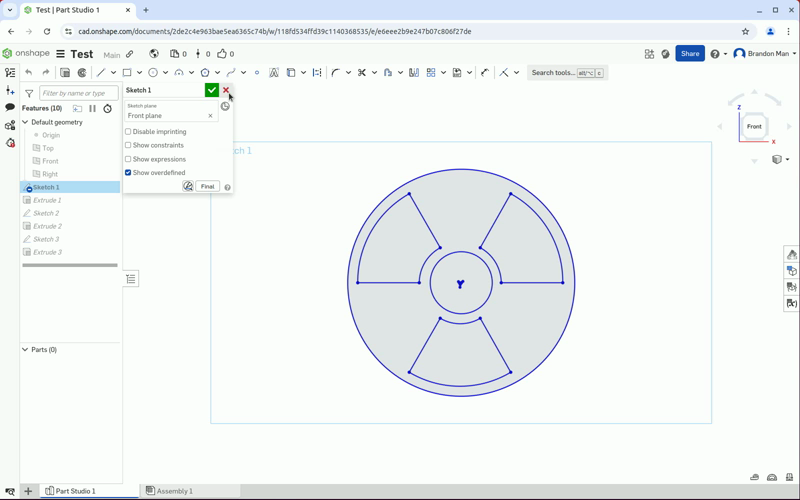
key(shift+s)
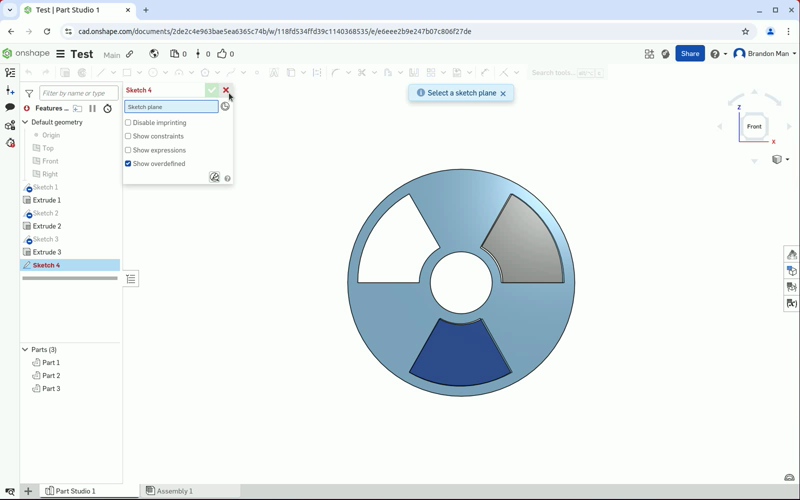
mouse_move(73, 163)
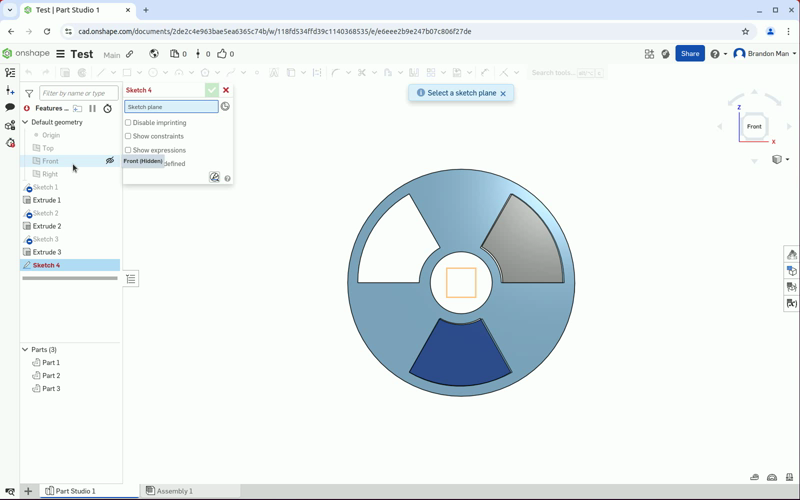
click(73, 163)
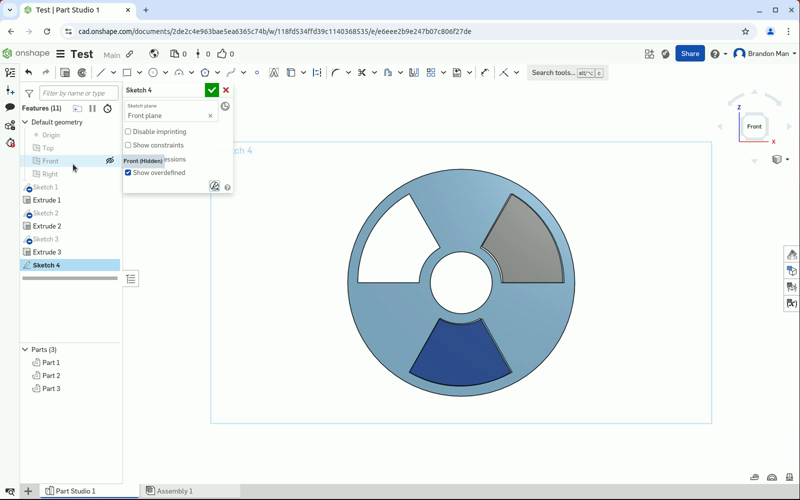
mouse_move(73, 352)
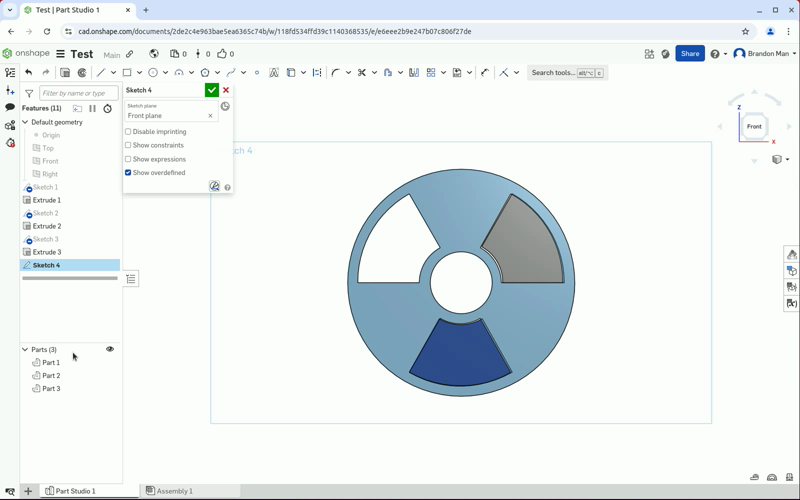
key(y)
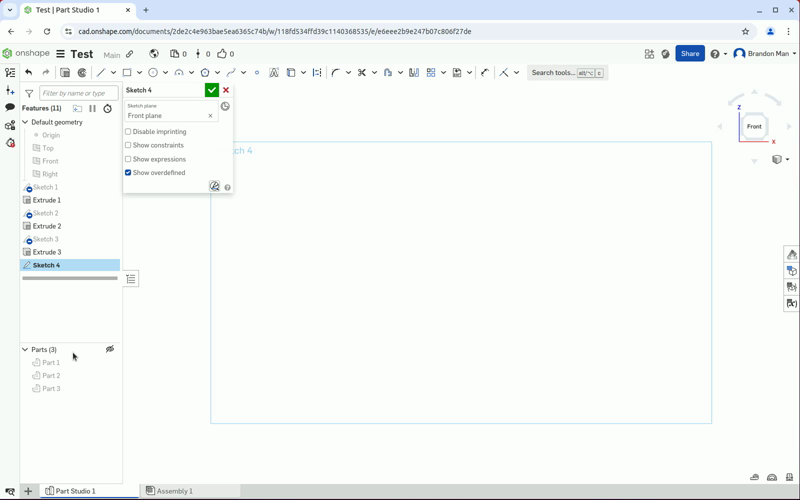
key(l)
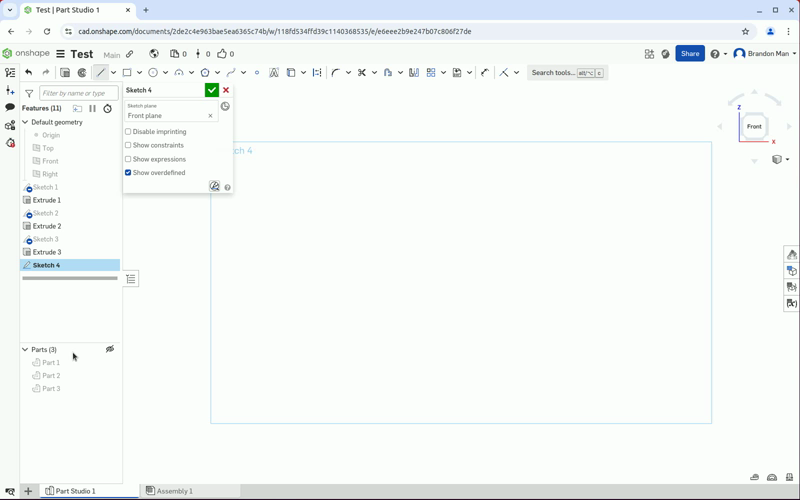
key_down(shift)
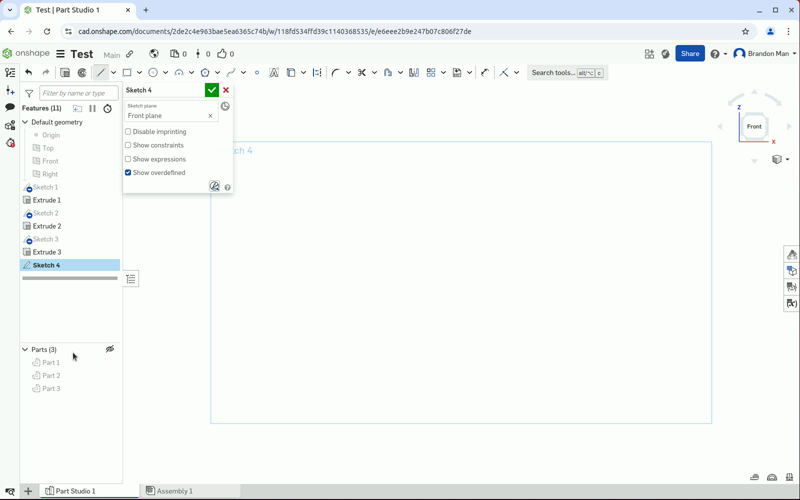
mouse_move(357, 282)
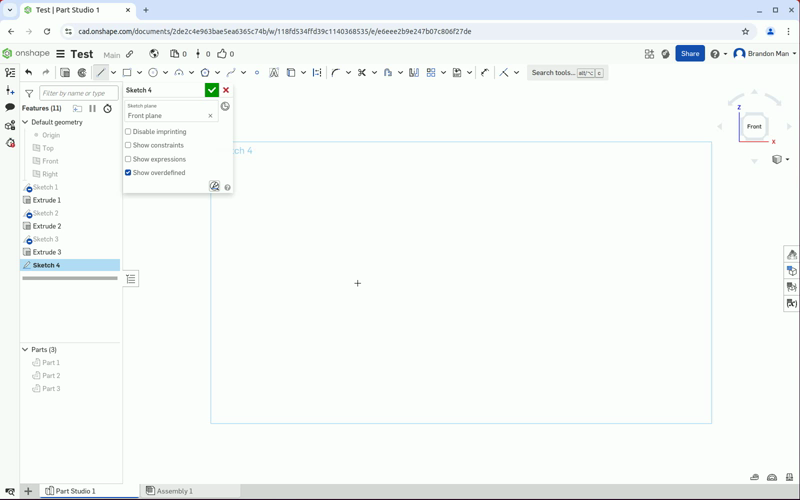
click(357, 282)
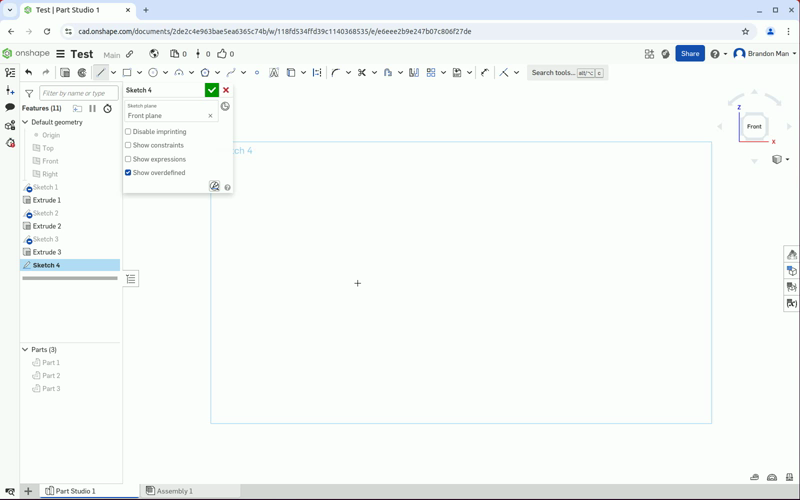
key_up(shift)
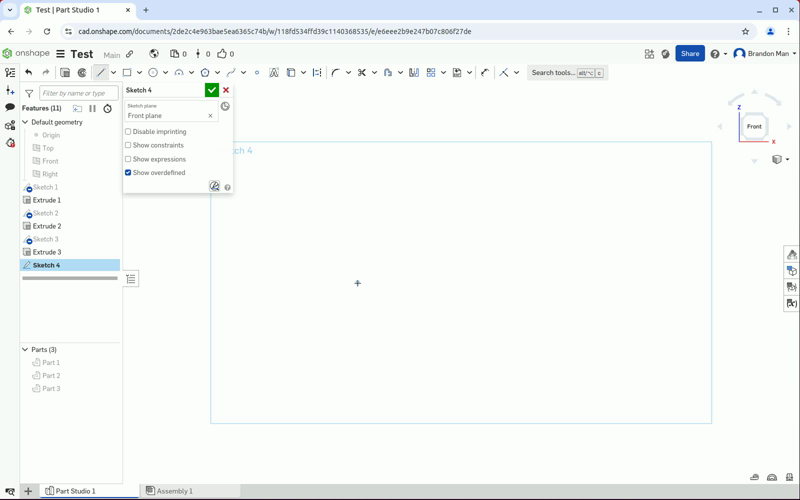
key_down(shift)
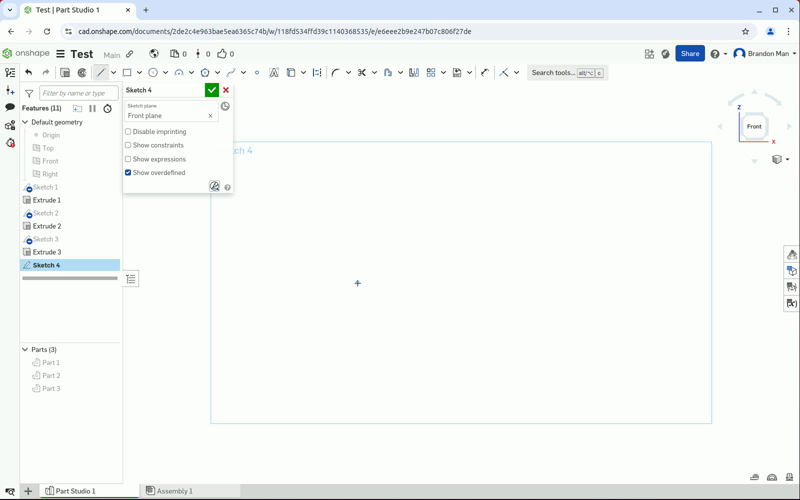
mouse_move(418, 282)
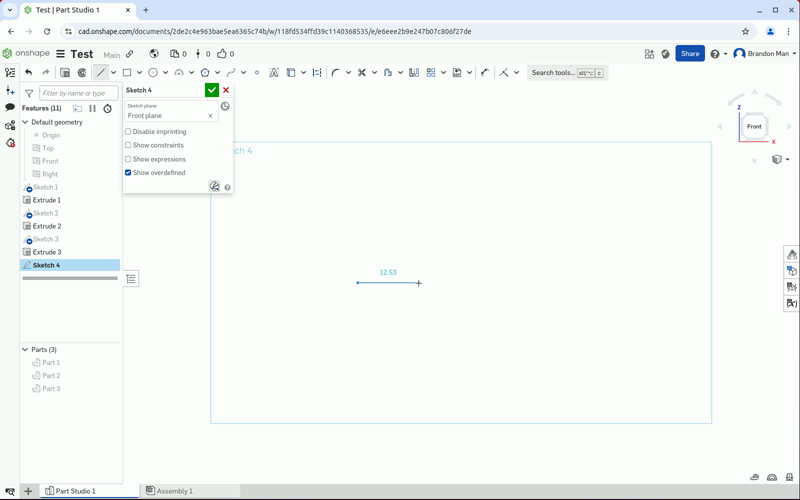
click(418, 282)
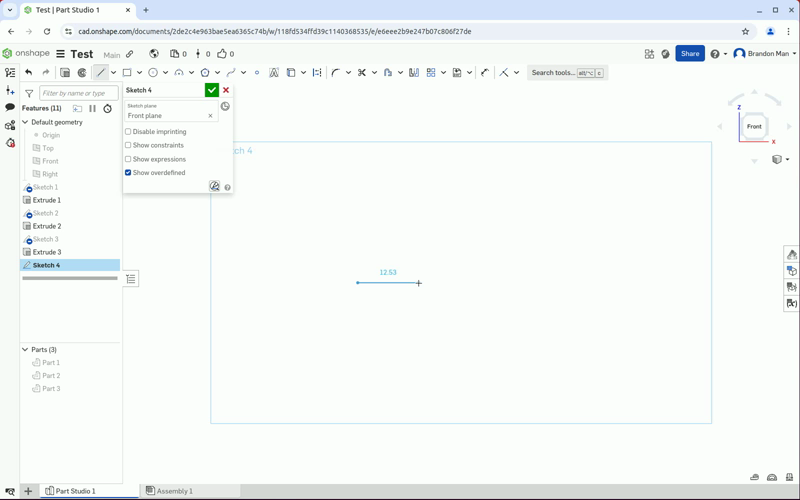
key_up(shift)
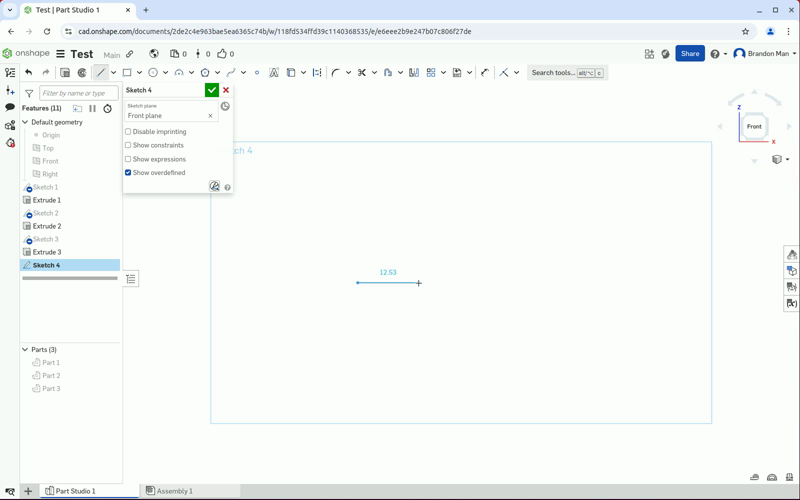
key(esc)
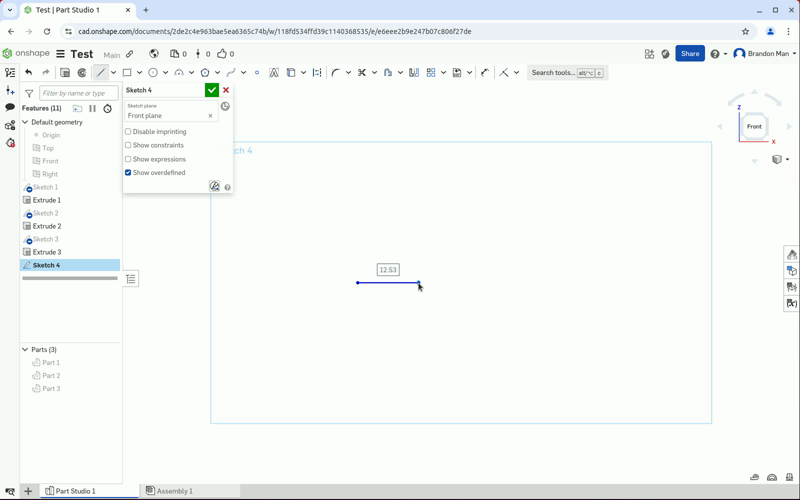
key(a)
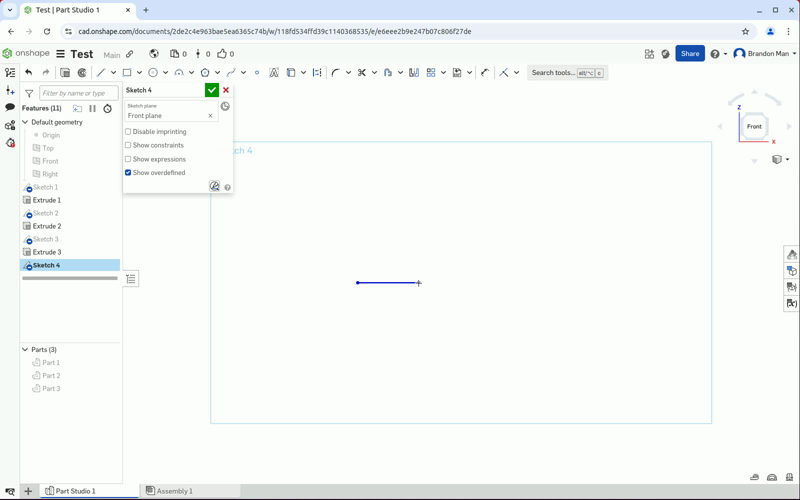
mouse_move(418, 282)
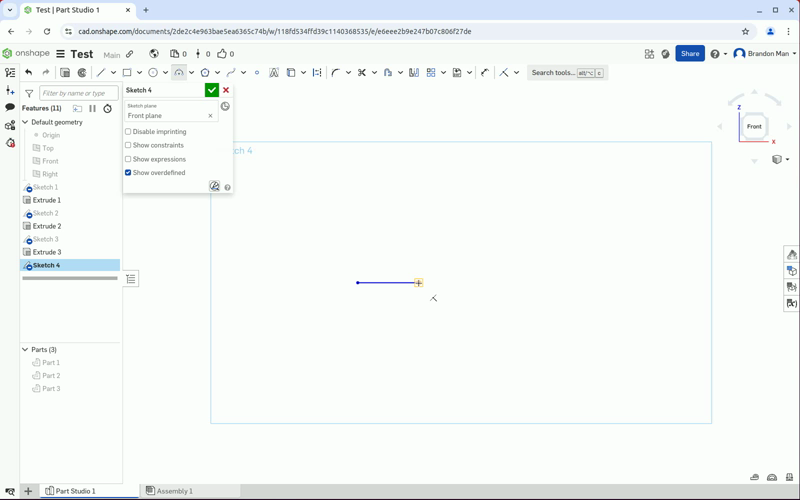
click(418, 282)
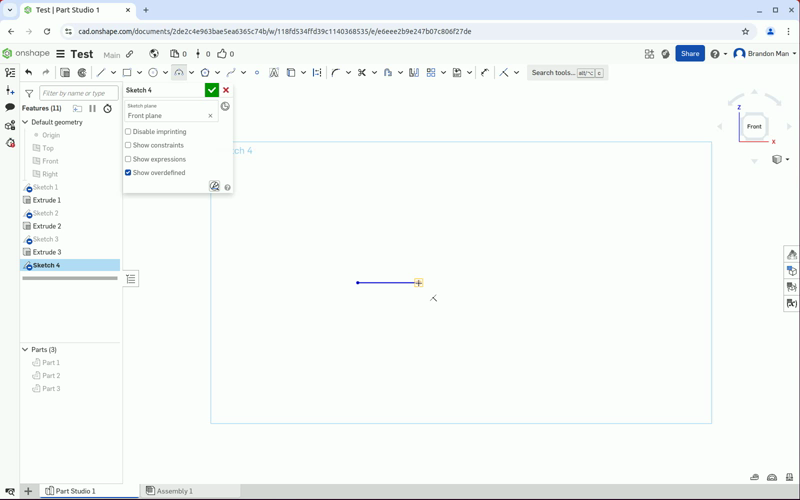
key_down(shift)
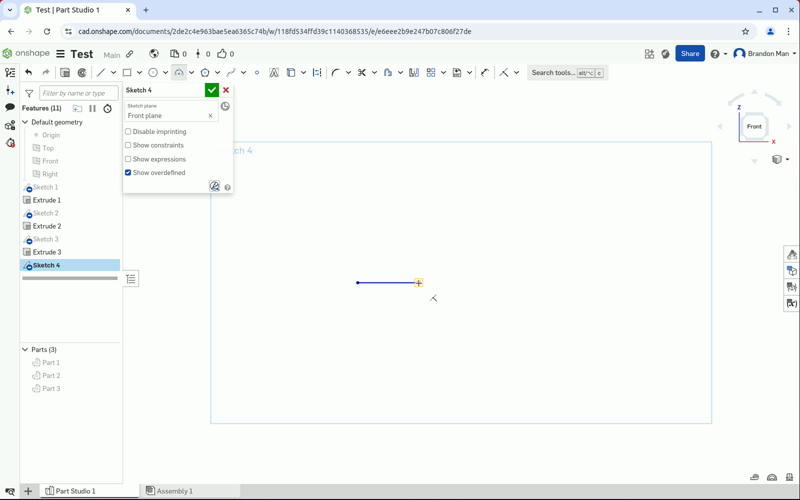
mouse_move(439, 247)
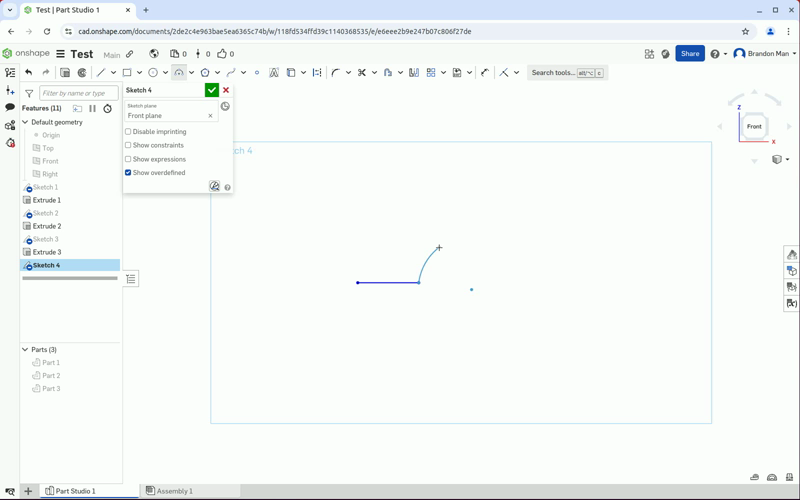
click(439, 247)
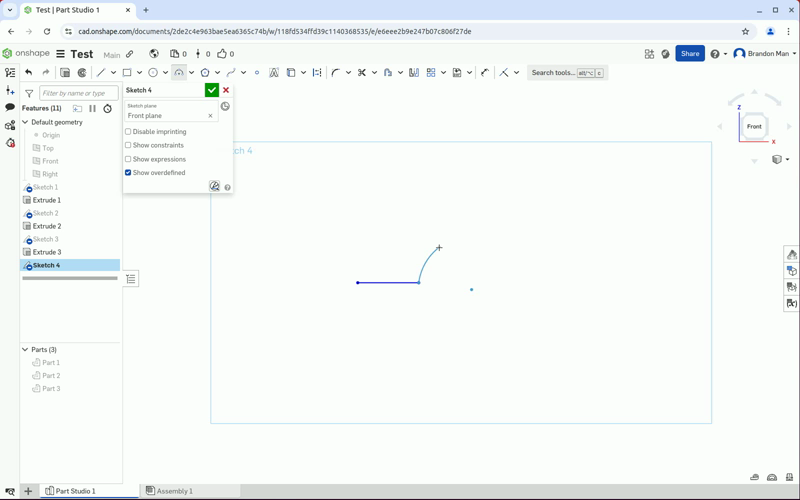
mouse_move(424, 262)
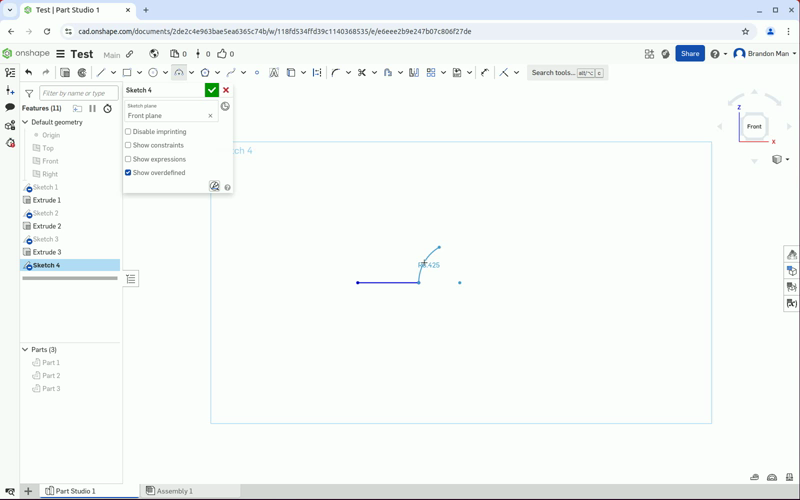
click(424, 262)
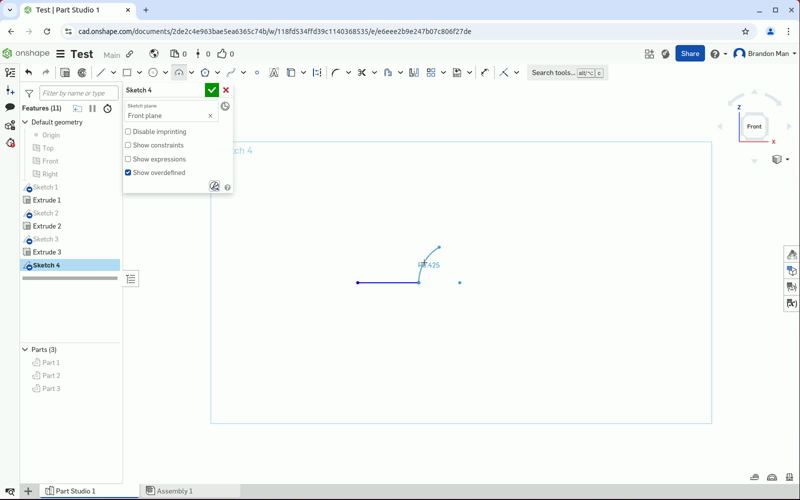
key_up(shift)
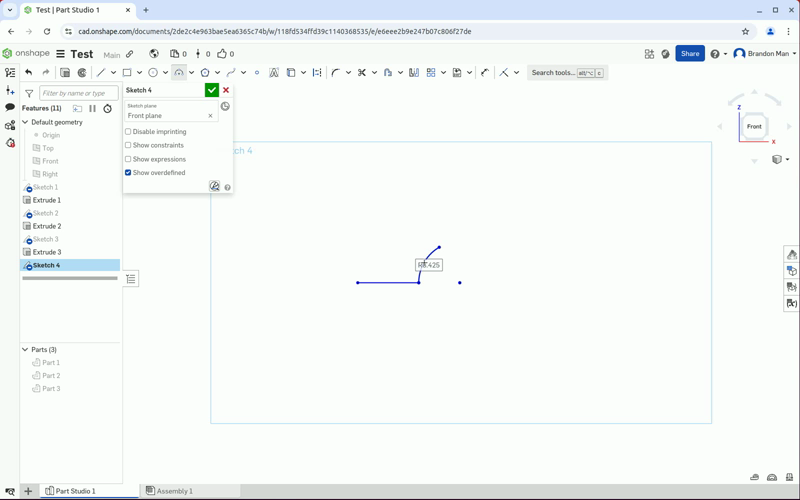
key(esc)
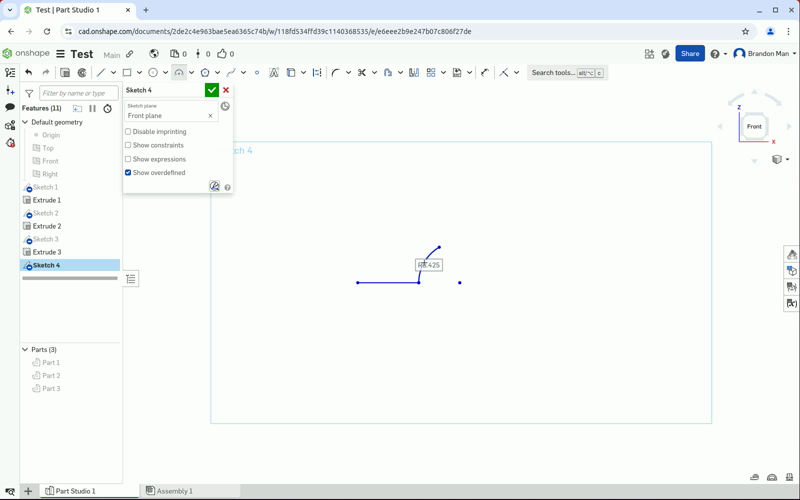
key(l)
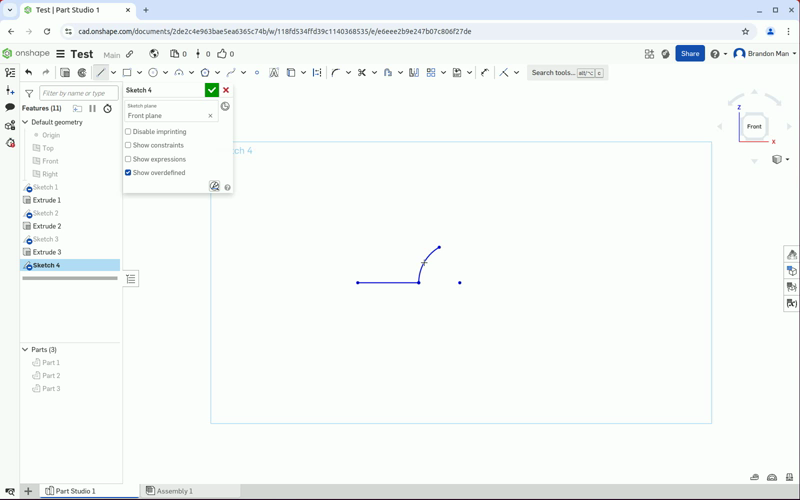
mouse_move(439, 247)
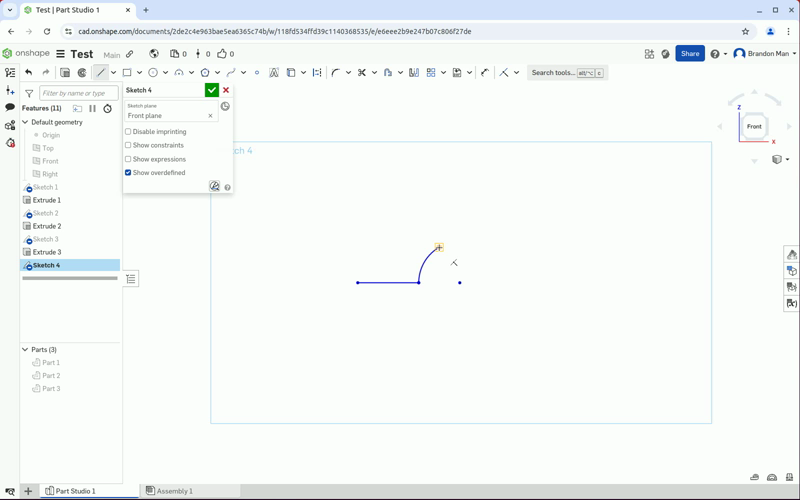
click(439, 247)
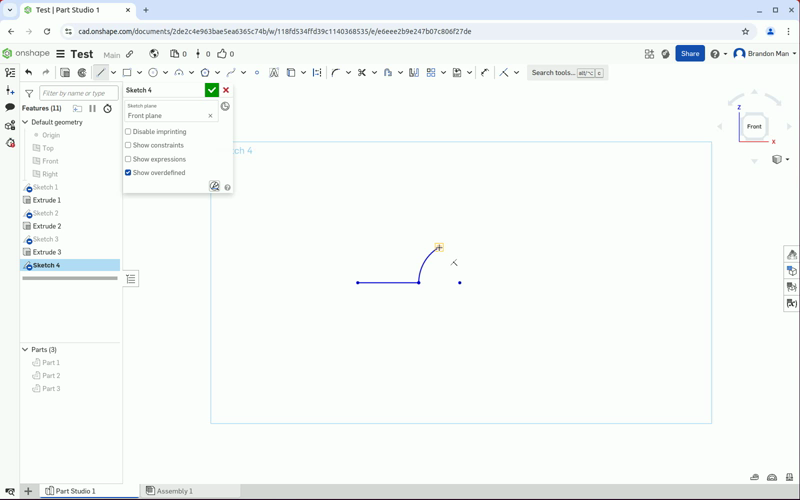
key_down(shift)
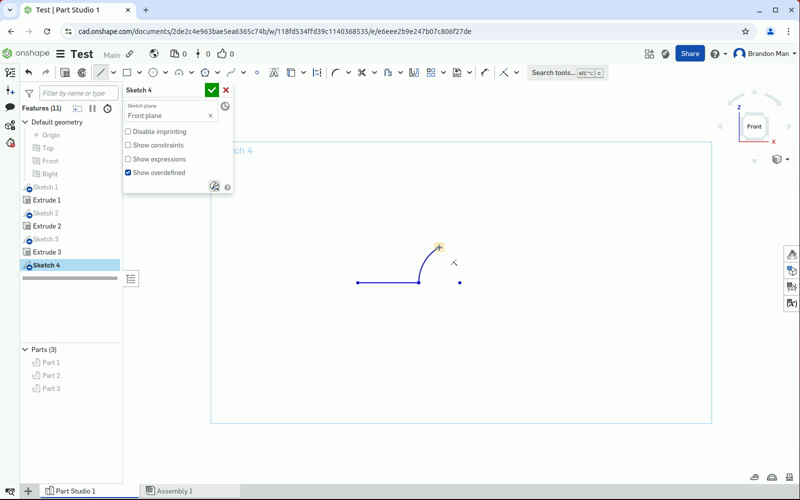
mouse_move(409, 193)
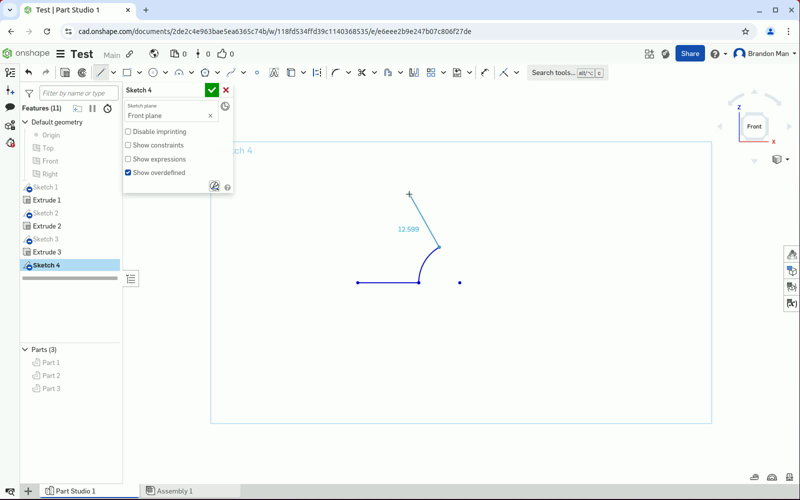
click(409, 193)
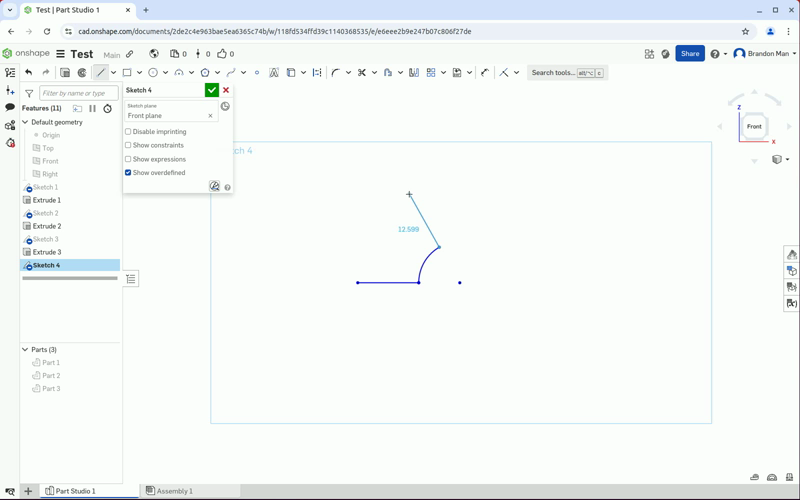
key_up(shift)
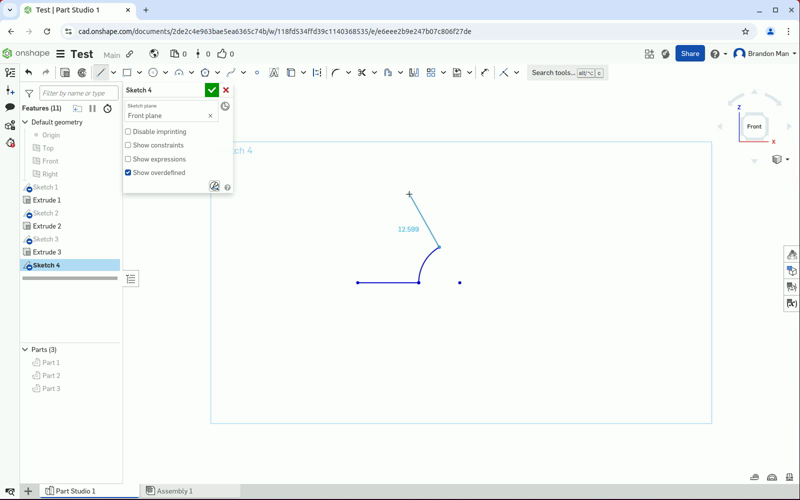
key(esc)
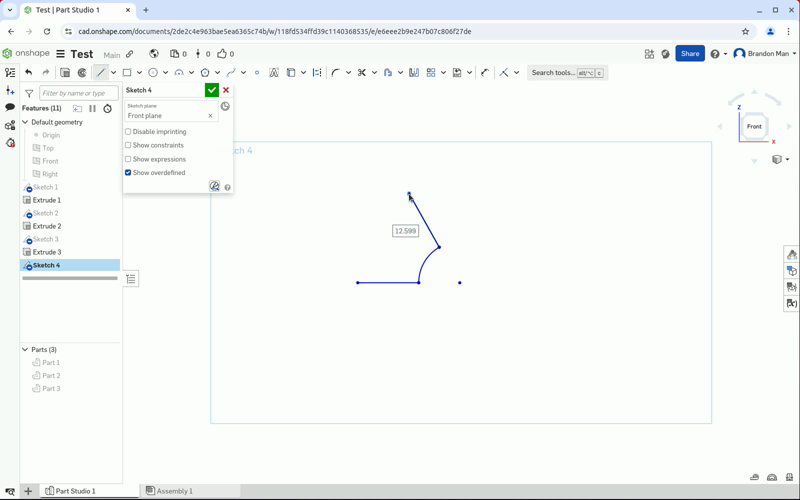
key(a)
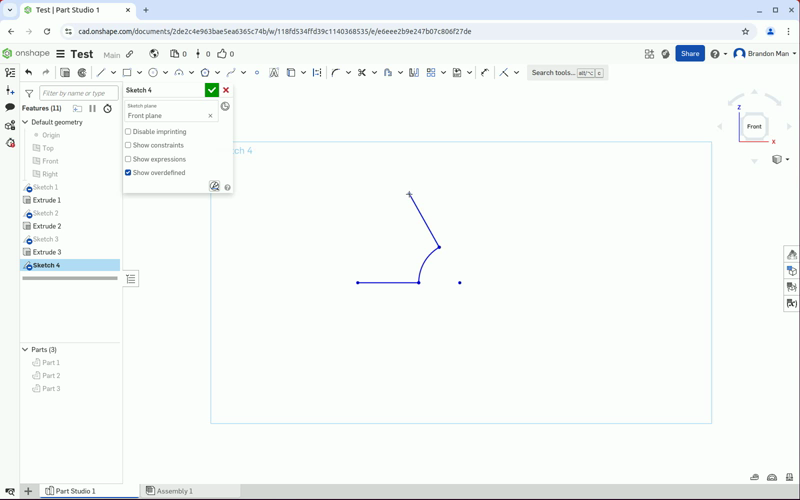
mouse_move(409, 193)
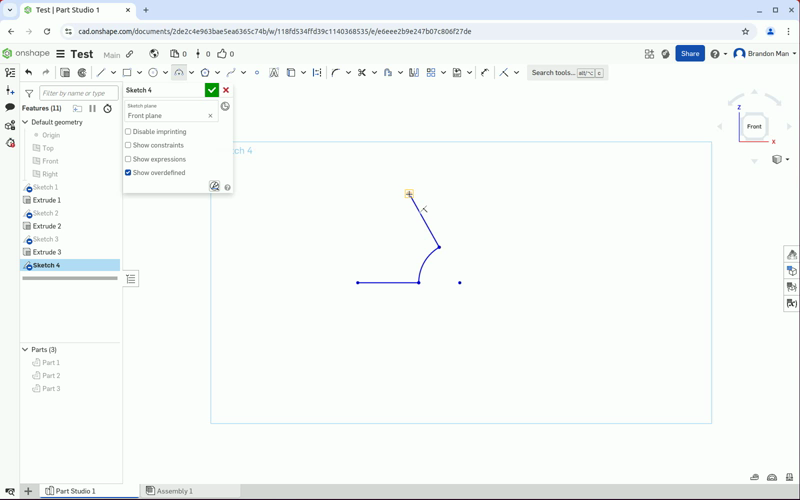
click(409, 193)
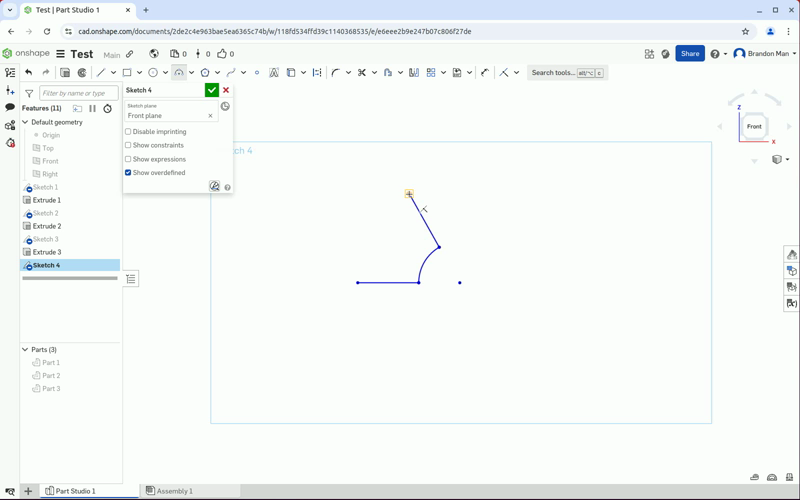
mouse_move(357, 282)
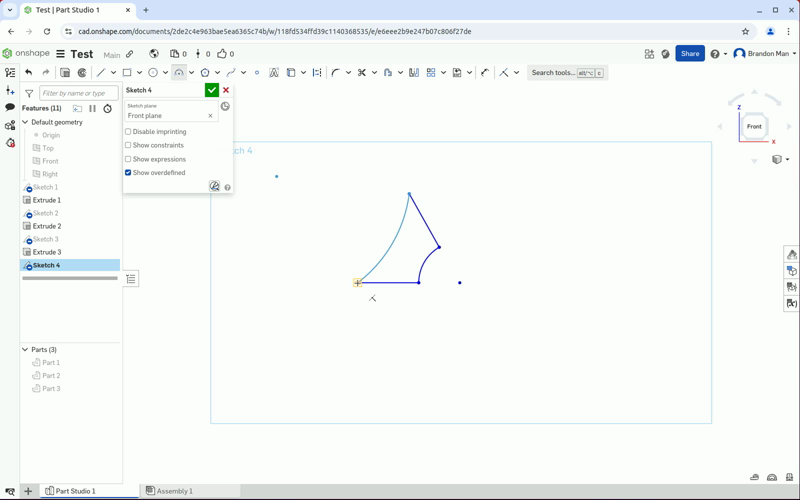
click(357, 282)
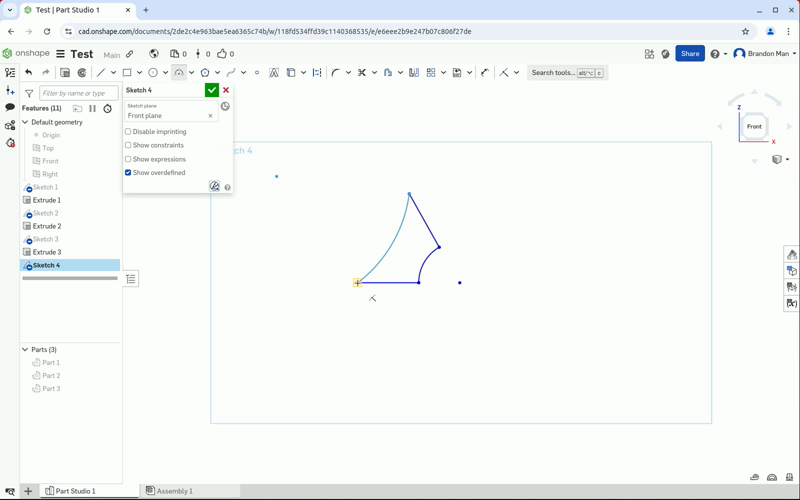
key_down(shift)
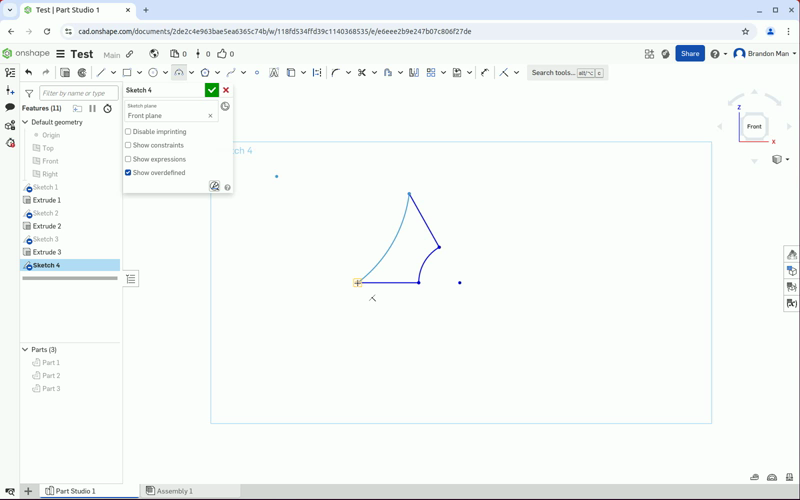
mouse_move(371, 231)
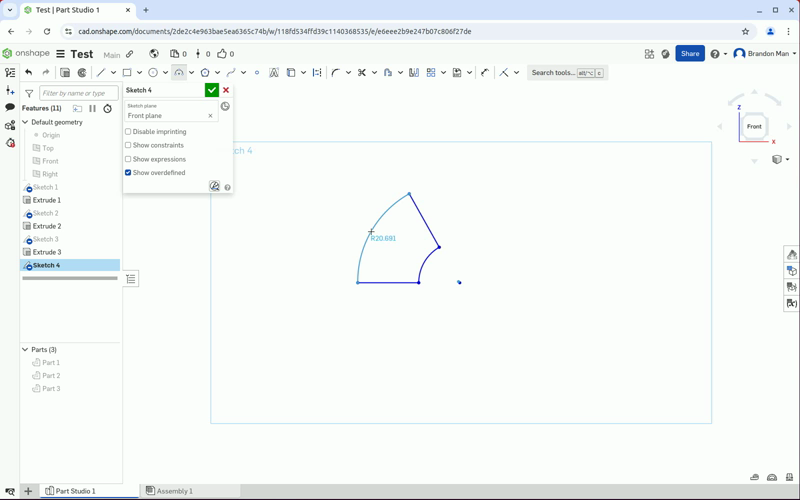
click(371, 231)
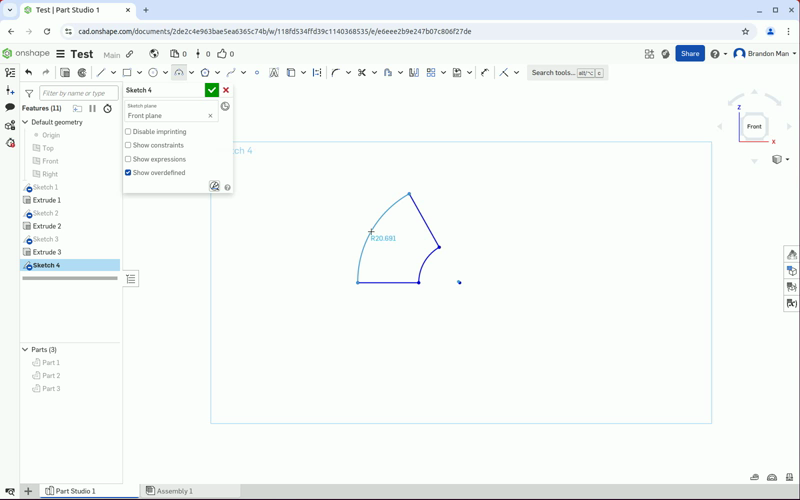
key_up(shift)
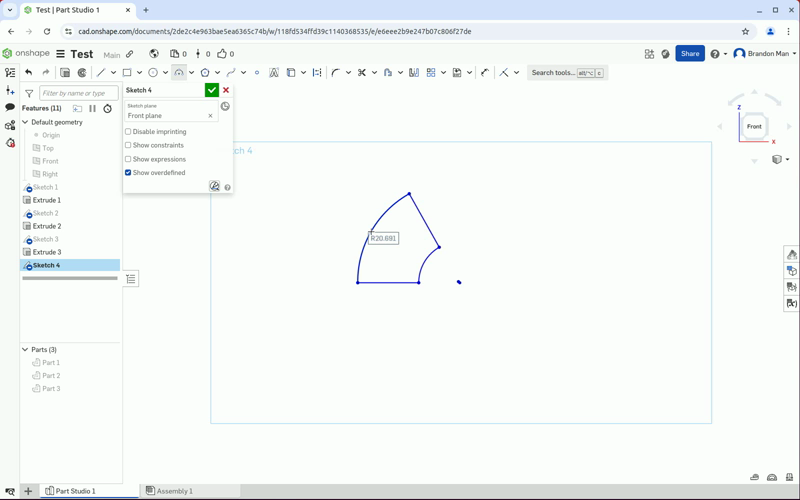
key(esc)
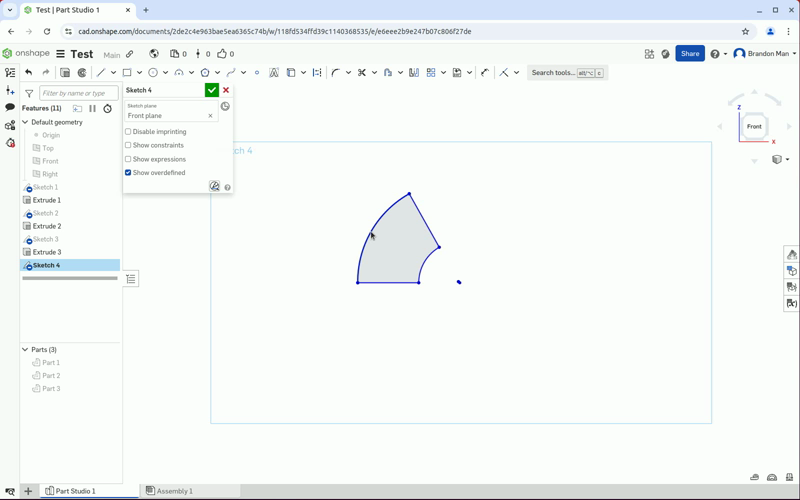
mouse_move(369, 271)
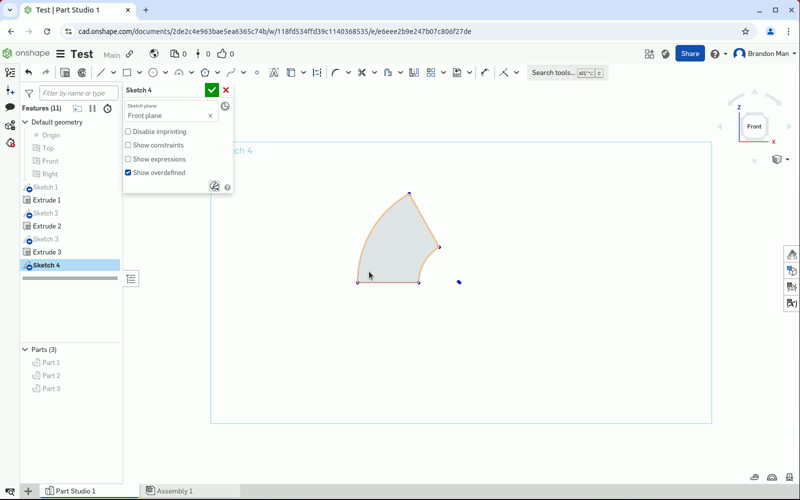
click(369, 271)
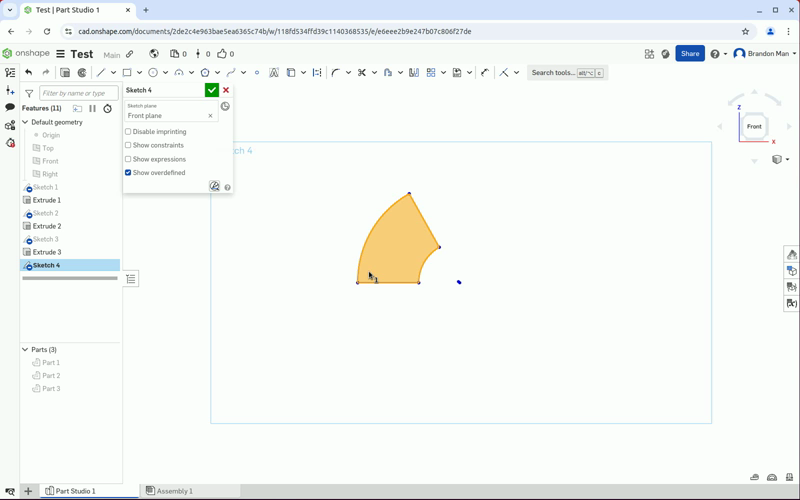
mouse_move(73, 352)
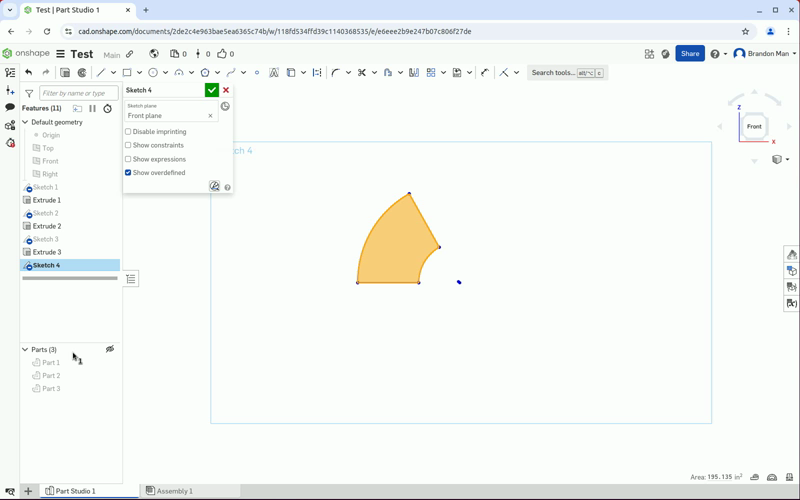
key(shift+y)
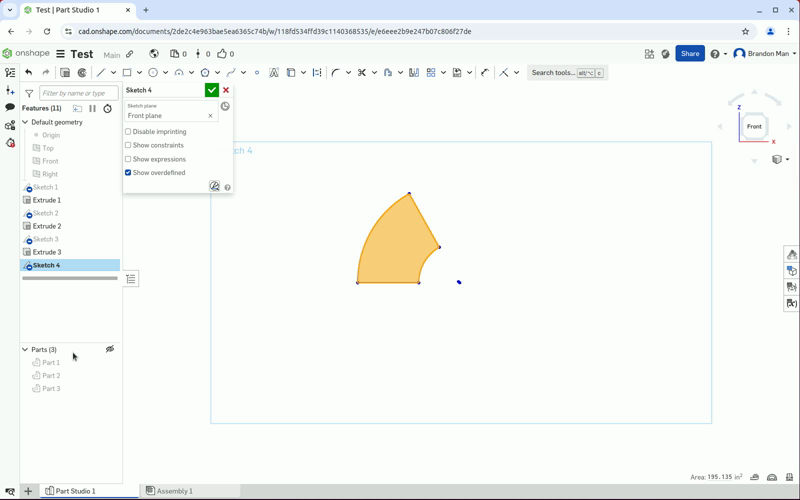
key(shift+e)
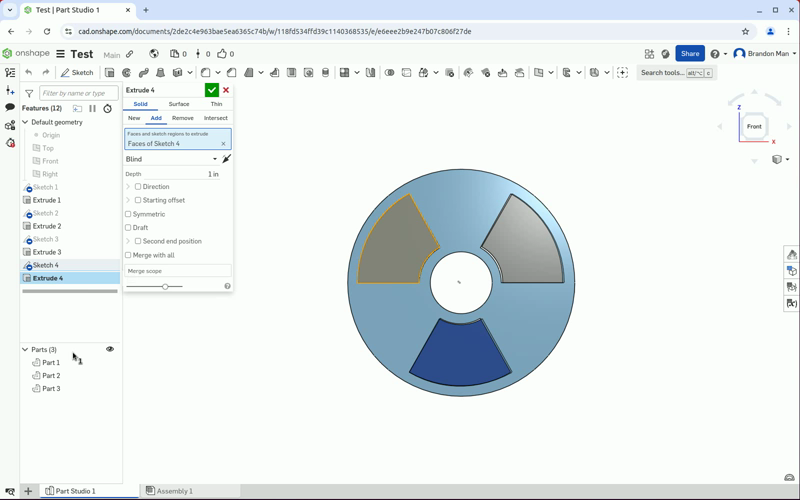
mouse_move(143, 106)
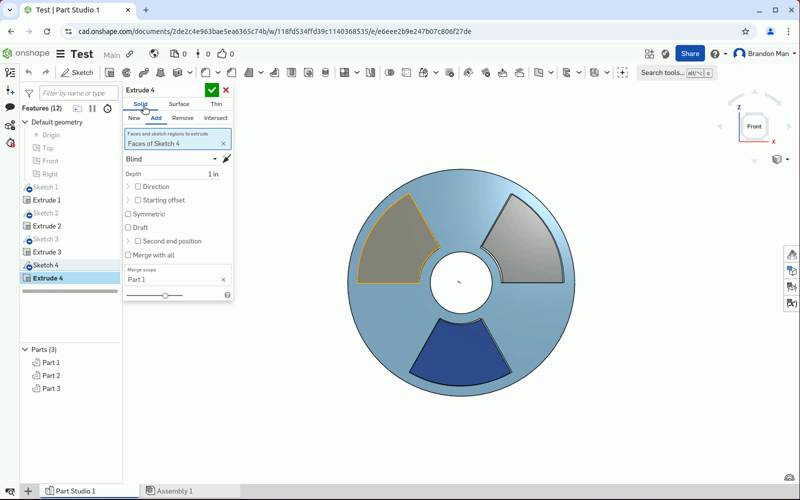
click(143, 106)
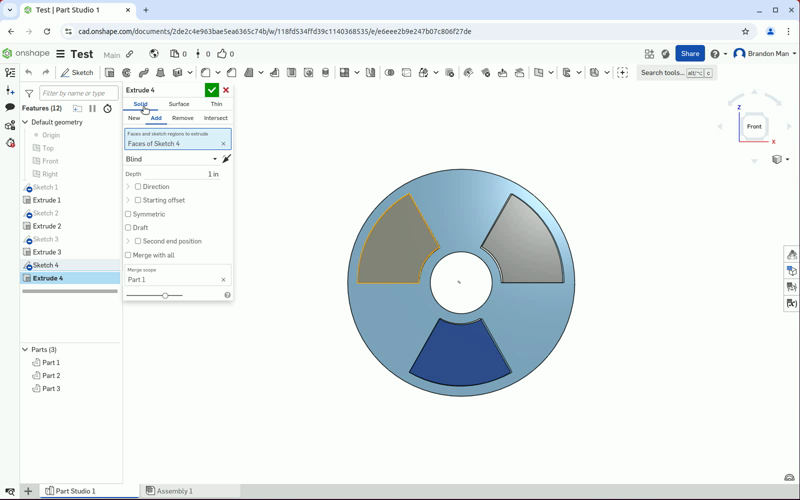
mouse_move(137, 120)
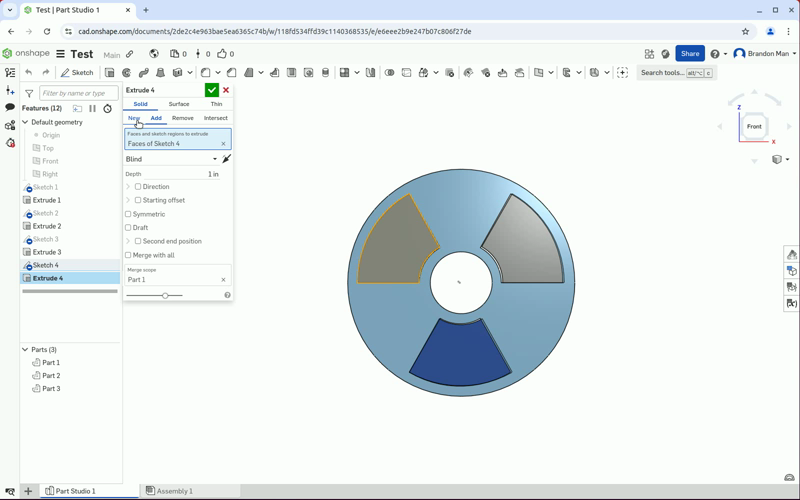
click(137, 120)
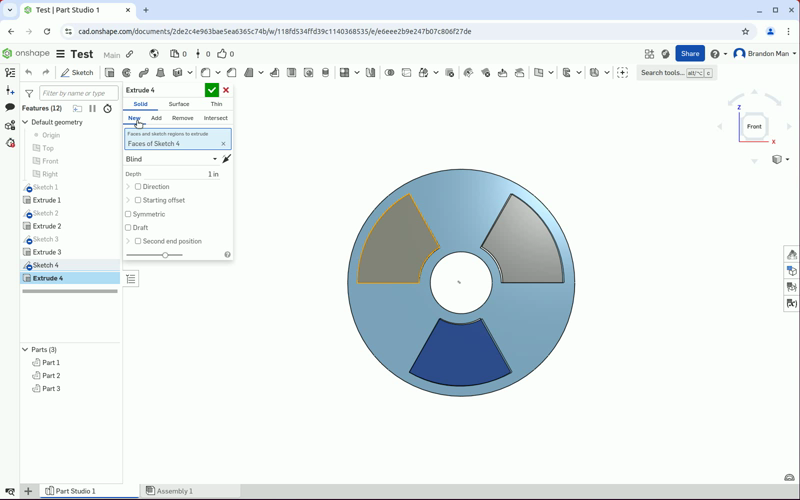
key(tab, 4)
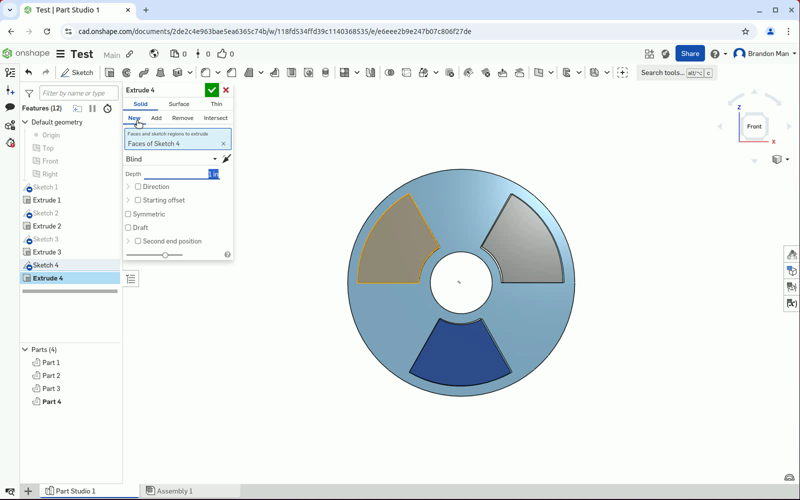
text(3.611)
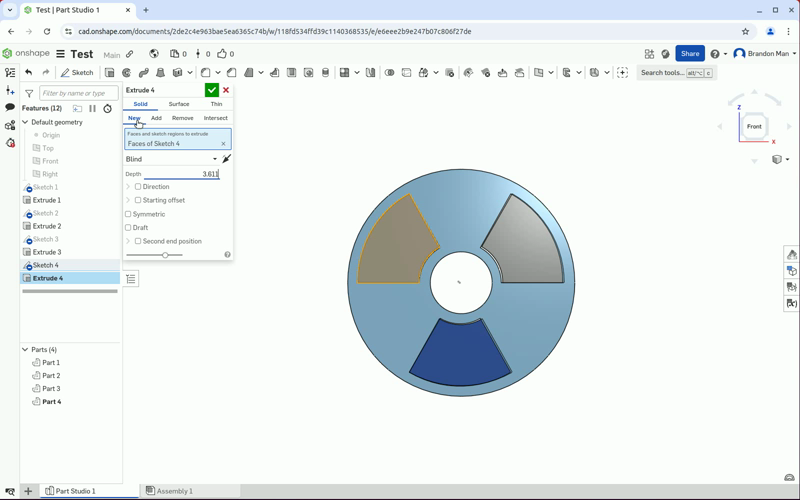
key(enter)
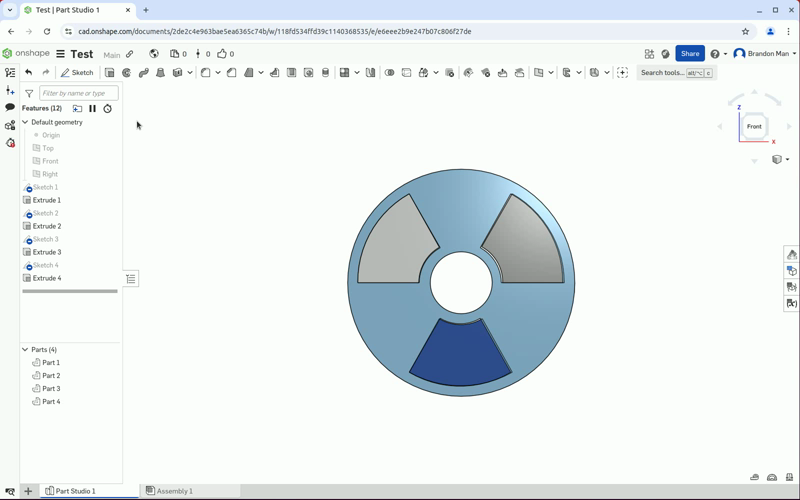
key(shift+h)
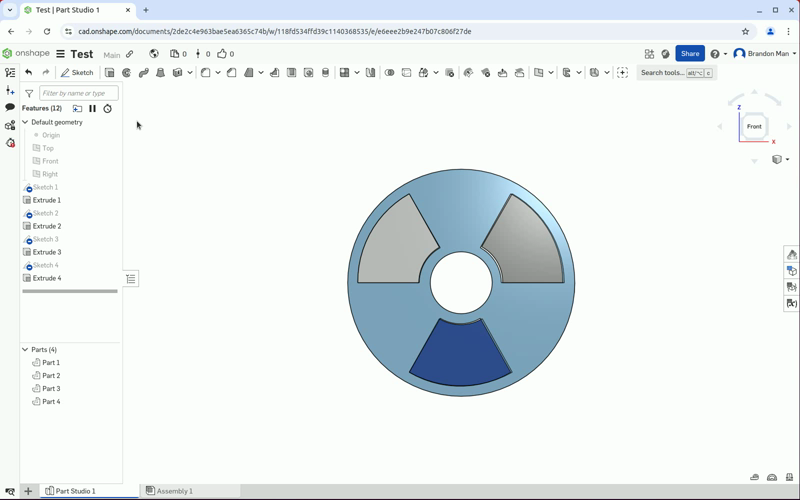
key(shift+h)
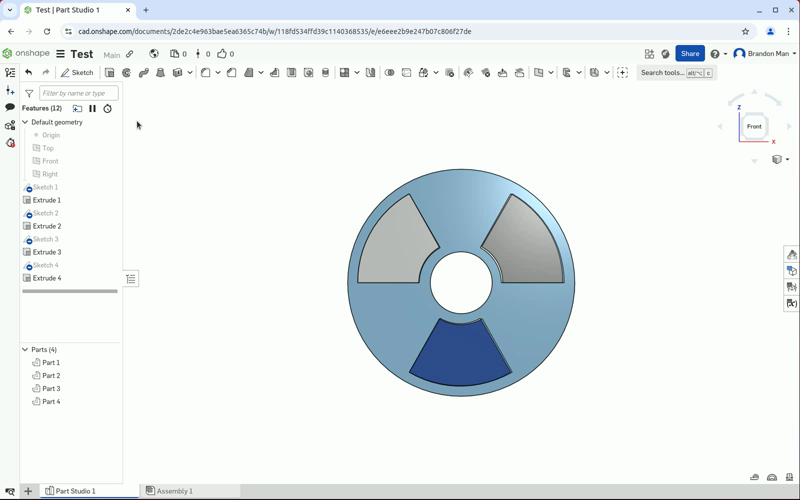
mouse_move(73, 189)
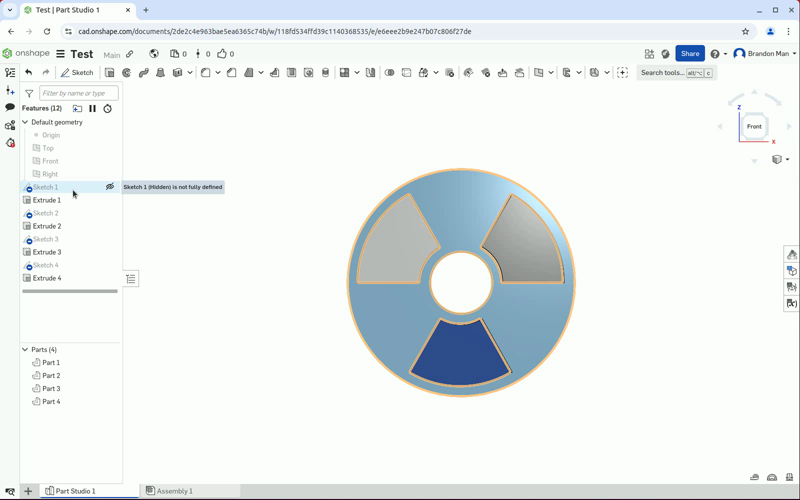
click(73, 189)
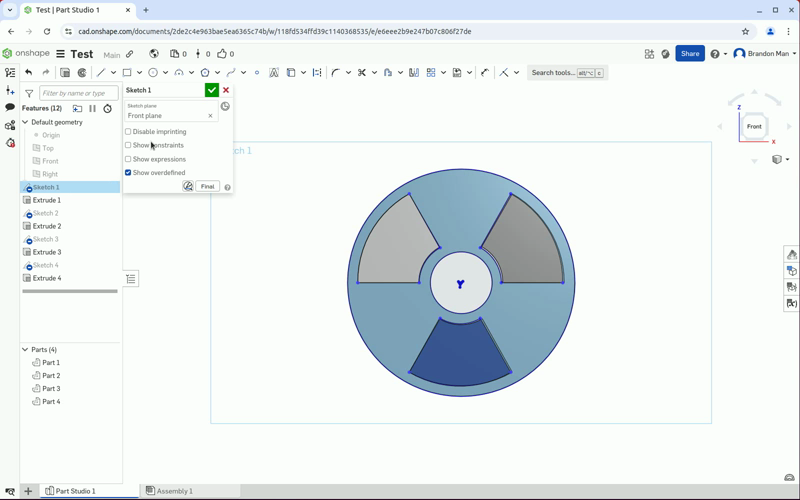
mouse_move(229, 92)
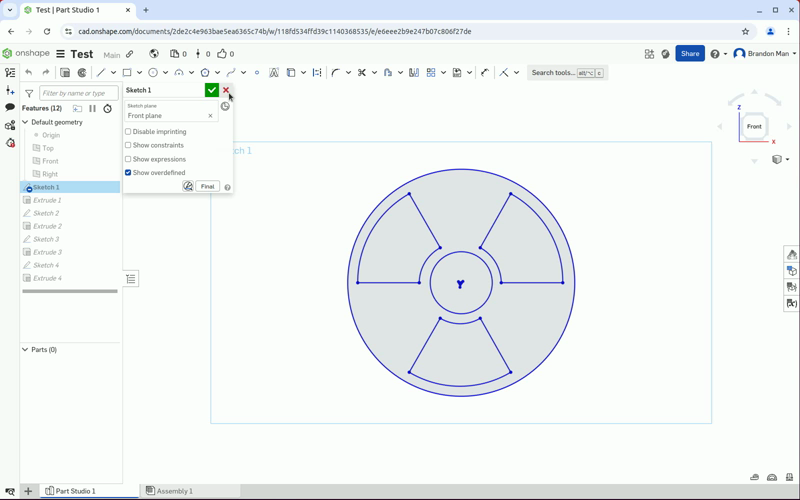
click(229, 92)
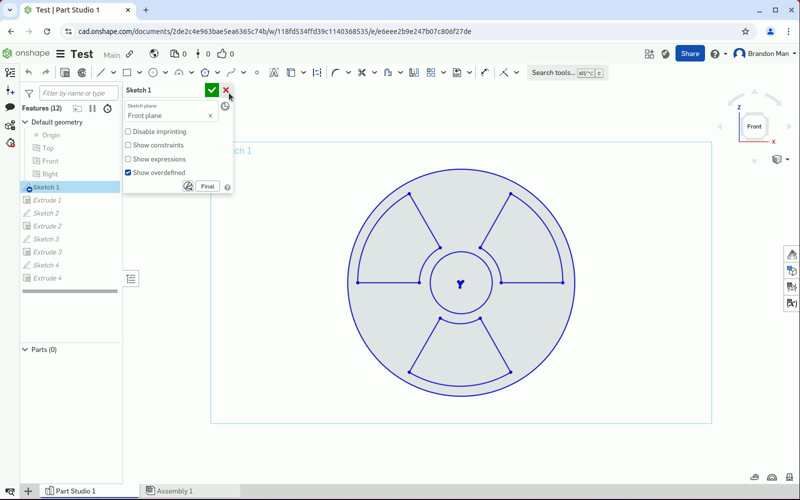
key(shift+s)
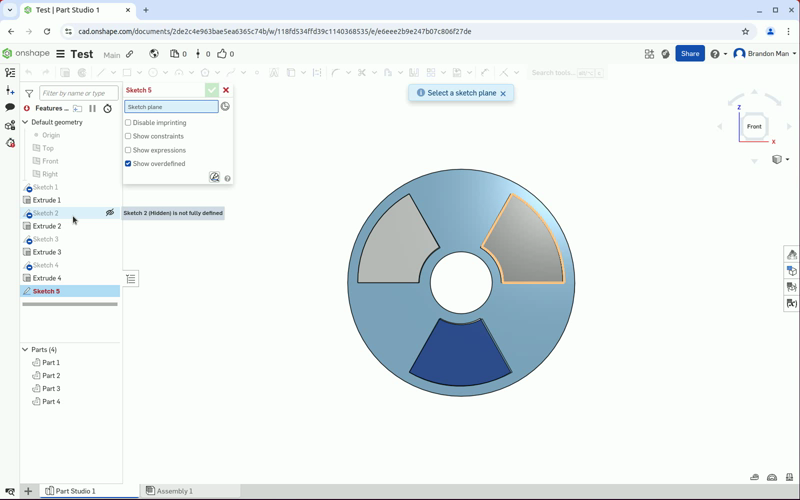
scroll(3)
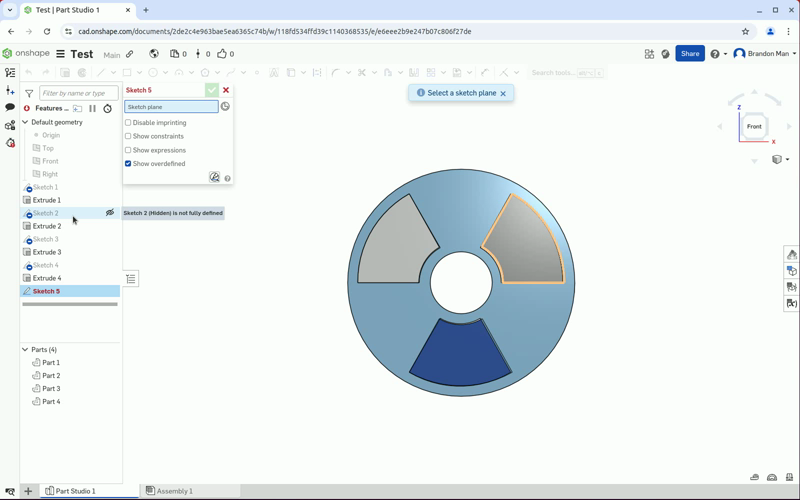
mouse_move(73, 163)
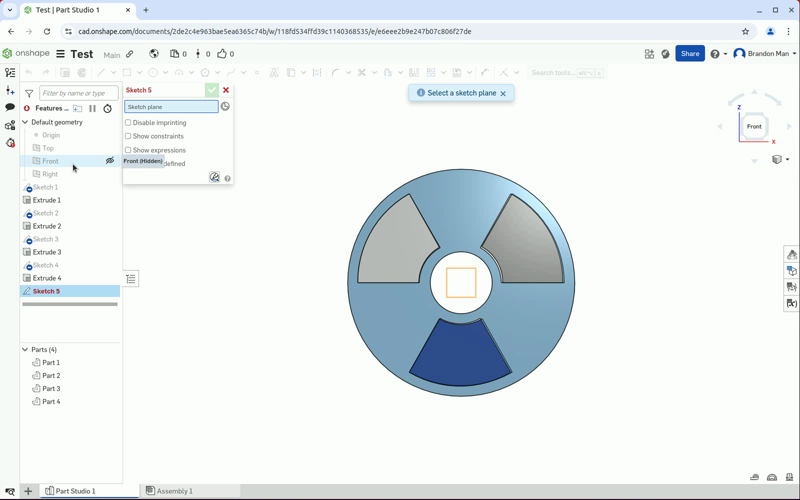
click(73, 163)
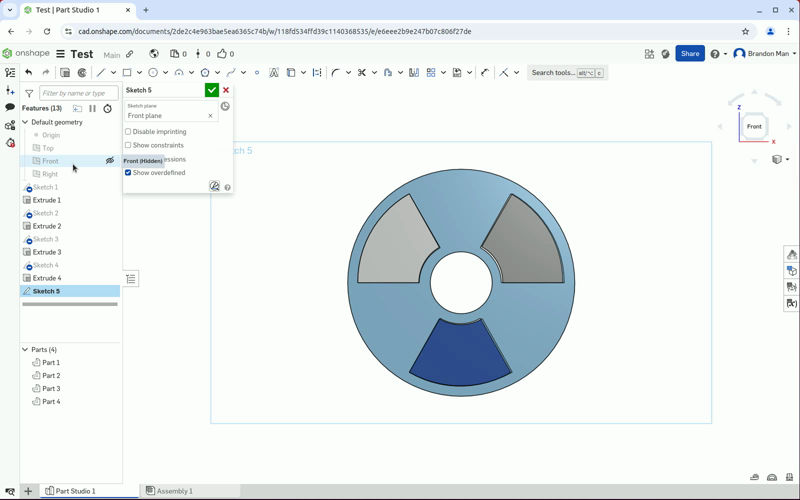
mouse_move(73, 352)
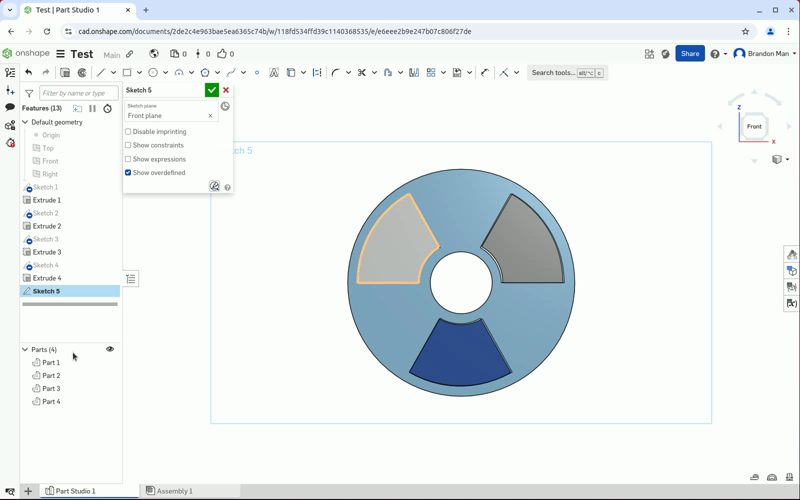
key(y)
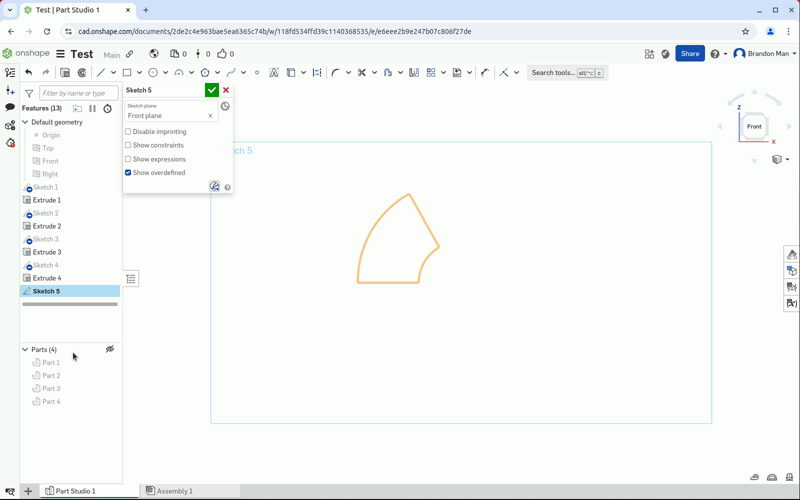
key(c)
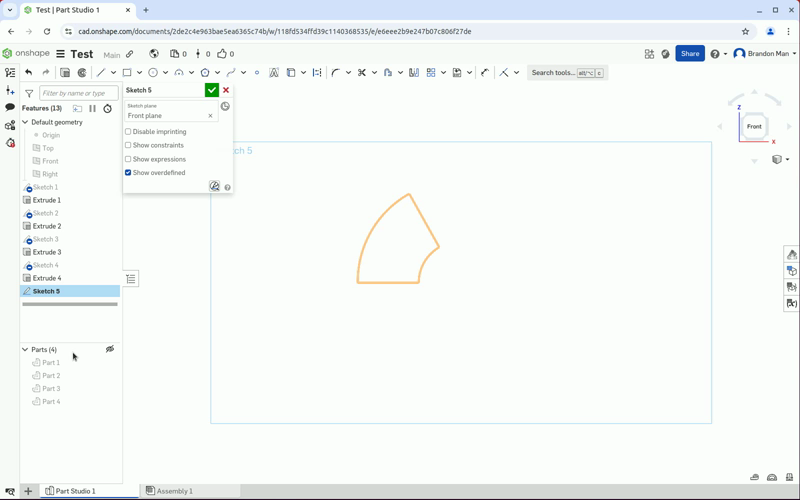
key_down(shift)
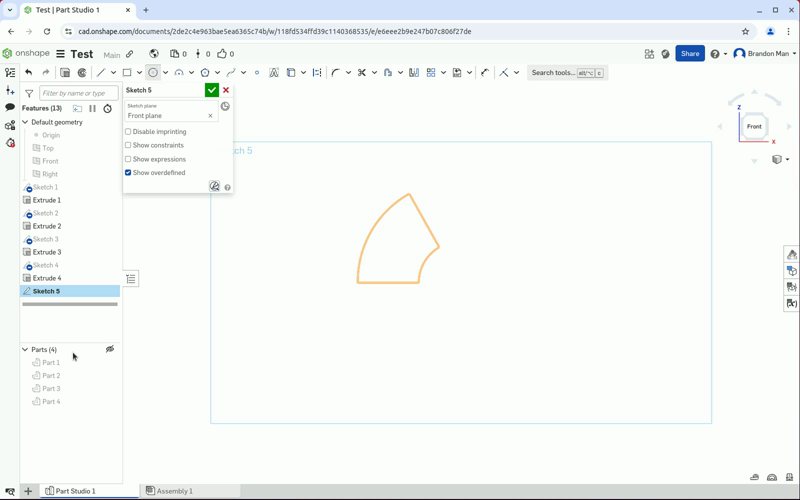
mouse_move(461, 282)
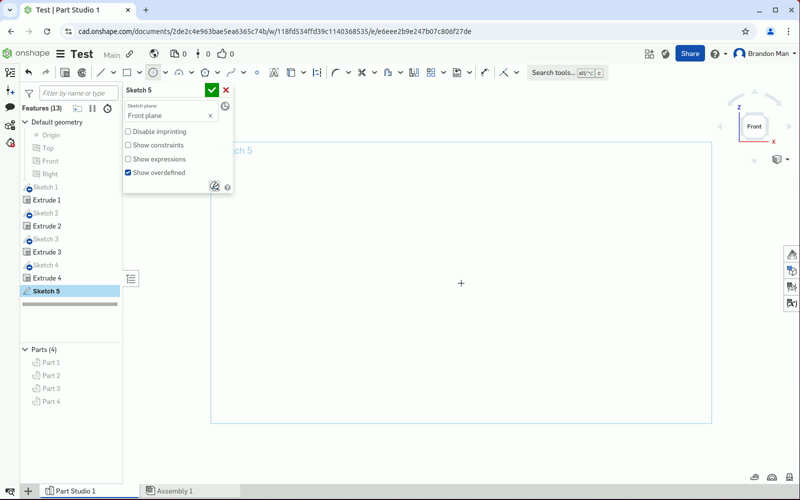
click(461, 282)
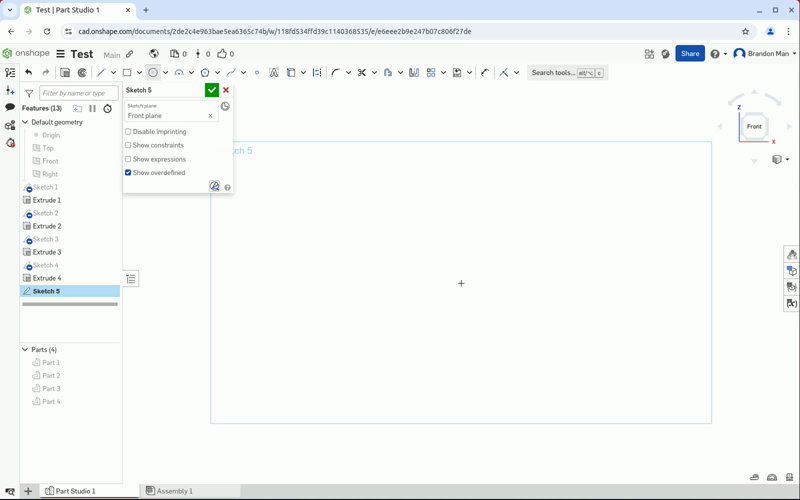
key_up(shift)
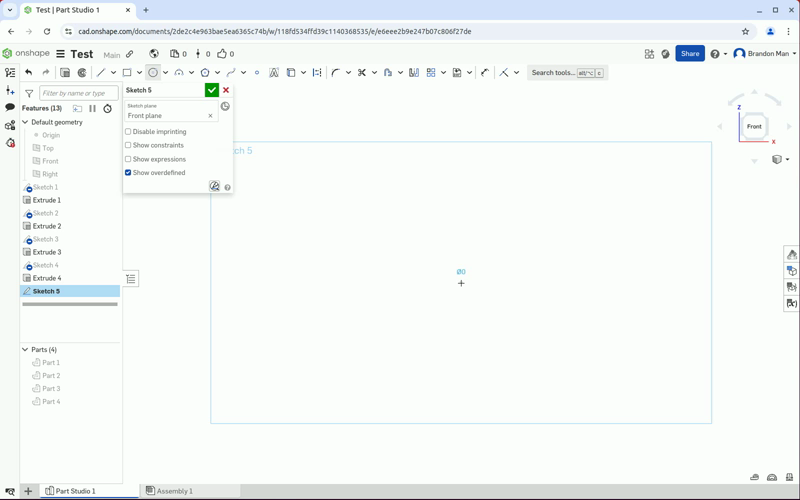
mouse_move(574, 282)
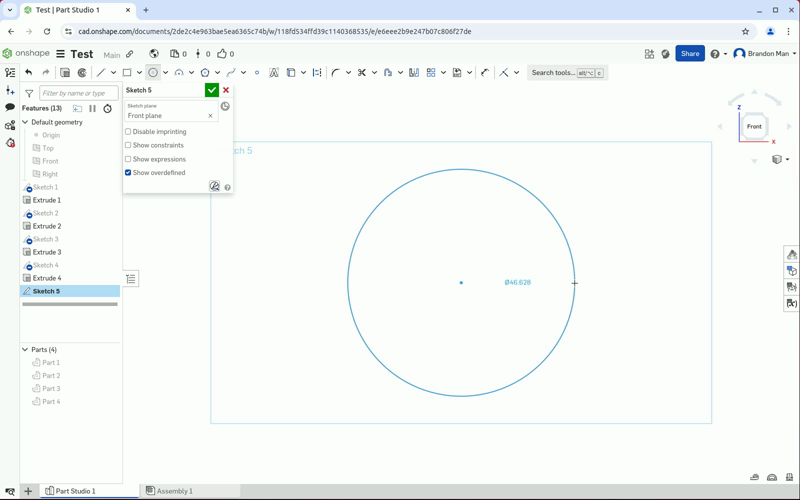
click(574, 282)
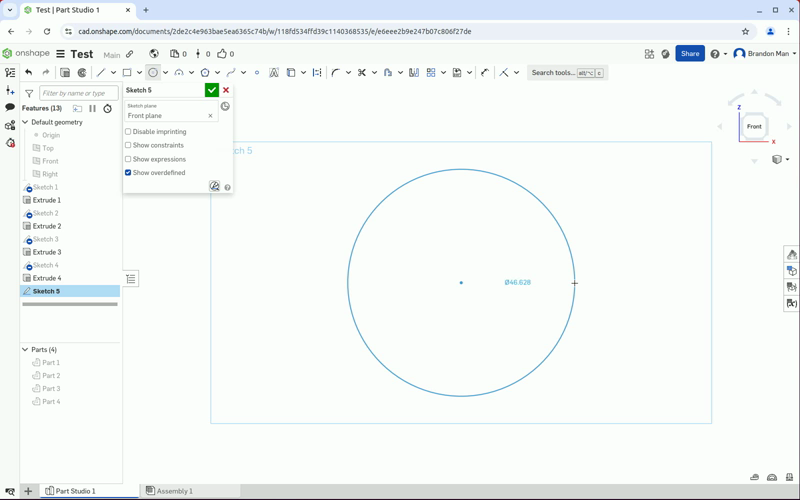
key(esc)
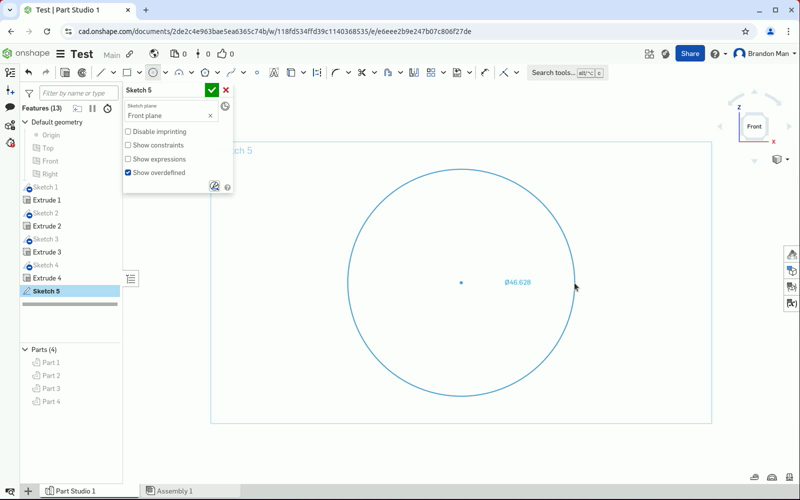
key(l)
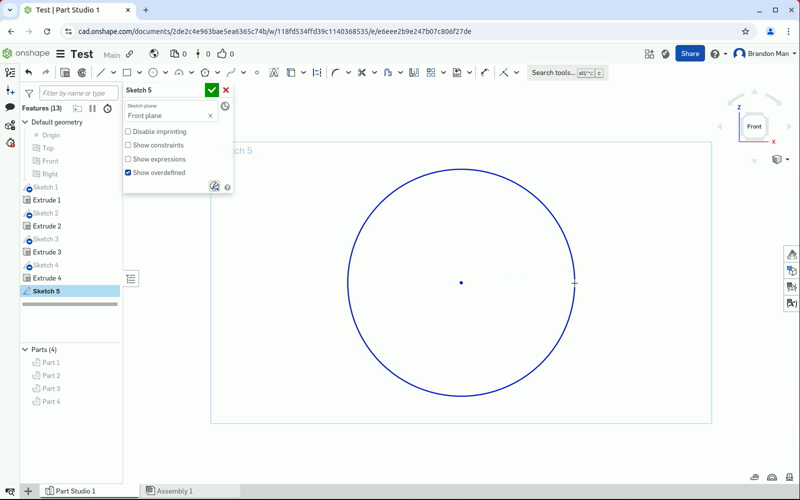
key_down(shift)
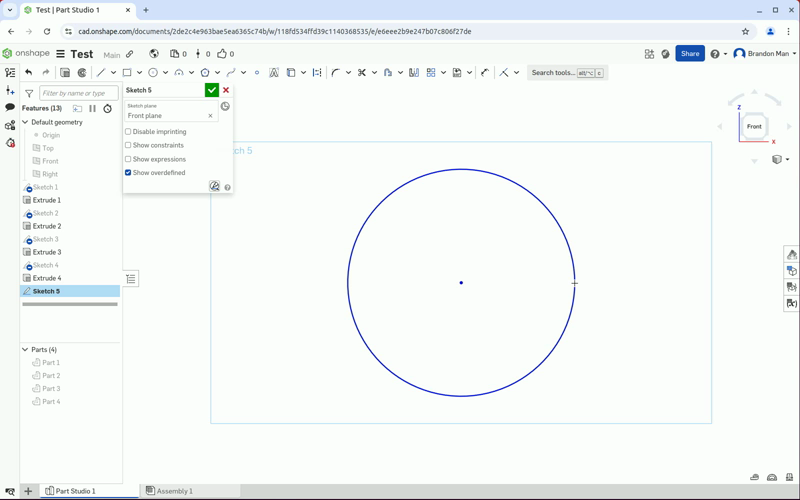
mouse_move(357, 282)
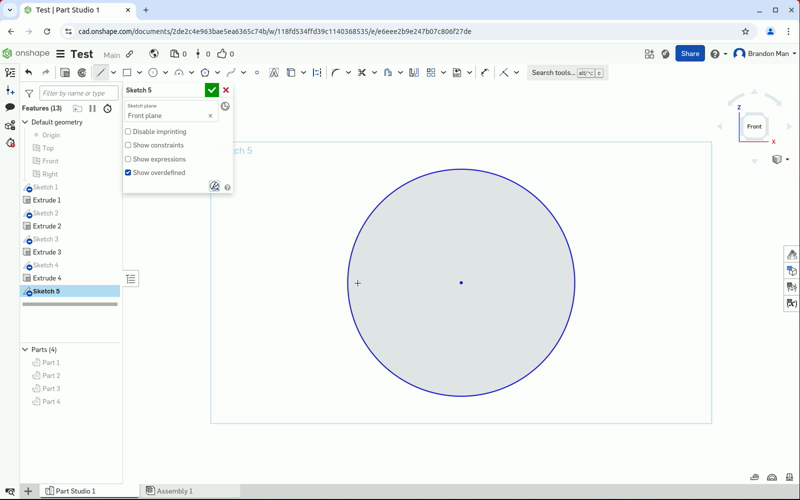
click(357, 282)
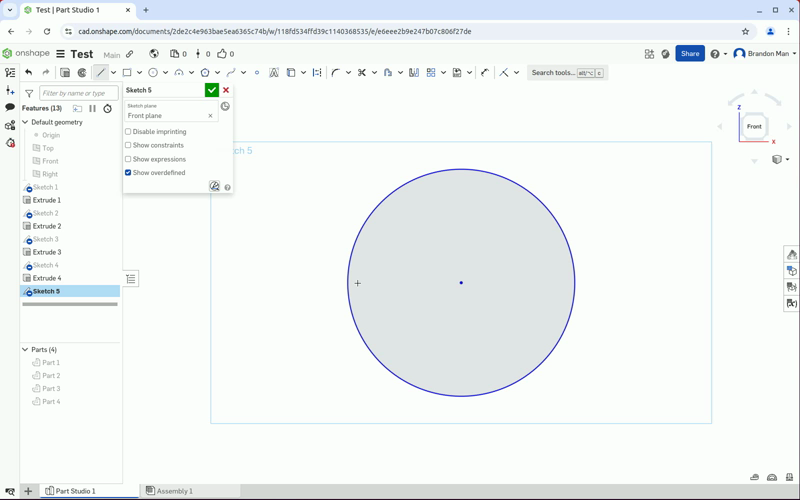
key_up(shift)
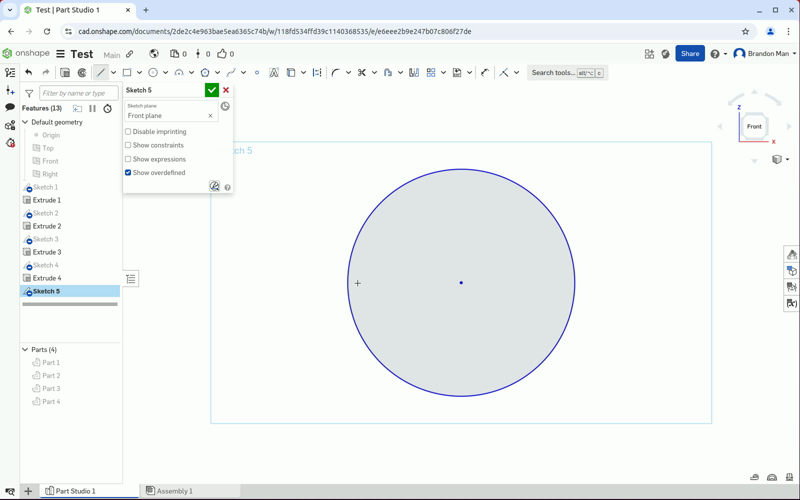
key_down(shift)
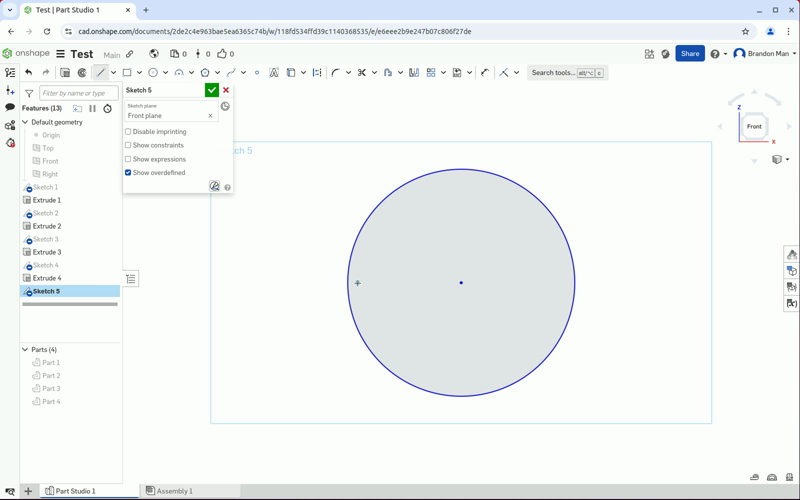
mouse_move(419, 282)
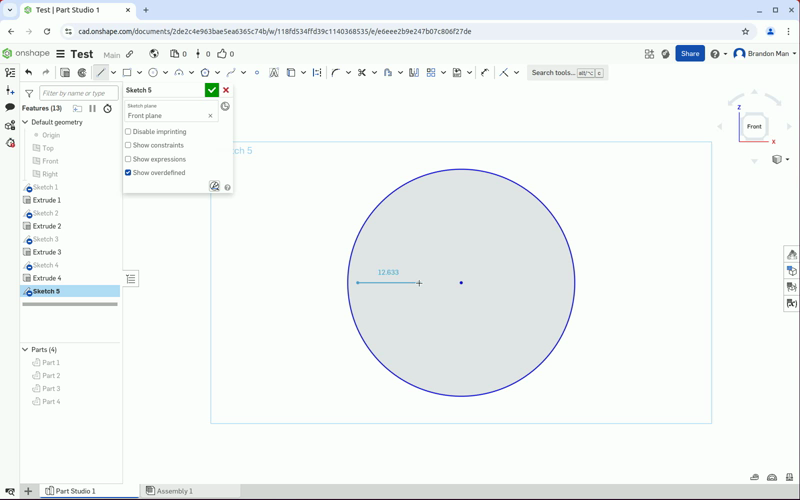
click(419, 282)
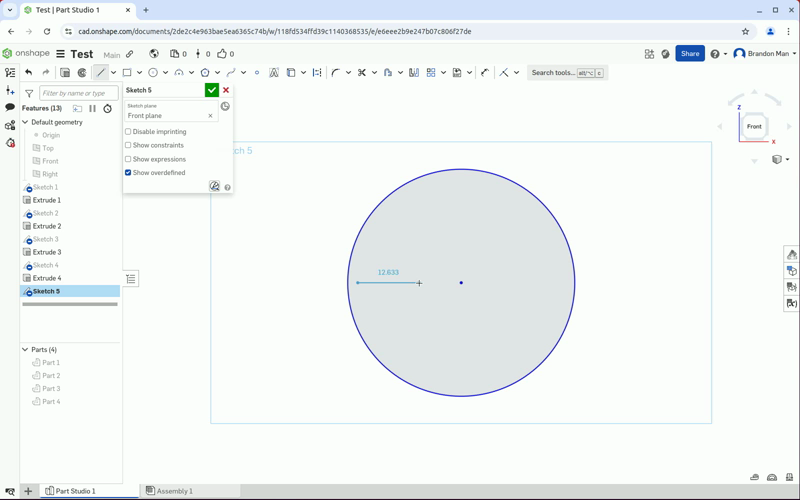
key_up(shift)
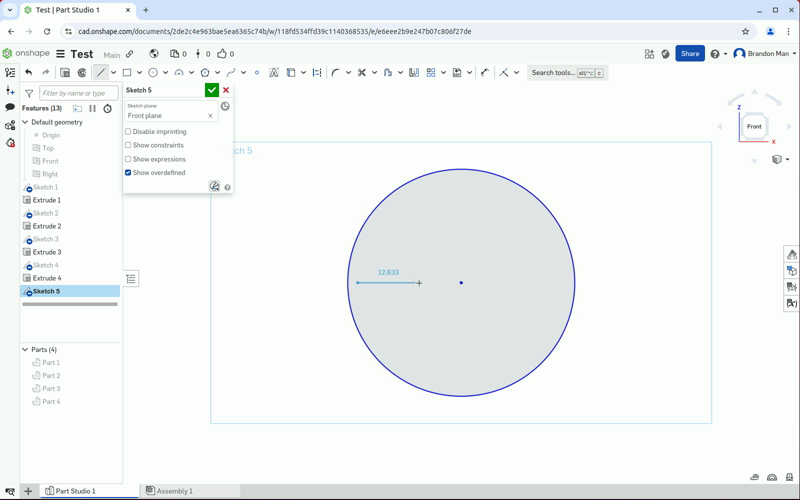
key(esc)
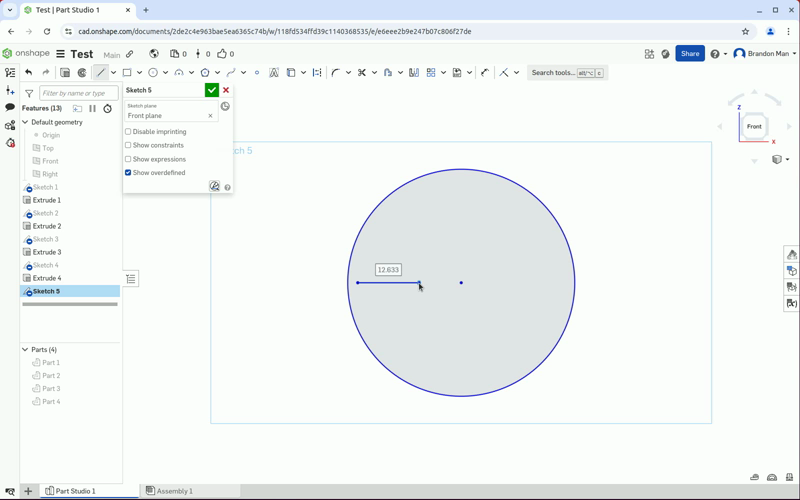
key(a)
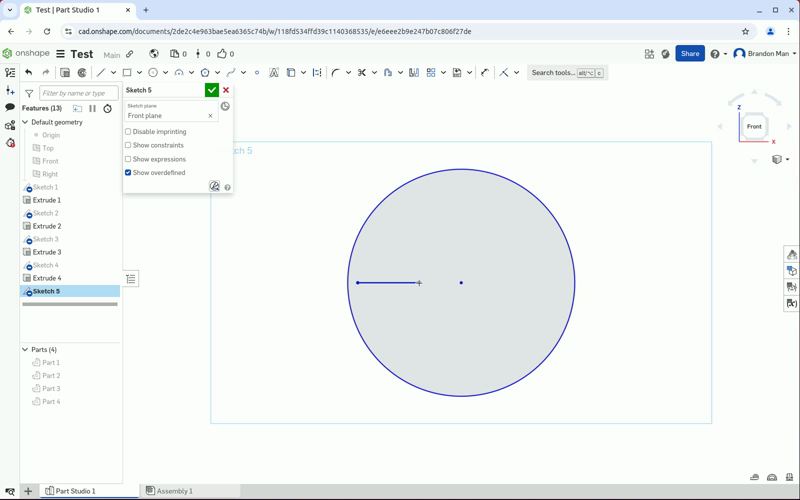
mouse_move(419, 282)
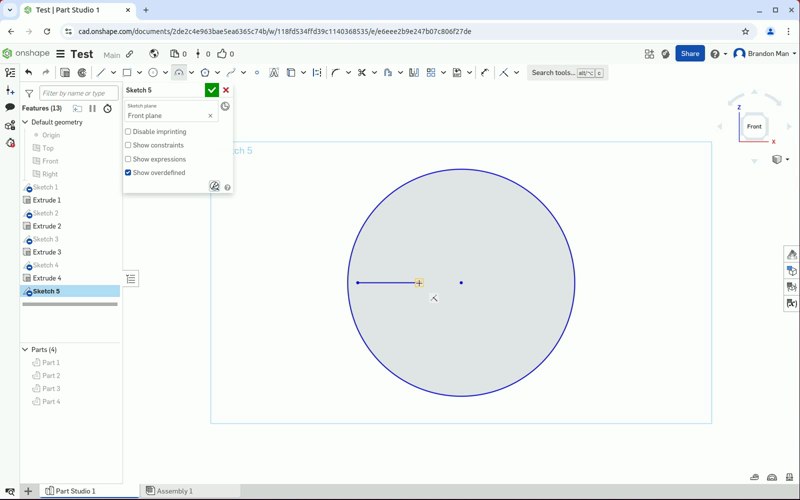
click(419, 282)
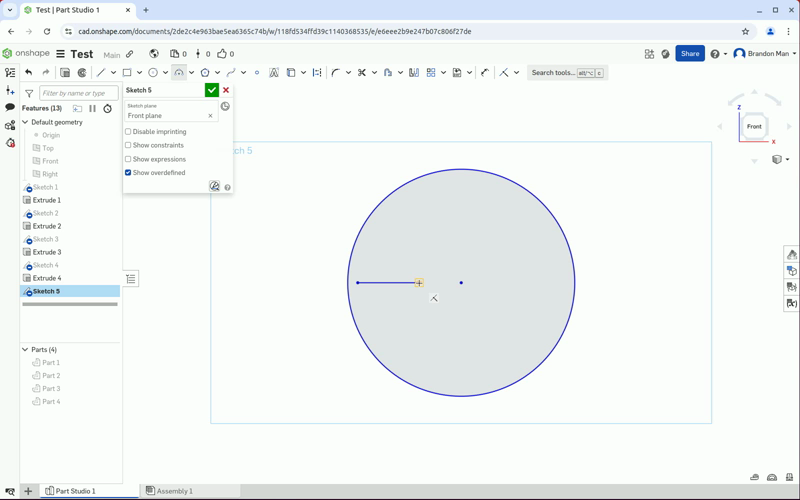
key_down(shift)
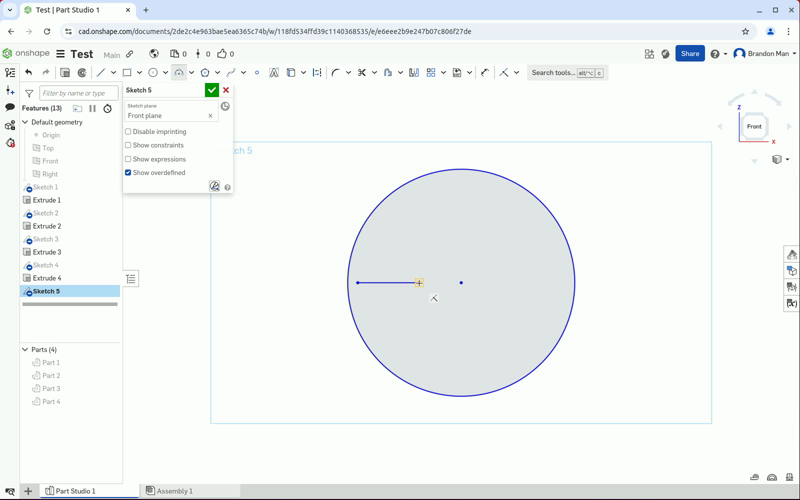
mouse_move(440, 247)
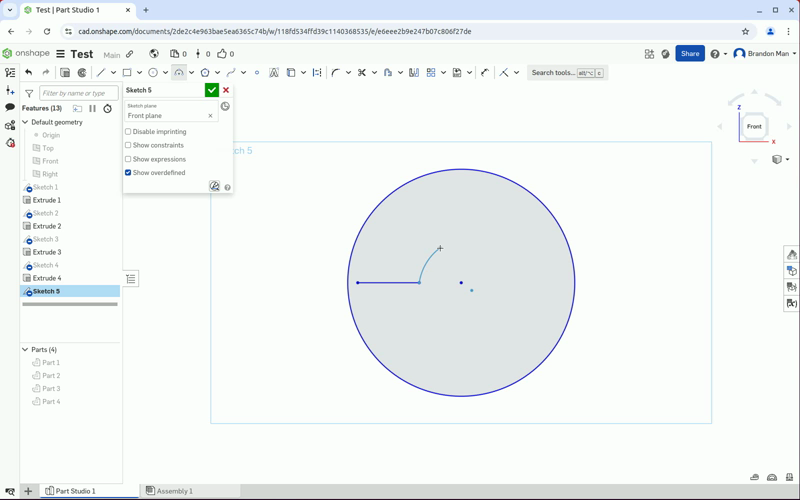
click(440, 247)
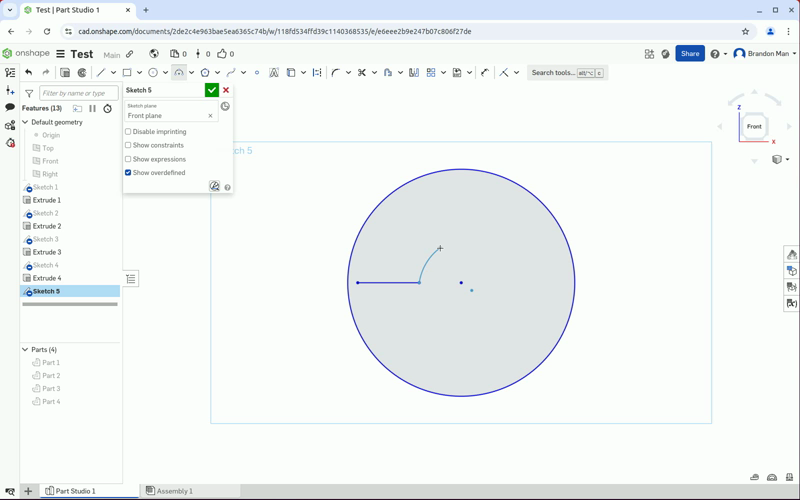
mouse_move(424, 262)
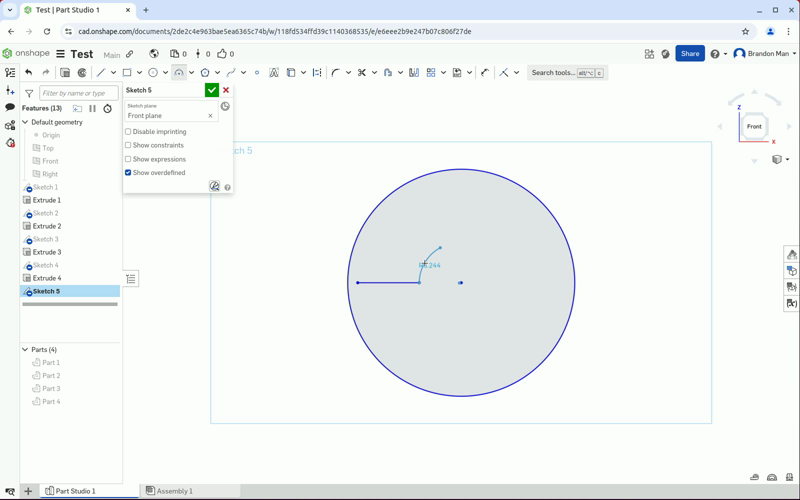
click(424, 262)
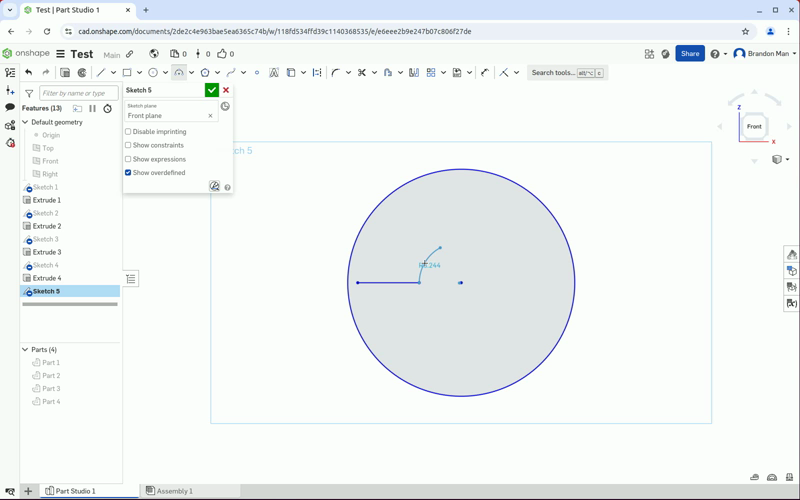
key_up(shift)
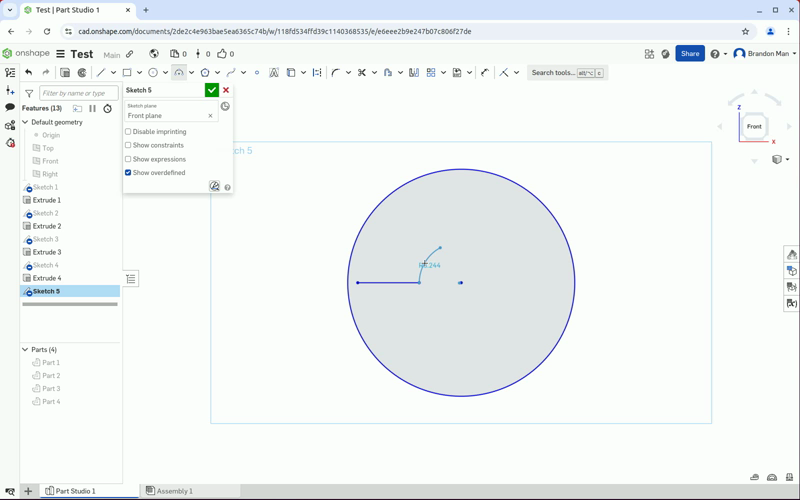
key(esc)
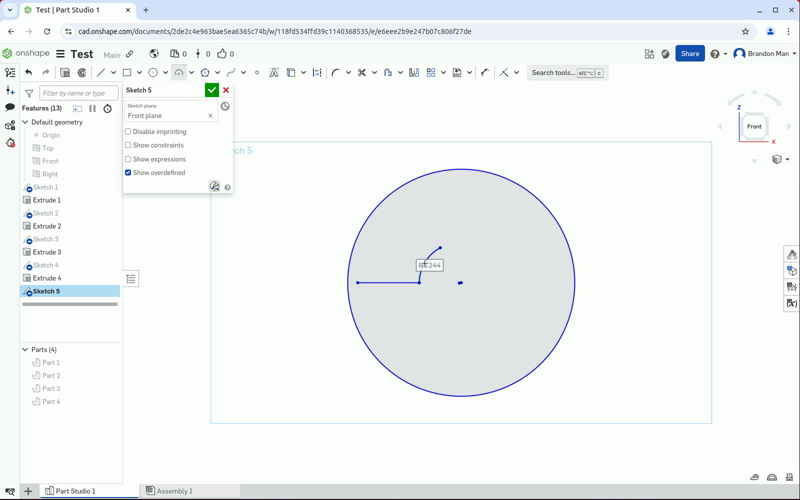
key(l)
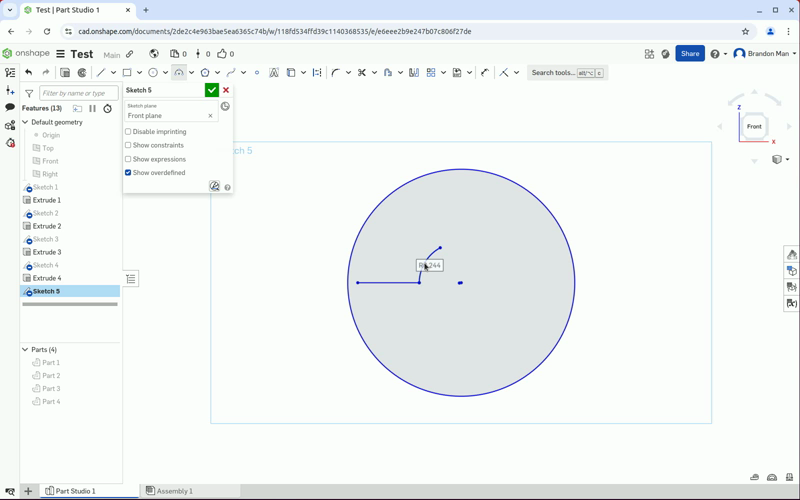
mouse_move(440, 247)
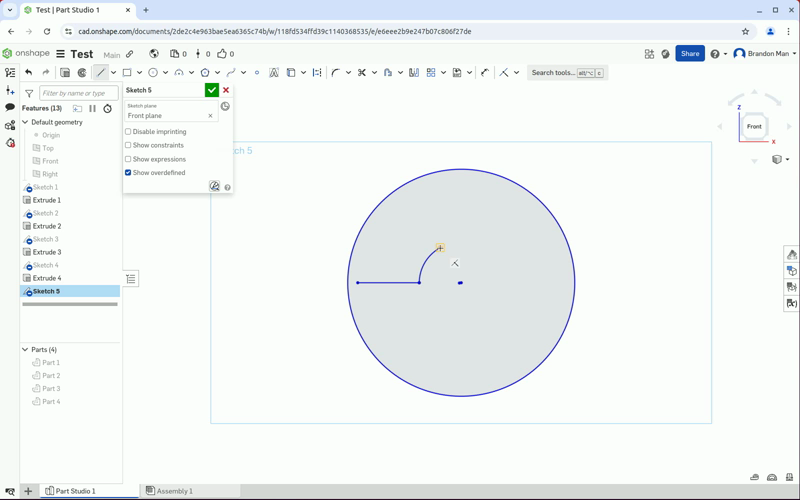
click(440, 247)
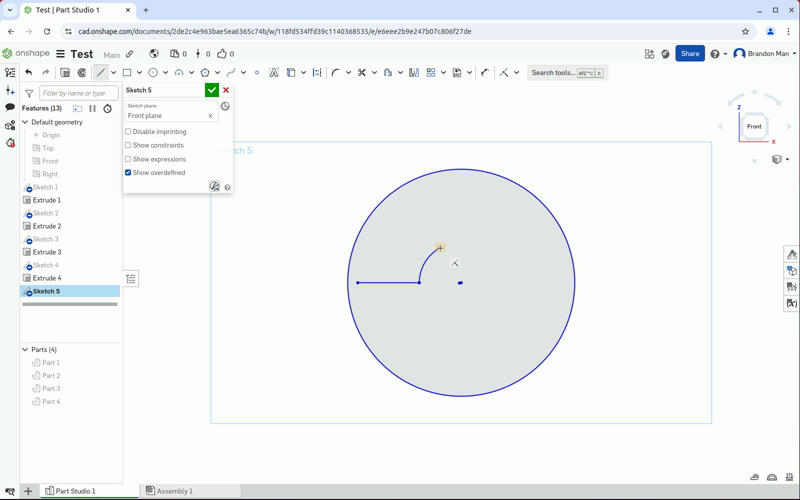
key_down(shift)
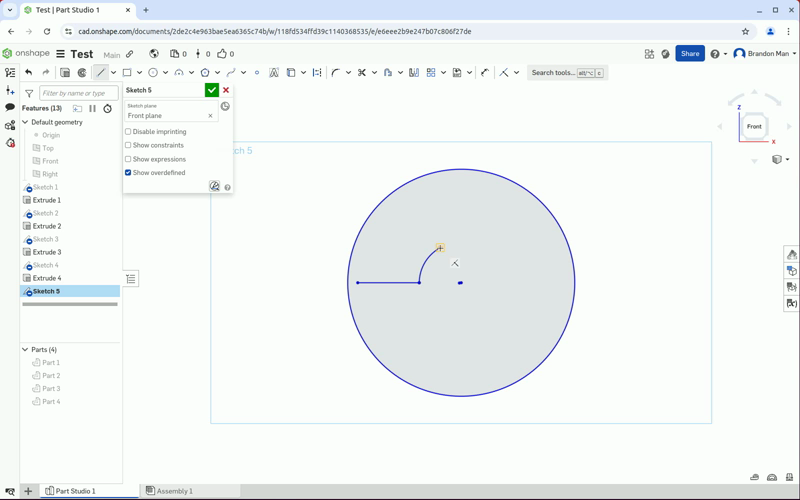
mouse_move(409, 193)
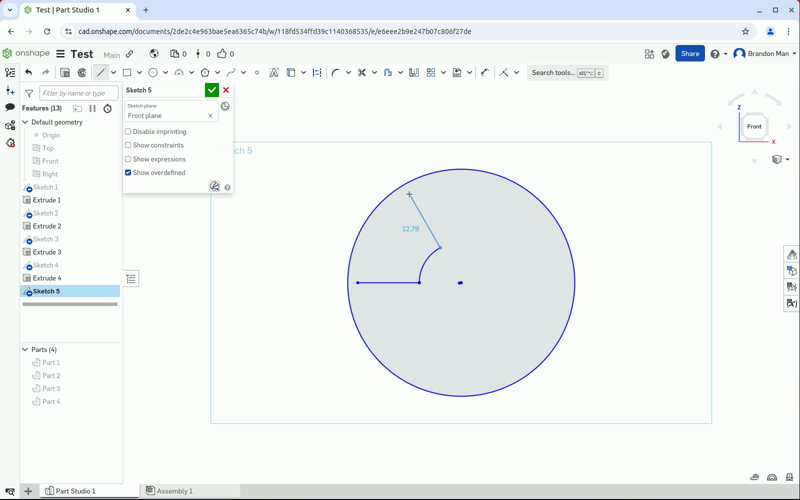
click(409, 193)
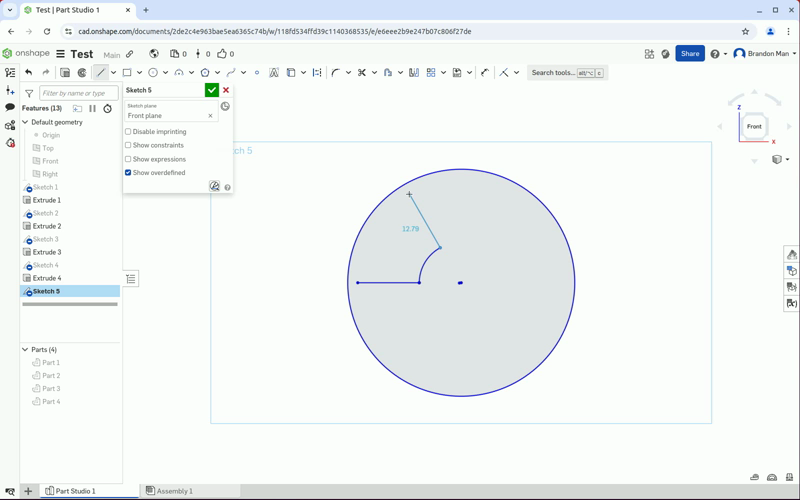
key_up(shift)
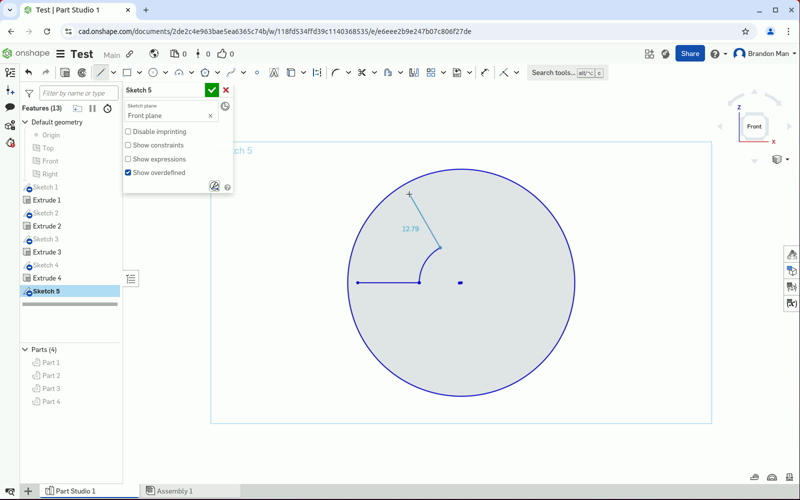
key(esc)
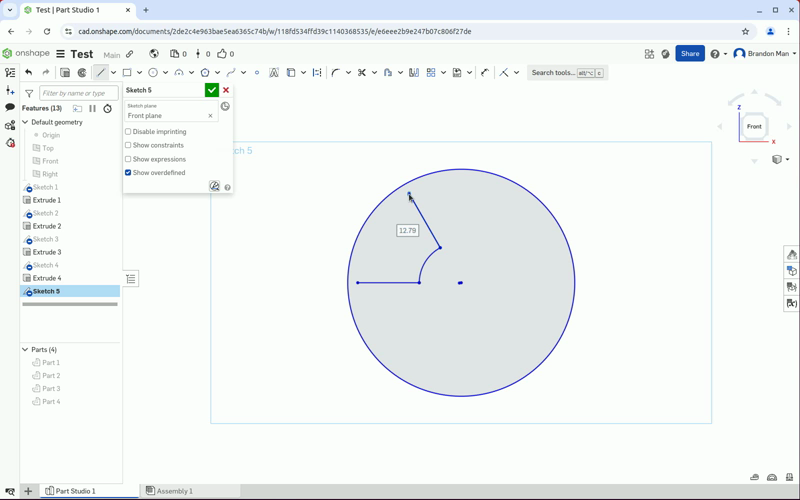
key(a)
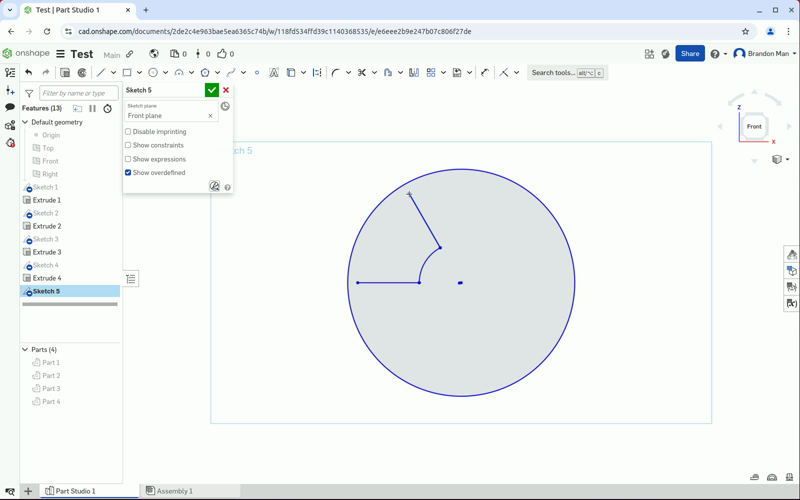
mouse_move(409, 193)
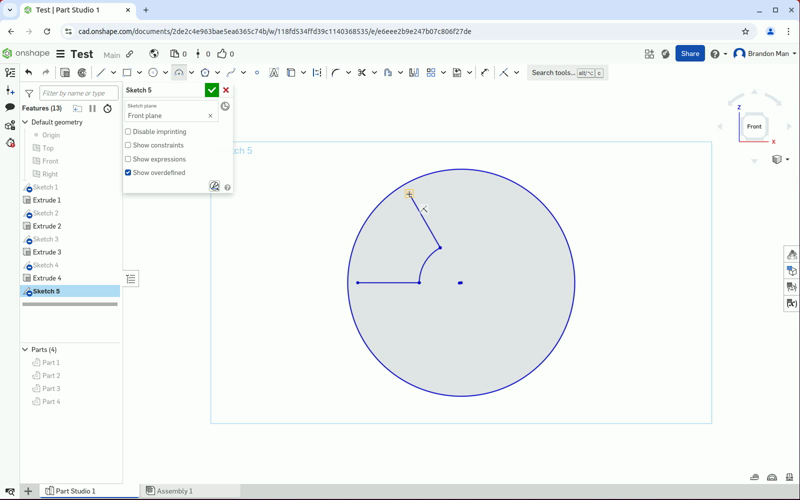
click(409, 193)
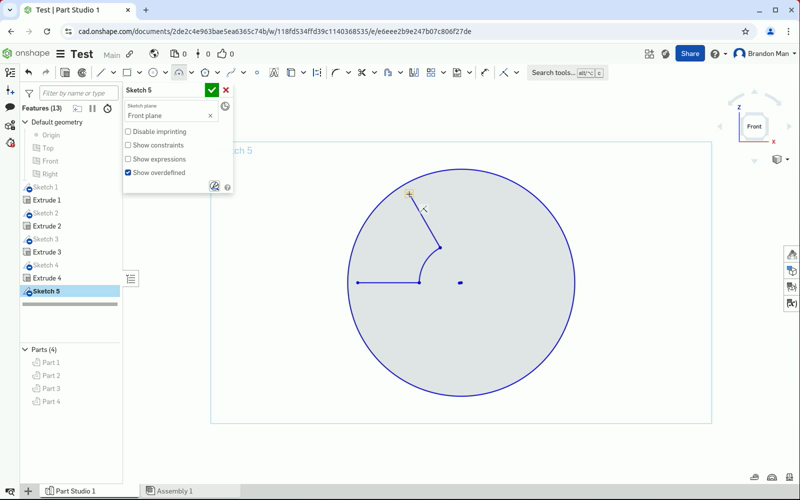
mouse_move(357, 282)
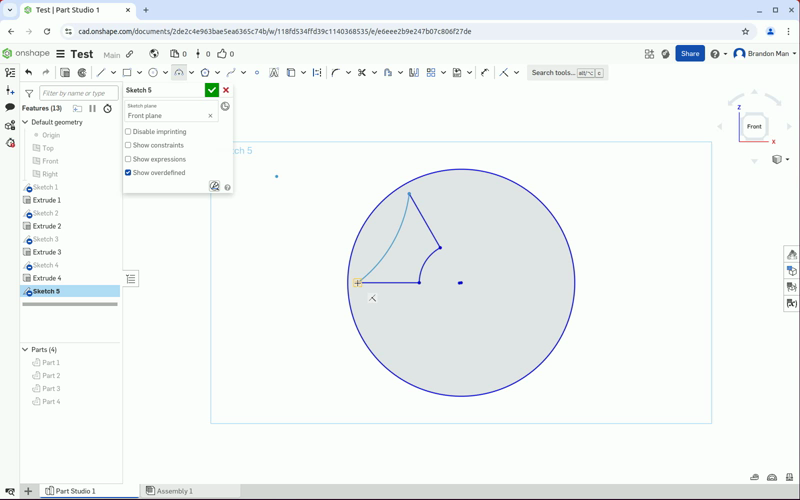
click(357, 282)
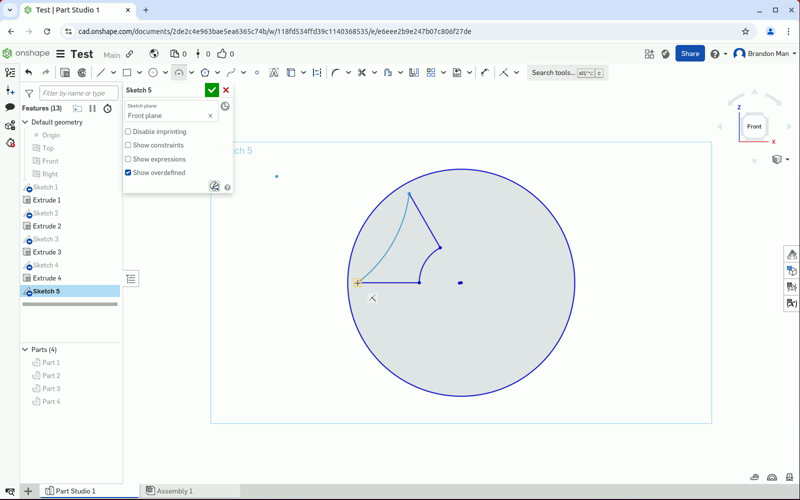
key_down(shift)
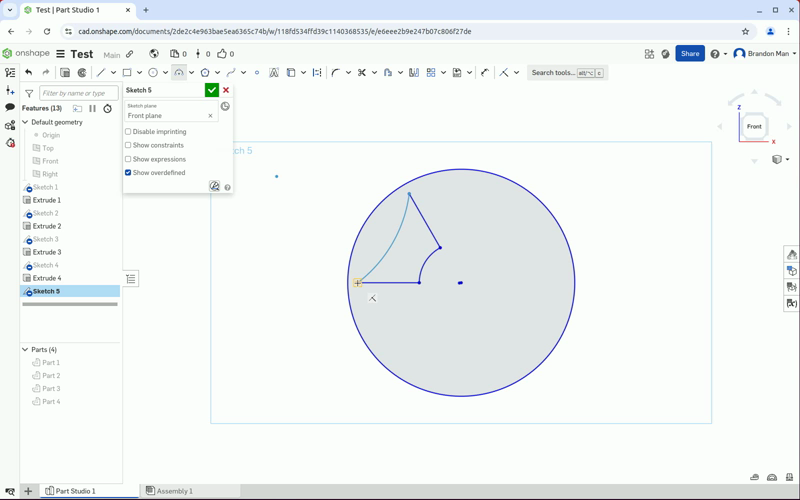
mouse_move(371, 231)
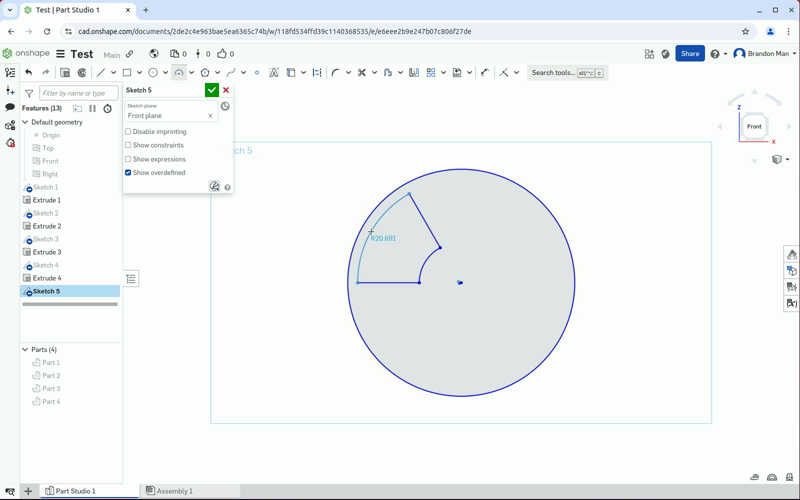
click(371, 231)
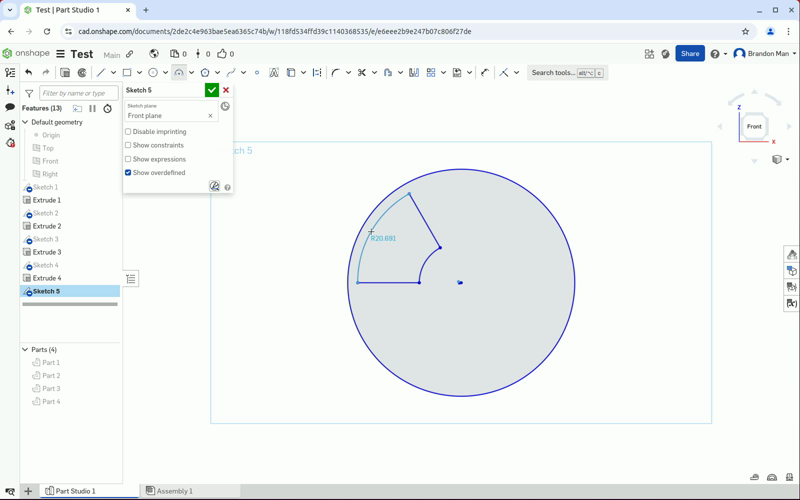
key_up(shift)
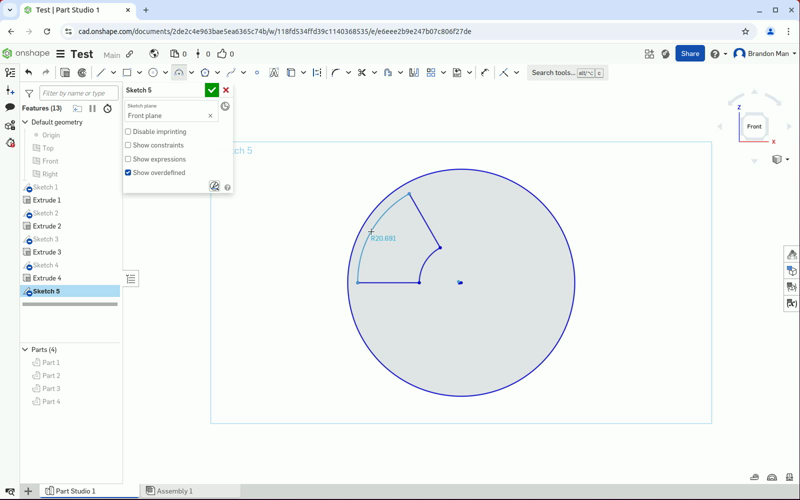
key(esc)
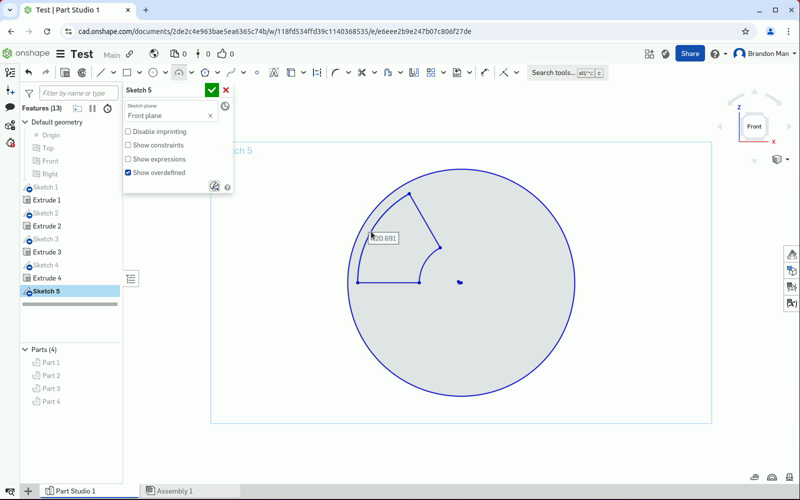
key(a)
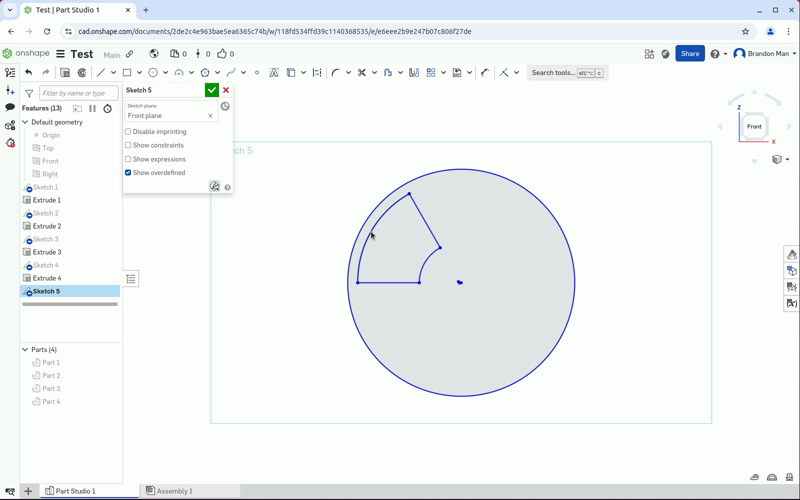
key_down(shift)
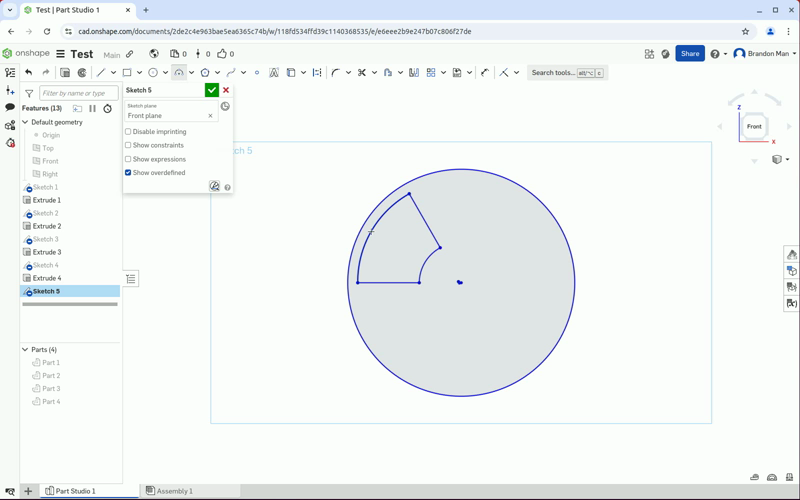
mouse_move(409, 372)
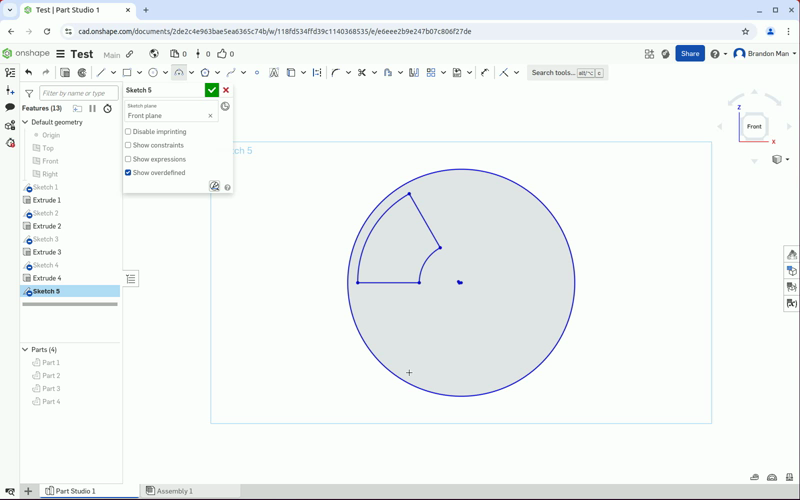
click(409, 372)
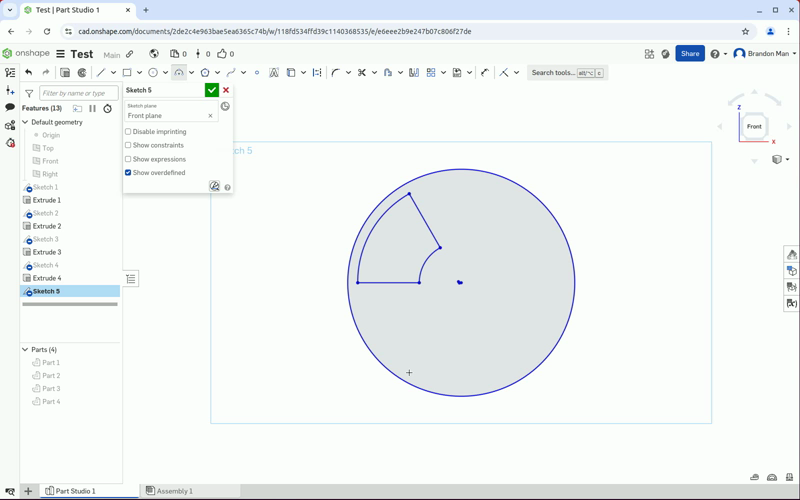
key_up(shift)
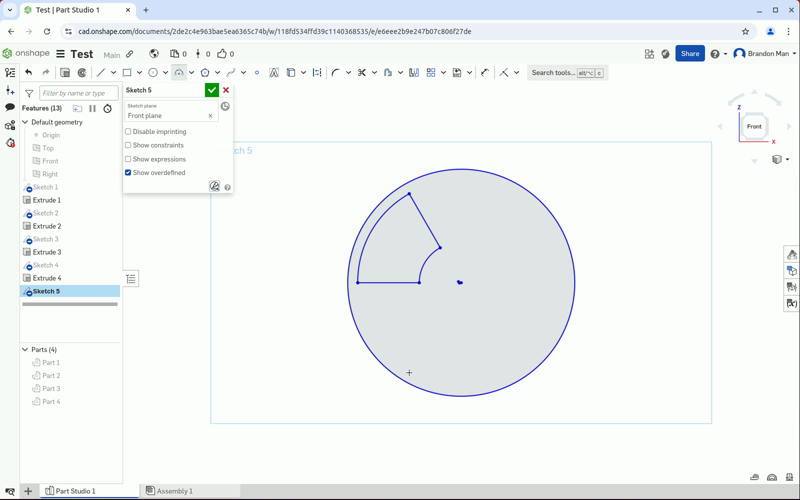
key_down(shift)
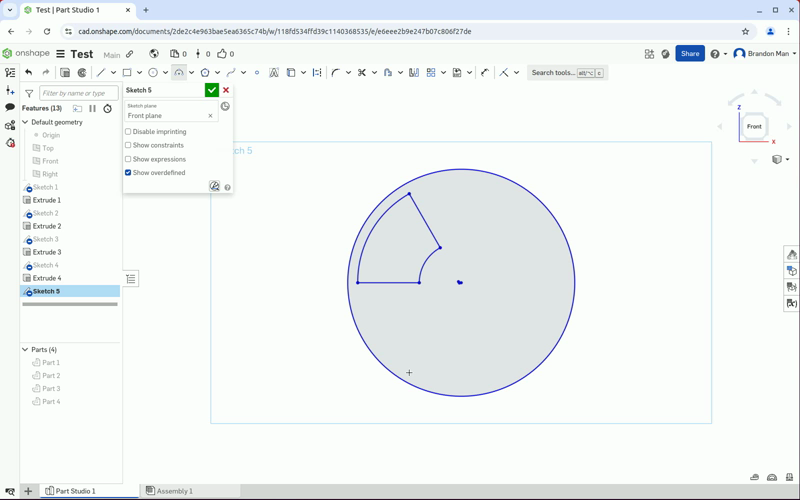
mouse_move(510, 372)
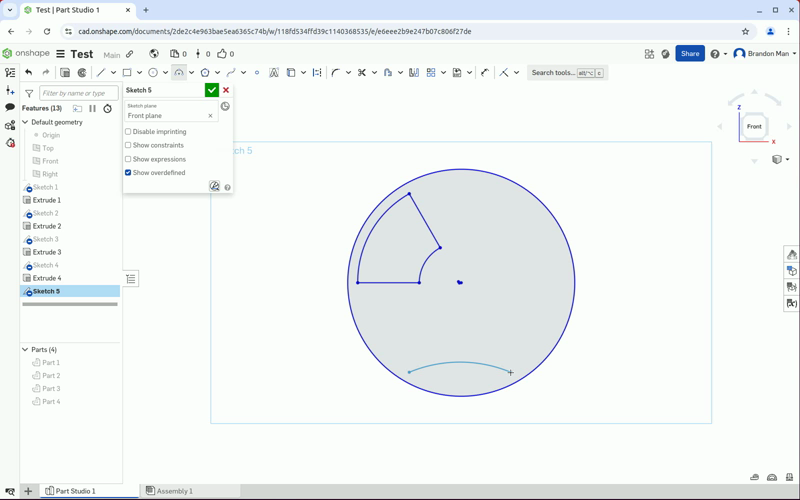
click(510, 372)
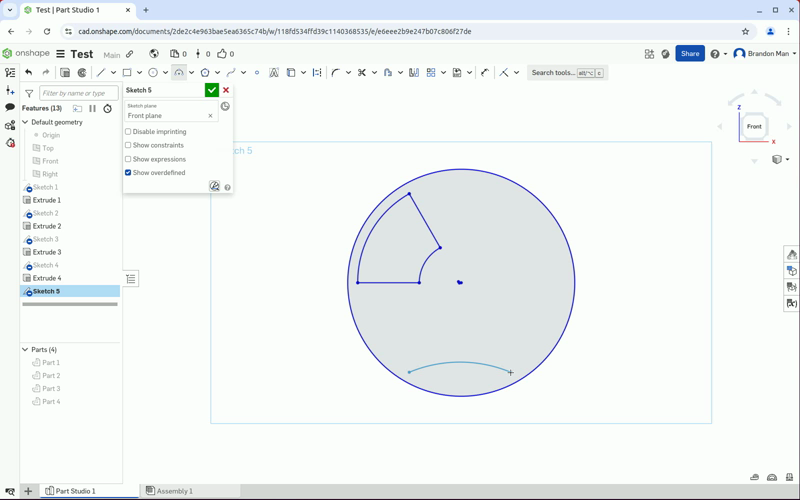
mouse_move(460, 386)
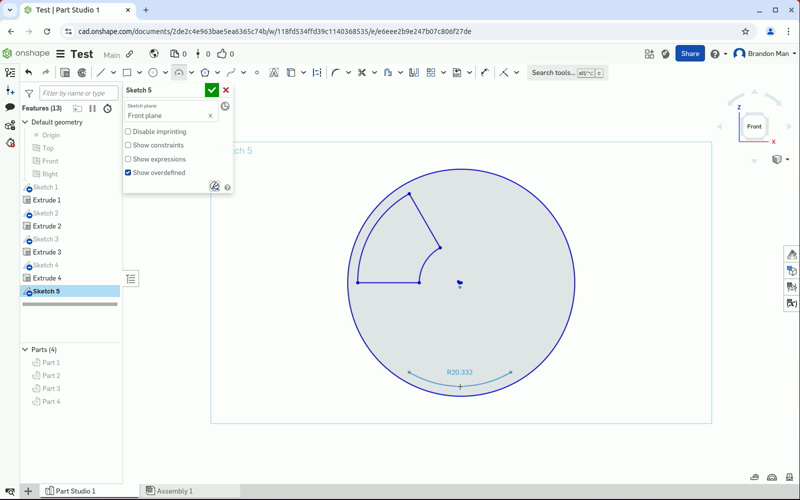
click(460, 386)
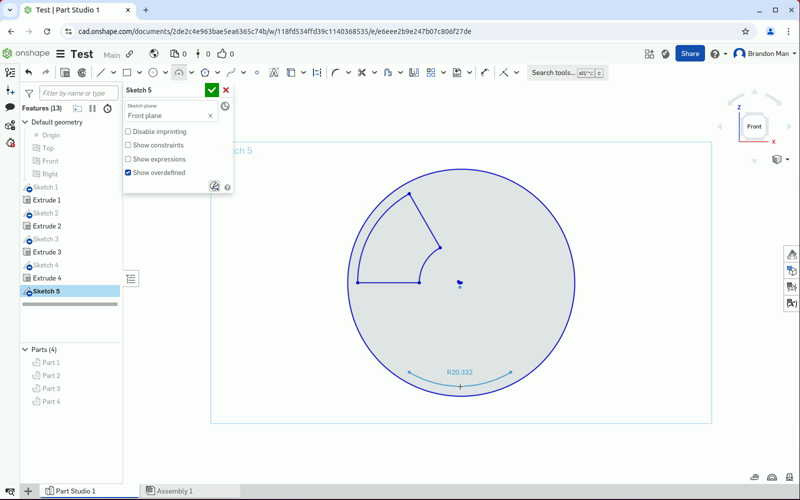
key_up(shift)
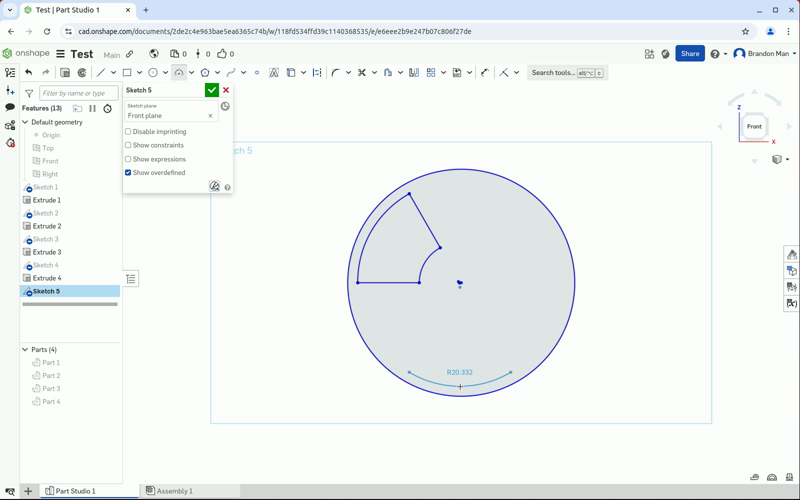
key(esc)
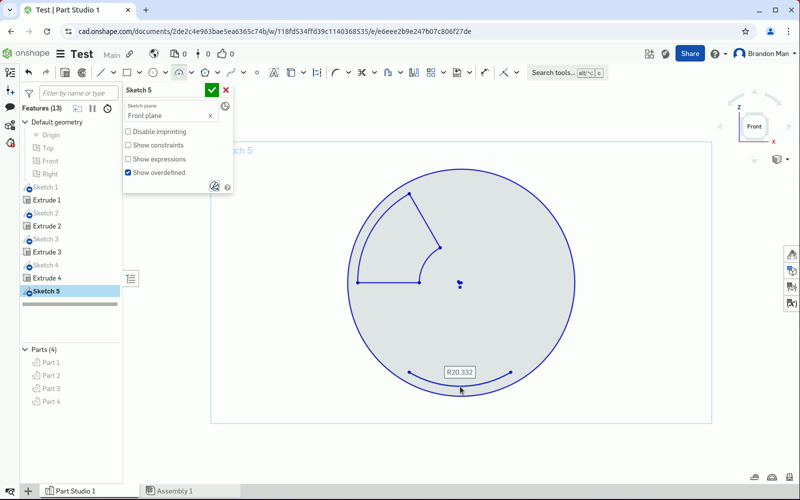
key(l)
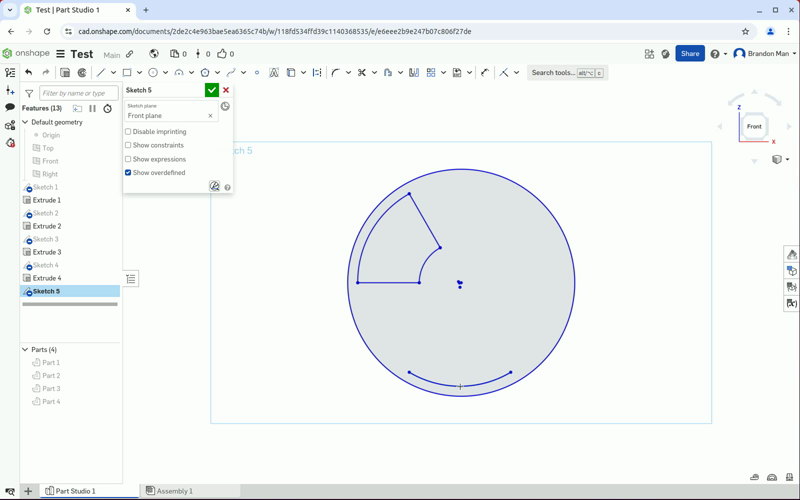
mouse_move(510, 372)
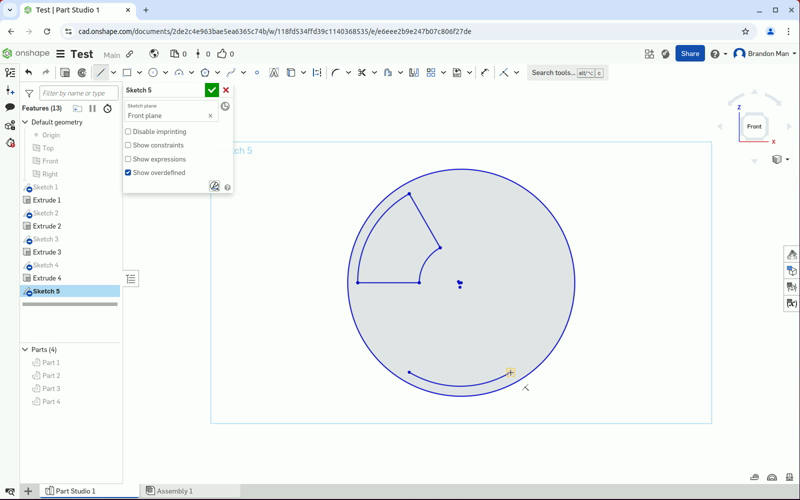
click(510, 372)
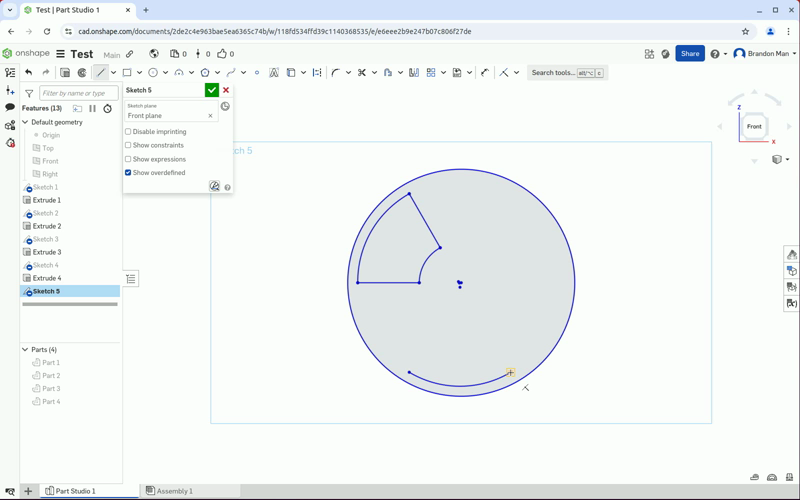
key_down(shift)
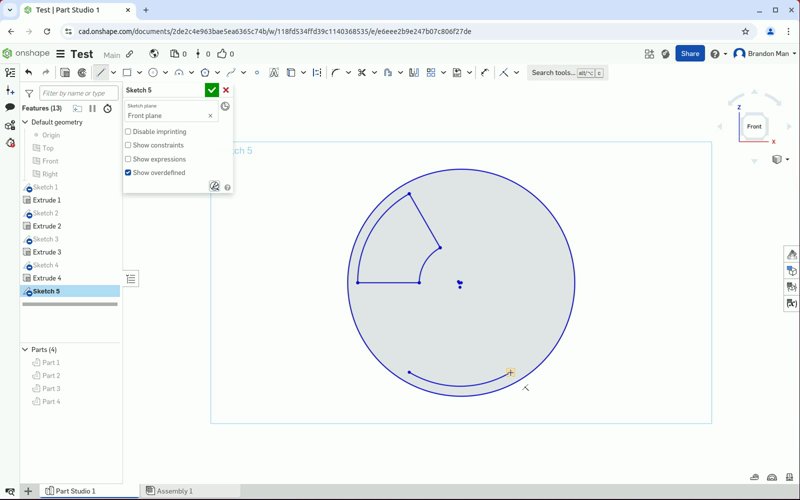
mouse_move(480, 318)
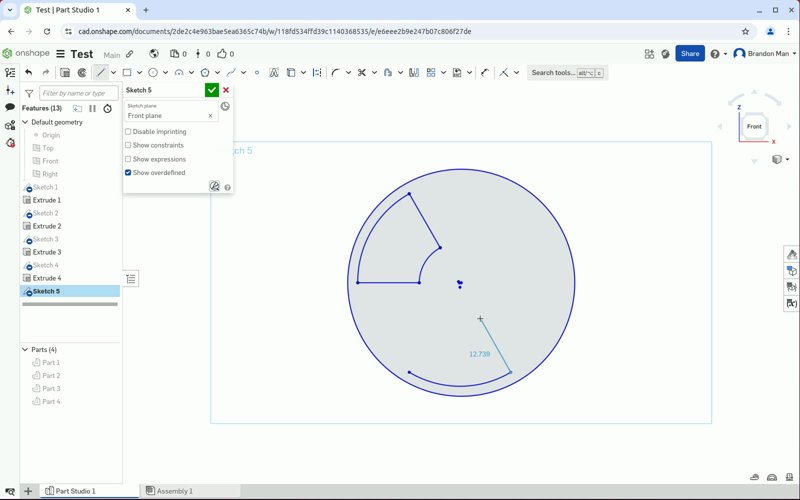
click(480, 318)
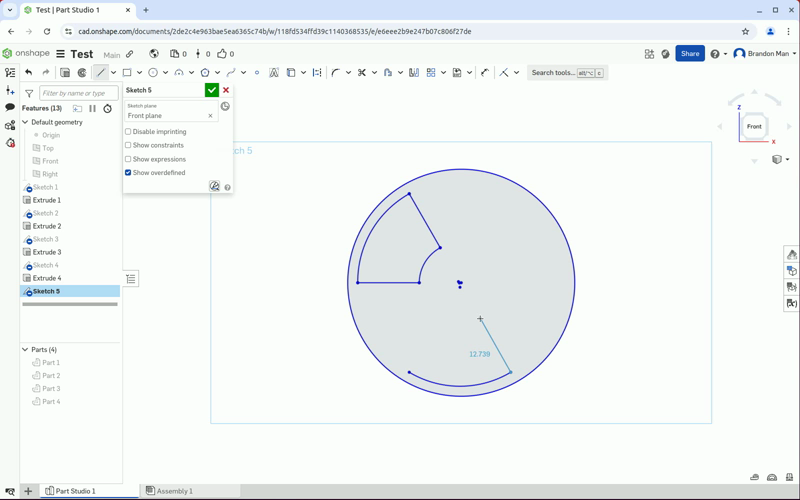
key_up(shift)
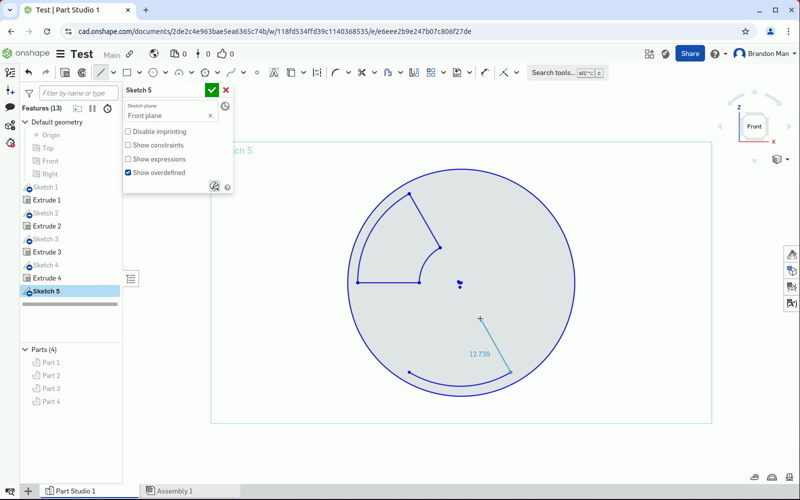
key(esc)
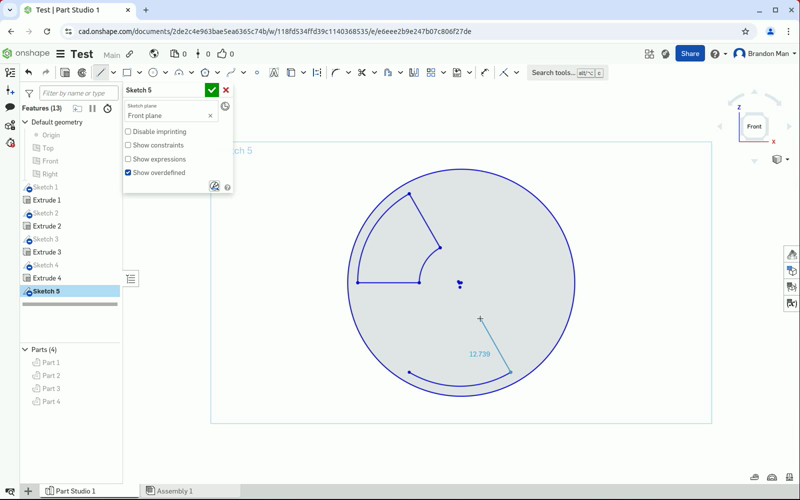
key(a)
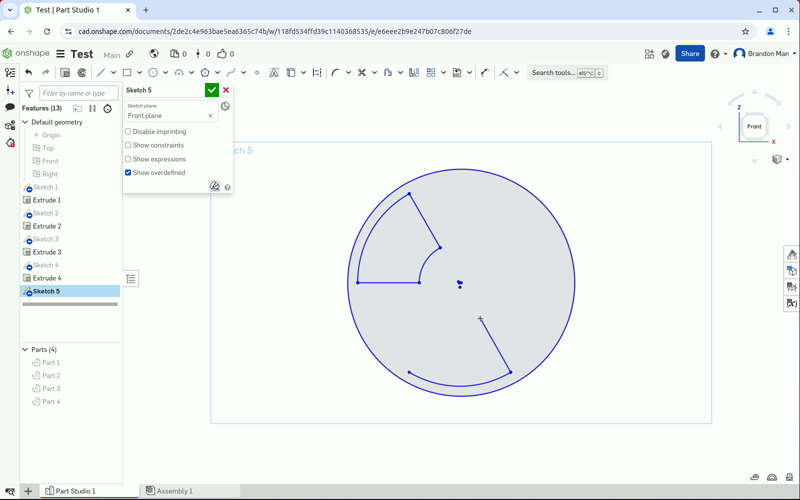
mouse_move(480, 318)
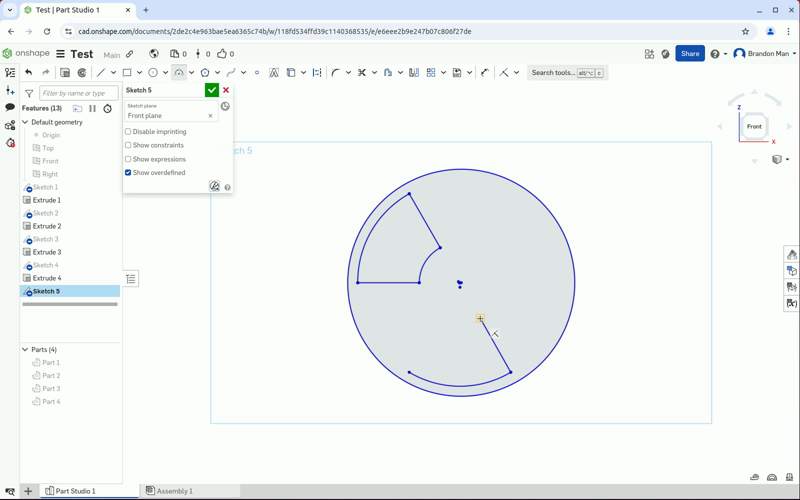
click(480, 318)
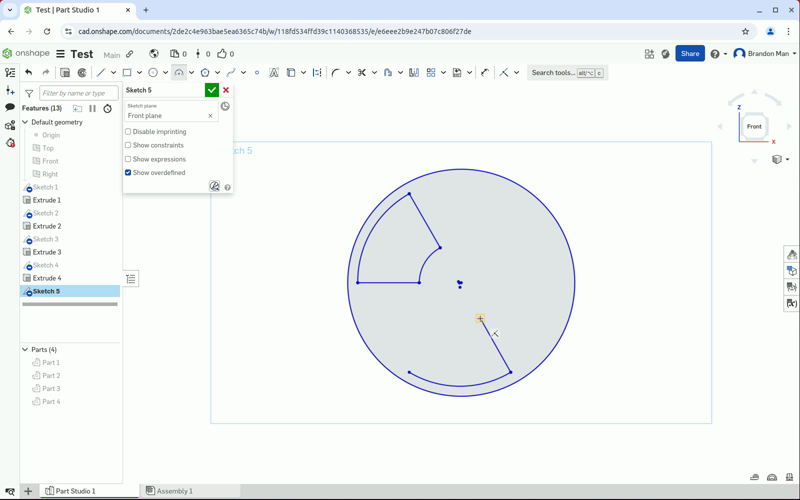
key_down(shift)
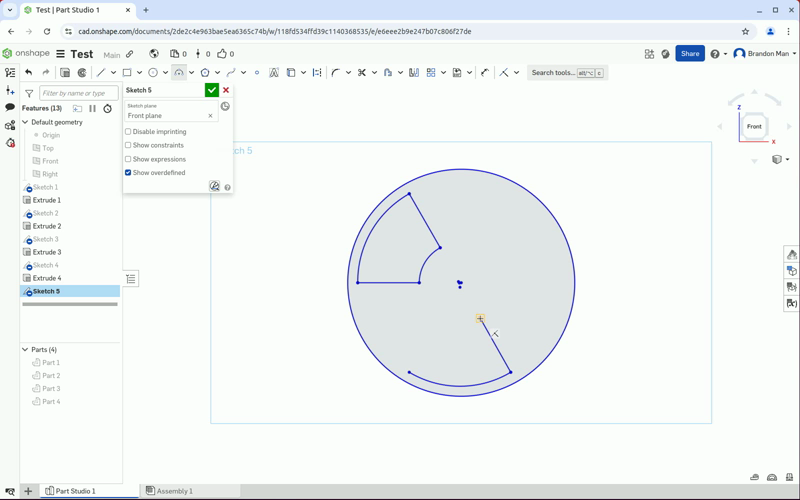
mouse_move(440, 318)
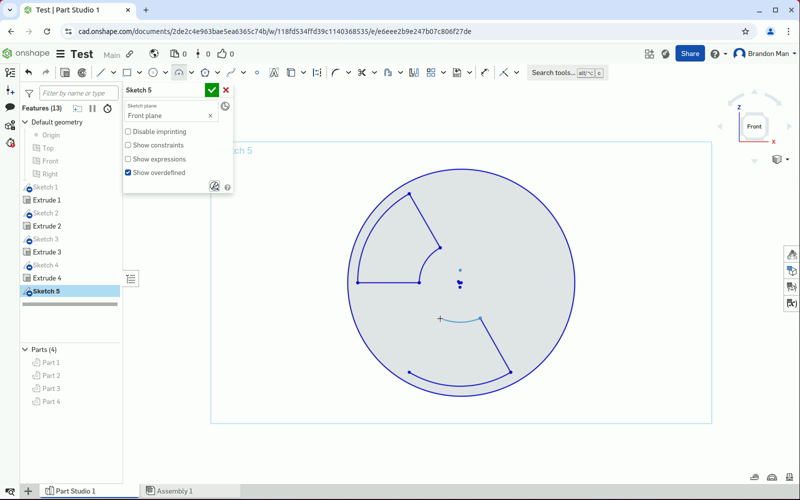
click(440, 318)
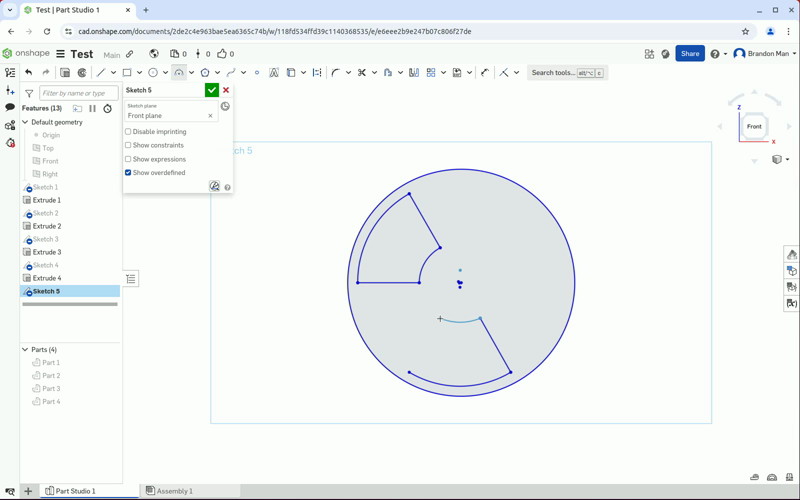
mouse_move(460, 323)
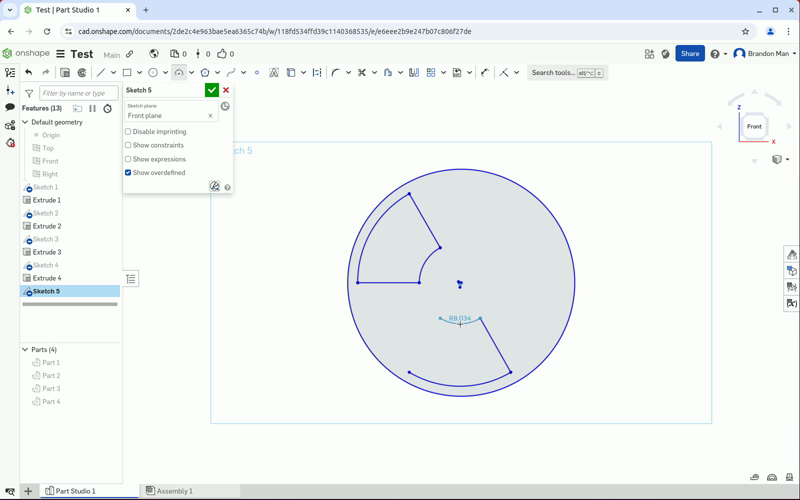
click(460, 323)
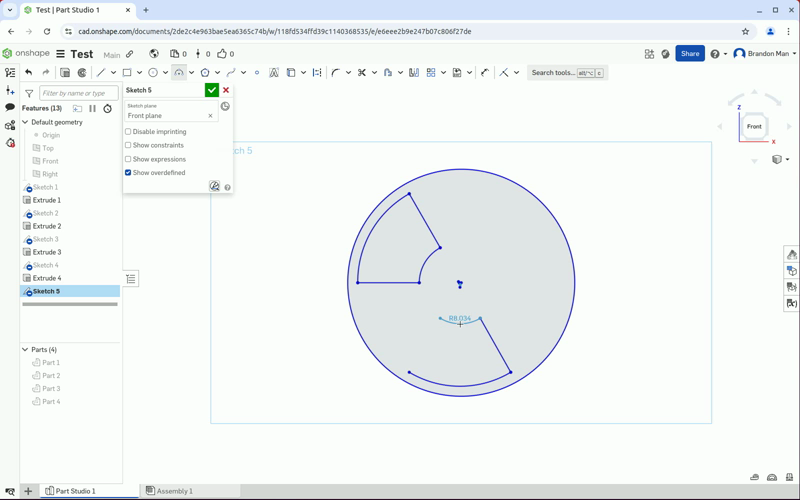
key_up(shift)
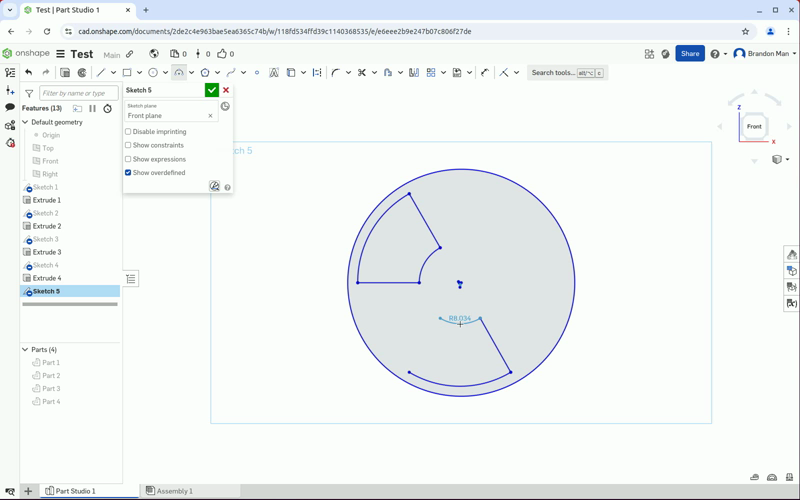
key(esc)
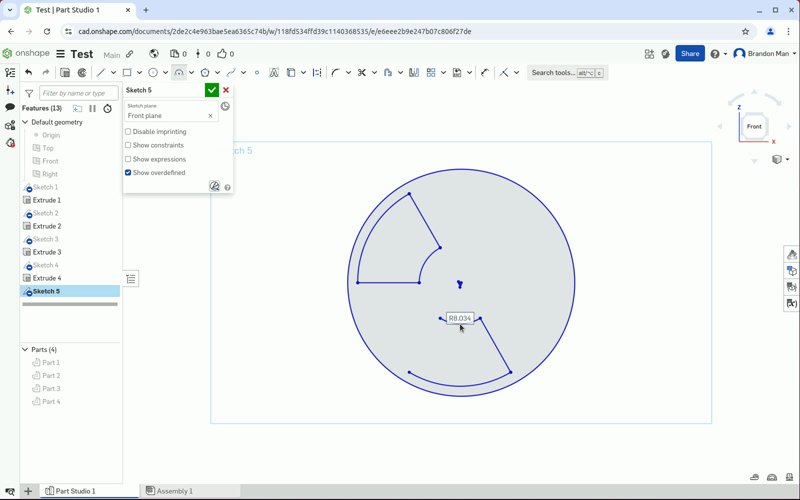
key(l)
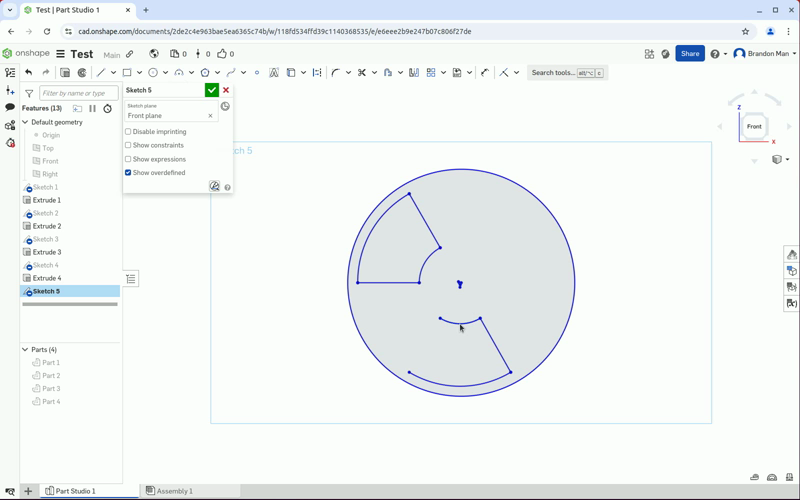
mouse_move(440, 318)
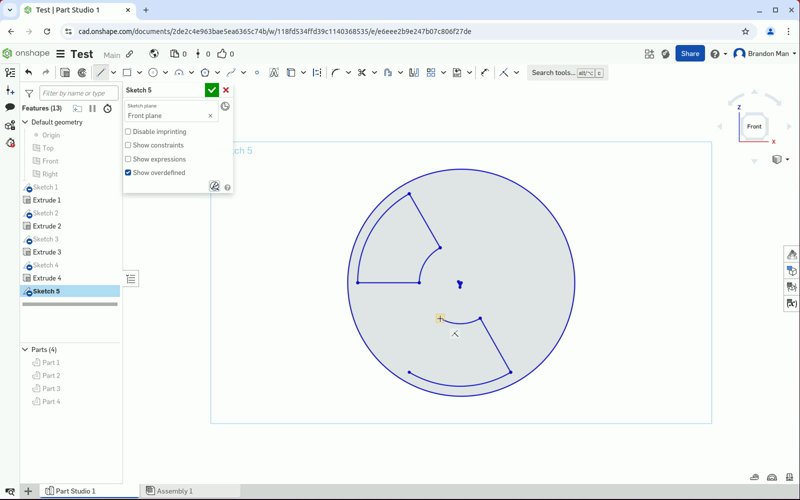
click(440, 318)
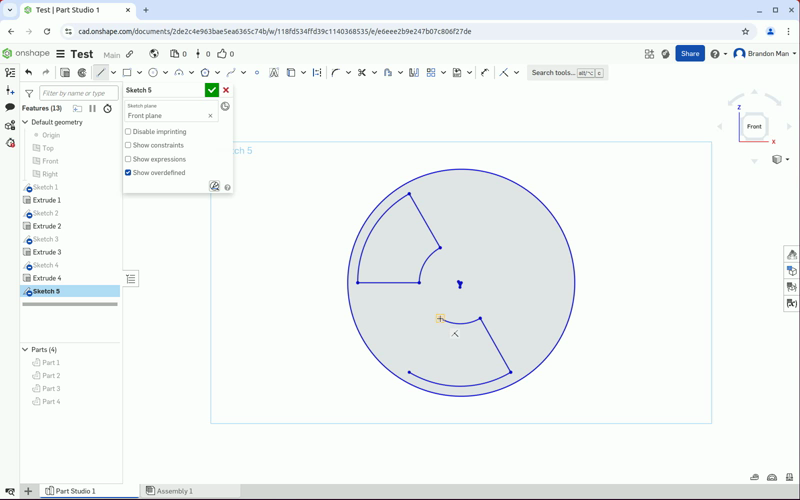
key_down(shift)
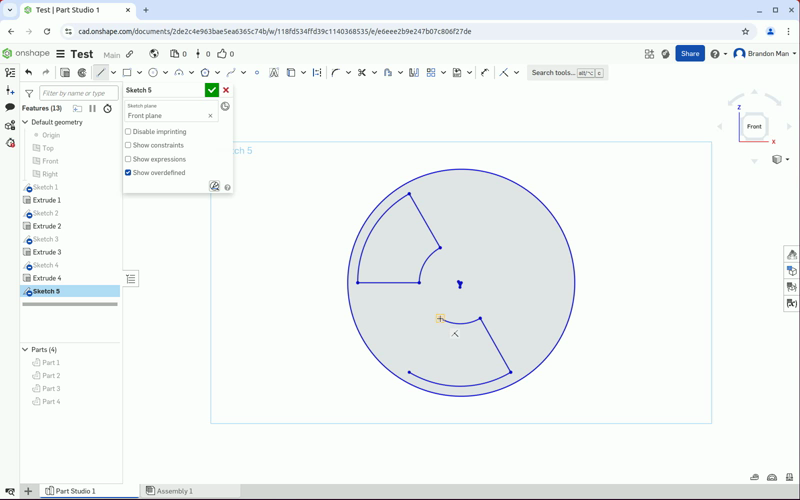
mouse_move(409, 372)
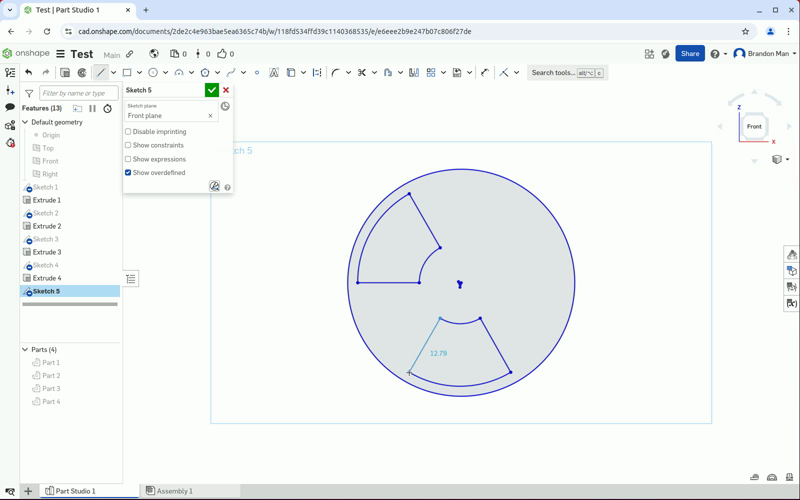
key_up(shift)
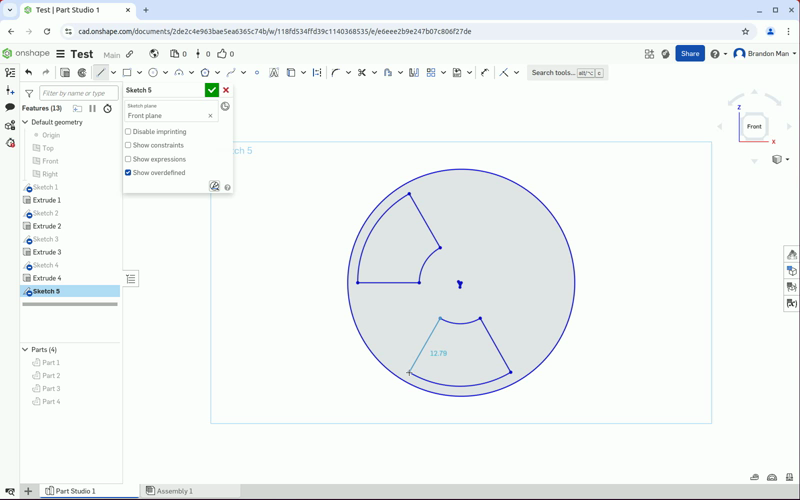
click(409, 372)
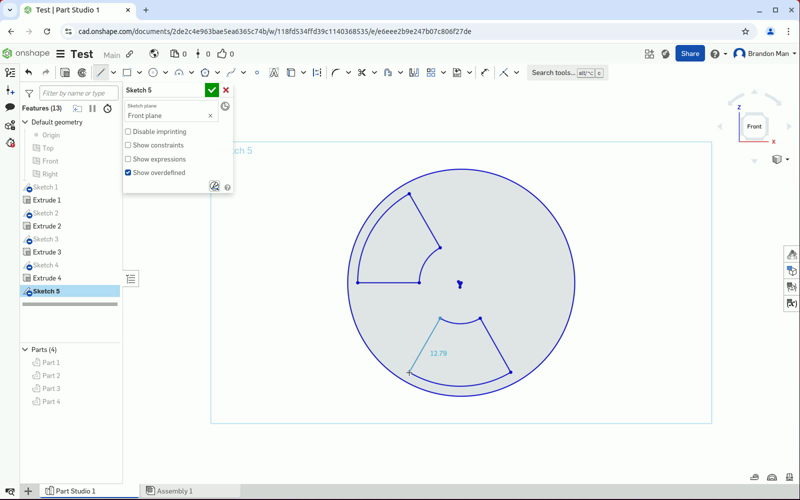
key(esc)
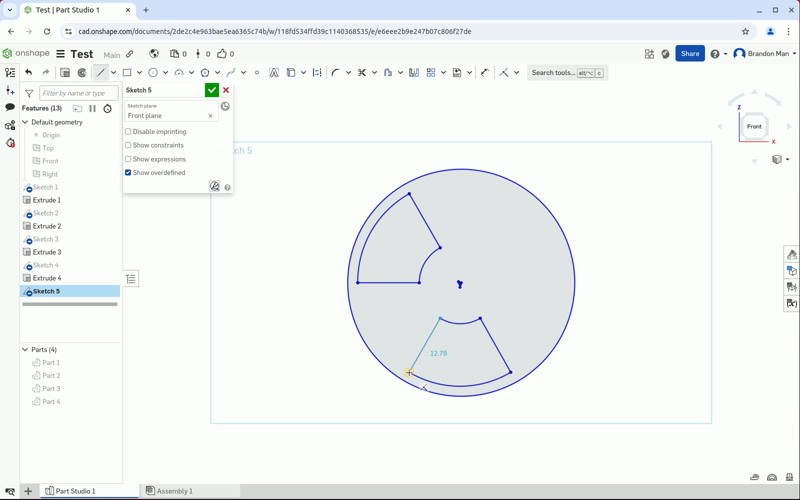
key(c)
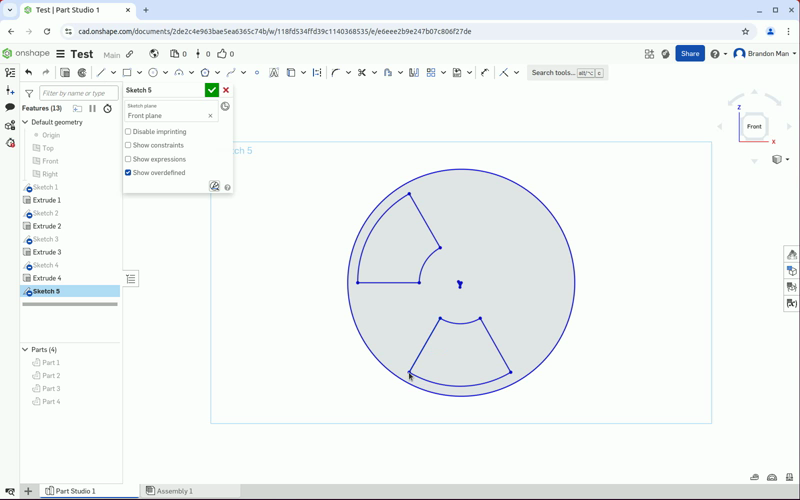
key_down(shift)
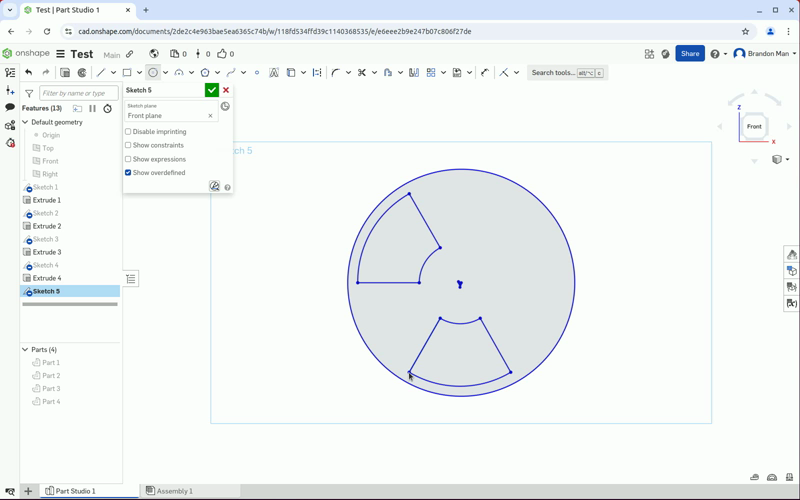
mouse_move(461, 282)
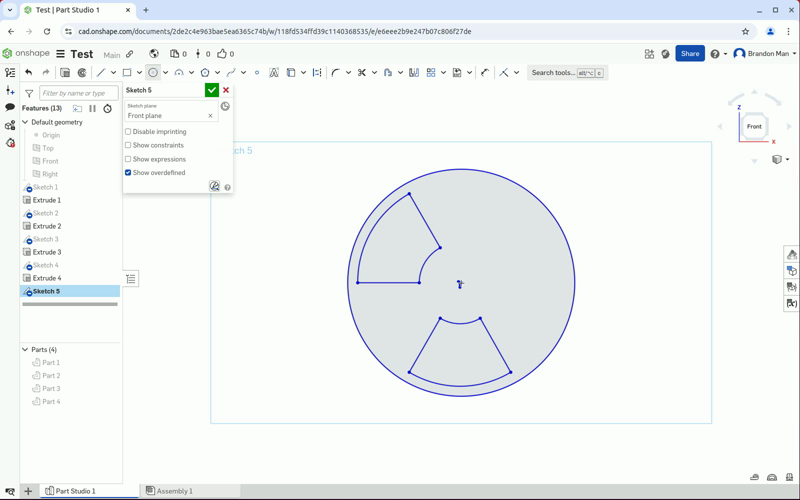
scroll(6)
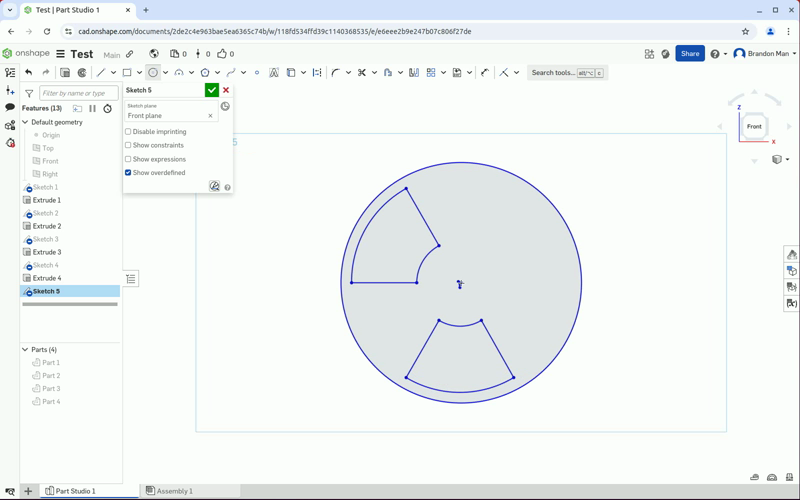
scroll(6)
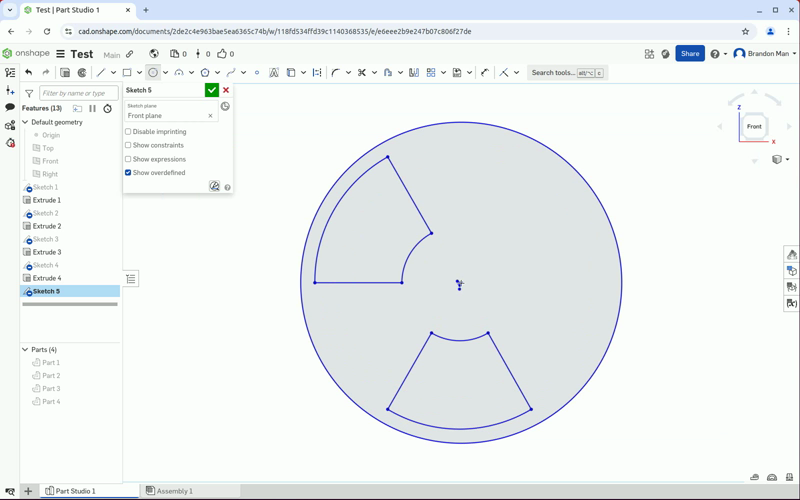
scroll(6)
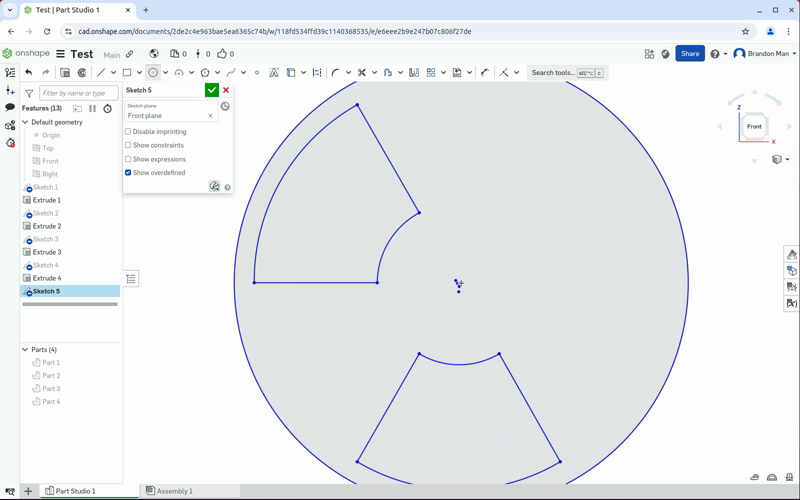
scroll(6)
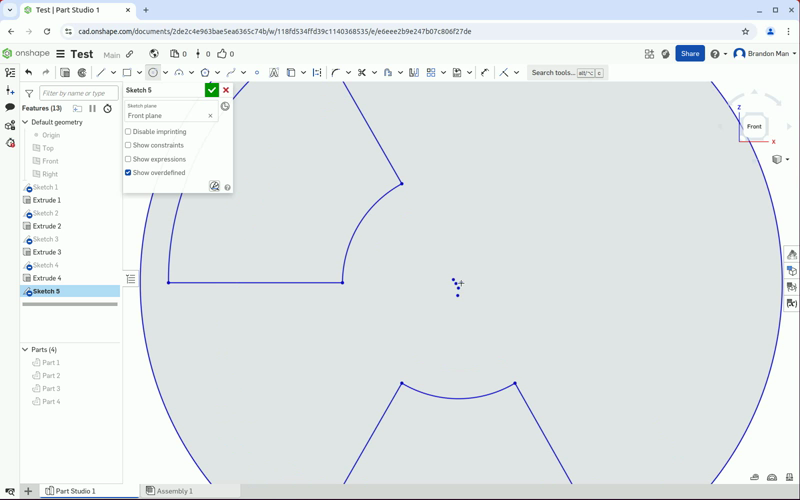
scroll(6)
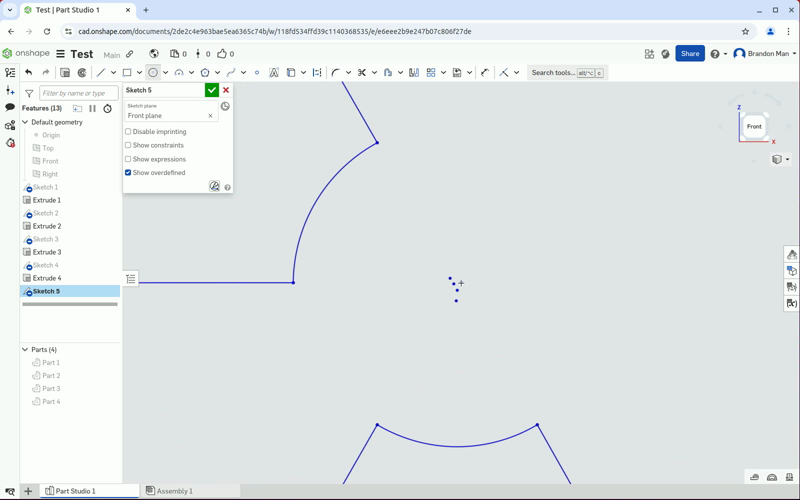
scroll(6)
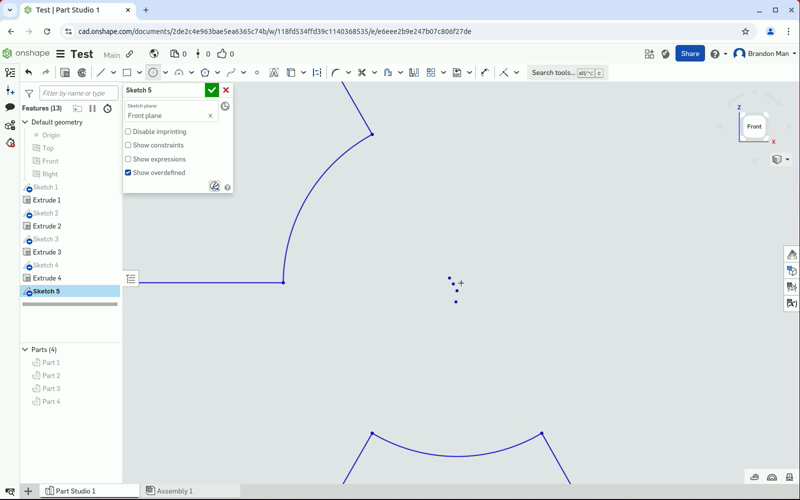
scroll(6)
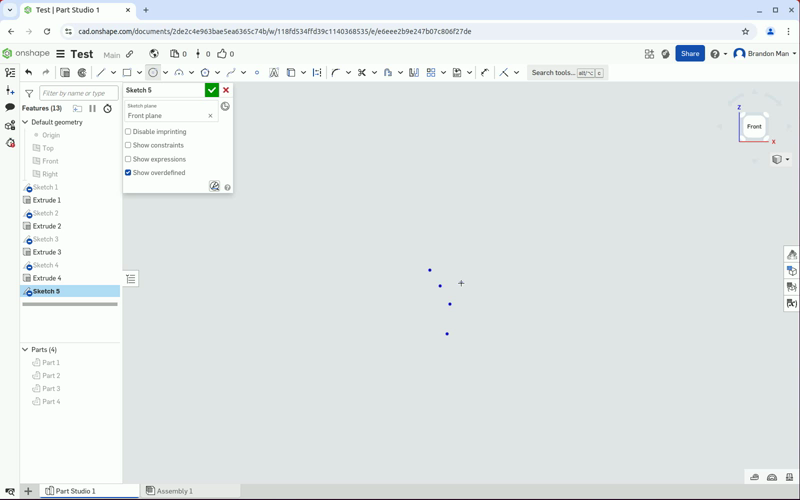
click(461, 282)
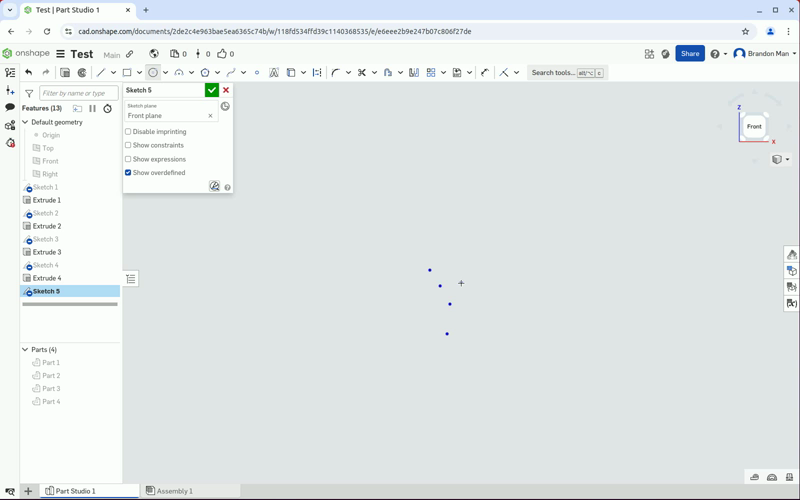
scroll(-6)
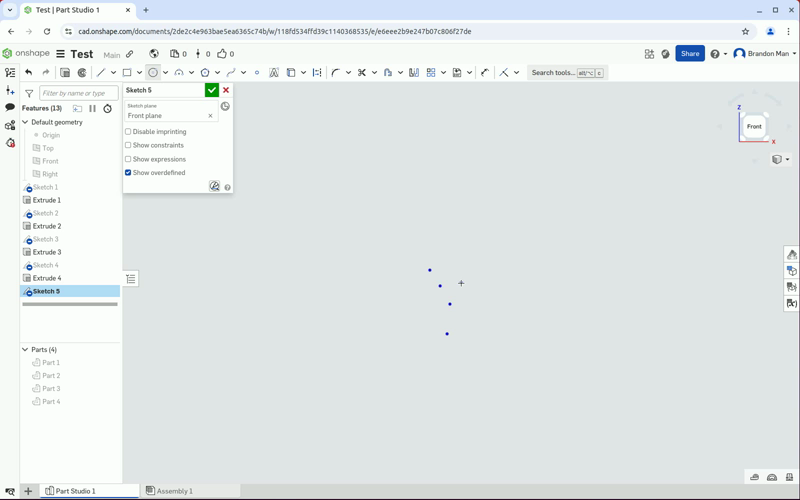
scroll(-6)
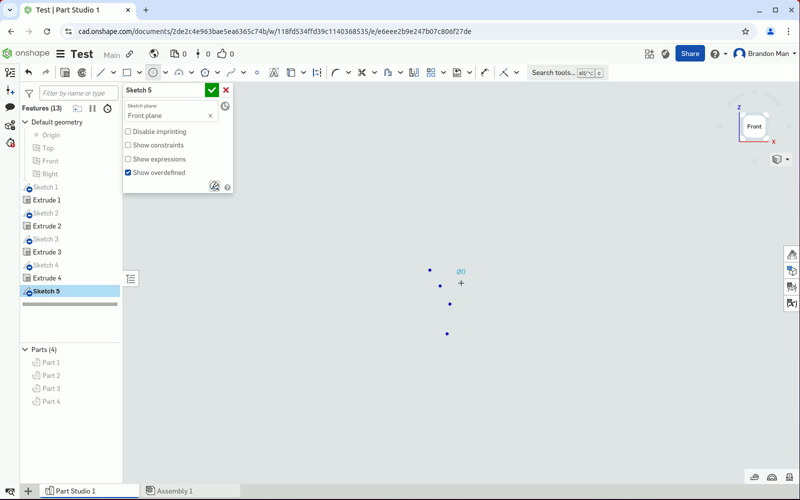
scroll(-6)
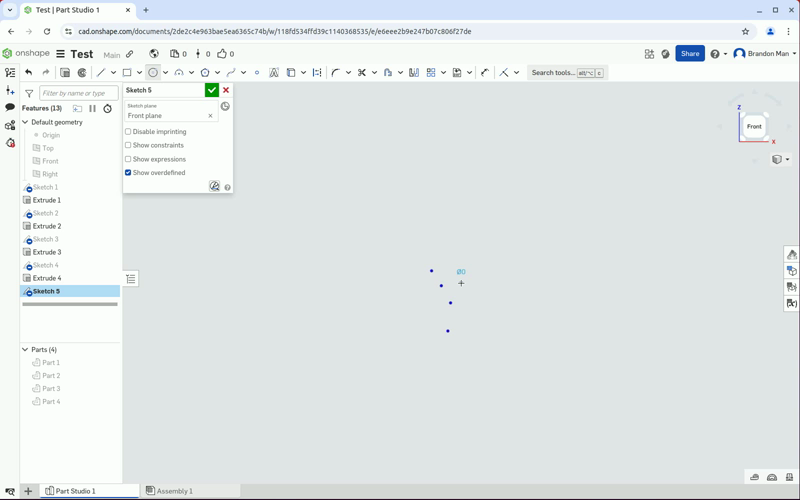
scroll(-6)
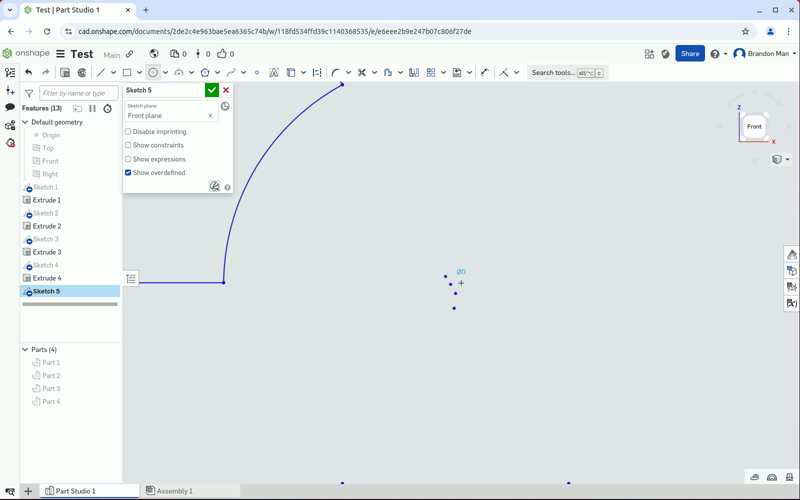
scroll(-6)
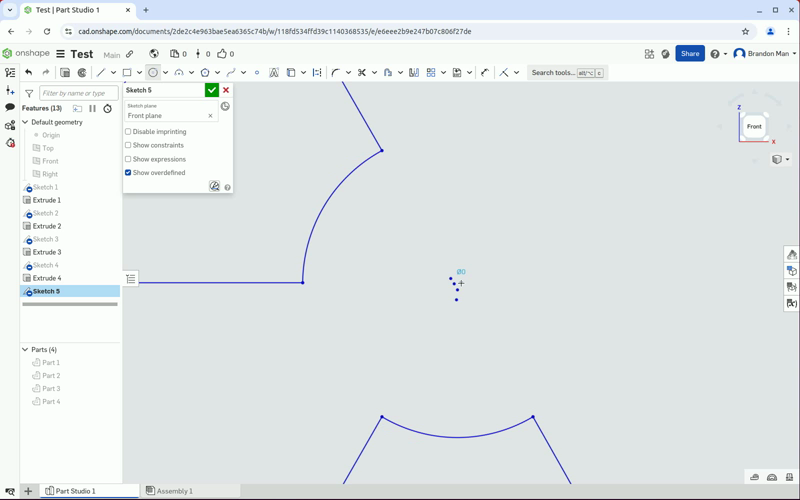
scroll(-6)
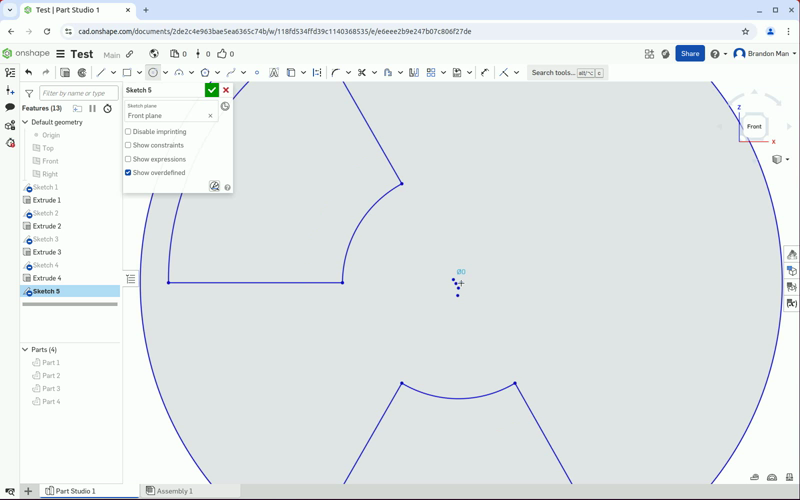
scroll(-6)
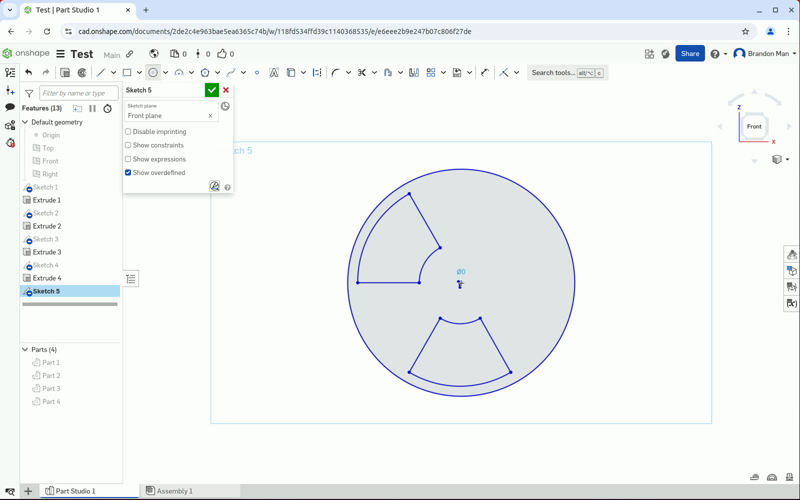
key_up(shift)
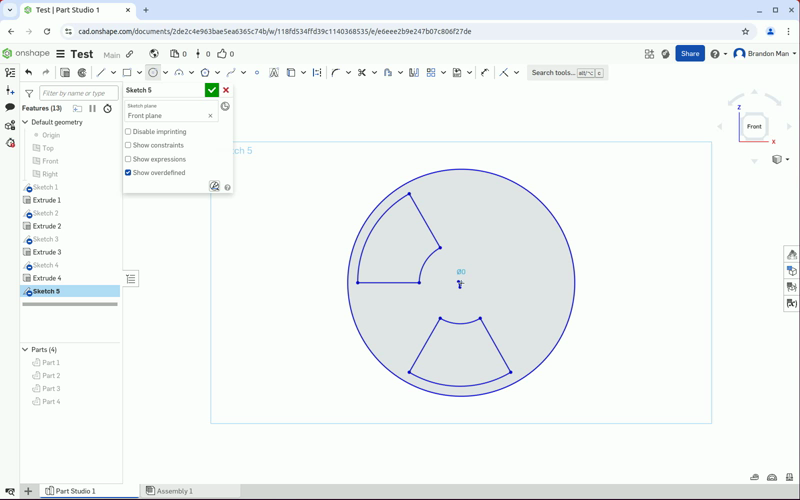
mouse_move(492, 282)
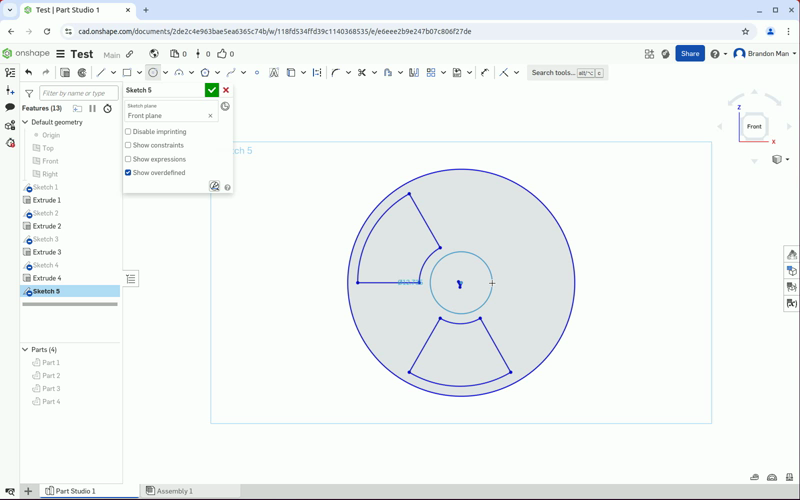
click(492, 282)
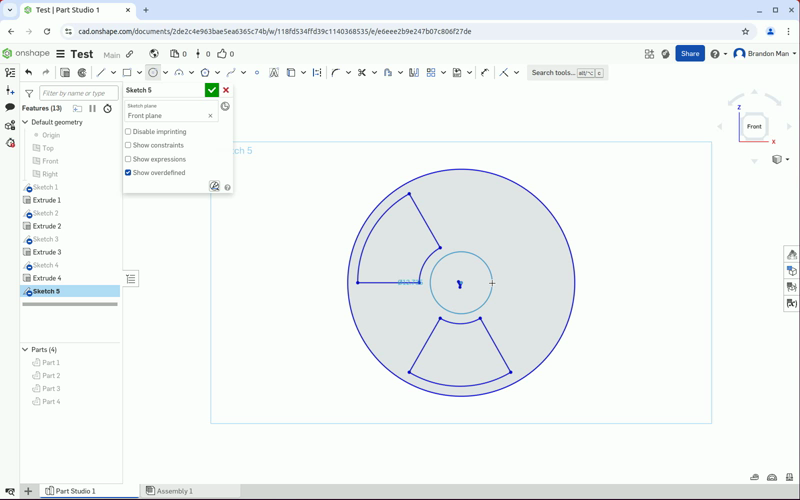
key(esc)
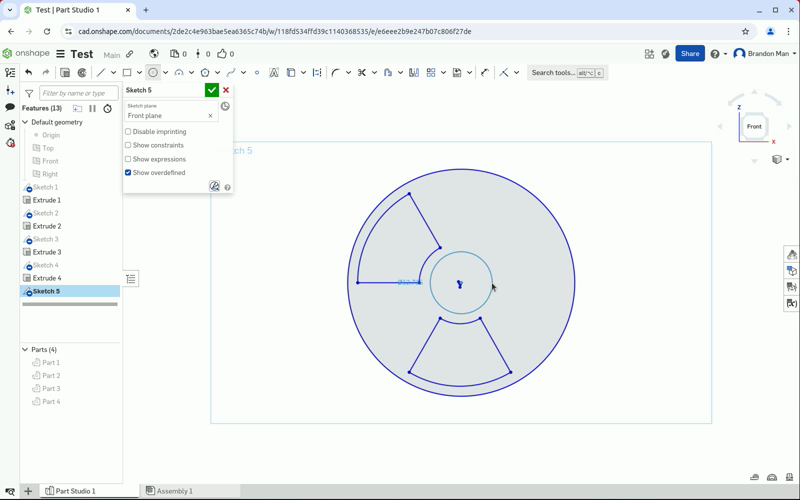
key(a)
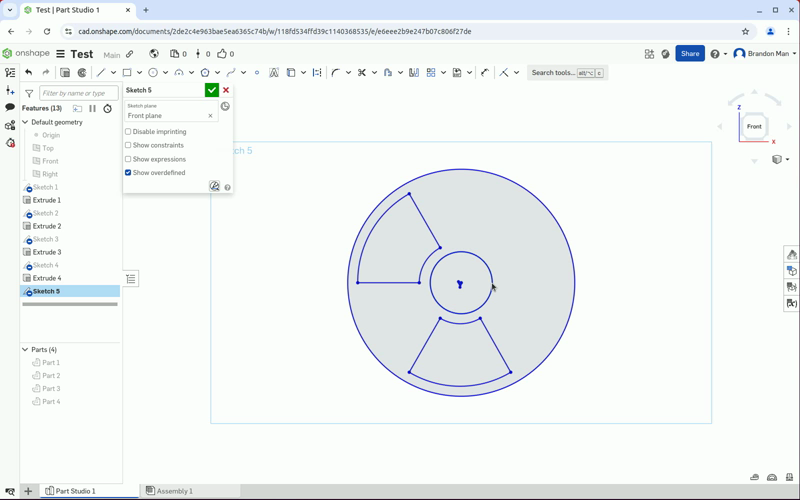
key_down(shift)
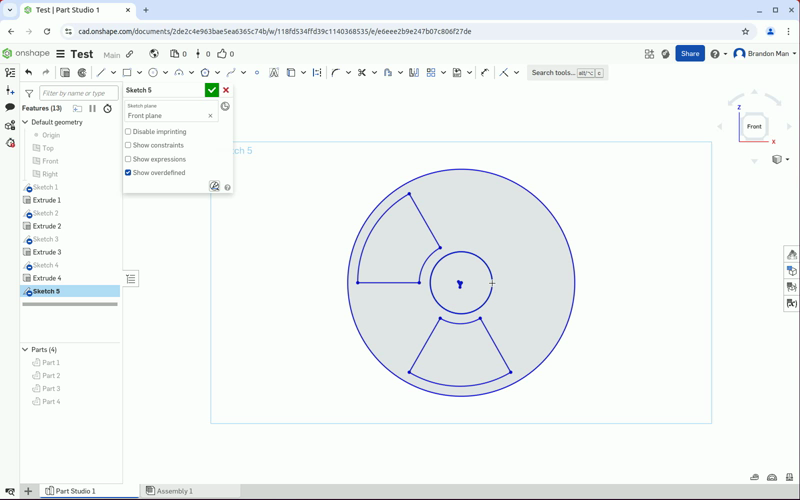
mouse_move(480, 247)
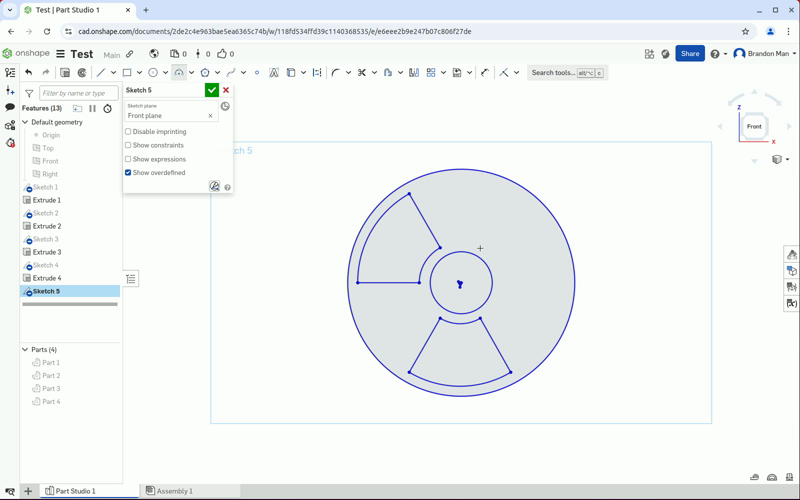
click(480, 247)
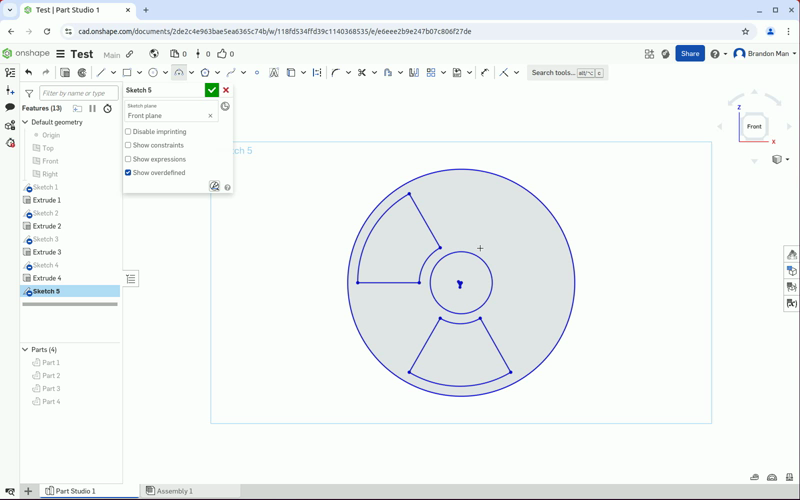
key_up(shift)
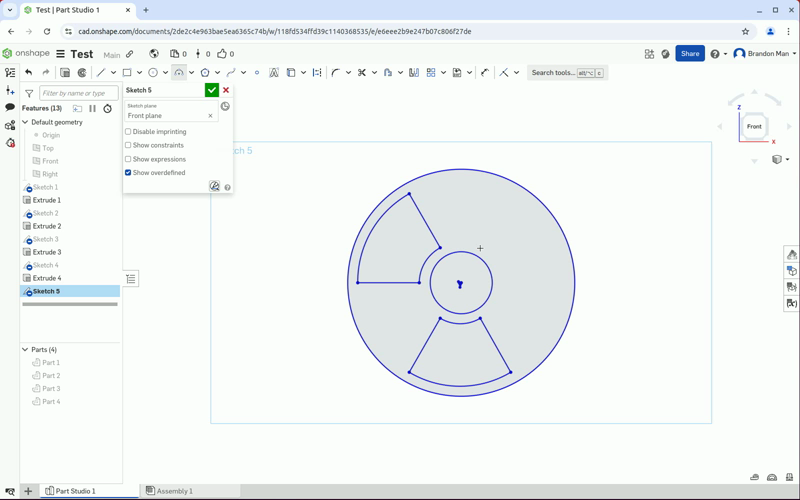
key_down(shift)
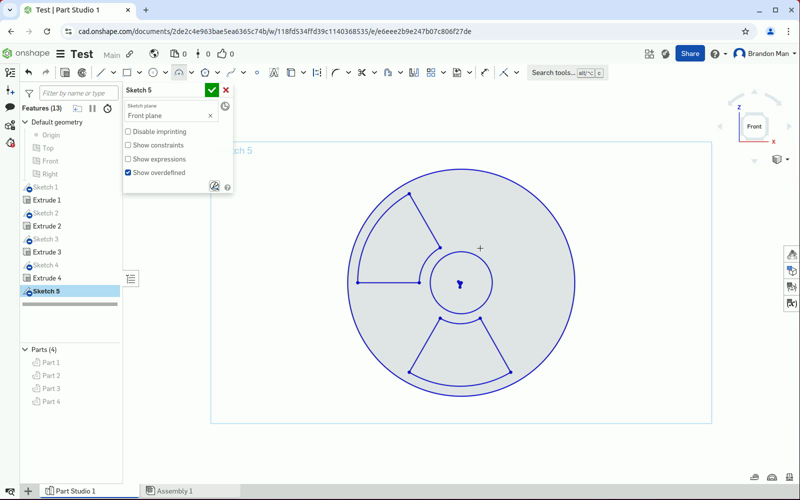
mouse_move(501, 282)
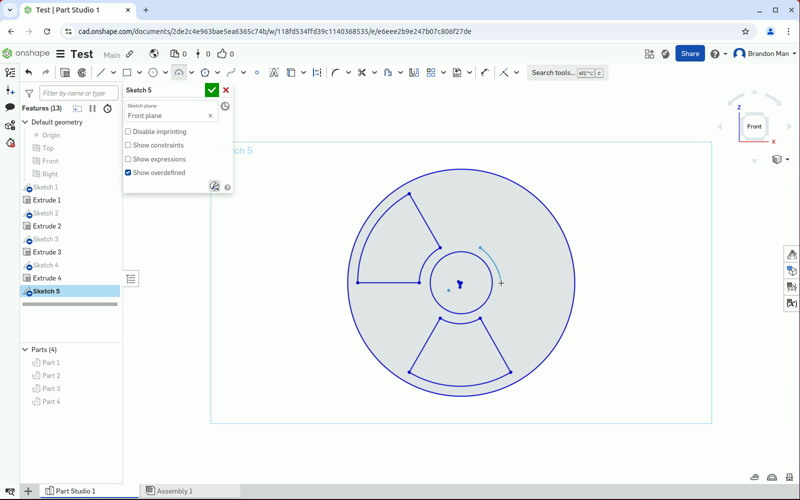
click(501, 282)
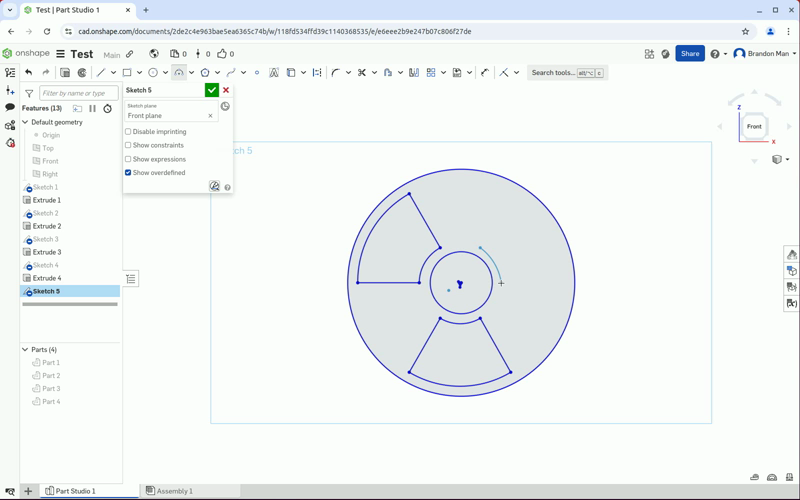
mouse_move(495, 262)
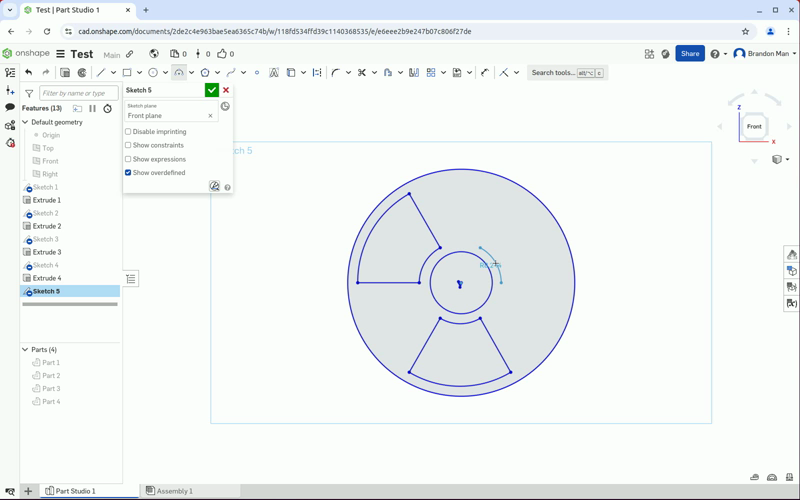
click(495, 262)
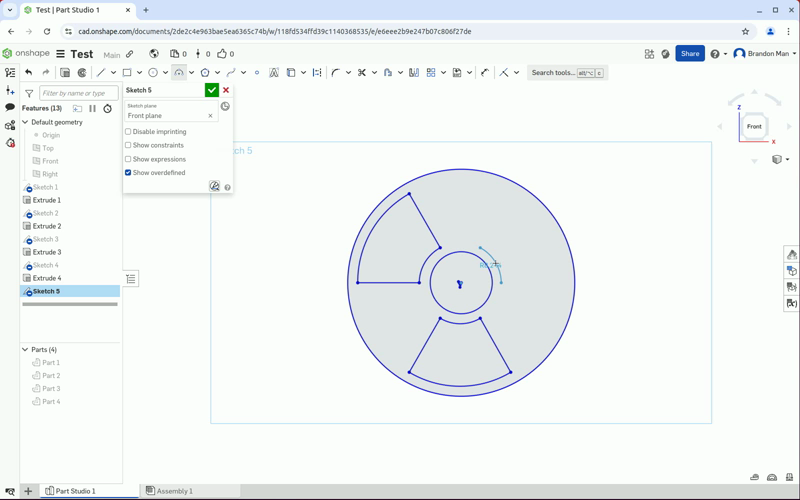
key_up(shift)
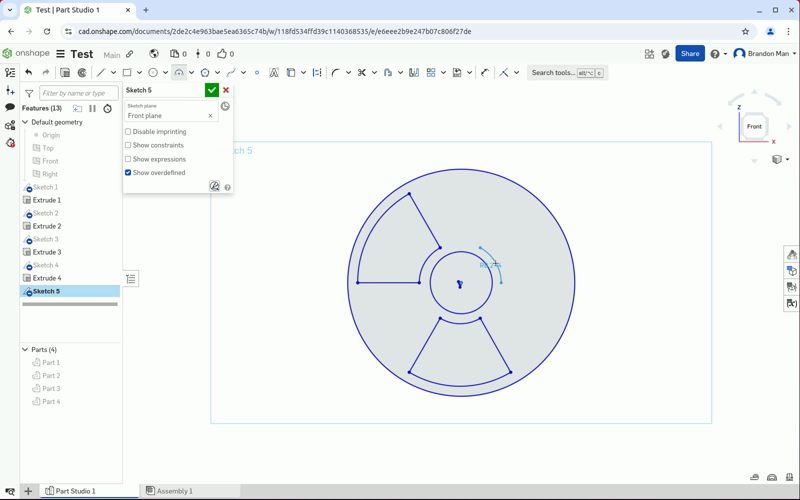
key(esc)
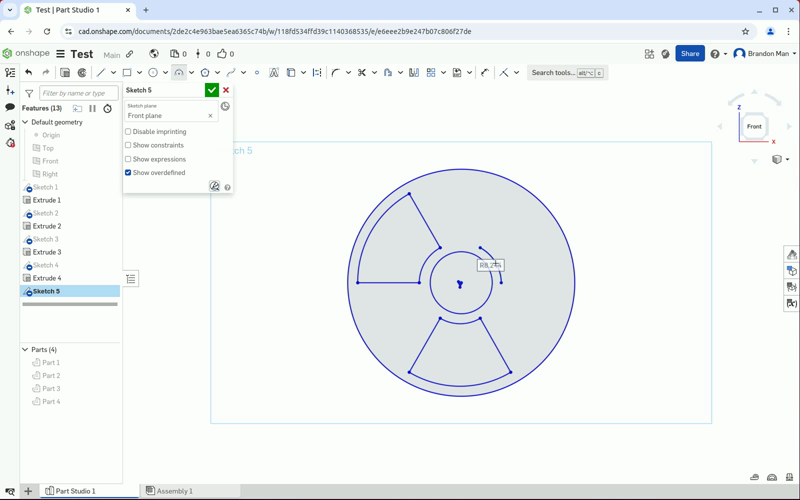
key(l)
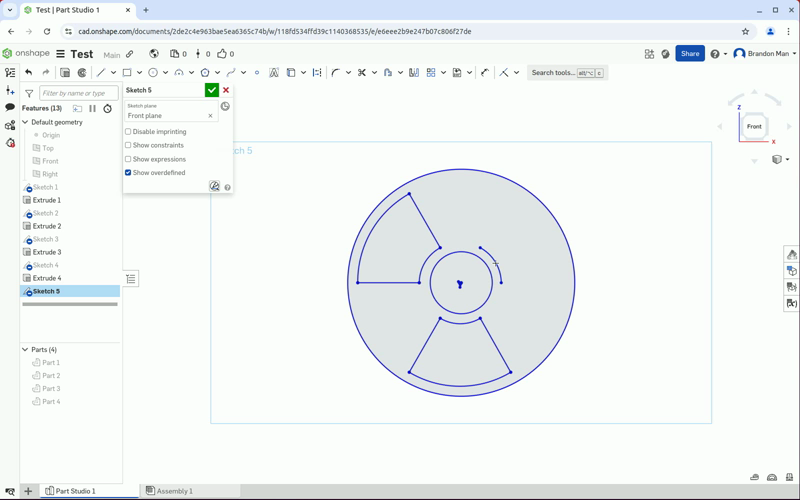
mouse_move(501, 282)
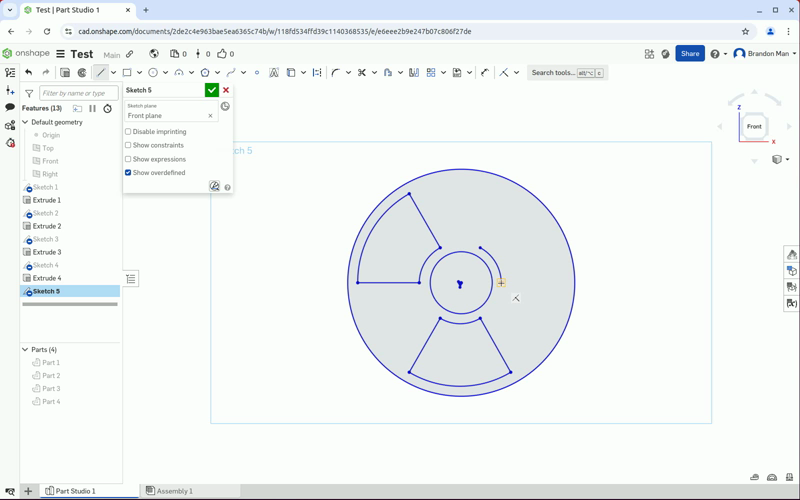
click(501, 282)
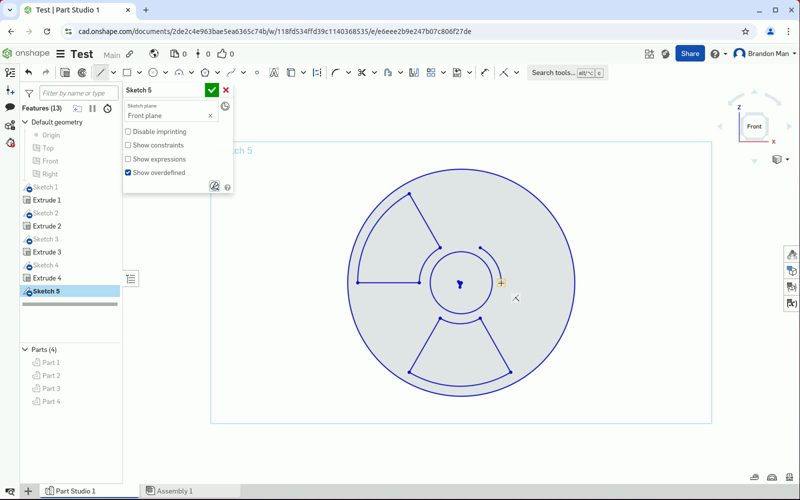
key_down(shift)
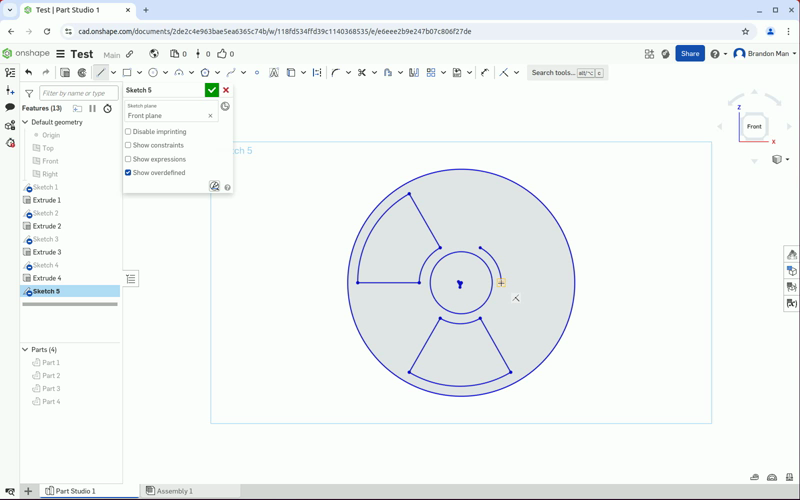
mouse_move(562, 282)
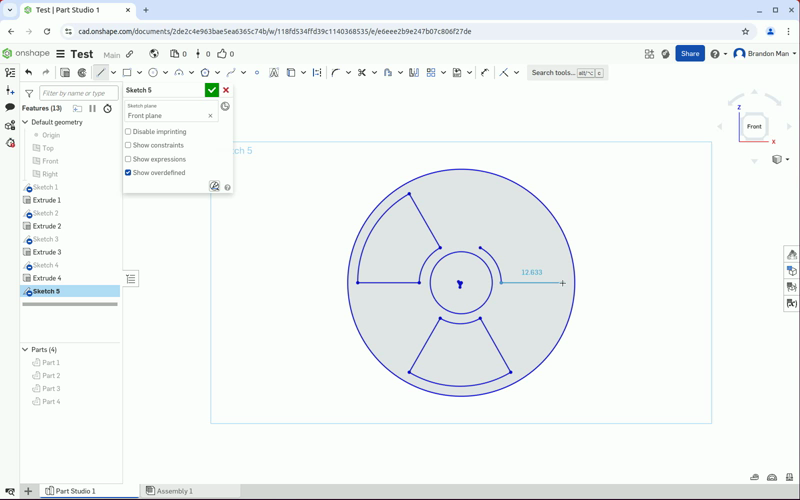
click(562, 282)
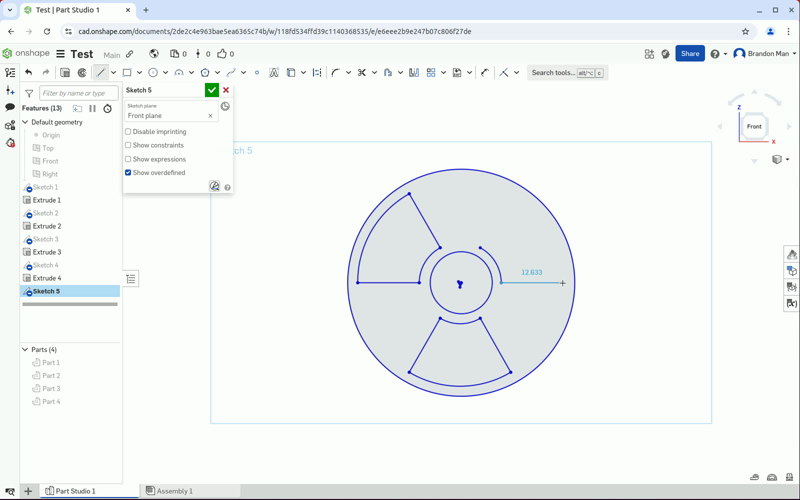
key_up(shift)
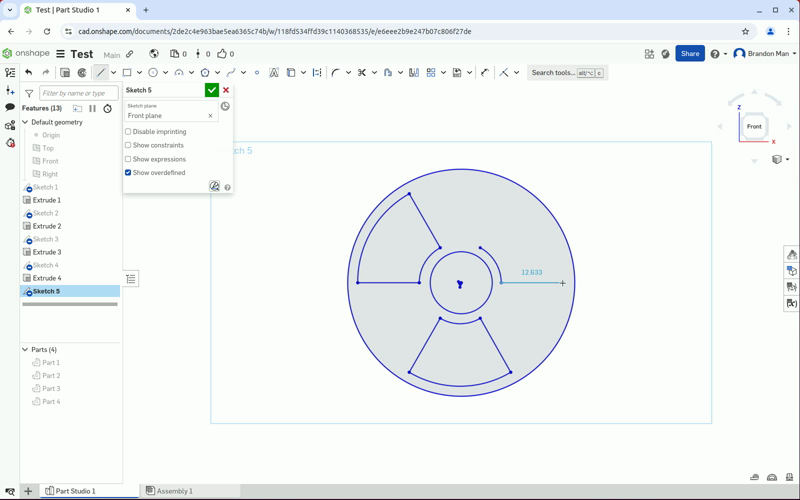
key(esc)
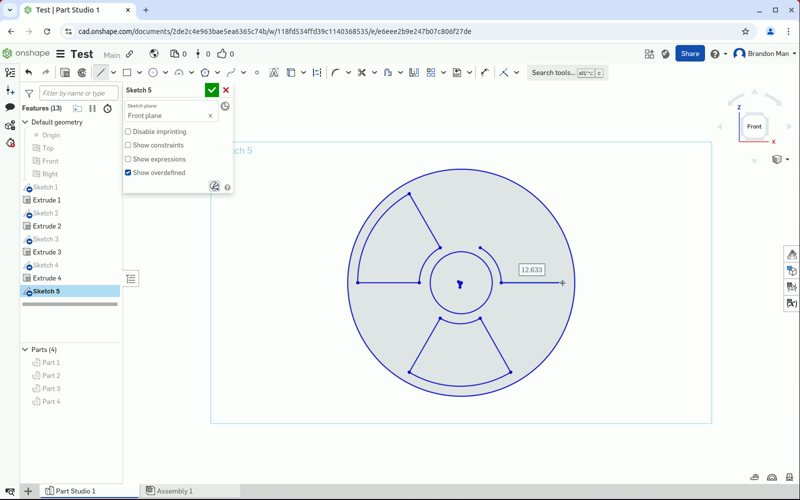
key(a)
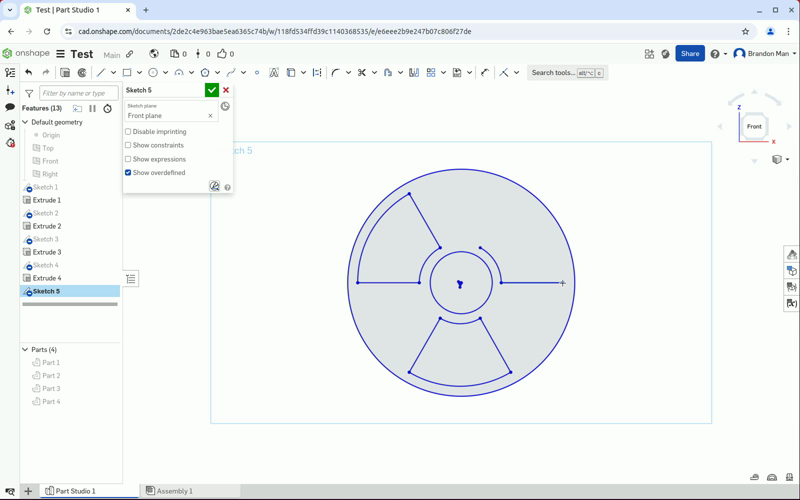
mouse_move(562, 282)
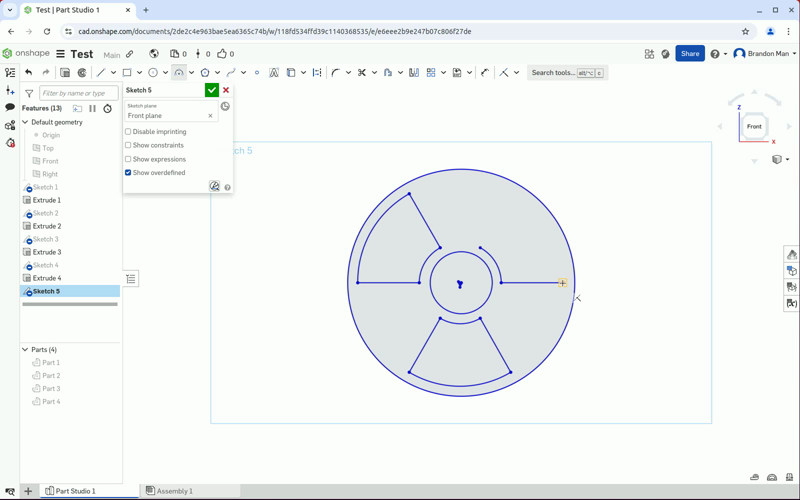
click(562, 282)
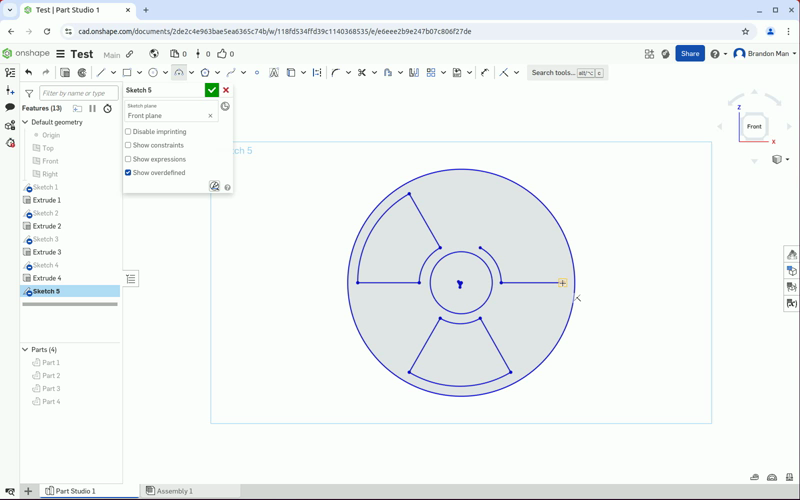
key_down(shift)
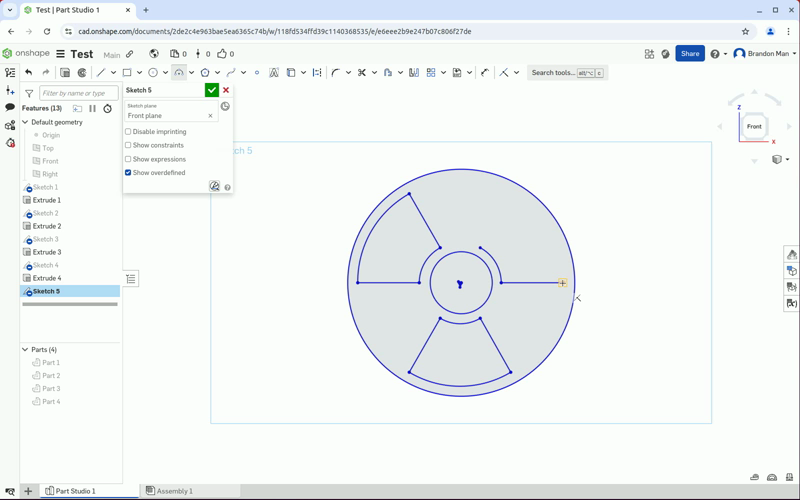
mouse_move(510, 193)
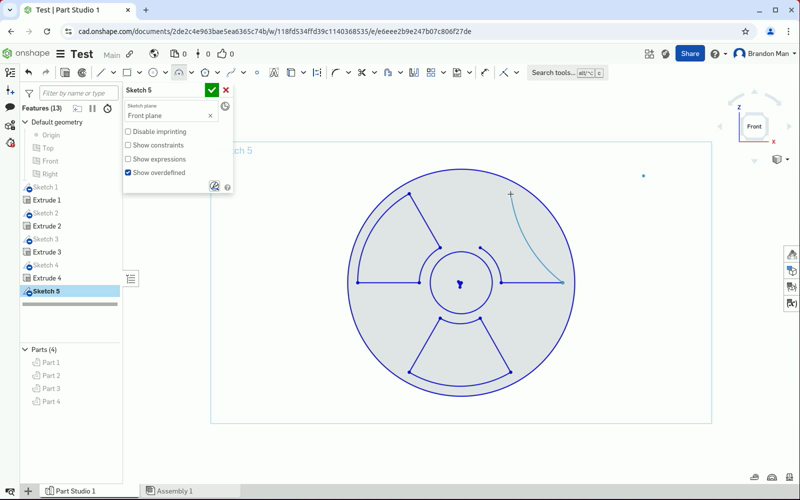
click(510, 193)
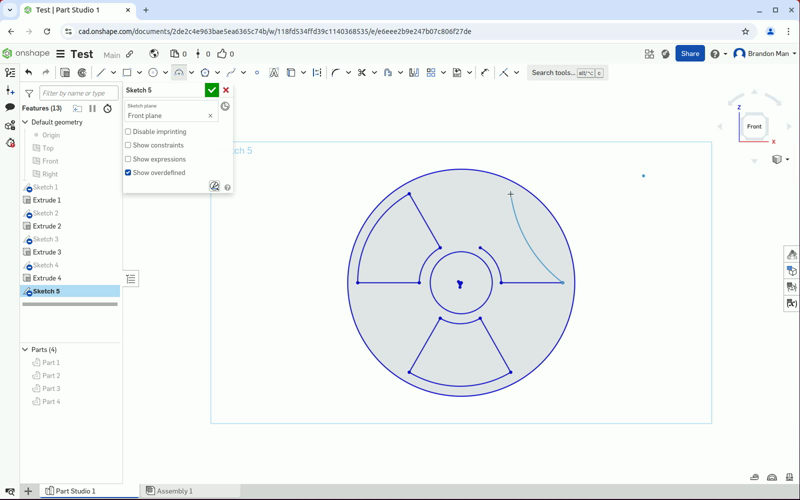
mouse_move(549, 231)
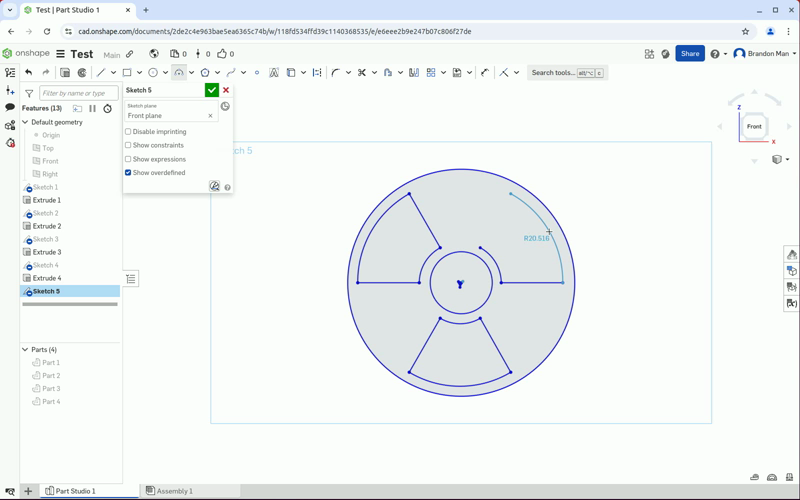
click(549, 231)
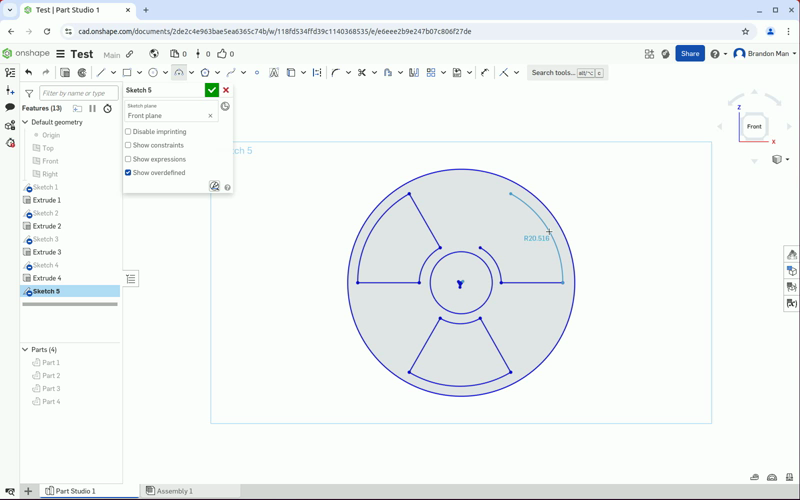
key_up(shift)
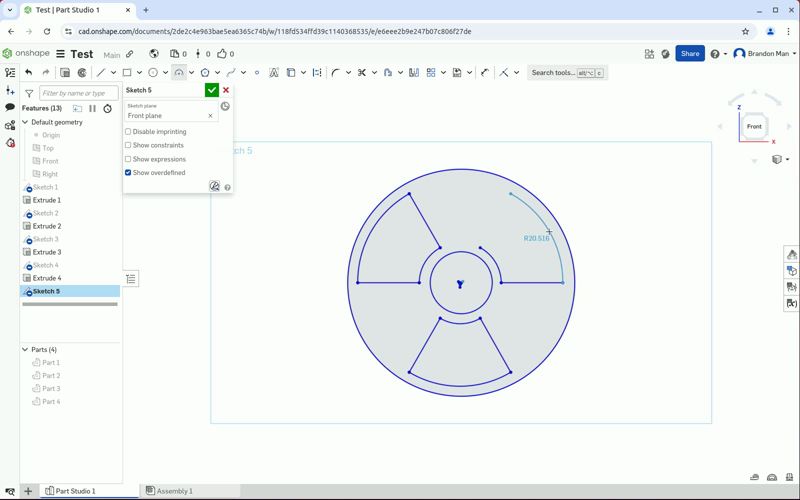
key(esc)
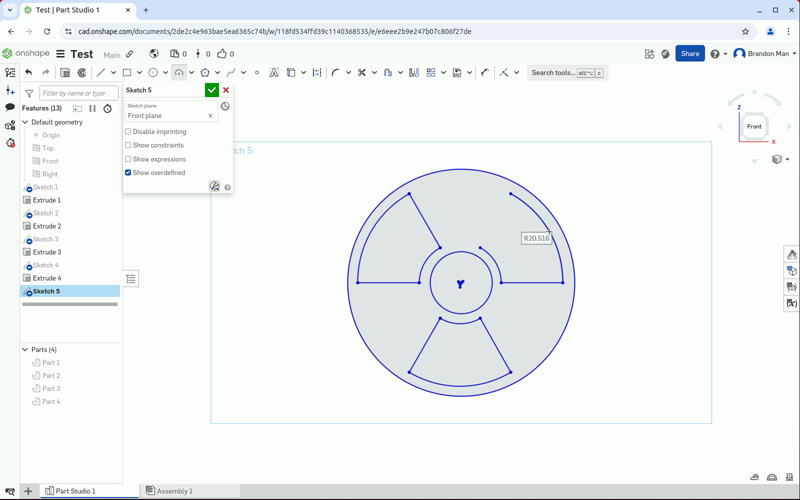
key(l)
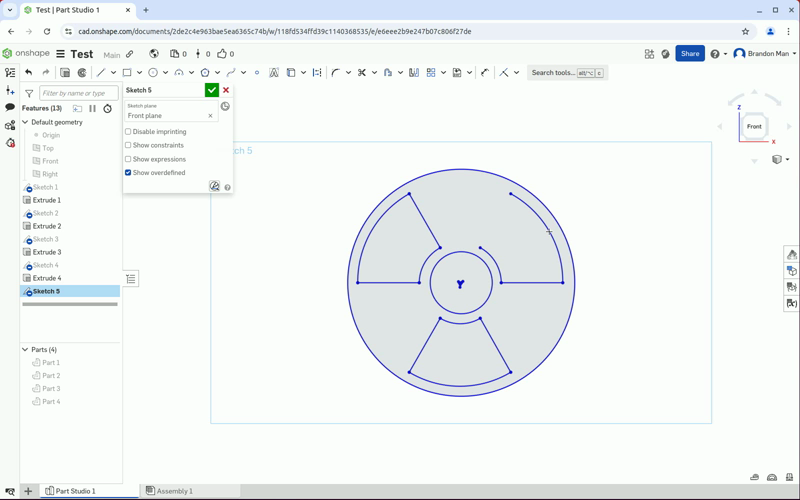
mouse_move(510, 193)
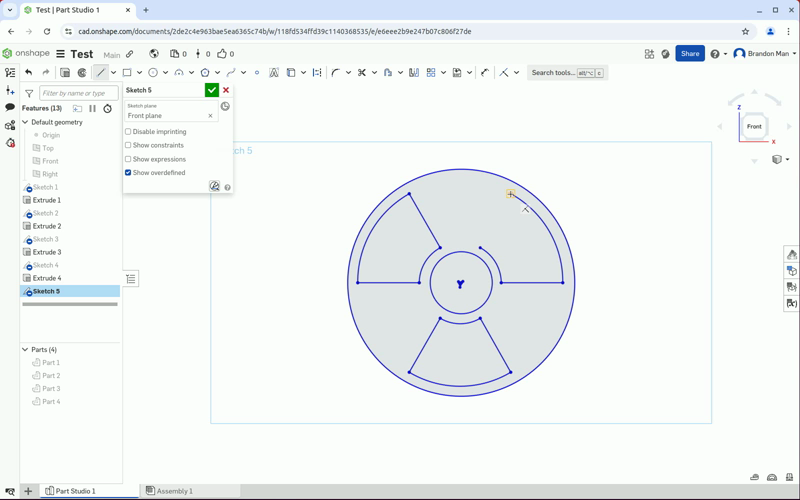
click(510, 193)
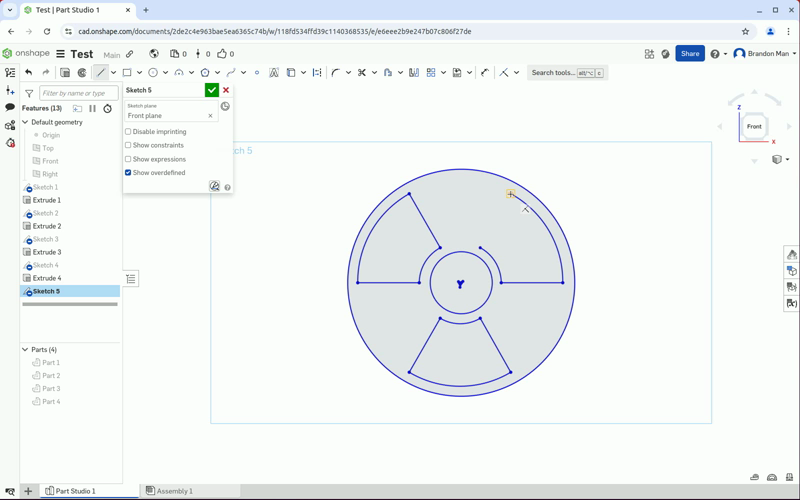
key_down(shift)
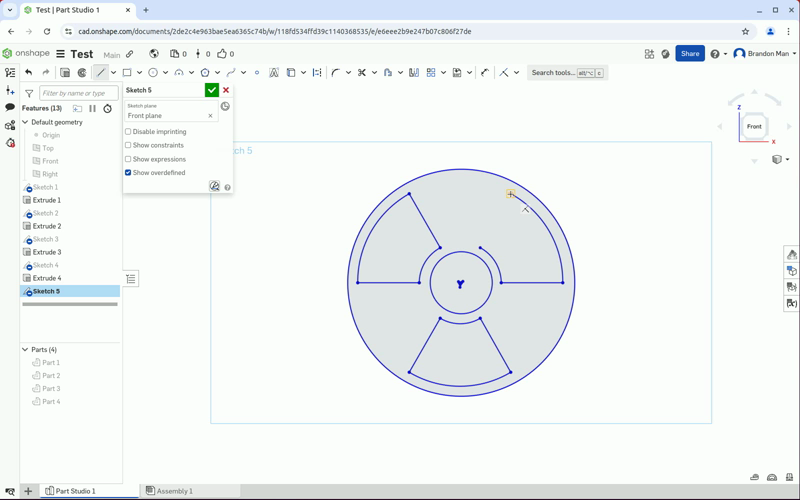
mouse_move(480, 247)
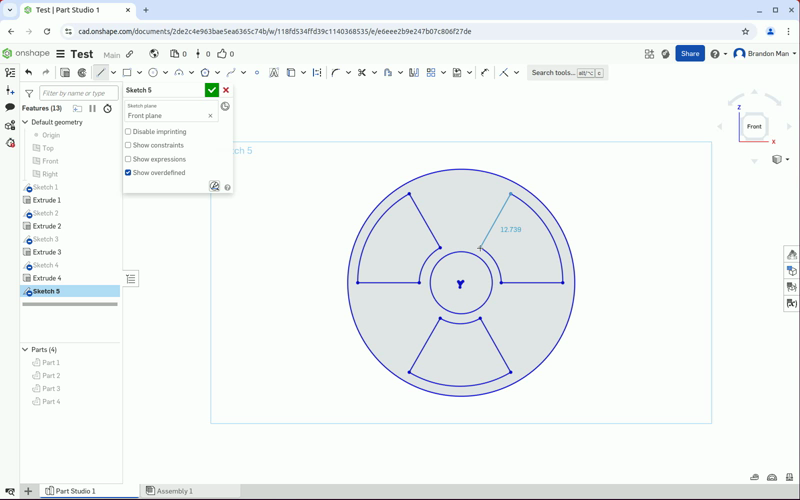
key_up(shift)
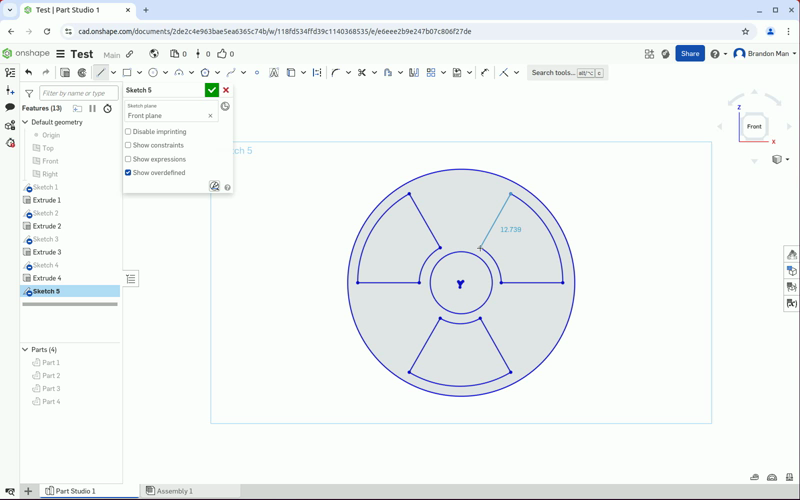
click(480, 247)
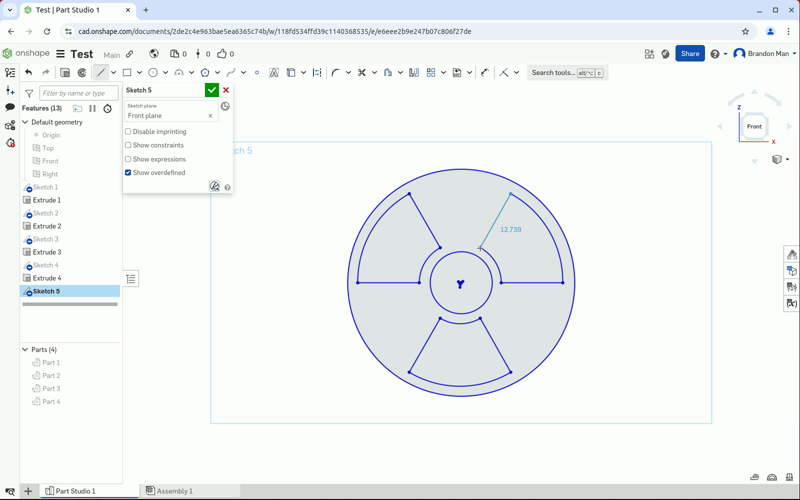
key(esc)
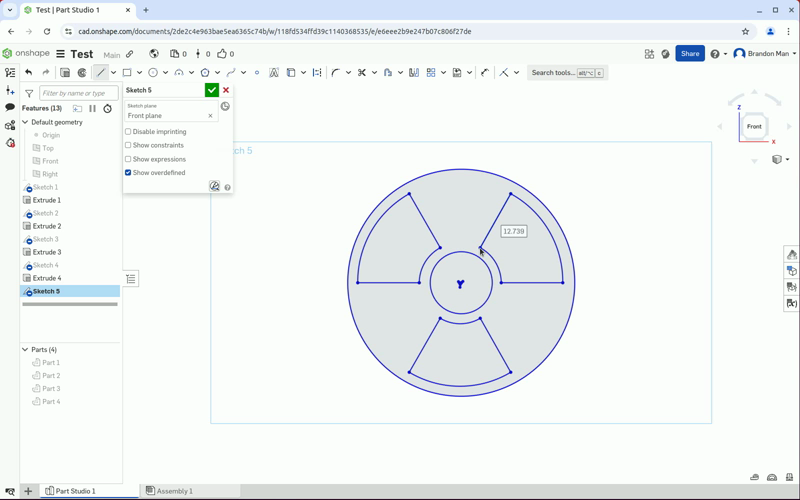
mouse_move(410, 298)
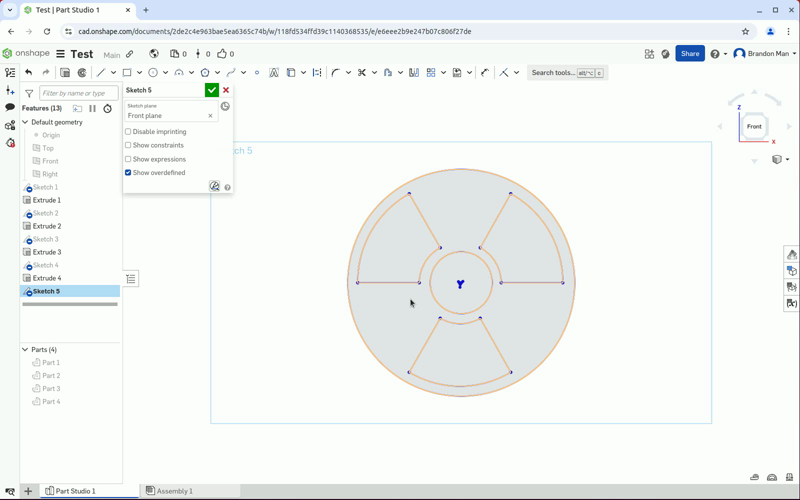
click(410, 298)
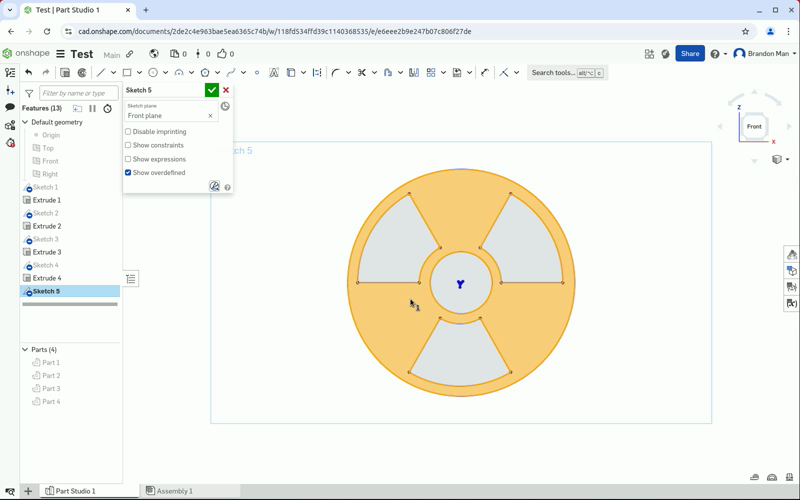
mouse_move(73, 352)
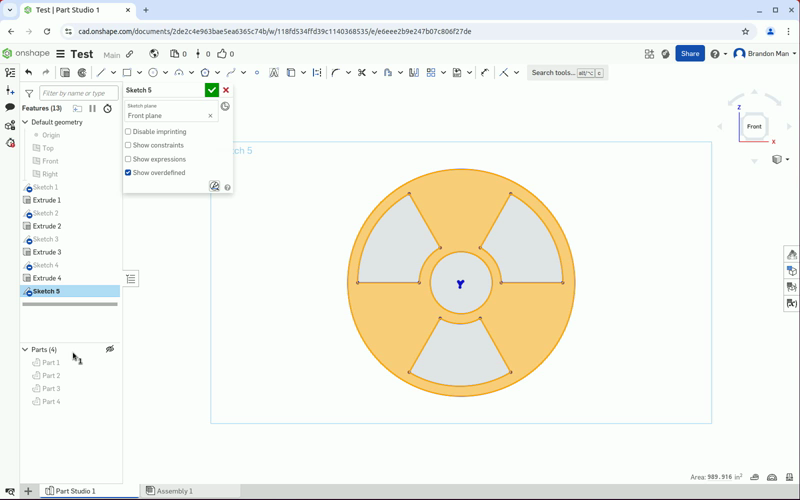
key(shift+y)
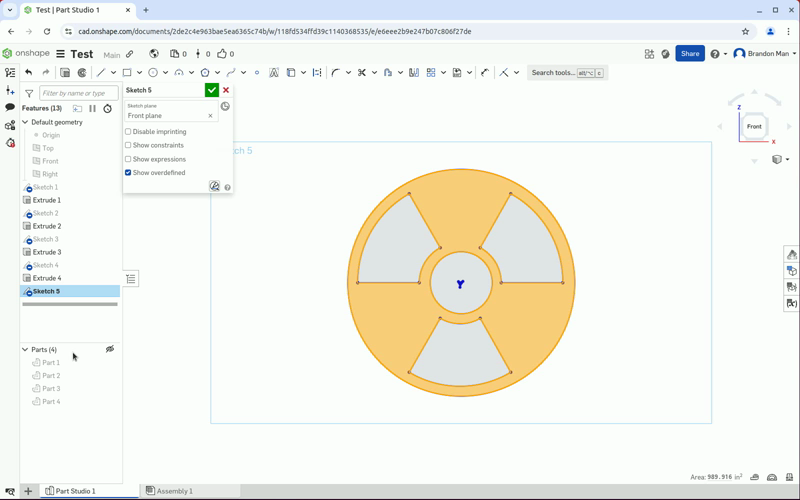
key(shift+e)
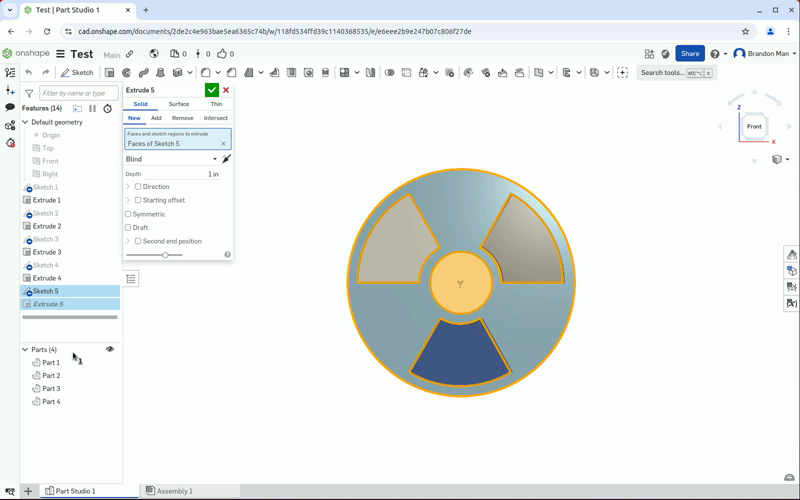
mouse_move(143, 106)
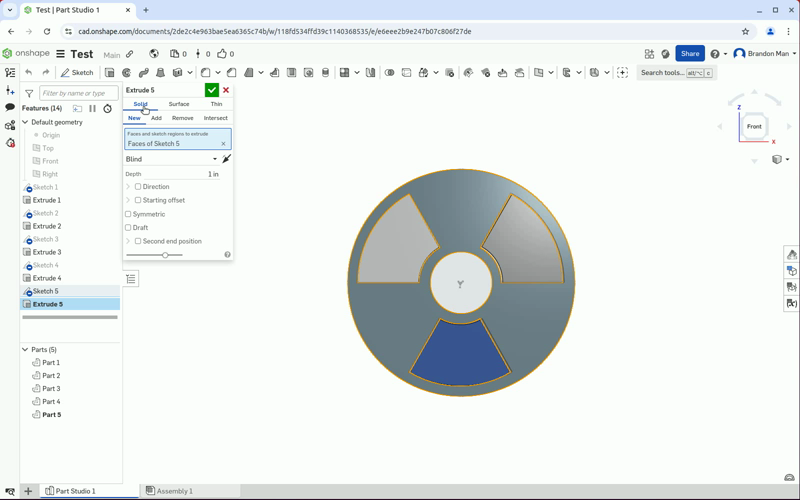
click(143, 106)
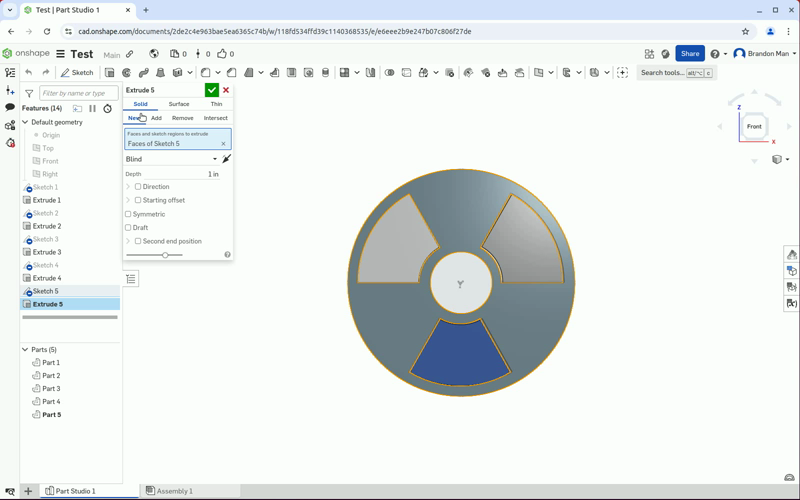
mouse_move(137, 120)
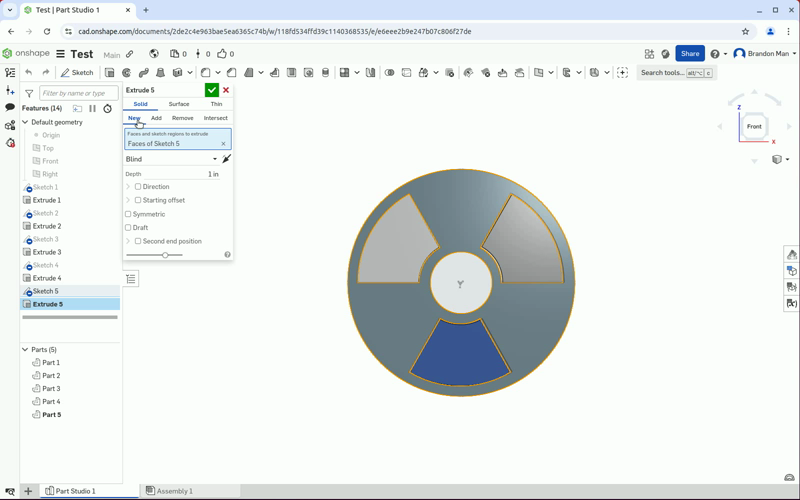
click(137, 120)
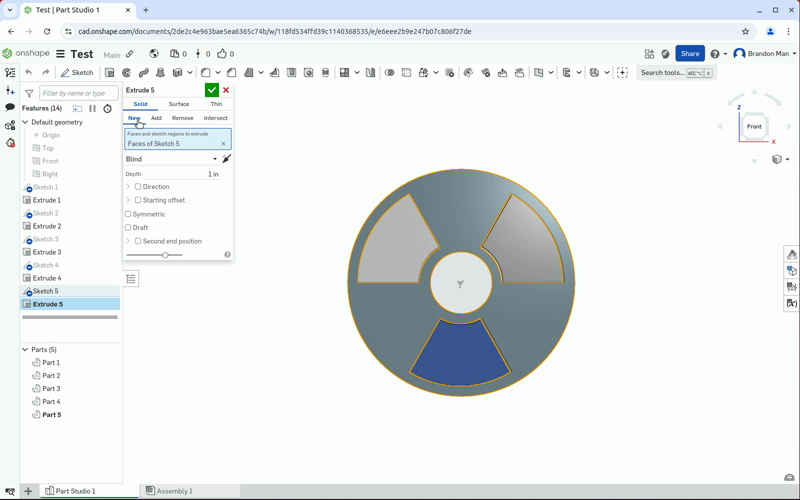
key(tab, 4)
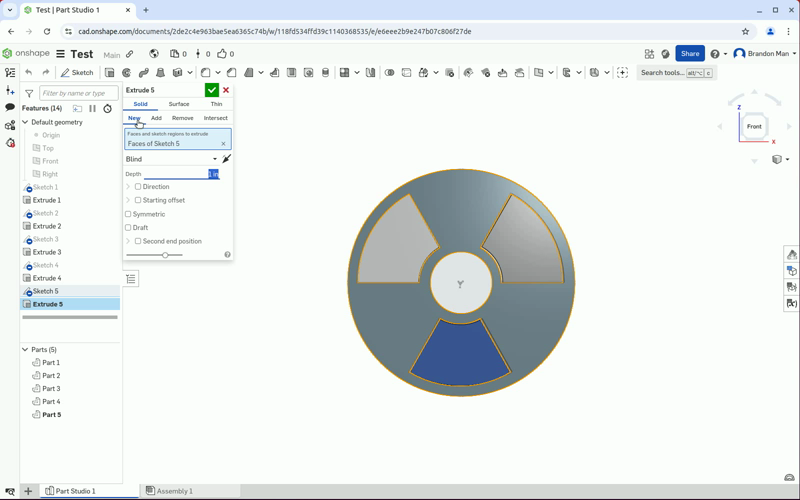
text(3.611)
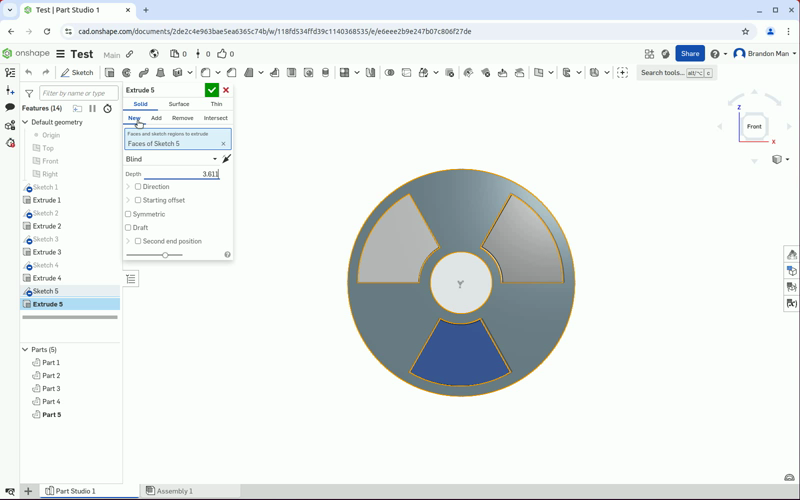
key(enter)
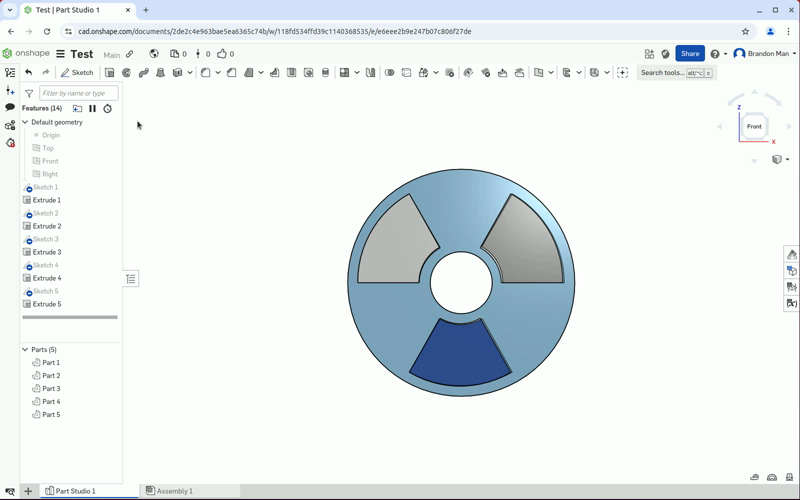
key(shift+h)
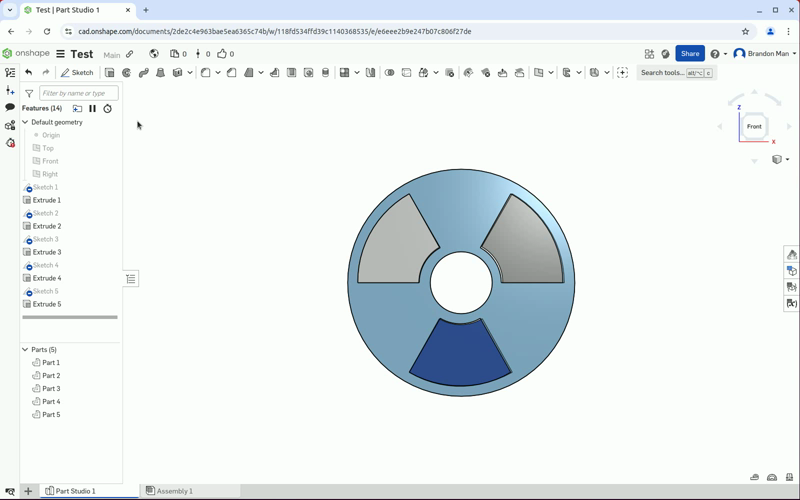
key(shift+h)
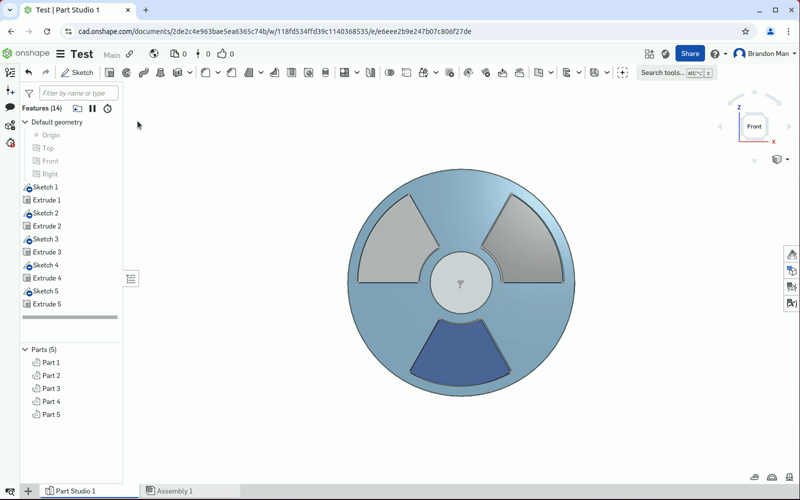
key(shift+7)
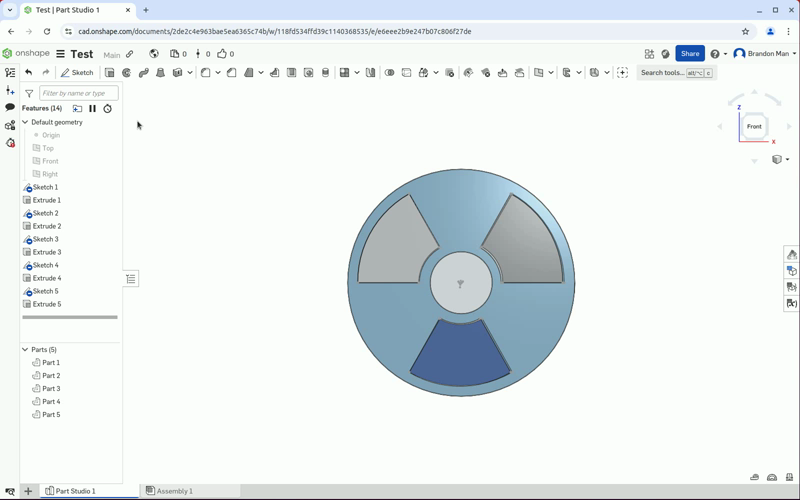
key(left, 2)
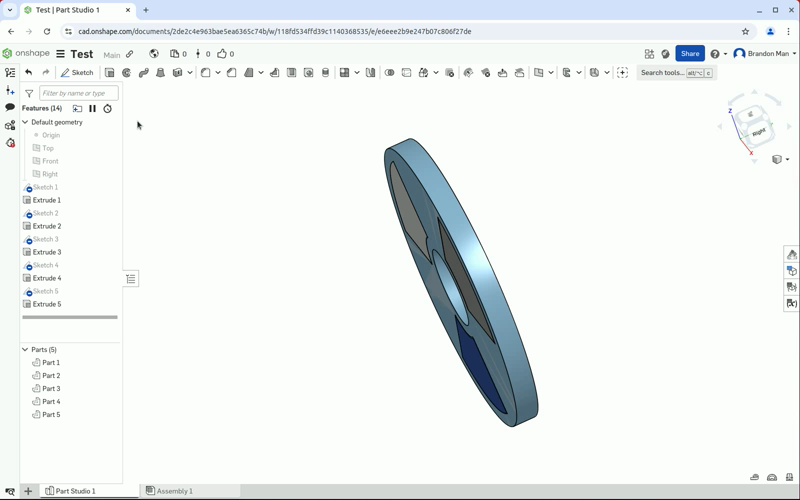
key(down, 2)
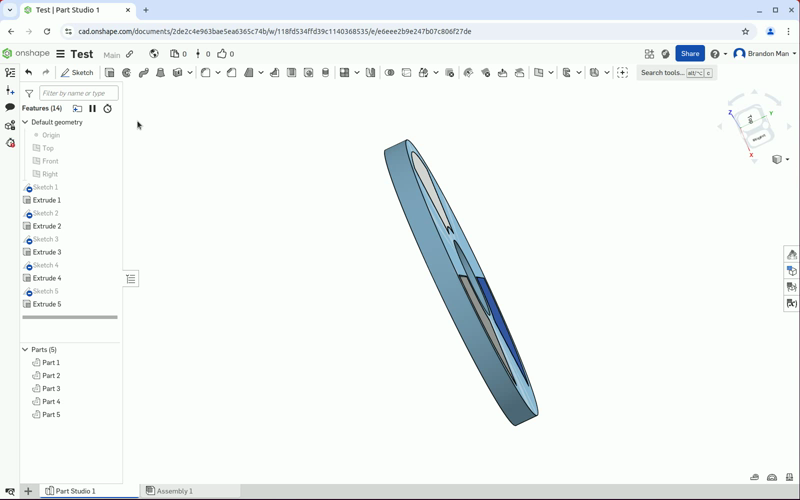
key(up, 2)
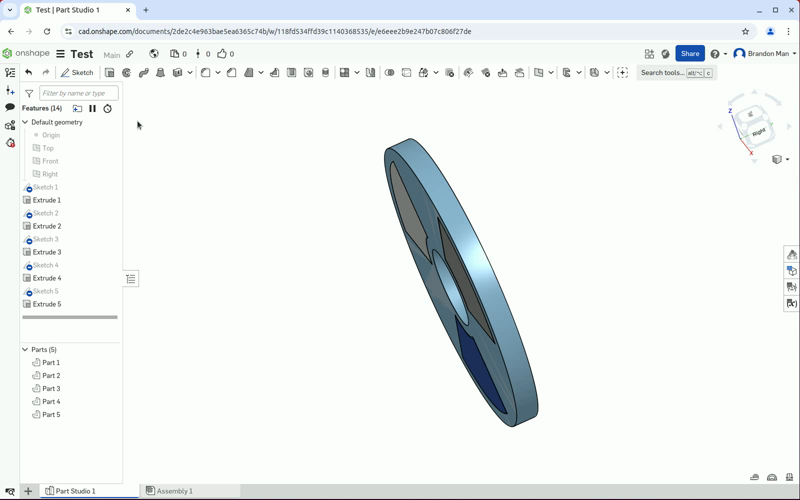
key(right, 2)
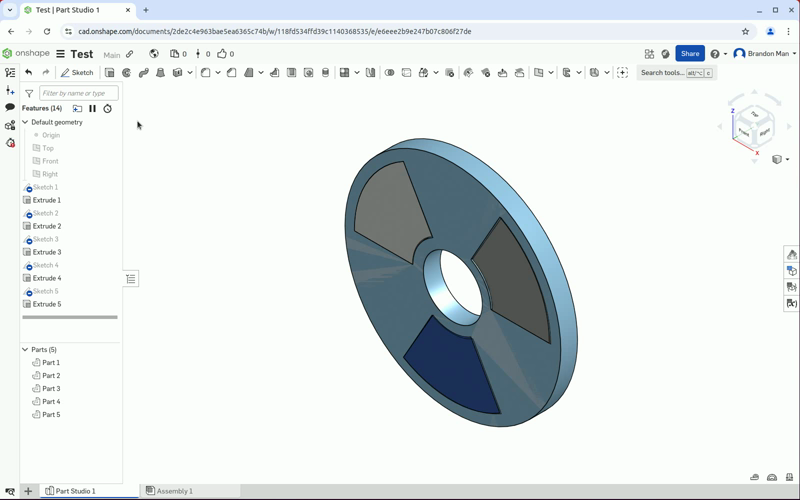
mouse_move(73, 189)
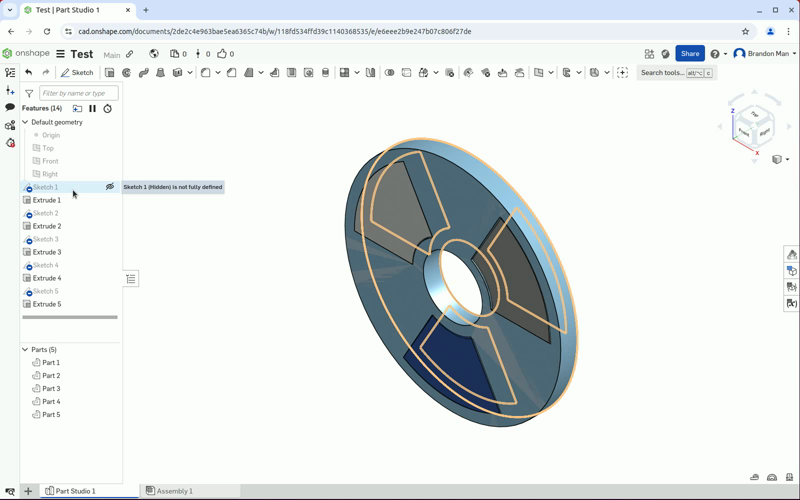
click(73, 189)